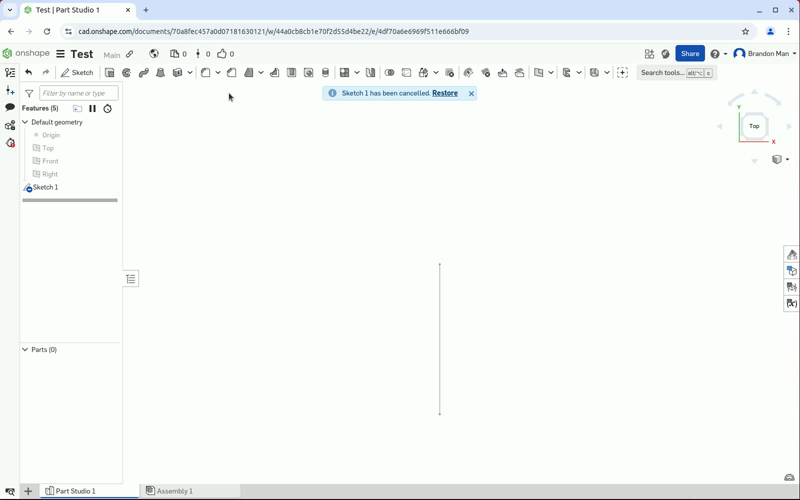
key(shift+h)
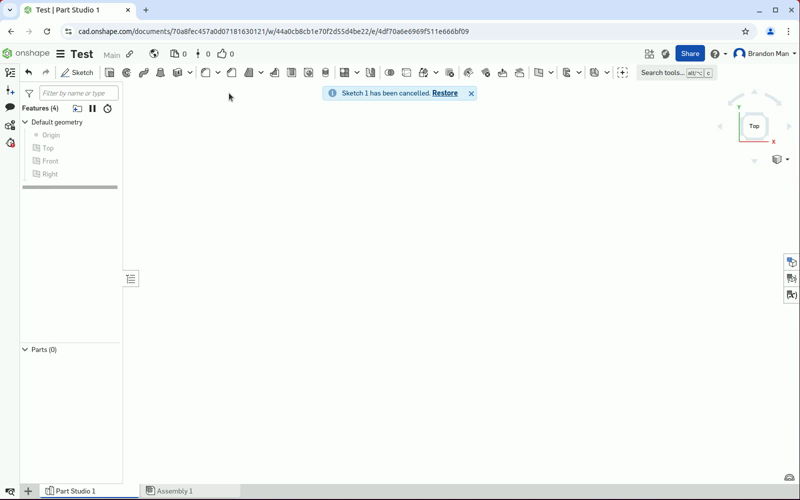
mouse_move(73, 352)
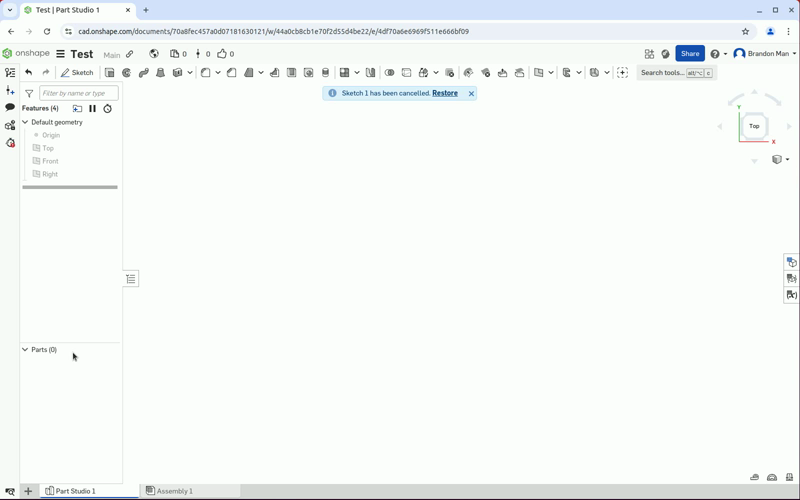
key(y)
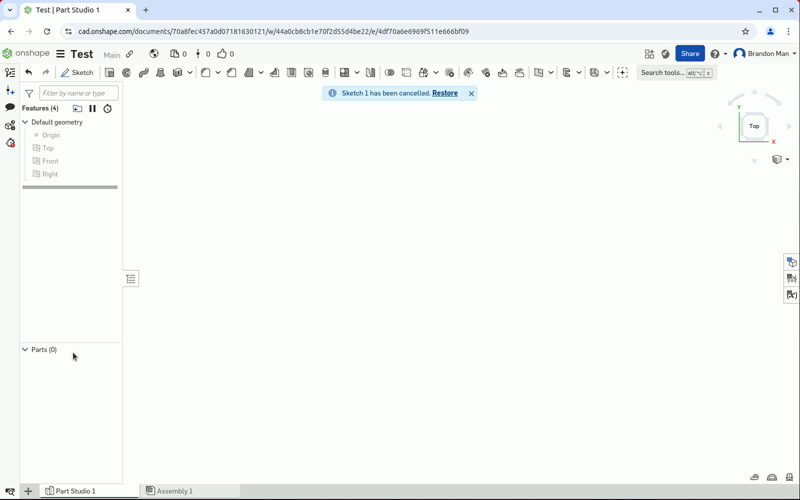
key(shift+p)
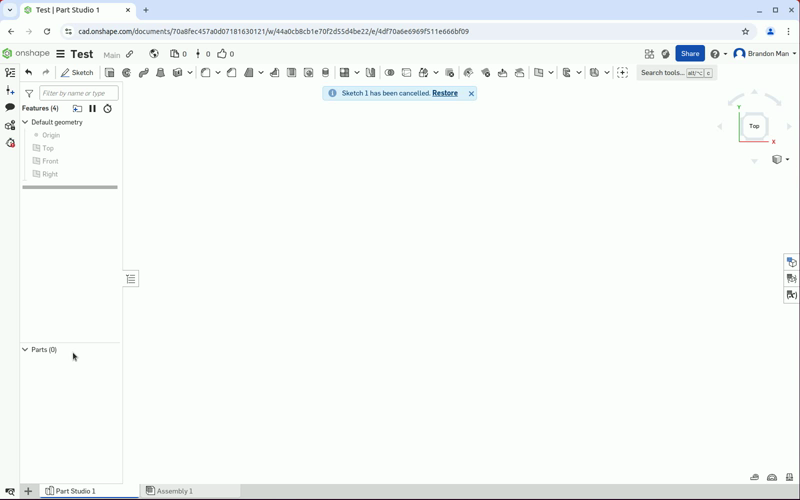
key(space)
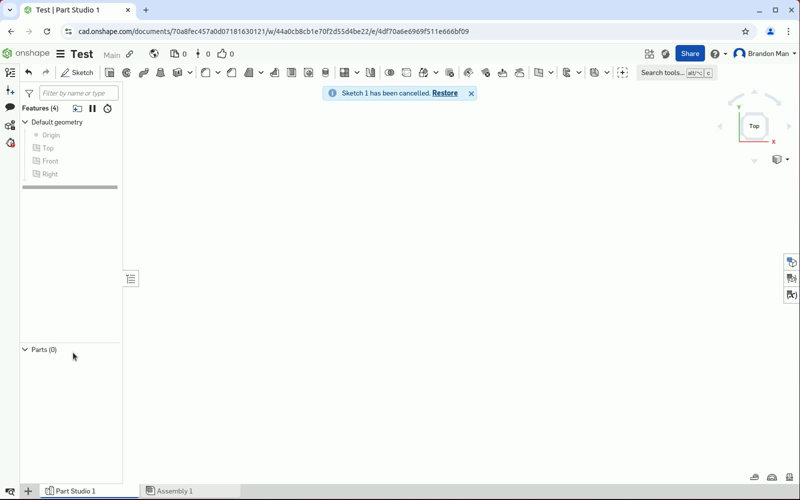
key_down(shift)
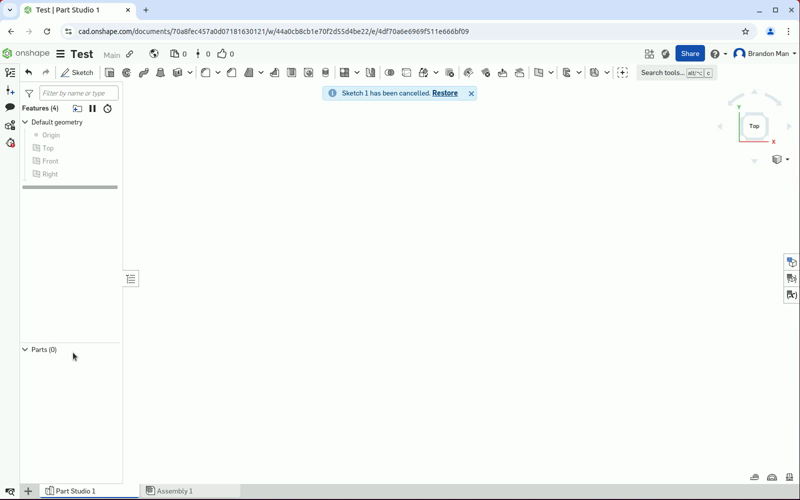
key(up)
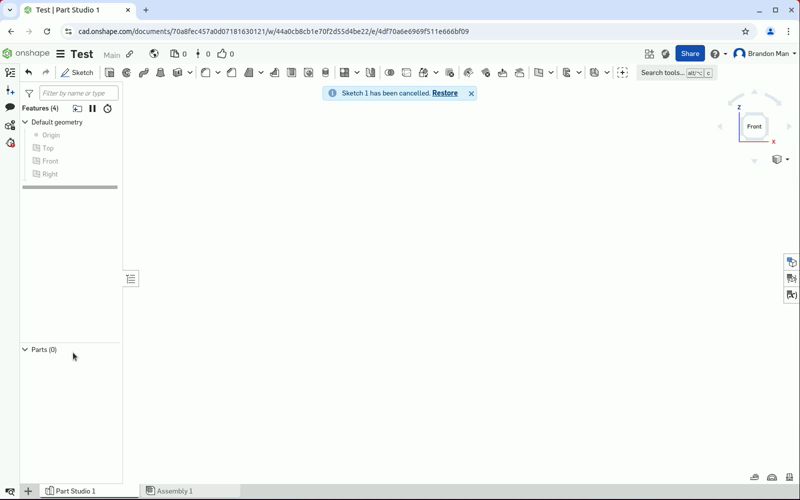
key_up(shift)
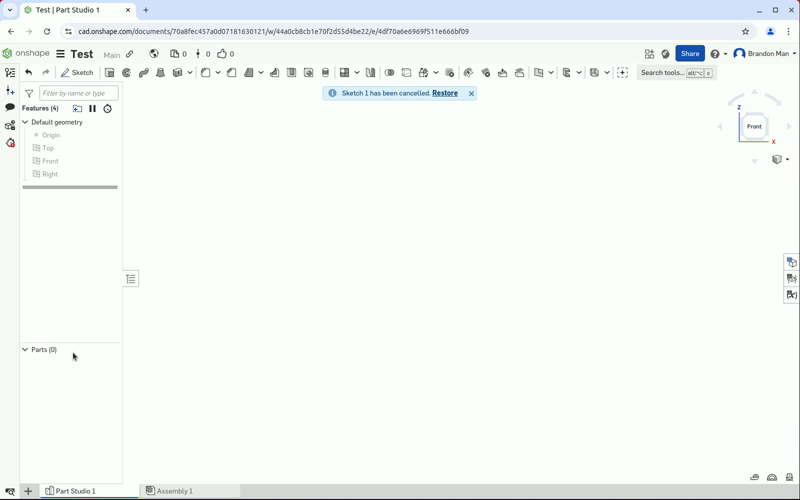
mouse_move(73, 352)
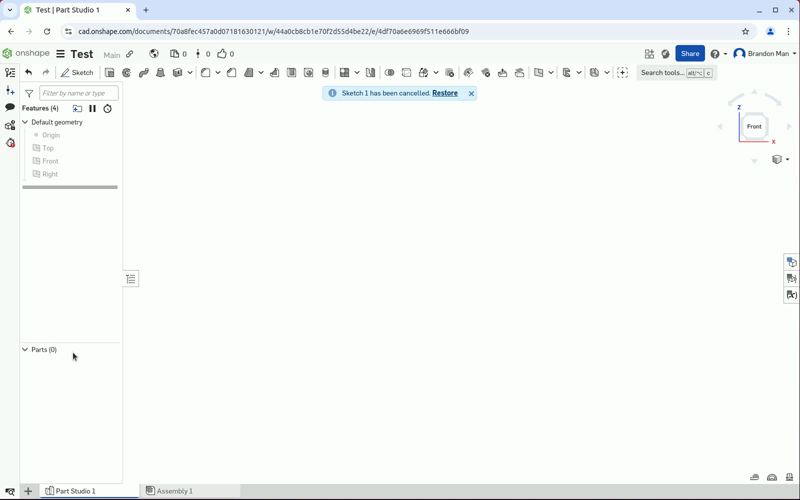
key(shift+y)
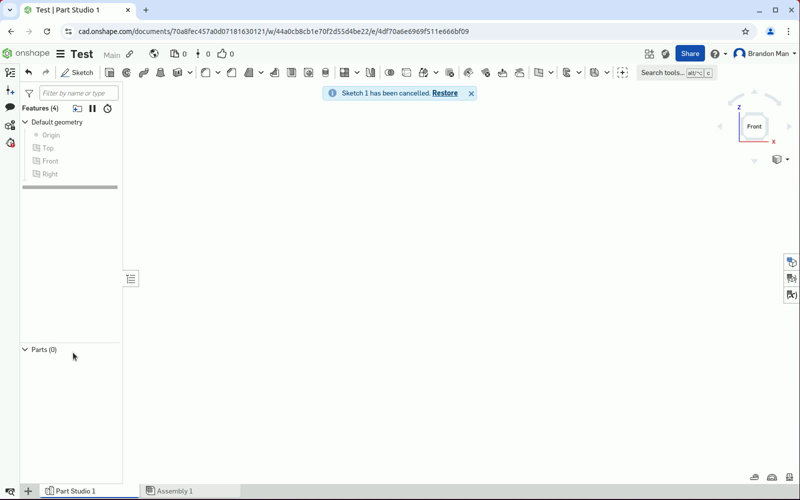
key(shift+s)
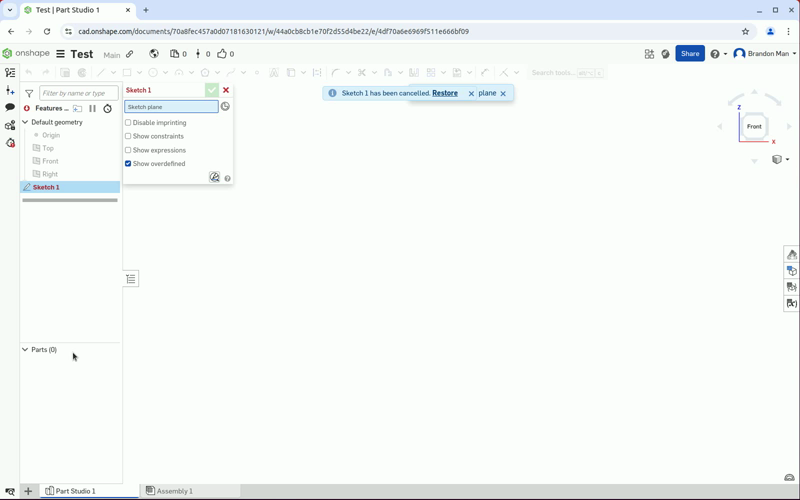
mouse_move(73, 163)
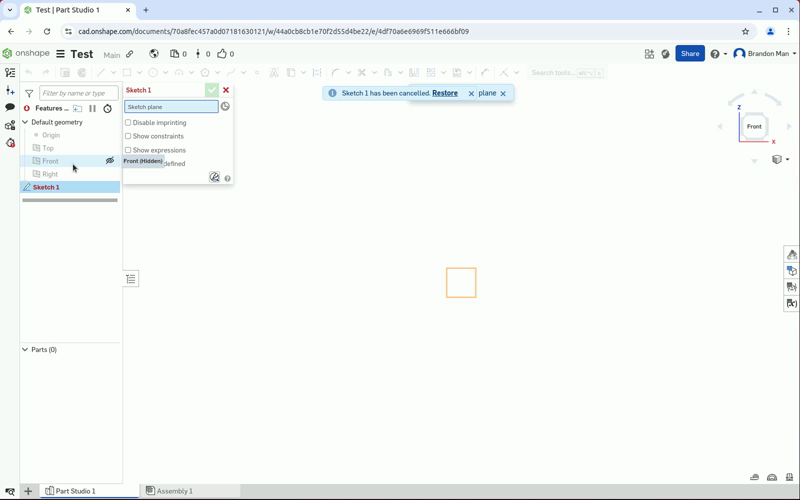
click(73, 163)
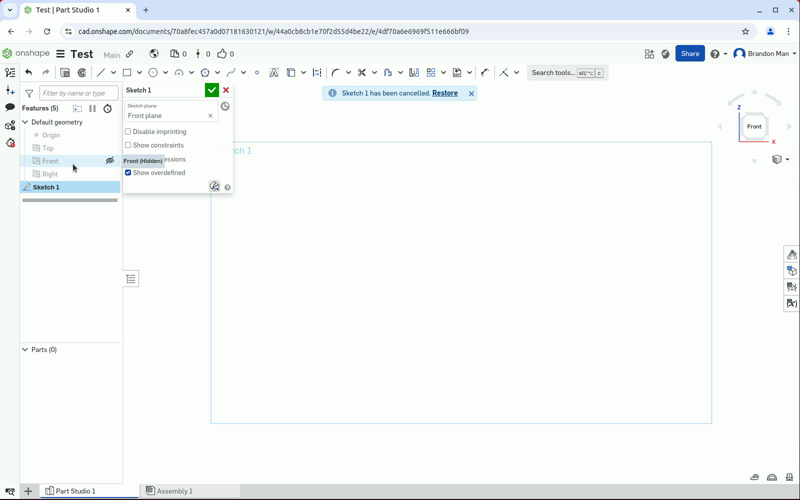
mouse_move(73, 352)
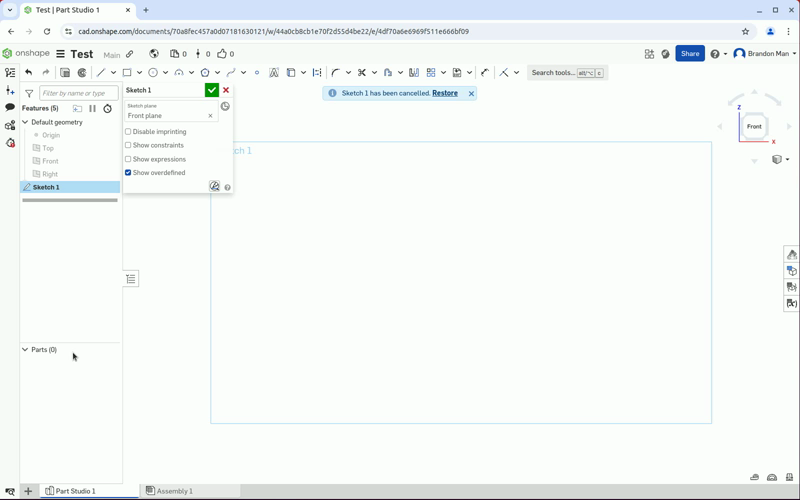
key(y)
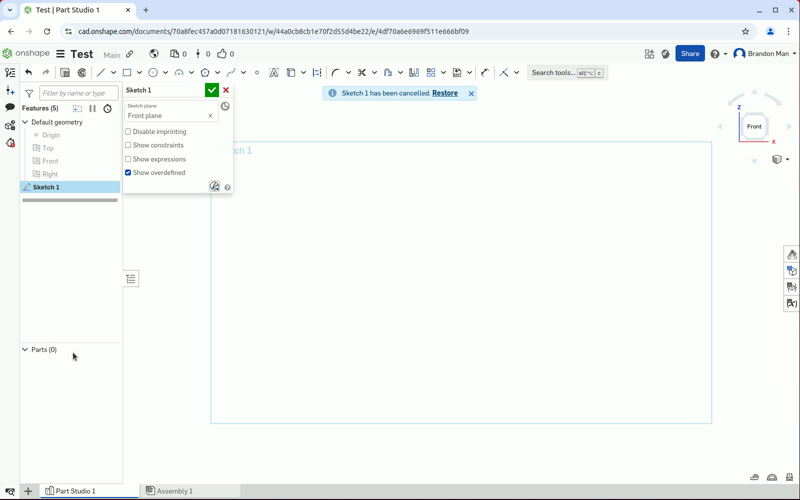
key(a)
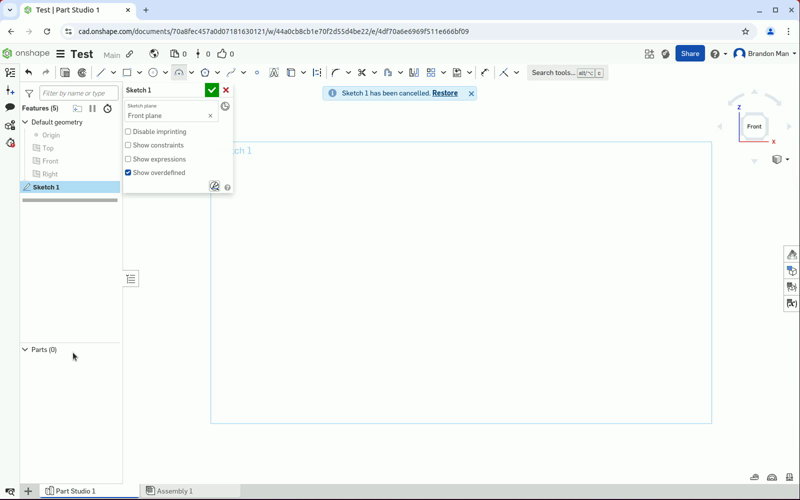
key_down(shift)
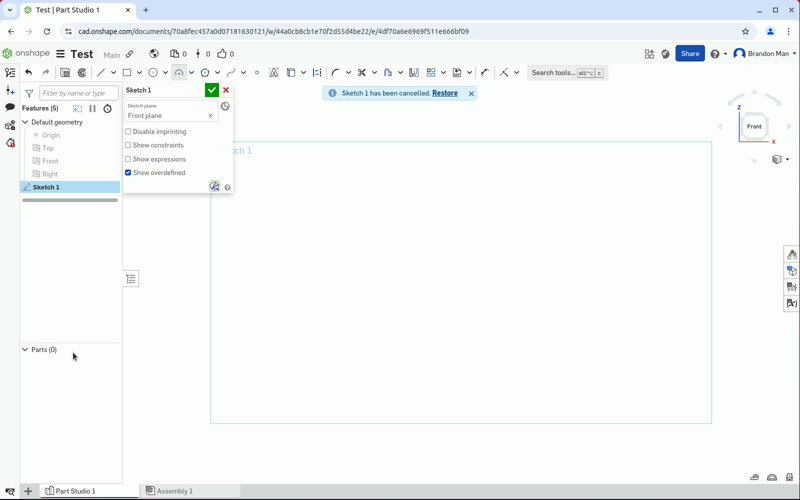
mouse_move(446, 223)
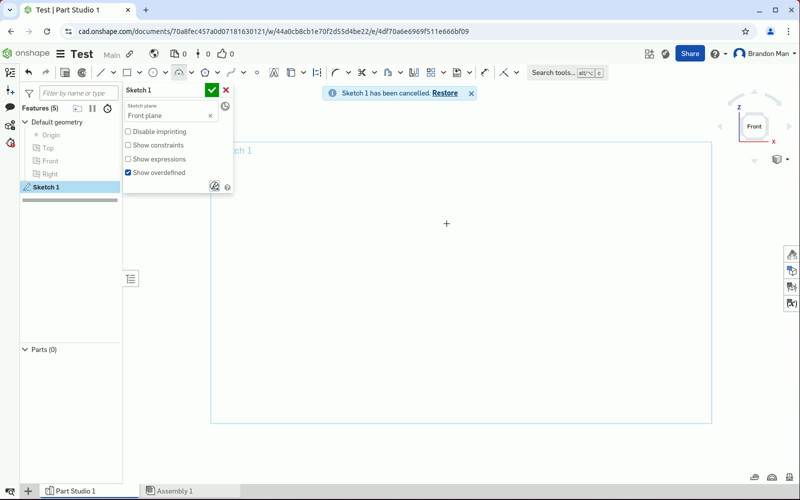
click(446, 223)
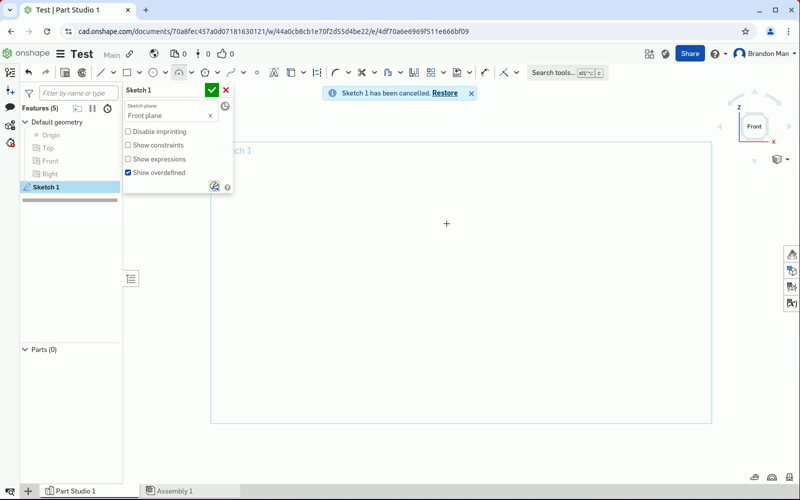
key_up(shift)
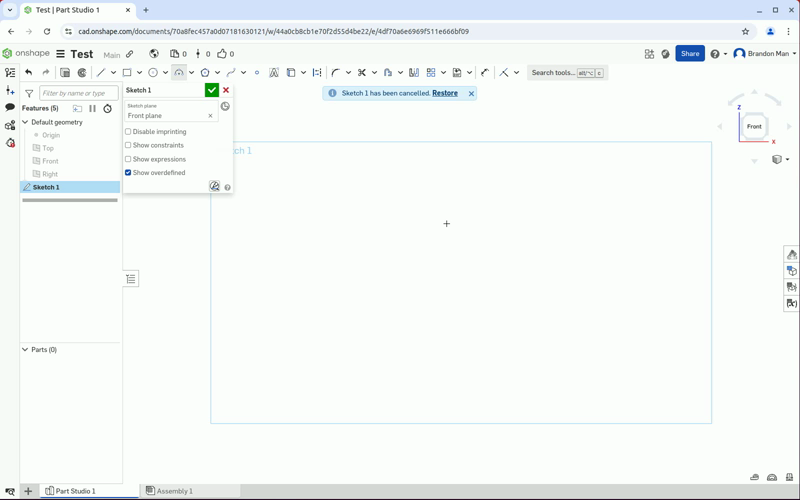
key_down(shift)
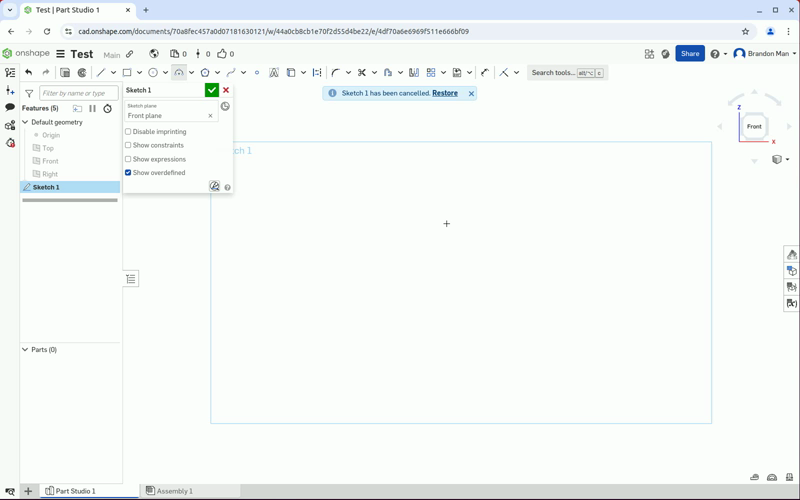
mouse_move(476, 223)
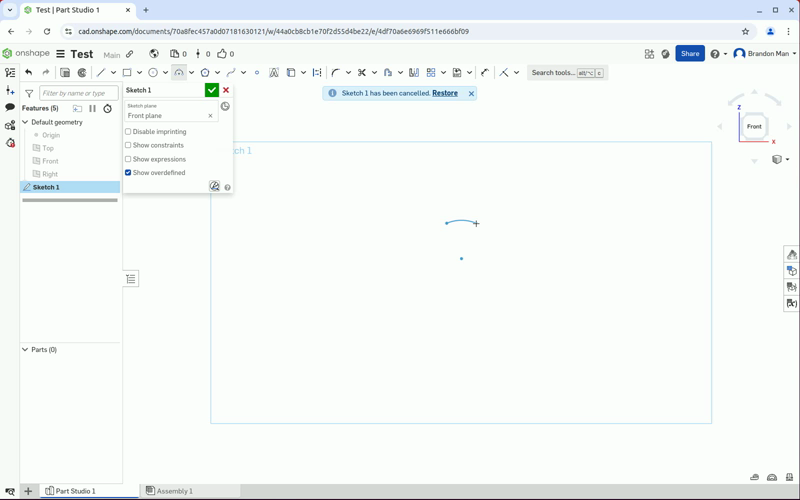
click(476, 223)
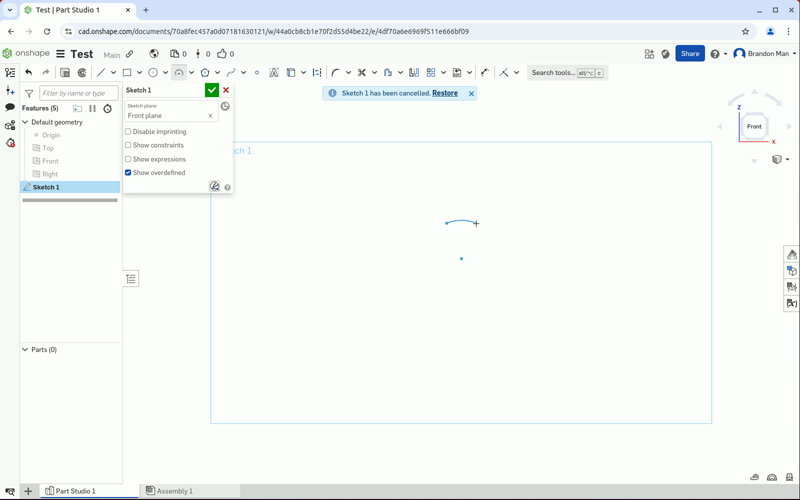
mouse_move(461, 210)
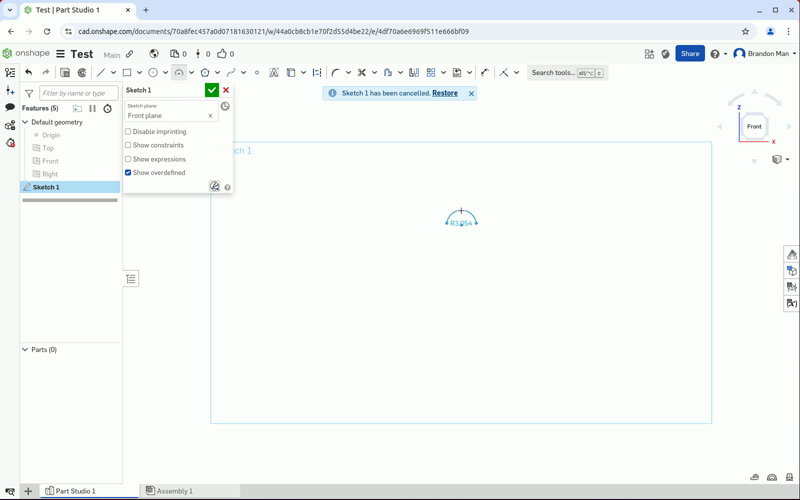
click(461, 210)
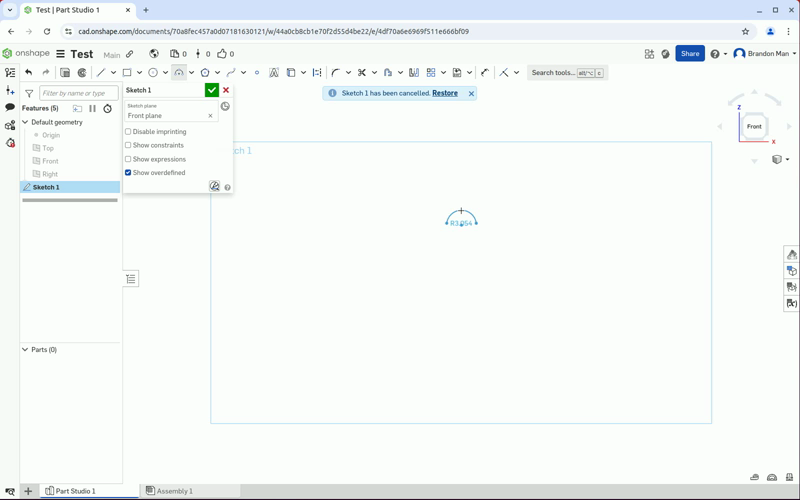
key_up(shift)
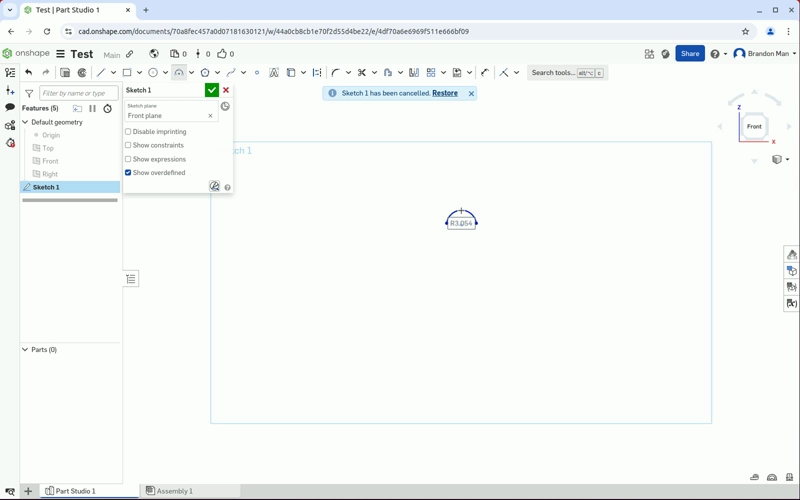
key(esc)
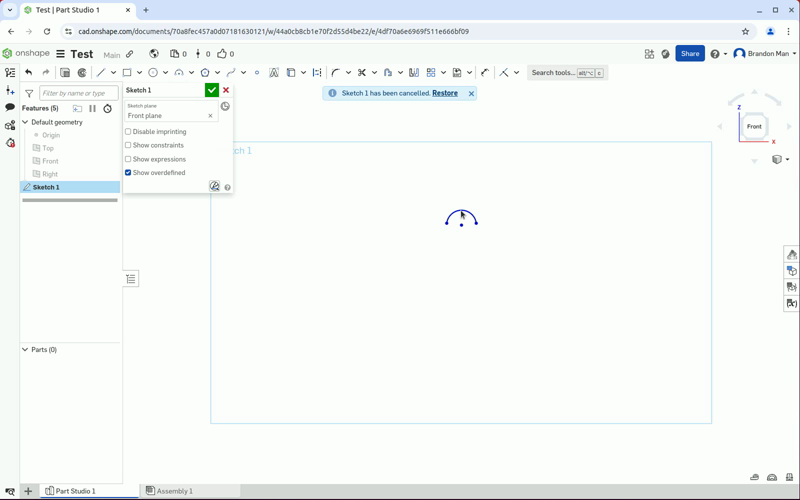
key(l)
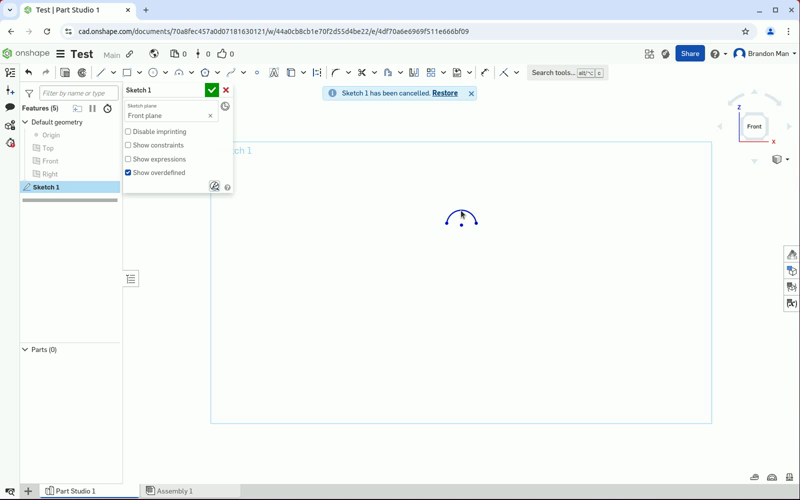
mouse_move(476, 223)
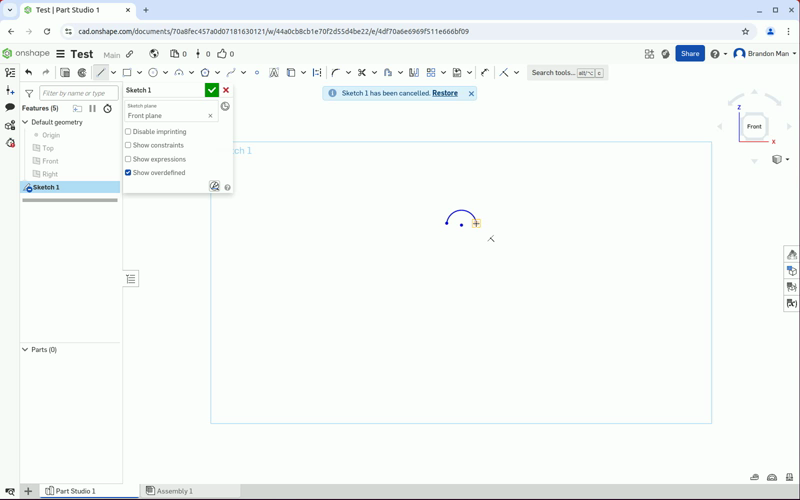
click(476, 223)
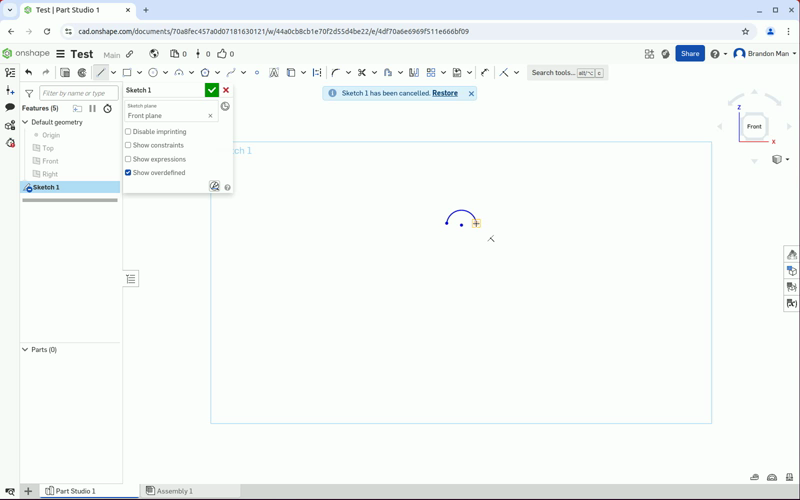
key_down(shift)
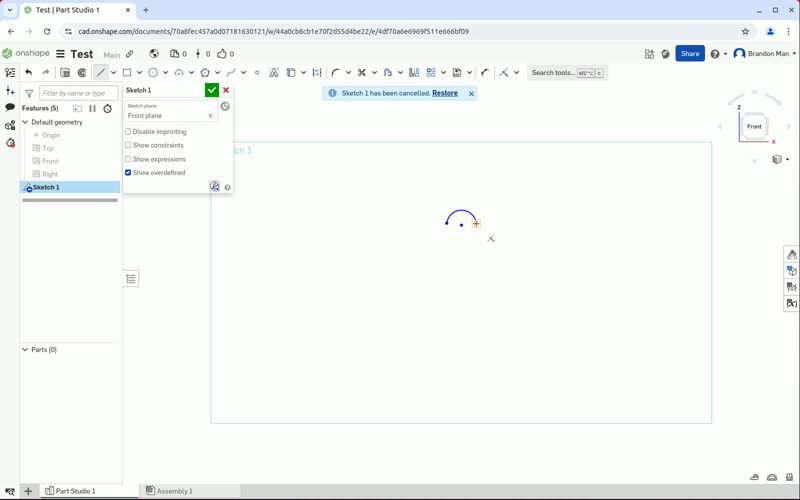
mouse_move(506, 223)
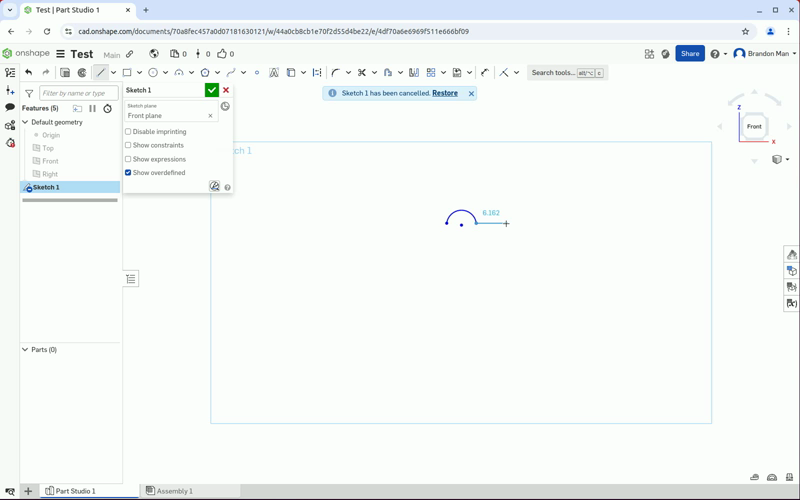
mouse_move(470, 176)
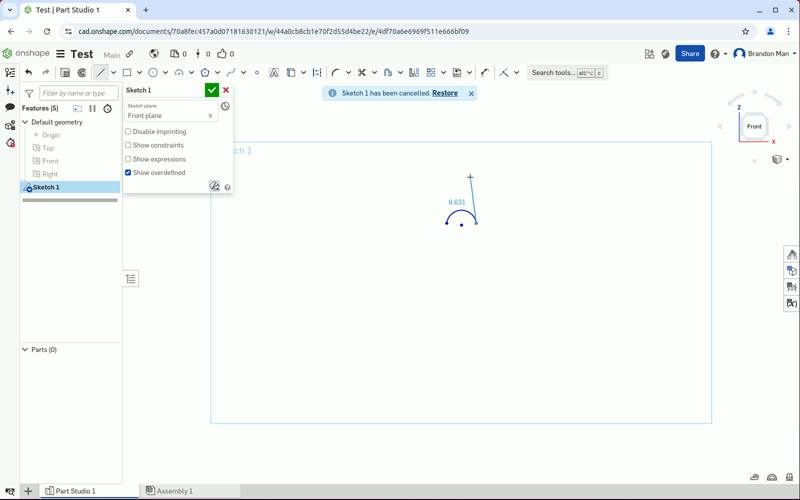
click(470, 176)
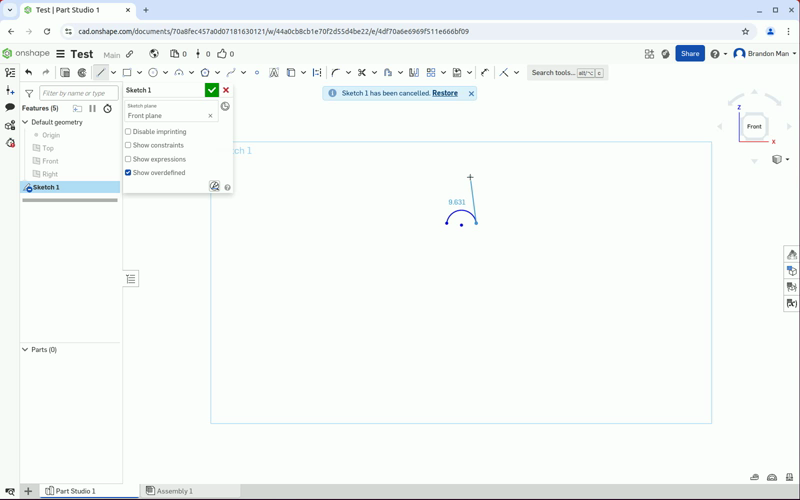
key_up(shift)
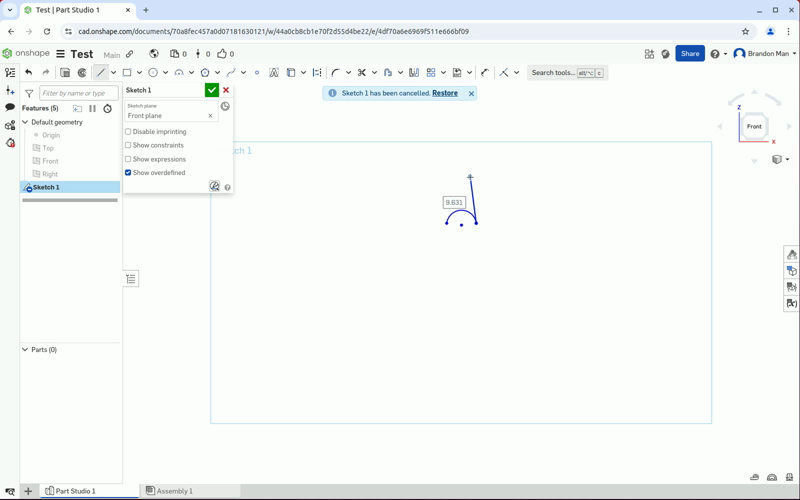
key(esc)
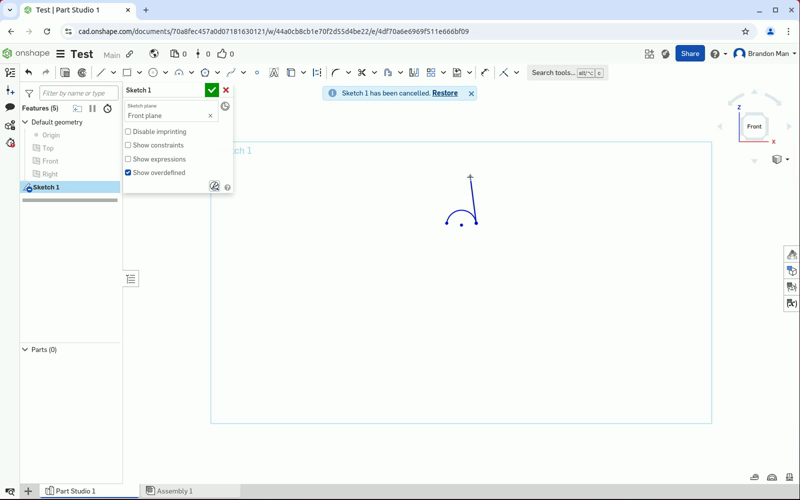
key(a)
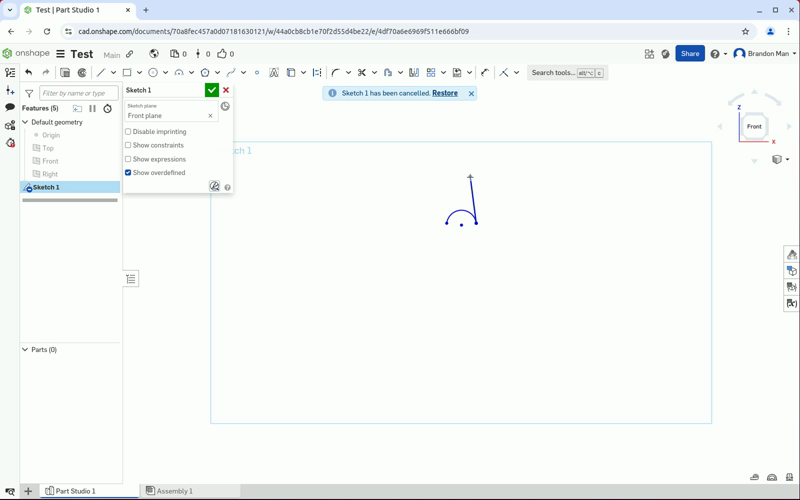
mouse_move(470, 176)
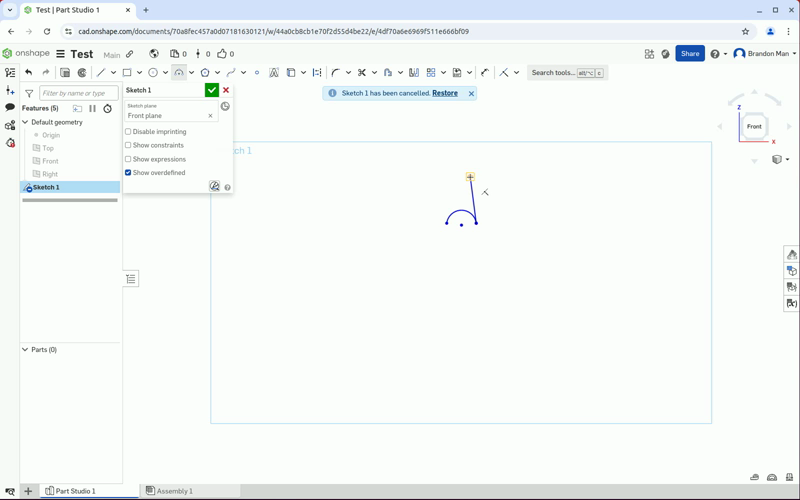
click(470, 176)
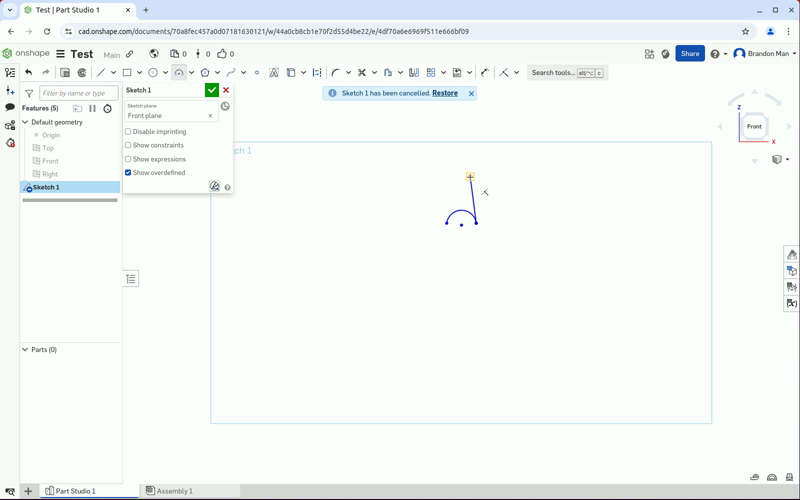
key_down(shift)
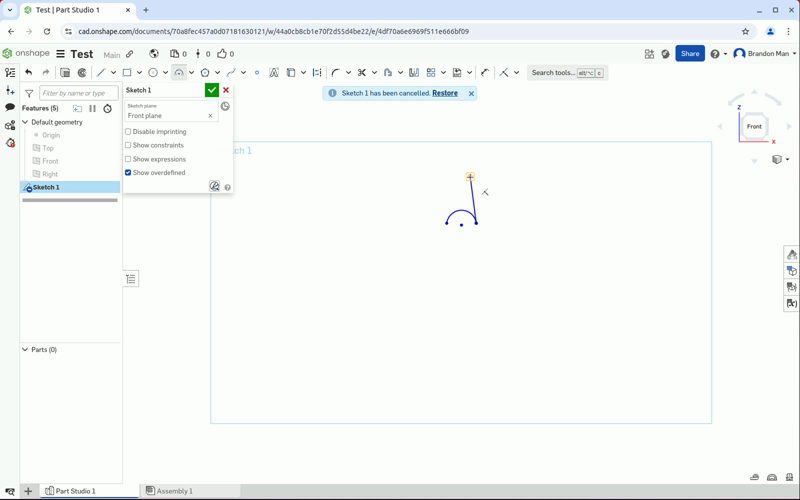
mouse_move(452, 176)
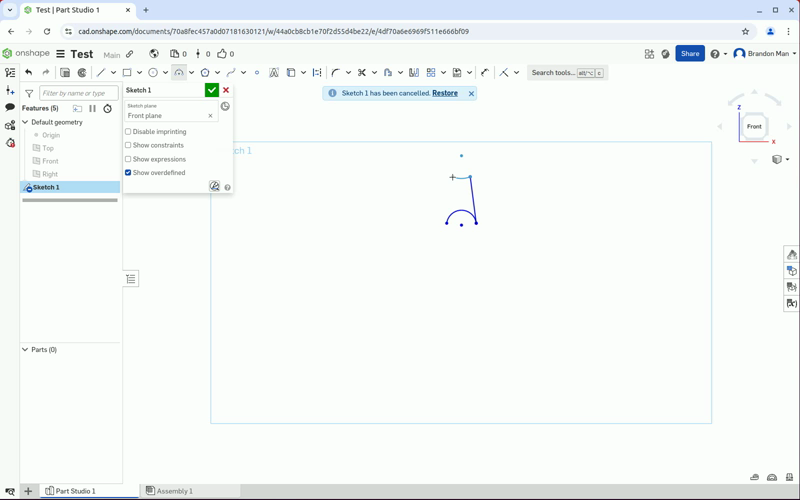
click(452, 176)
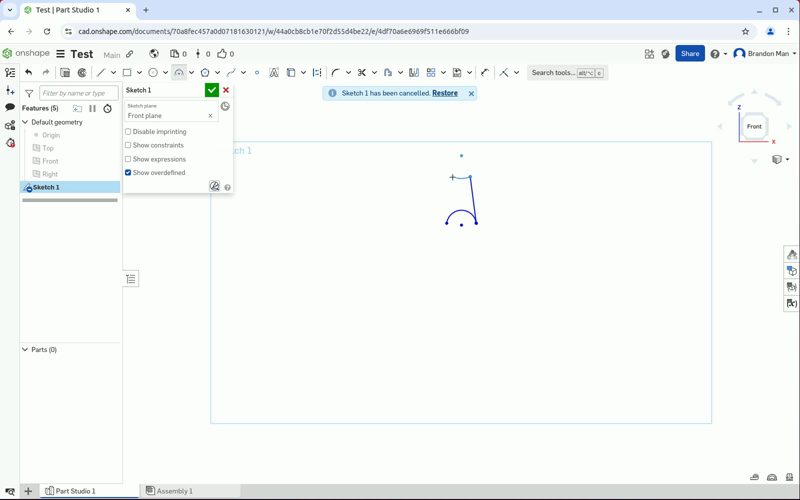
mouse_move(461, 186)
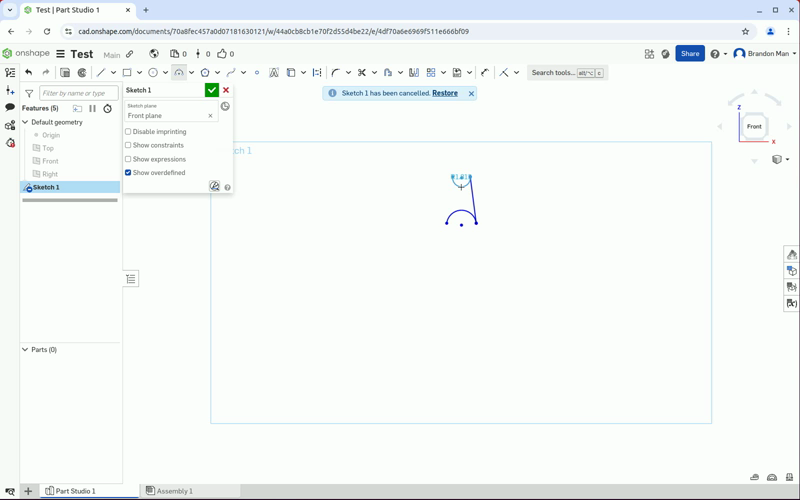
click(461, 186)
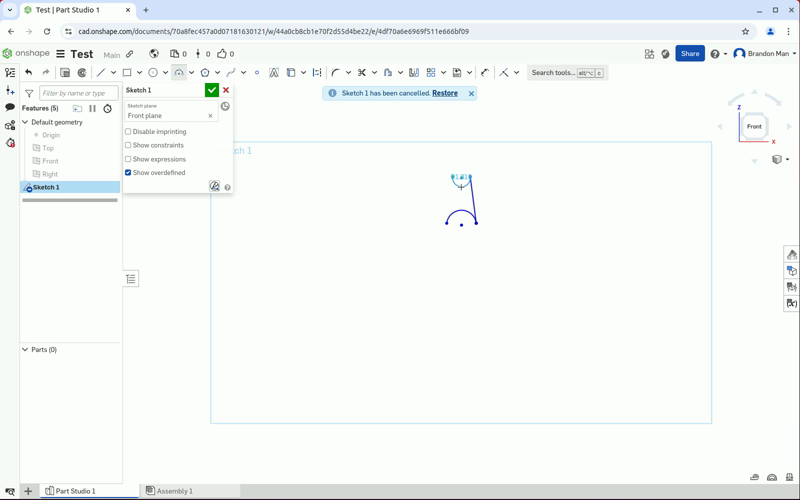
key_up(shift)
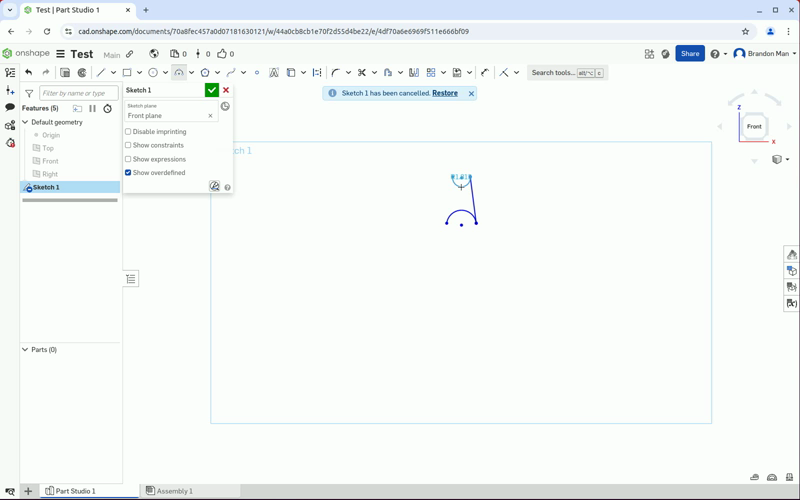
key(esc)
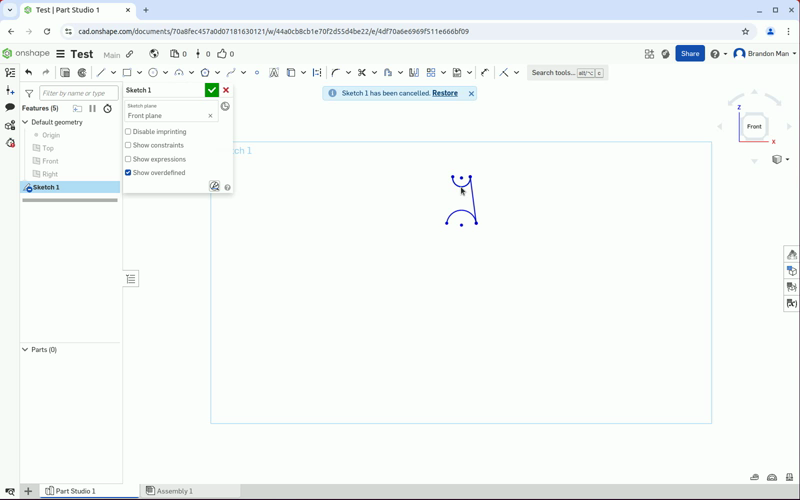
key(l)
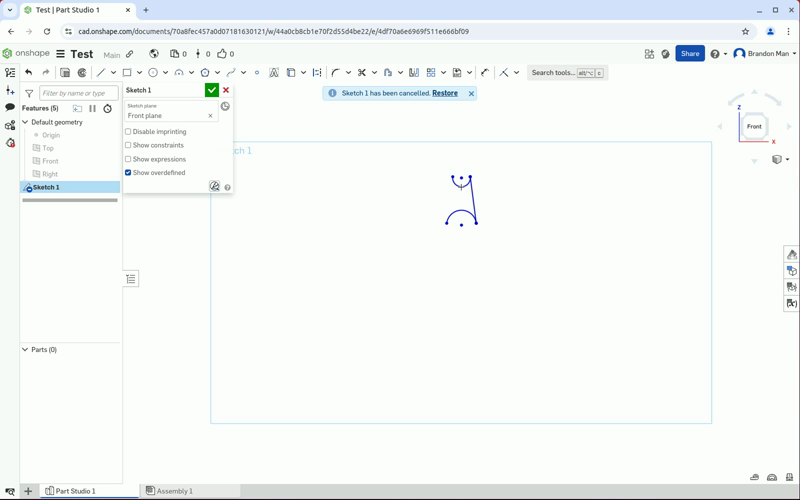
mouse_move(452, 176)
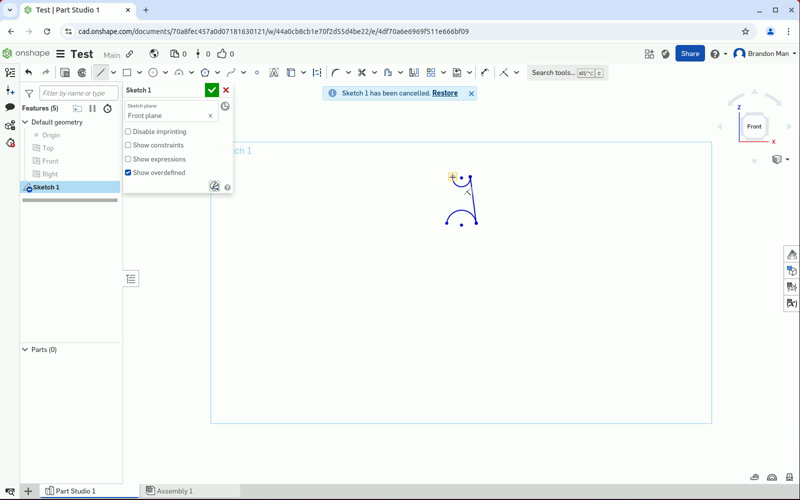
click(452, 176)
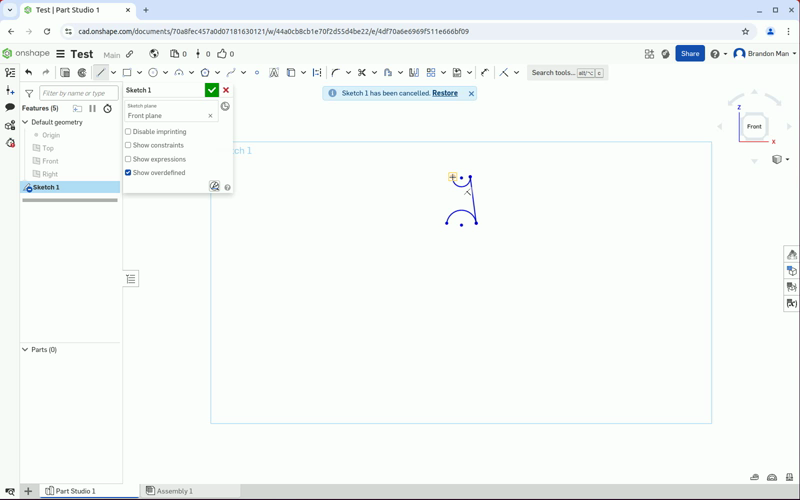
mouse_move(482, 176)
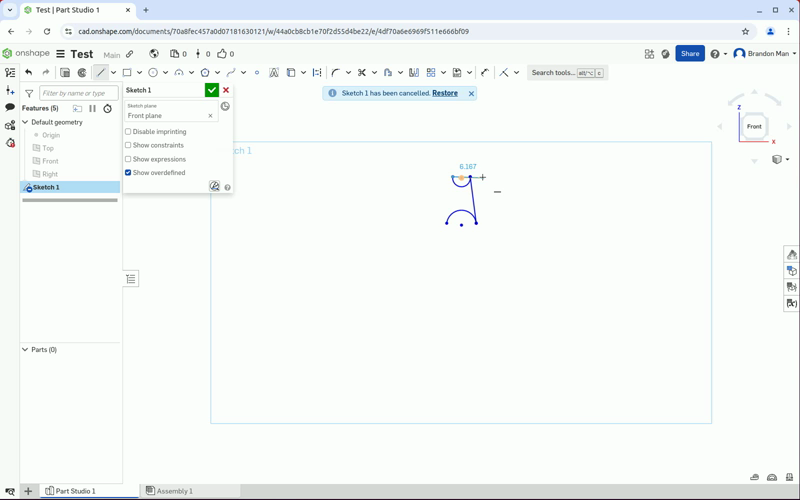
key_down(shift)
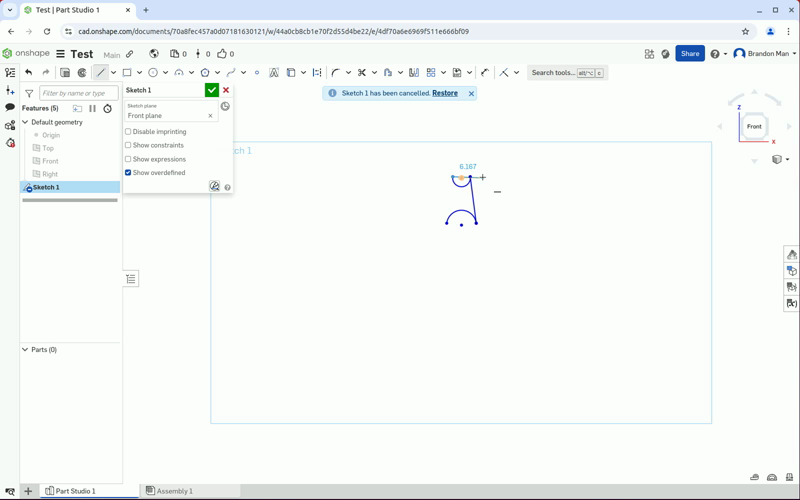
mouse_move(446, 223)
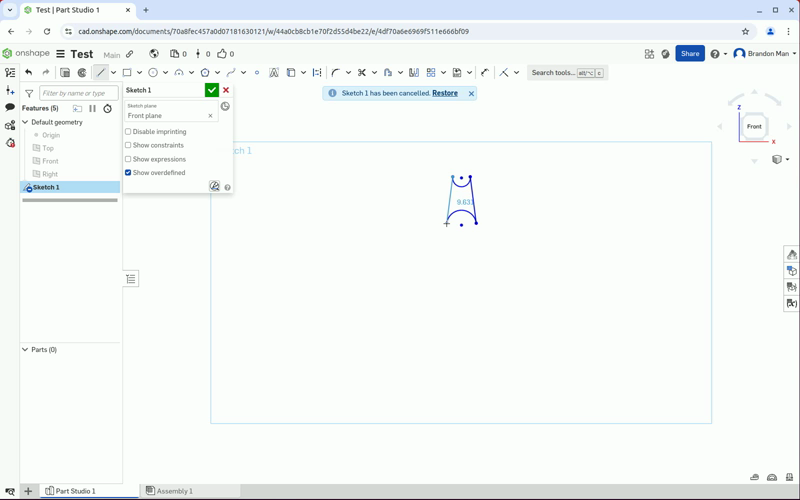
key_up(shift)
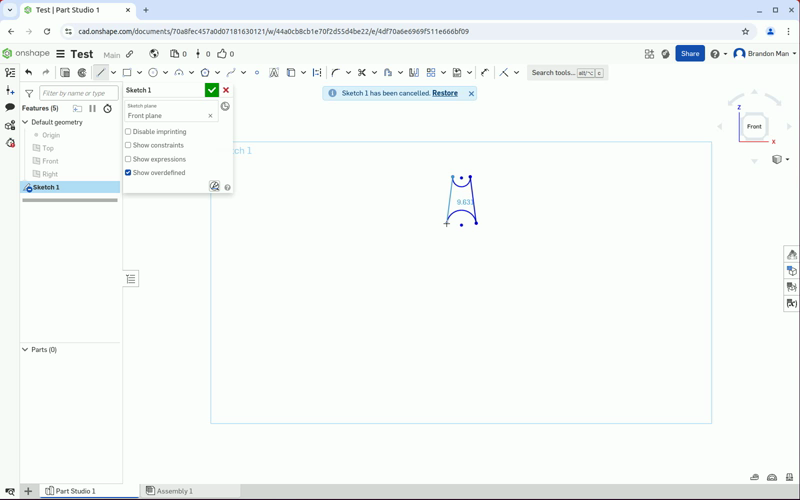
click(446, 223)
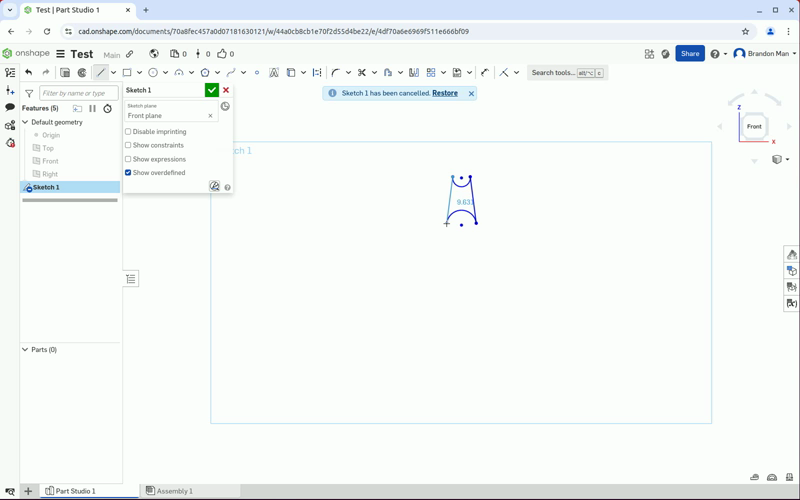
key(esc)
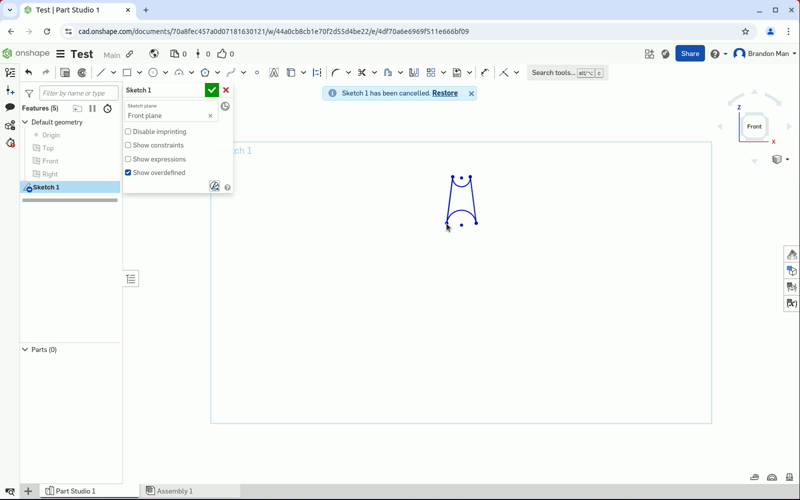
key(c)
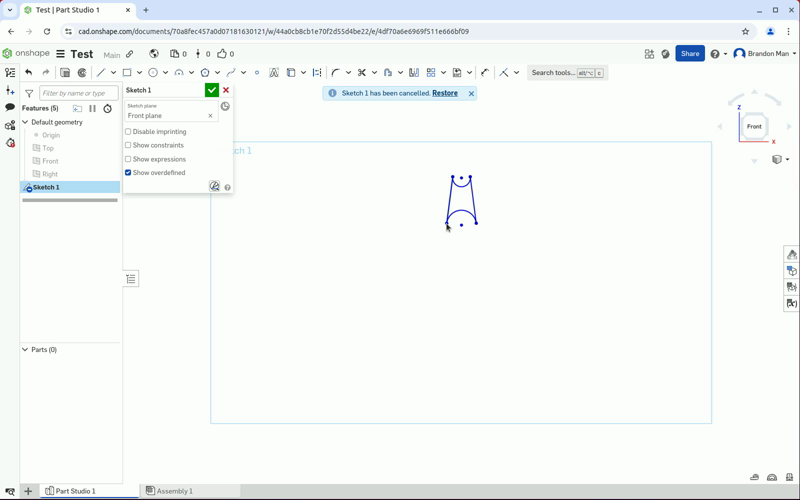
key_down(shift)
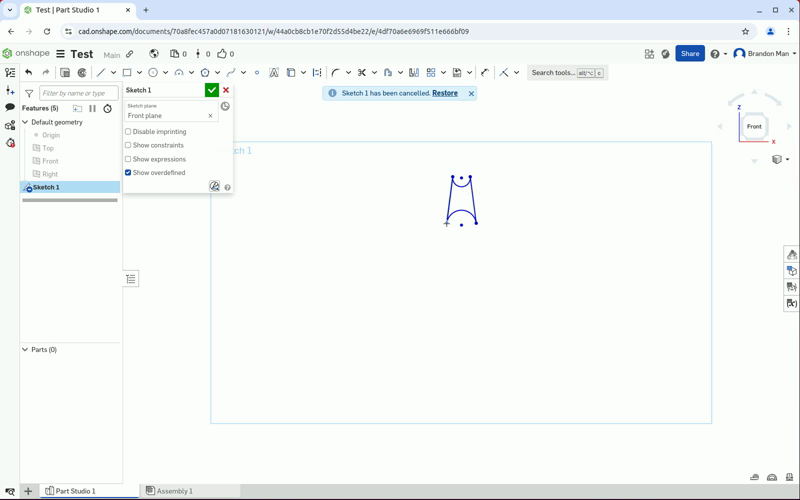
mouse_move(458, 191)
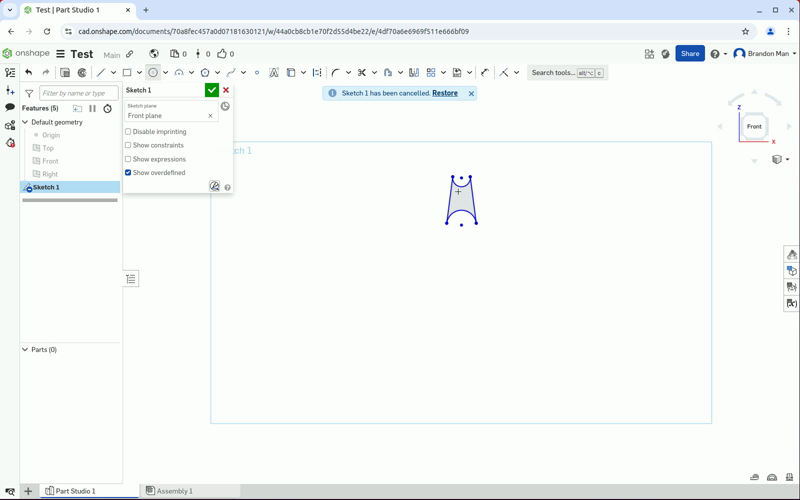
click(458, 191)
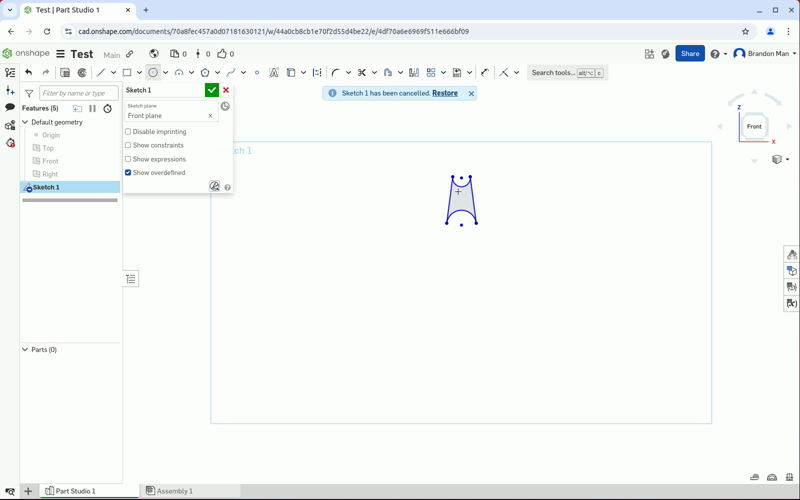
key_up(shift)
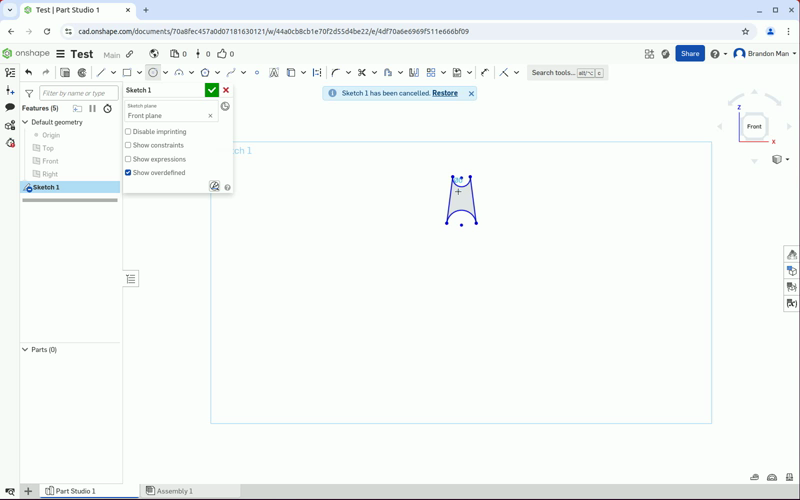
mouse_move(461, 191)
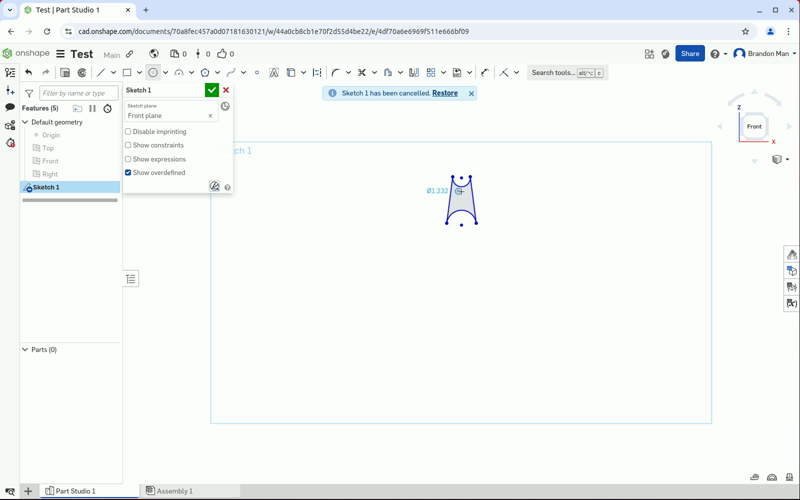
scroll(6)
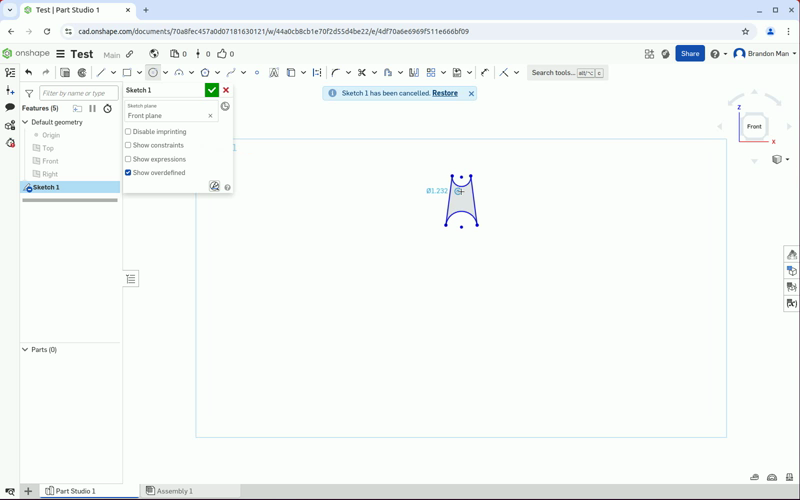
scroll(6)
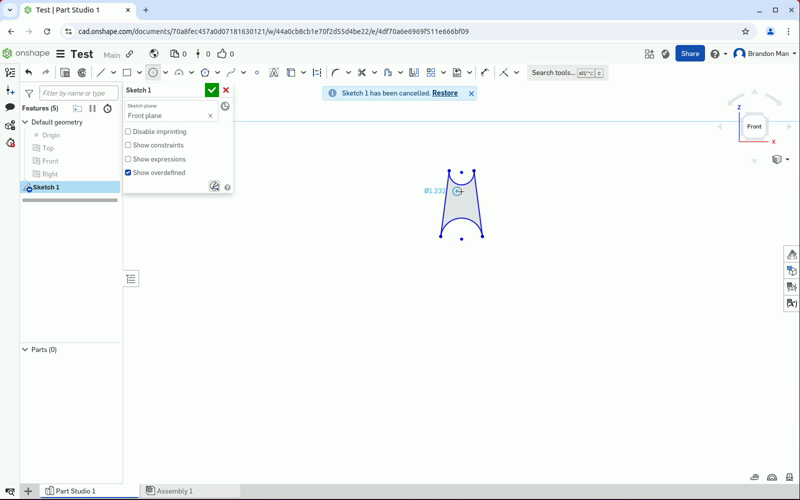
scroll(6)
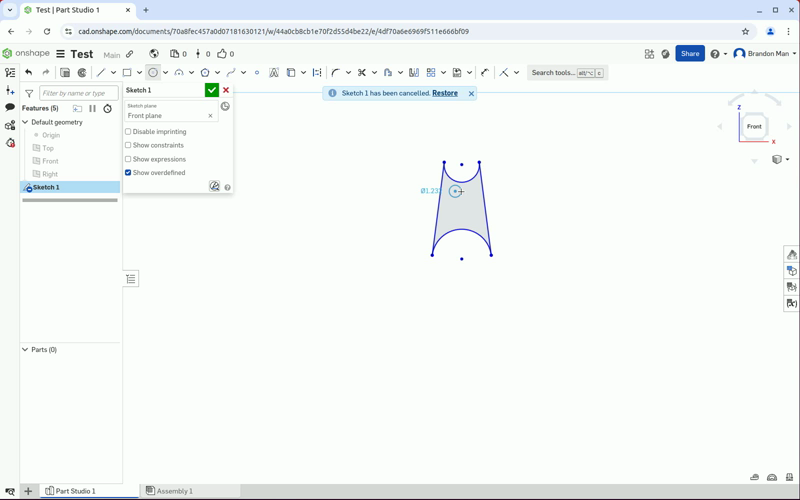
scroll(6)
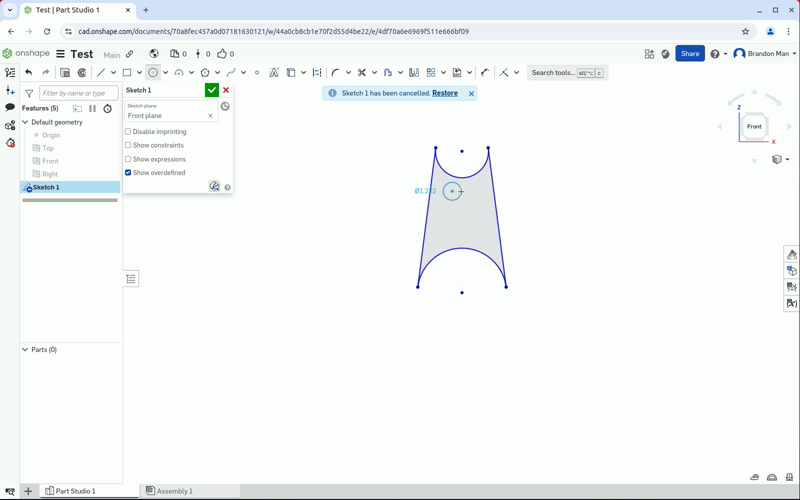
scroll(6)
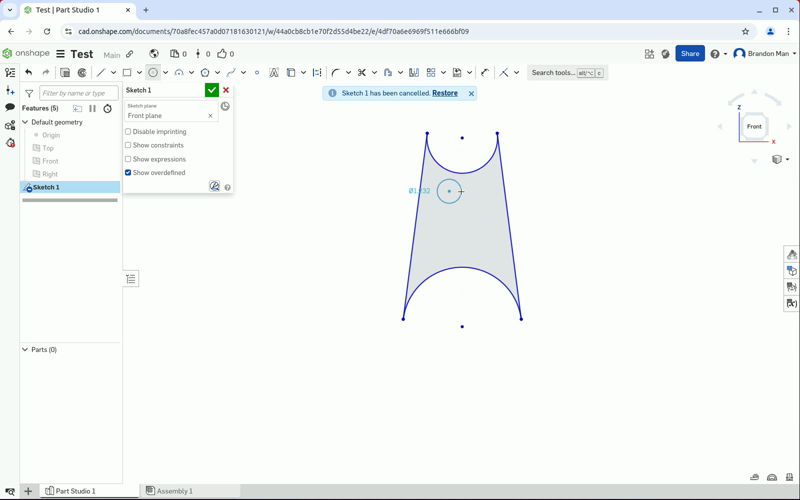
scroll(6)
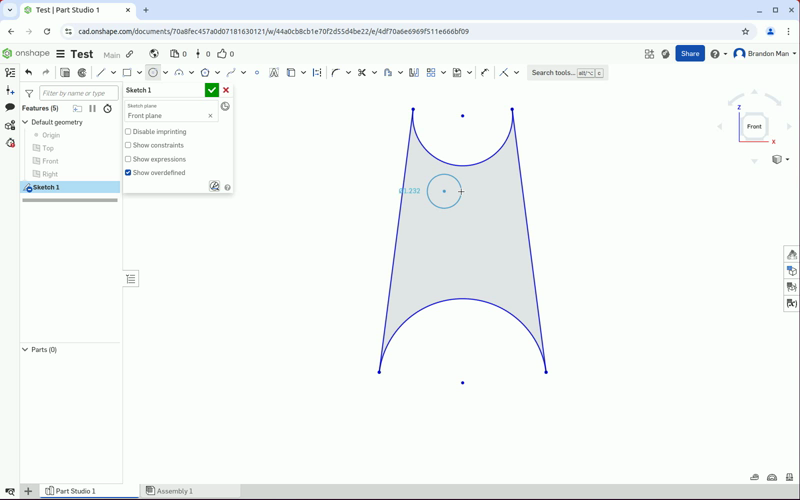
scroll(6)
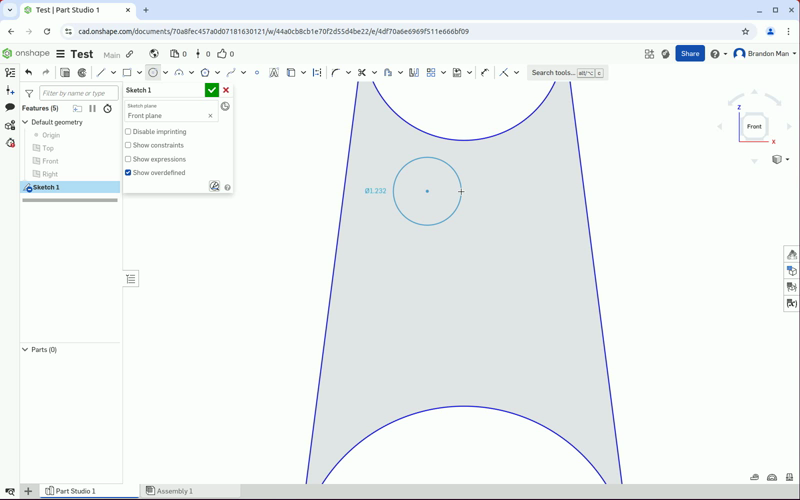
click(461, 191)
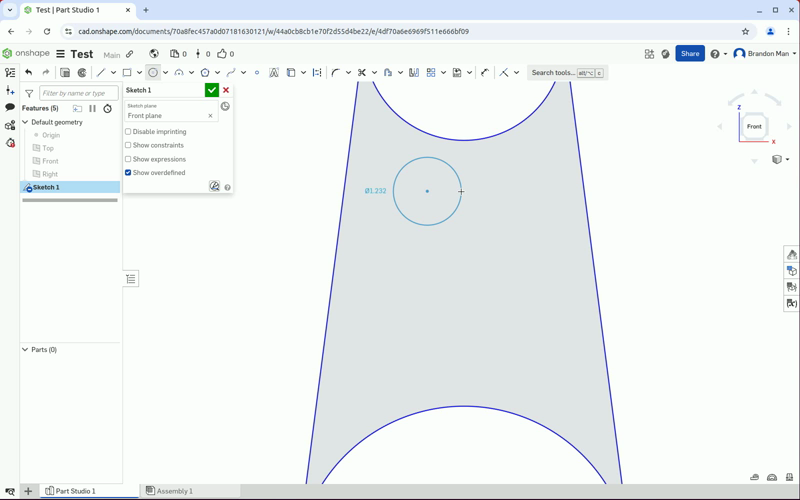
scroll(-6)
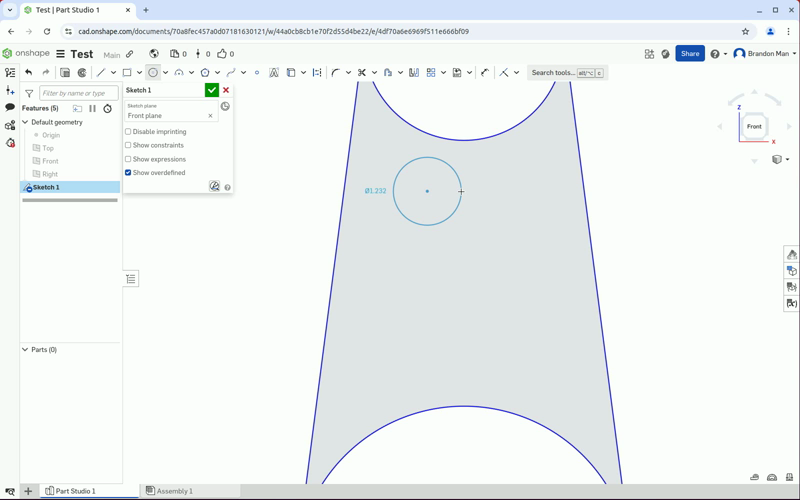
scroll(-6)
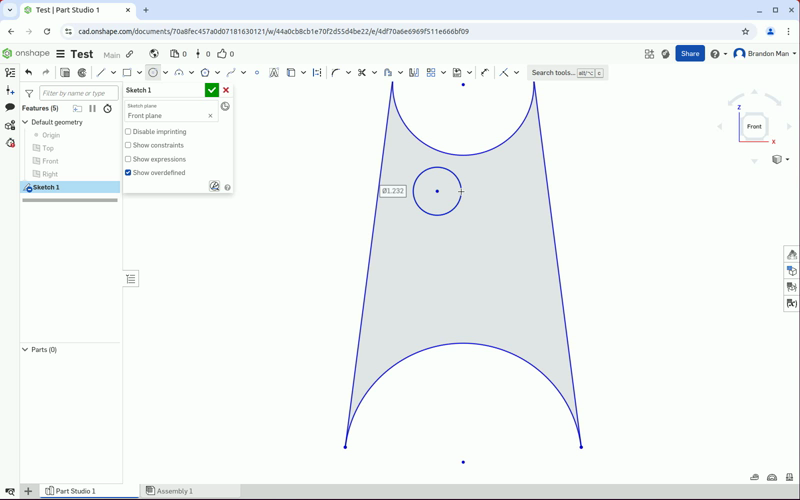
scroll(-6)
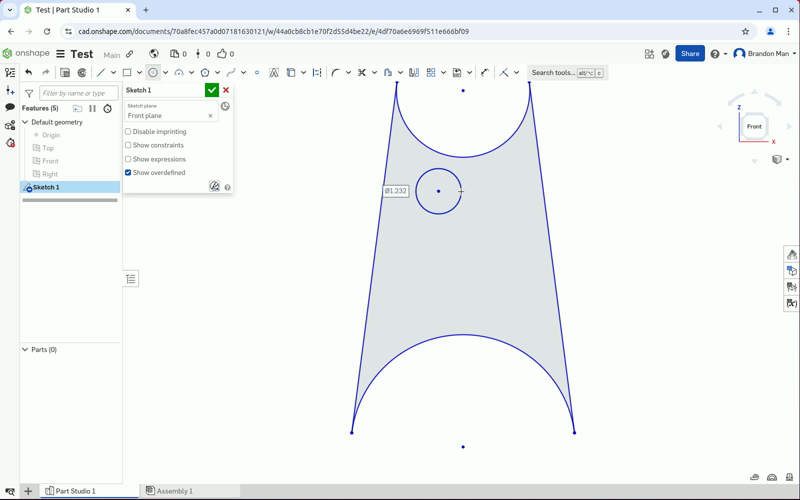
scroll(-6)
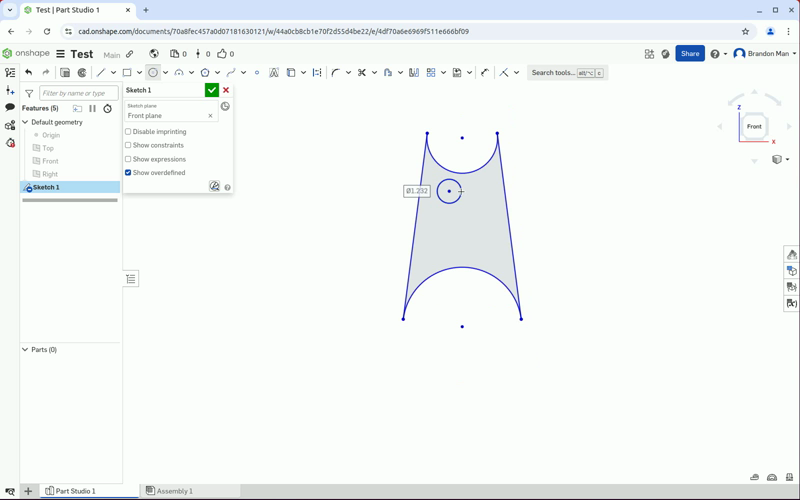
scroll(-6)
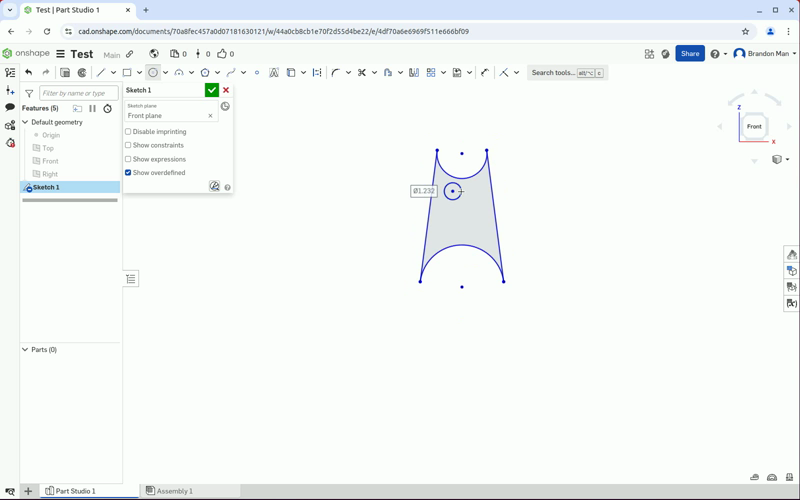
scroll(-6)
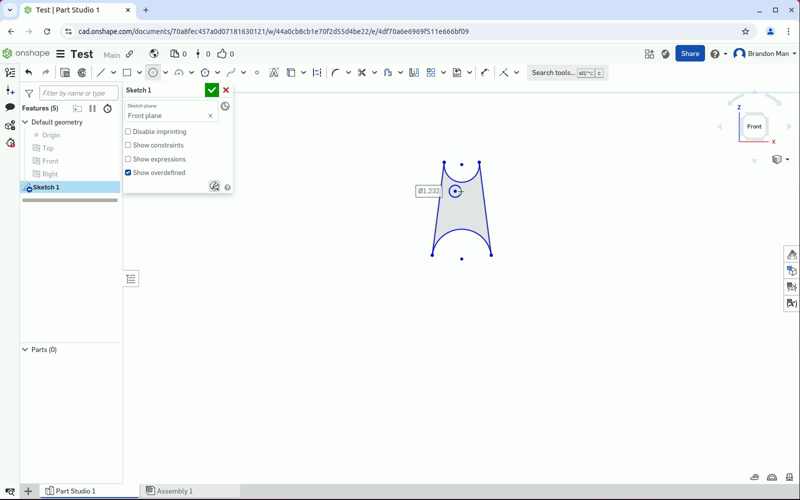
scroll(-6)
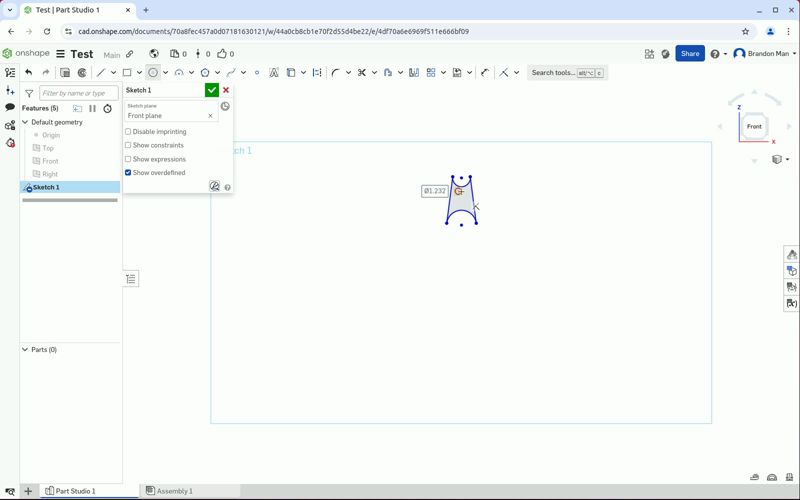
key(esc)
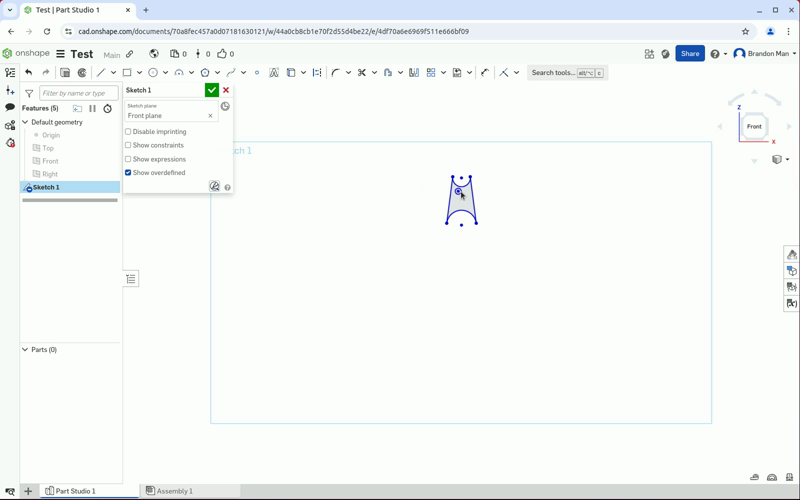
mouse_move(456, 196)
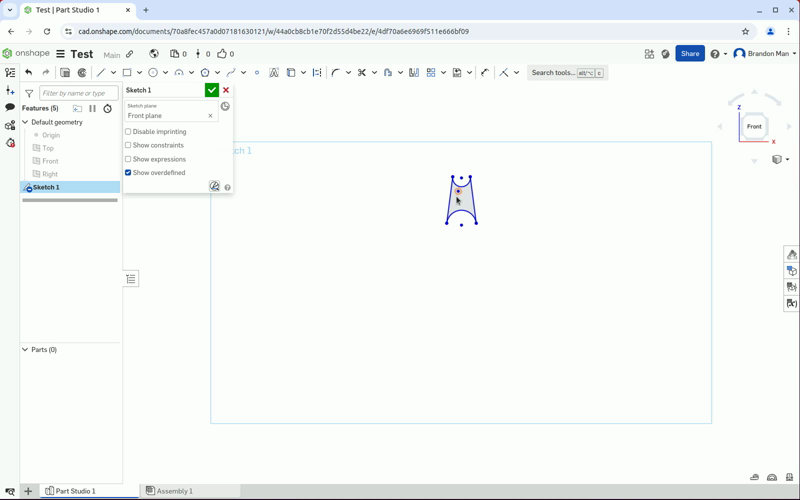
scroll(6)
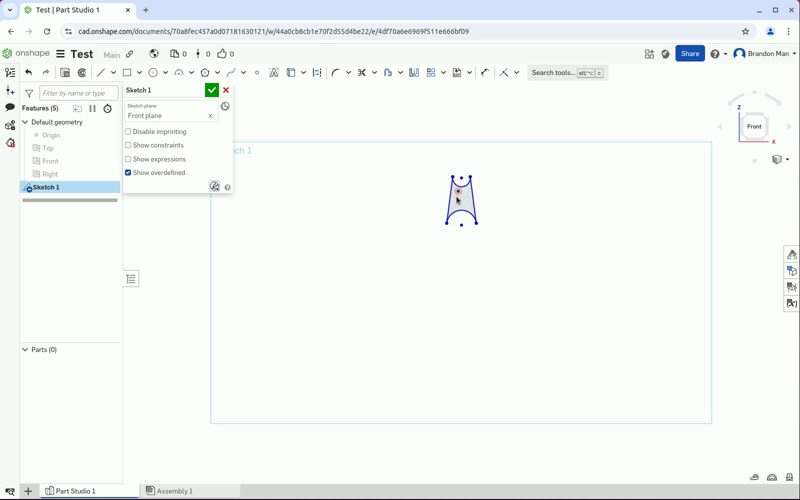
scroll(6)
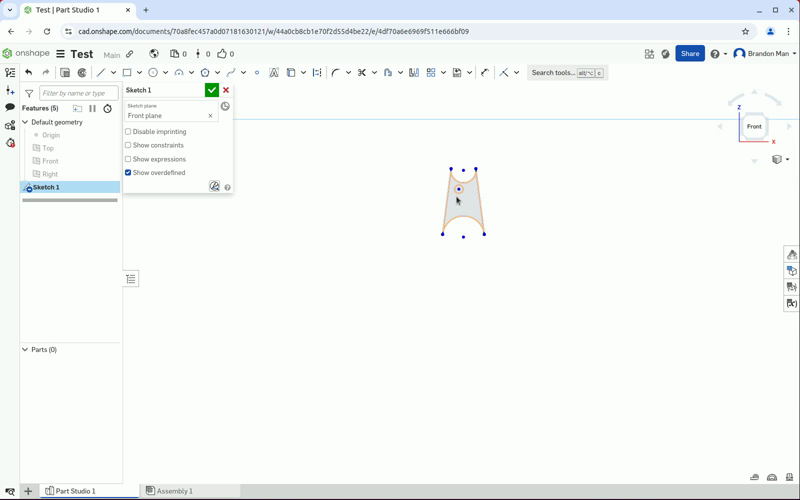
scroll(6)
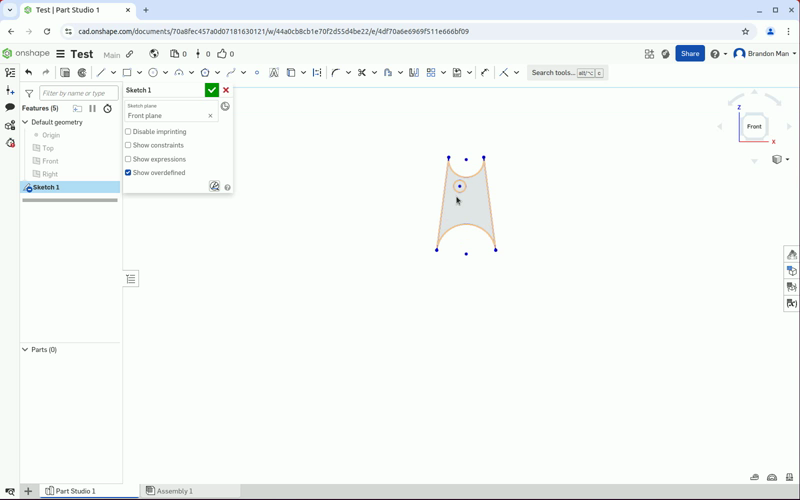
scroll(6)
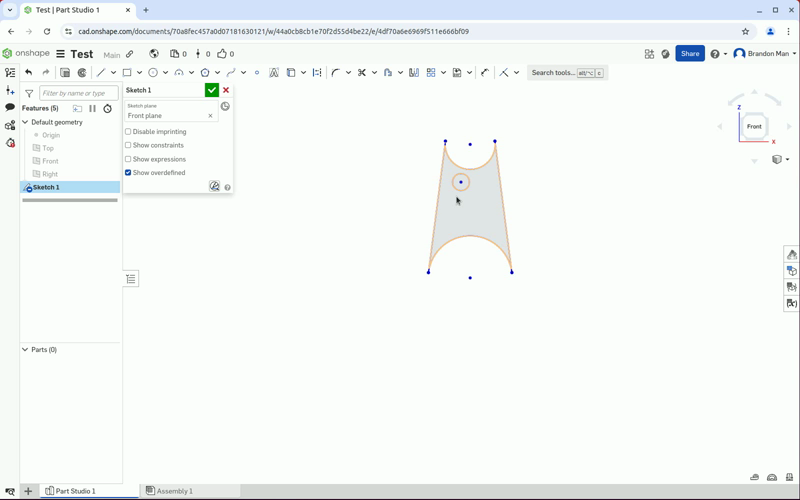
scroll(6)
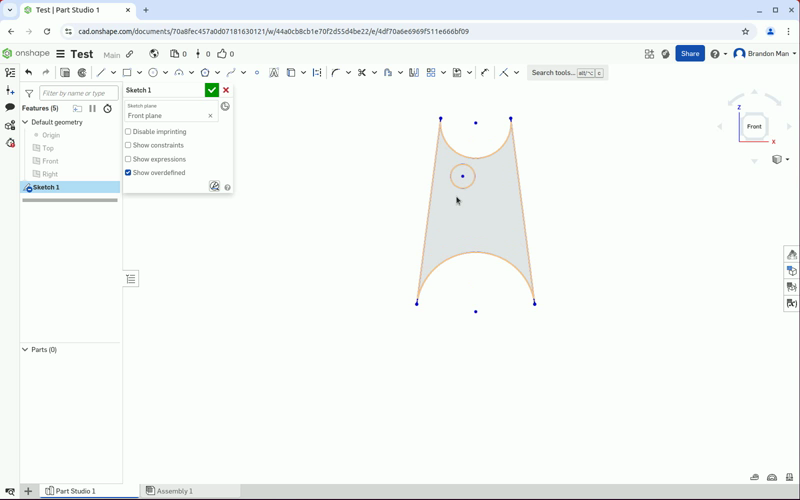
scroll(6)
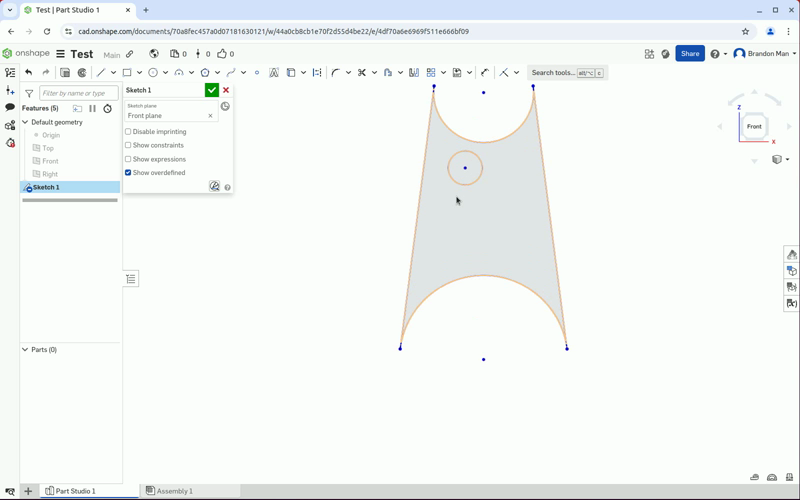
scroll(6)
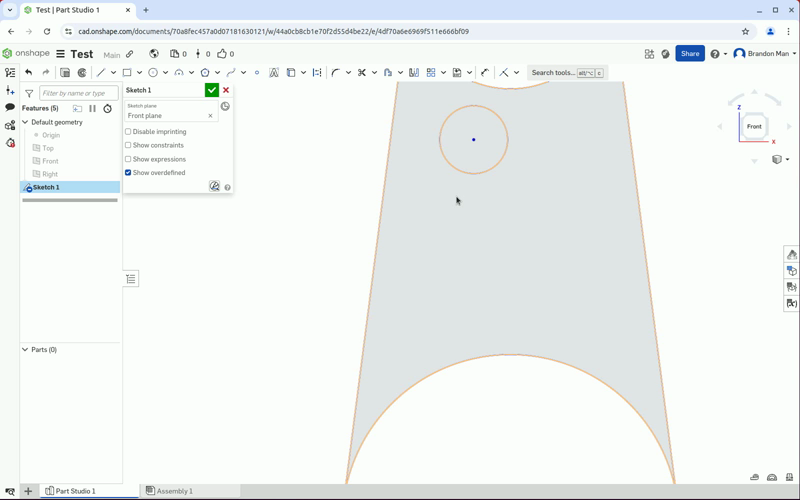
click(456, 196)
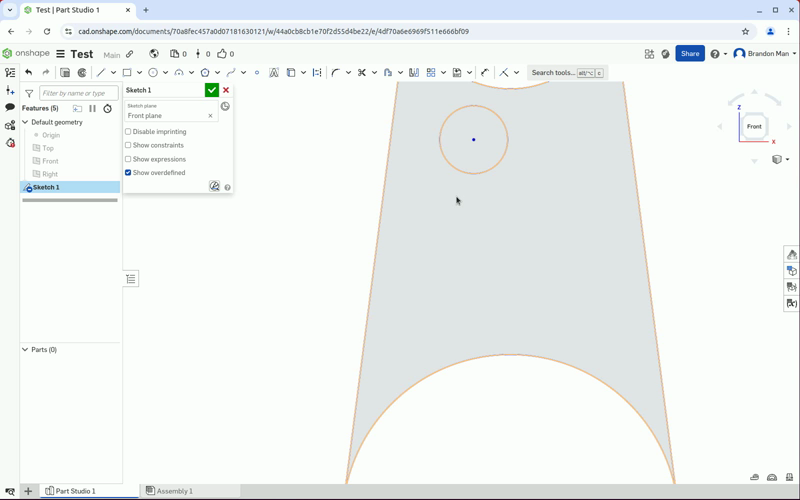
scroll(-6)
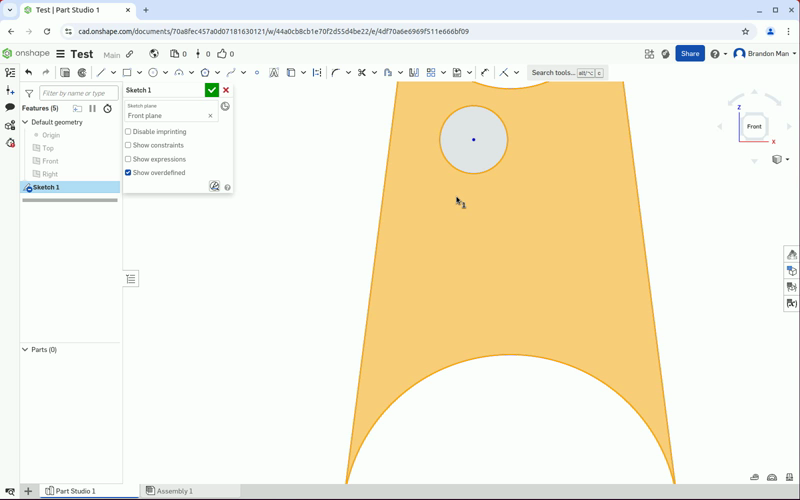
scroll(-6)
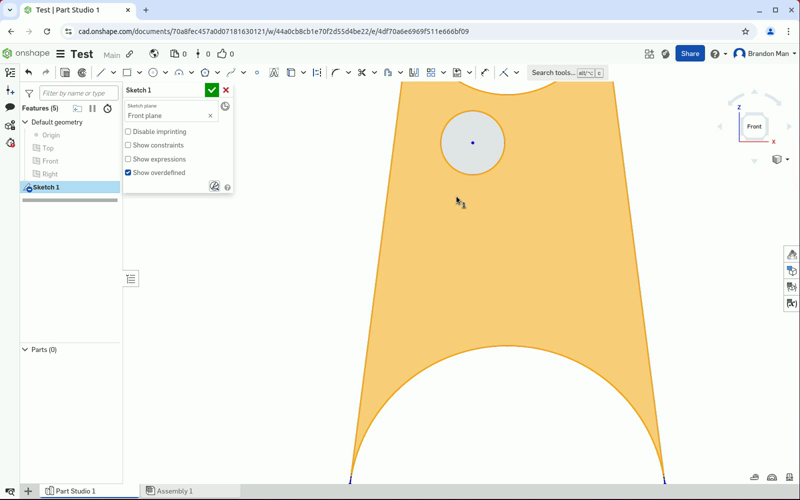
scroll(-6)
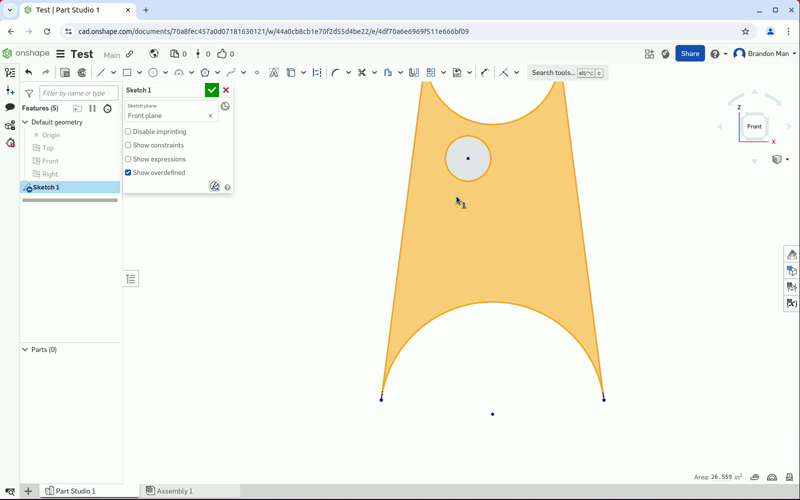
scroll(-6)
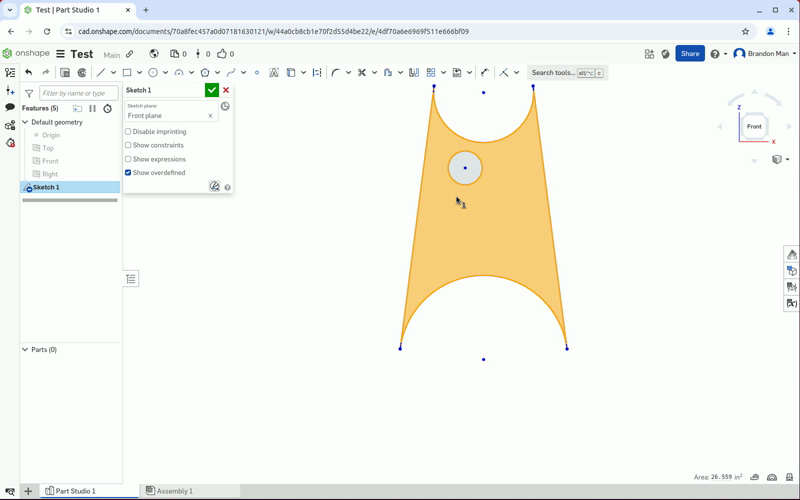
scroll(-6)
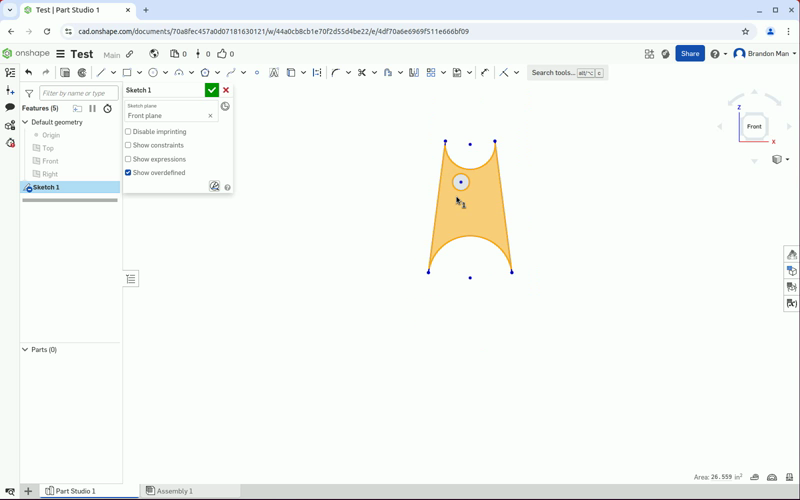
scroll(-6)
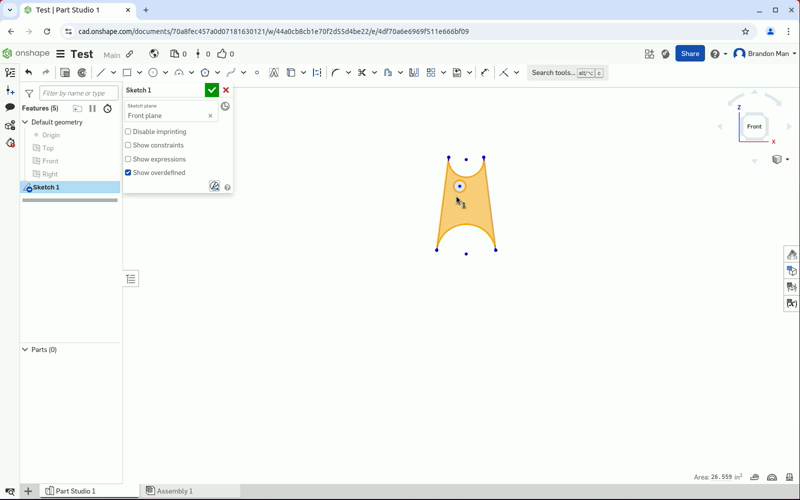
scroll(-6)
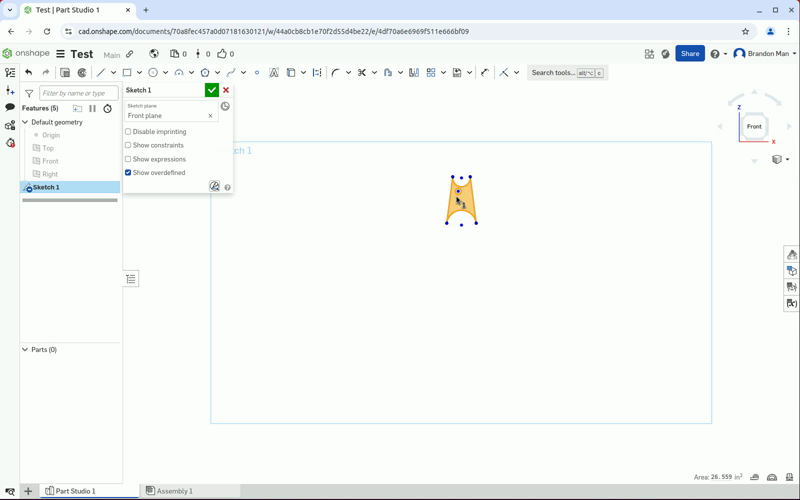
mouse_move(73, 352)
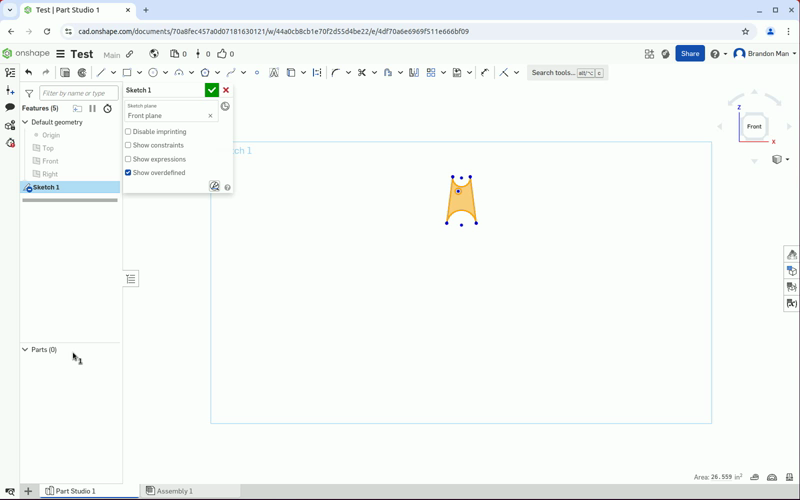
key(shift+y)
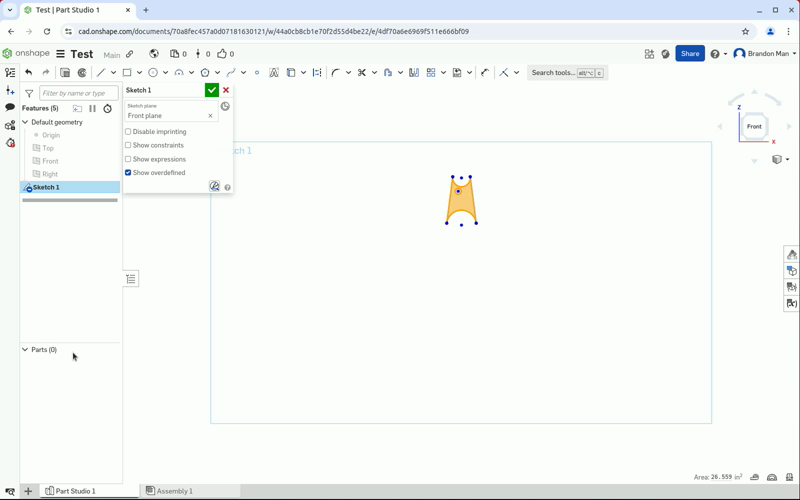
key(shift+e)
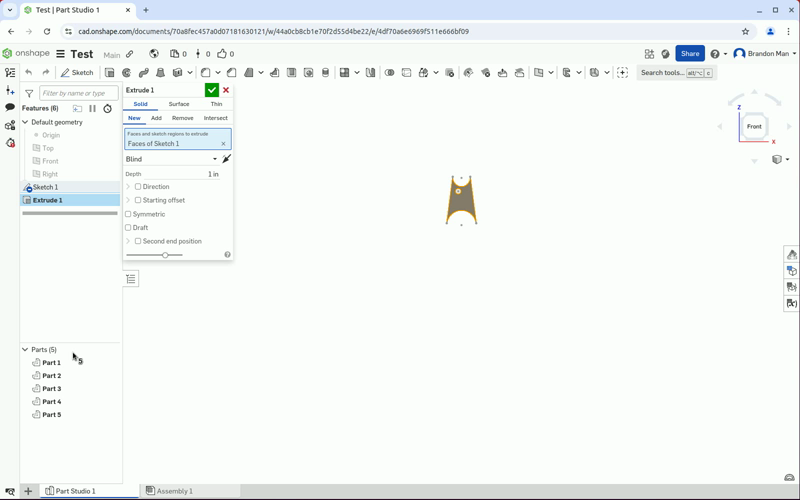
mouse_move(143, 106)
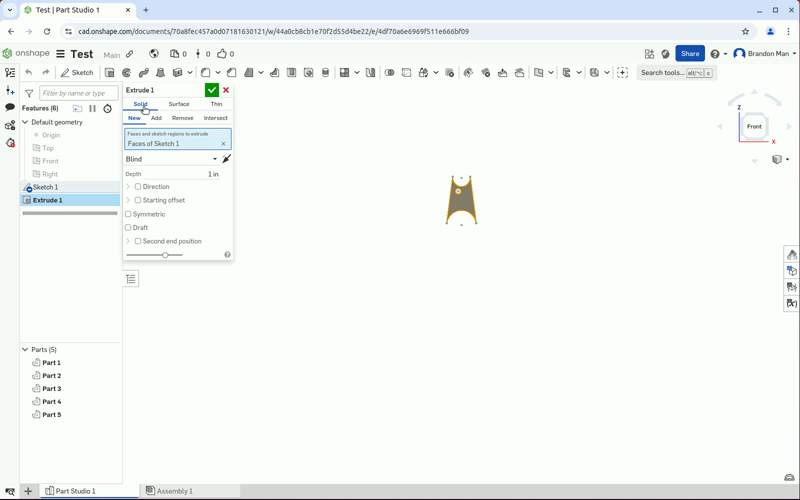
click(143, 106)
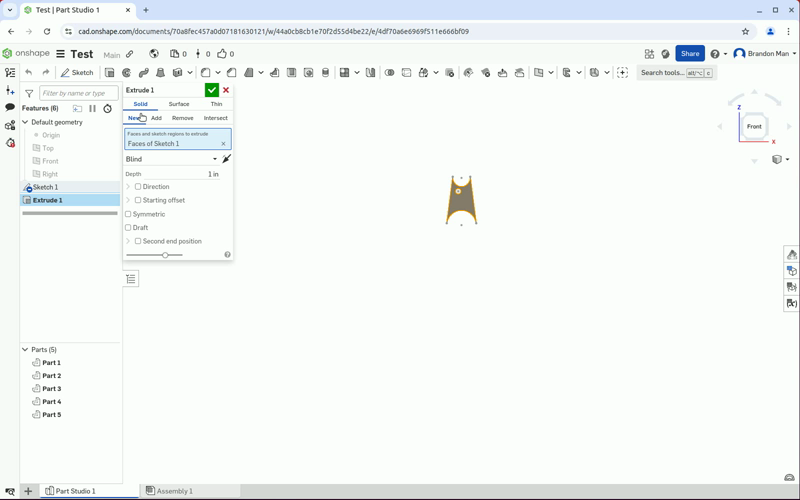
mouse_move(137, 120)
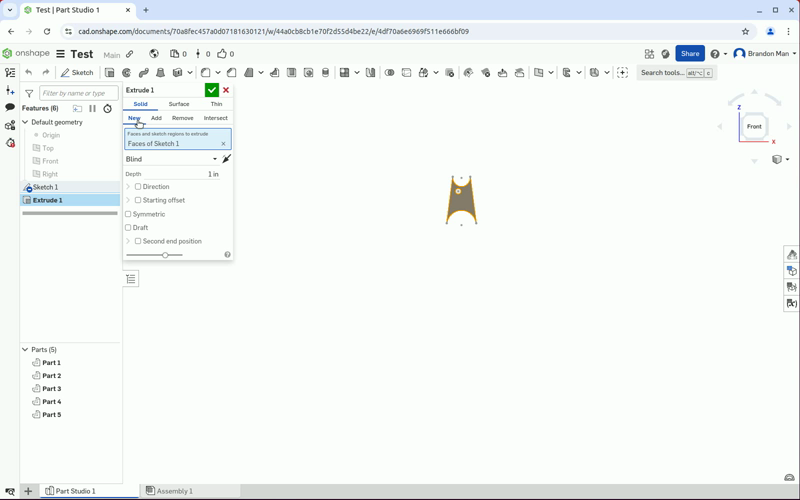
click(137, 120)
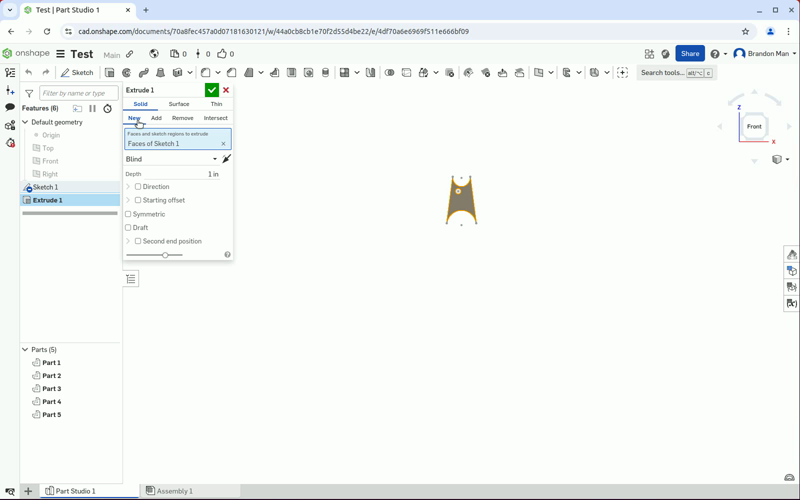
key(tab, 4)
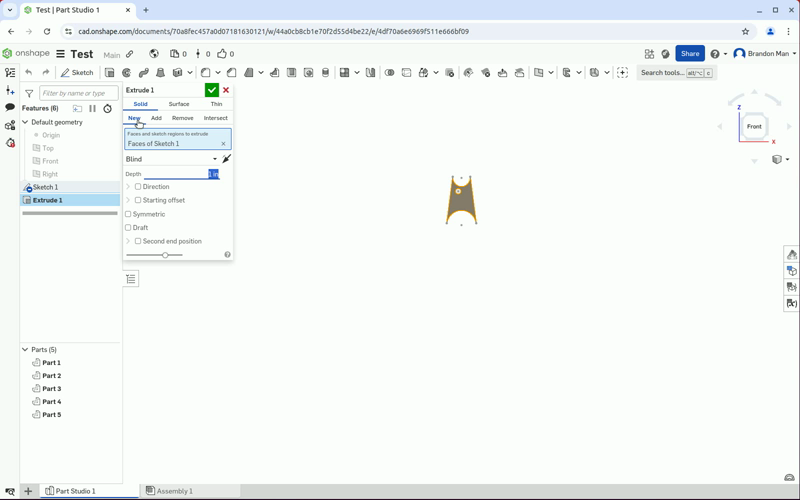
text(0.481)
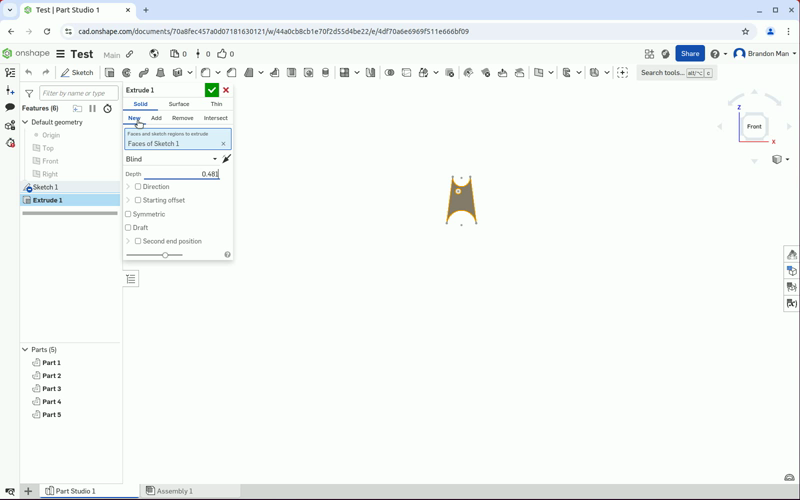
key(enter)
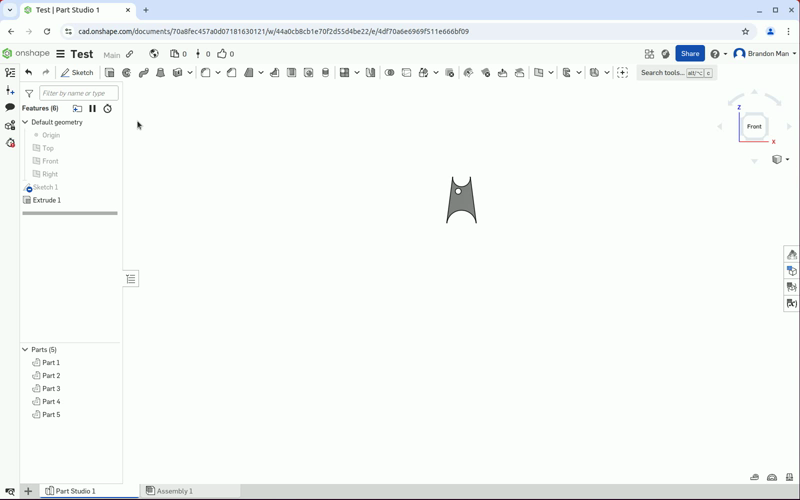
key(shift+h)
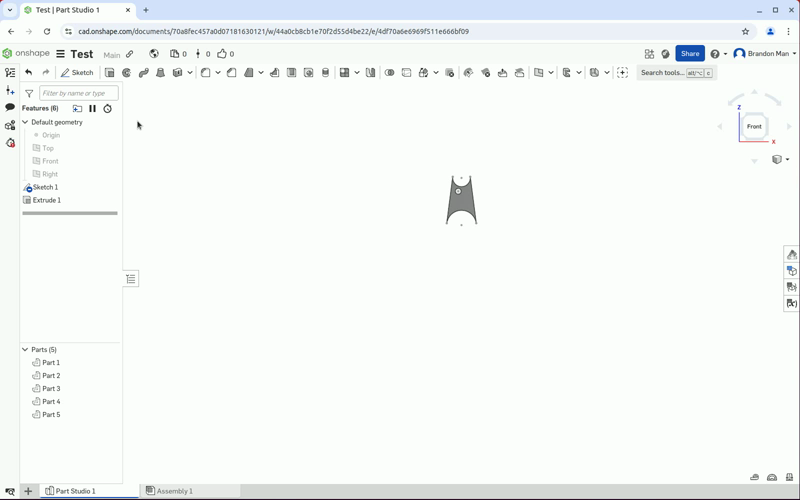
key(shift+h)
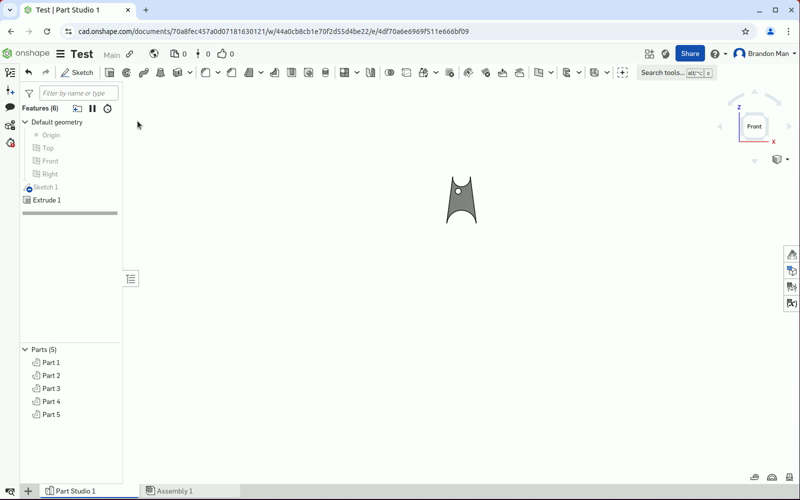
mouse_move(73, 189)
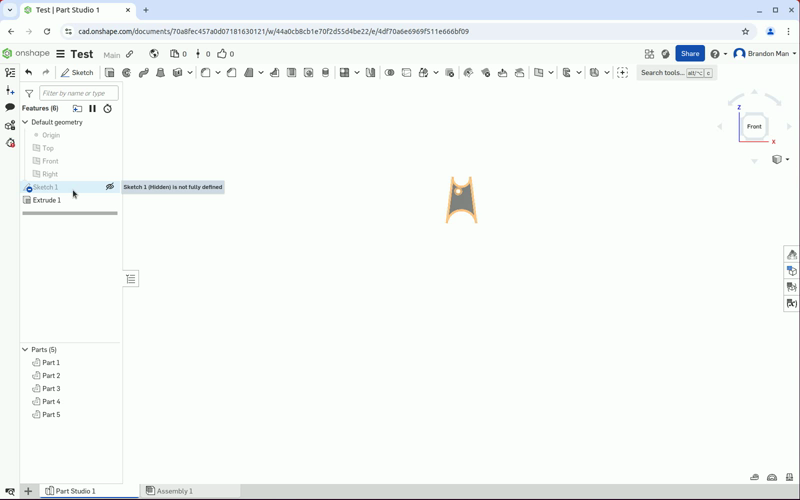
click(73, 189)
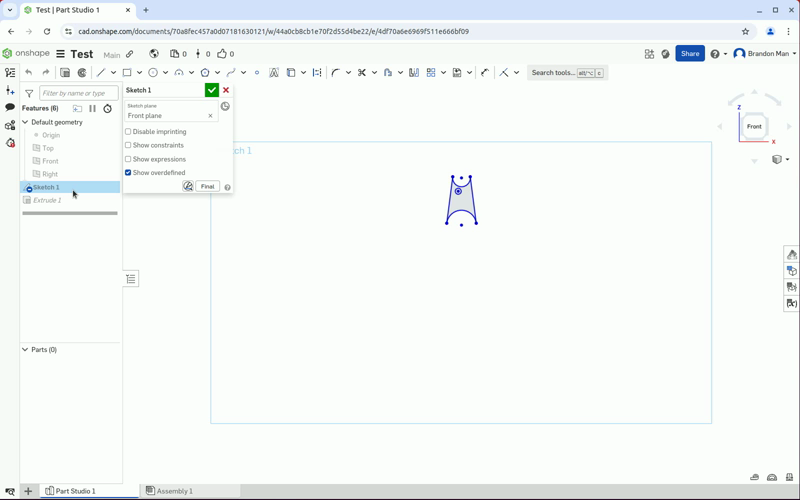
mouse_move(229, 92)
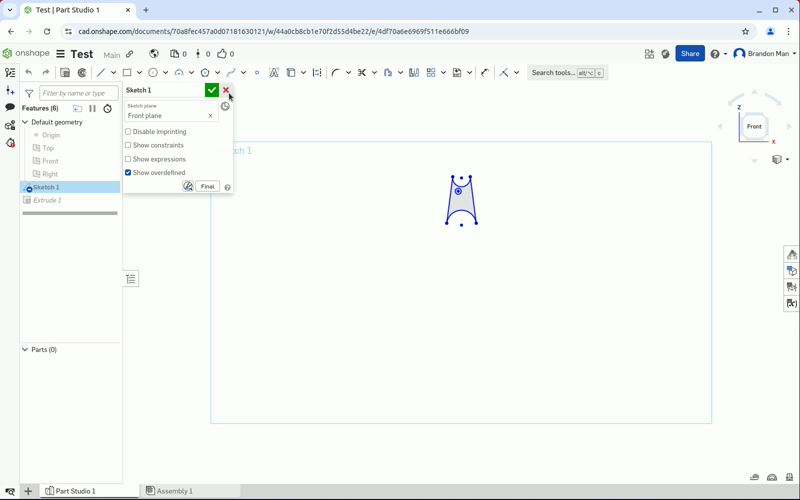
click(229, 92)
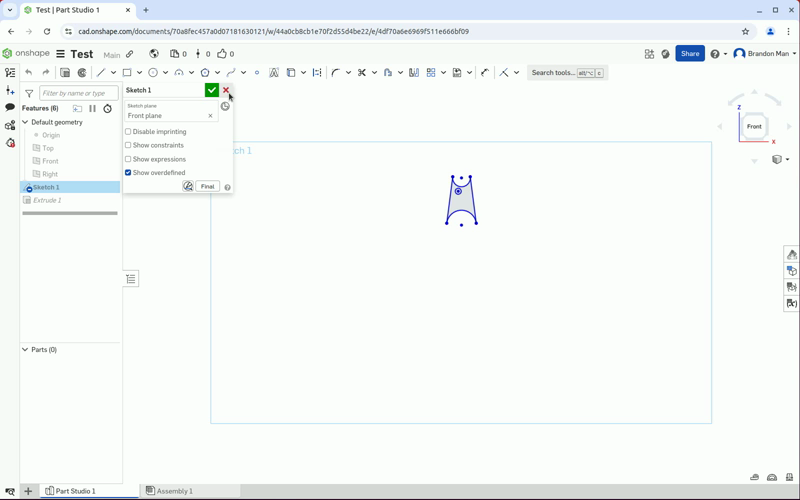
key(shift+s)
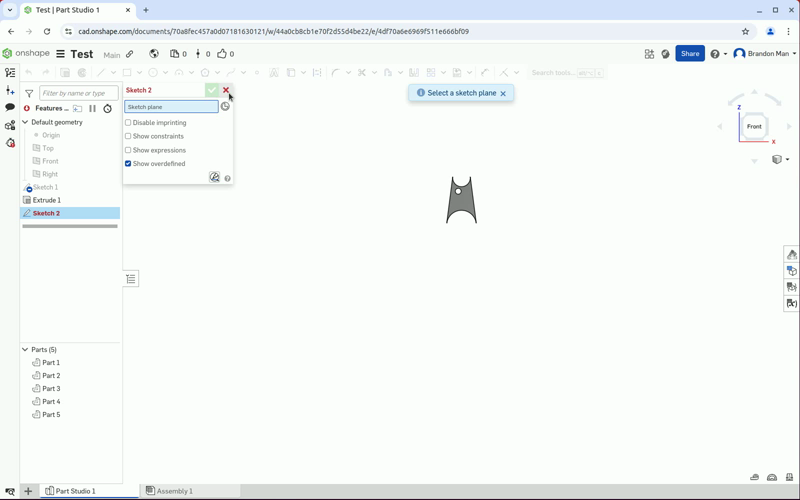
mouse_move(73, 163)
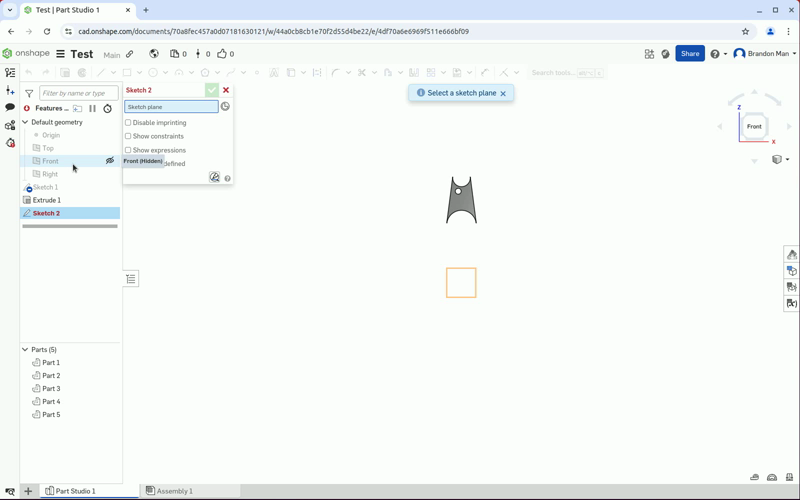
click(73, 163)
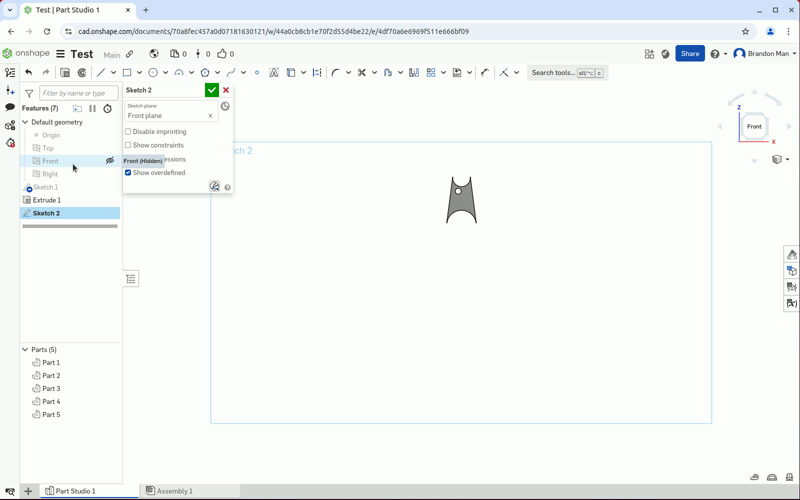
mouse_move(73, 352)
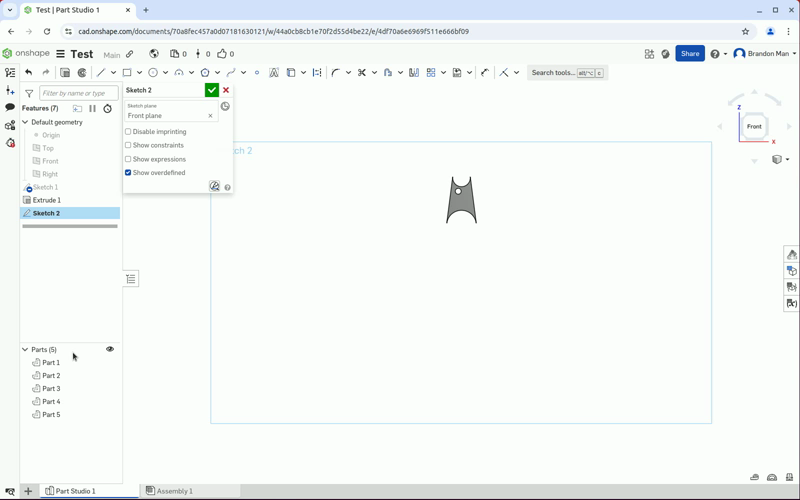
key(y)
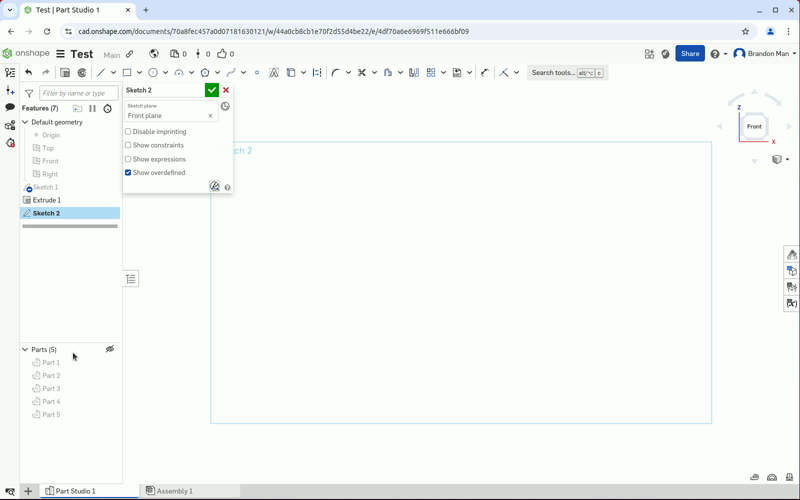
key(c)
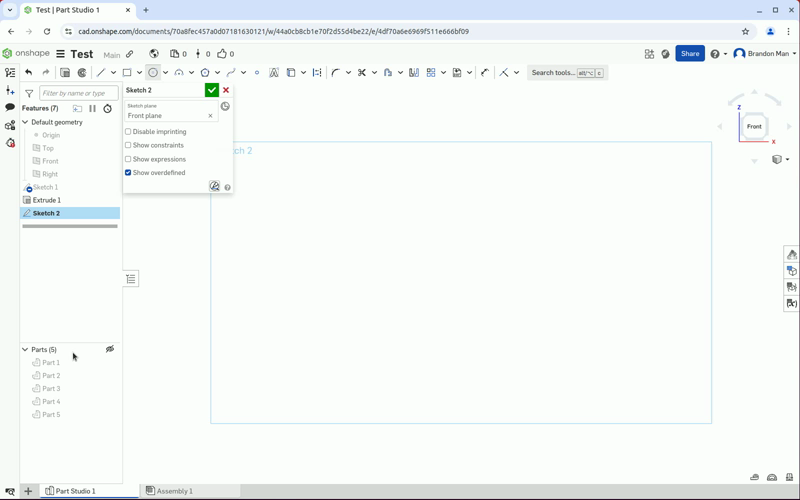
key_down(shift)
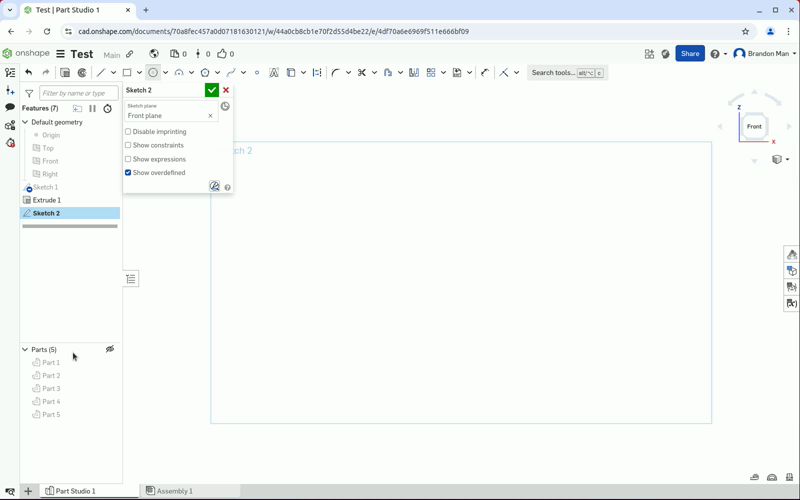
mouse_move(461, 178)
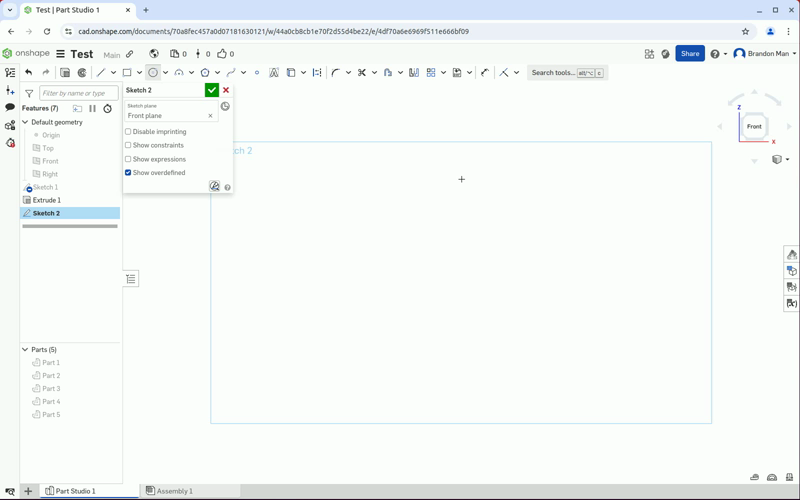
click(461, 178)
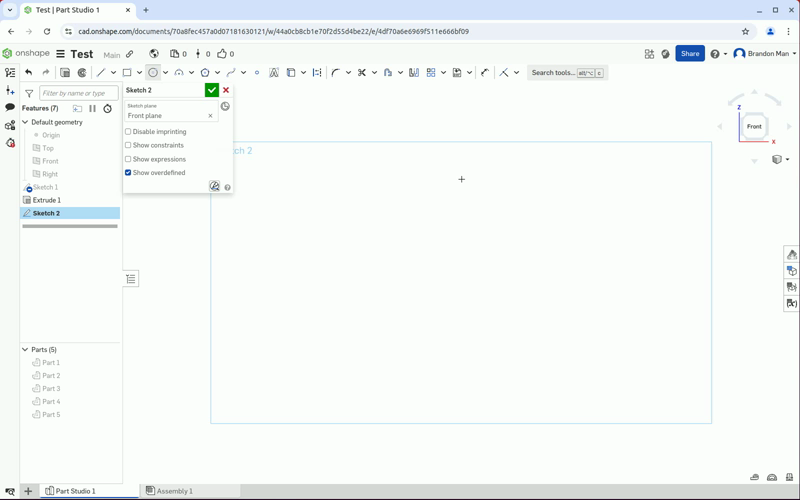
key_up(shift)
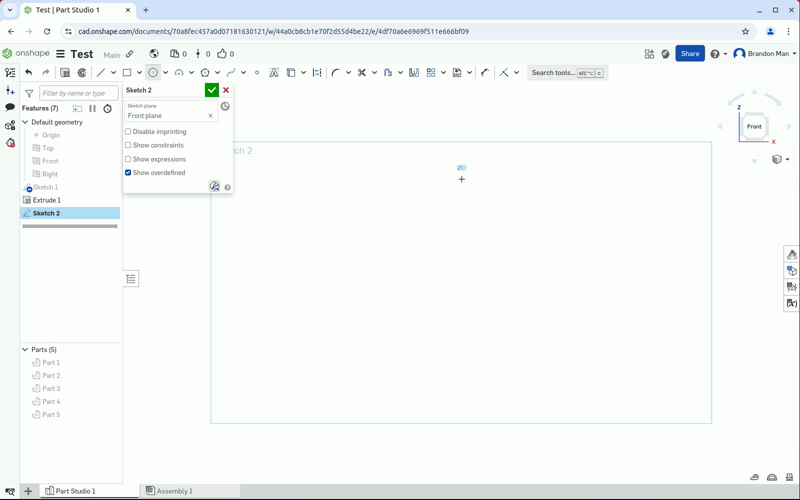
mouse_move(471, 178)
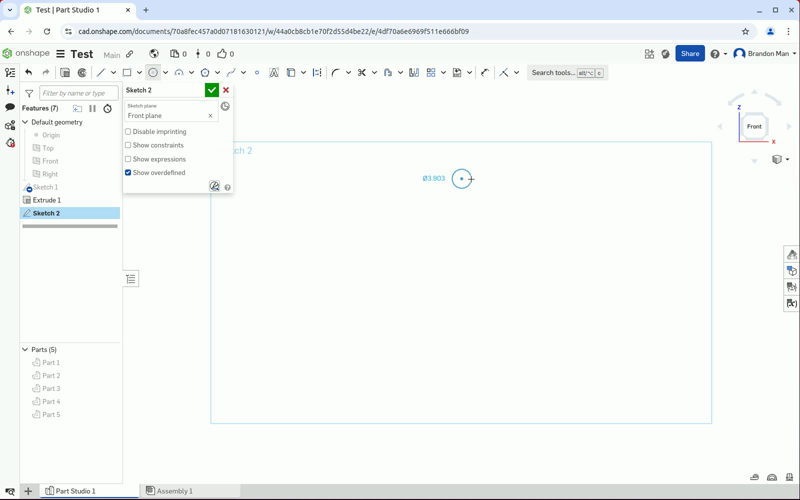
click(471, 178)
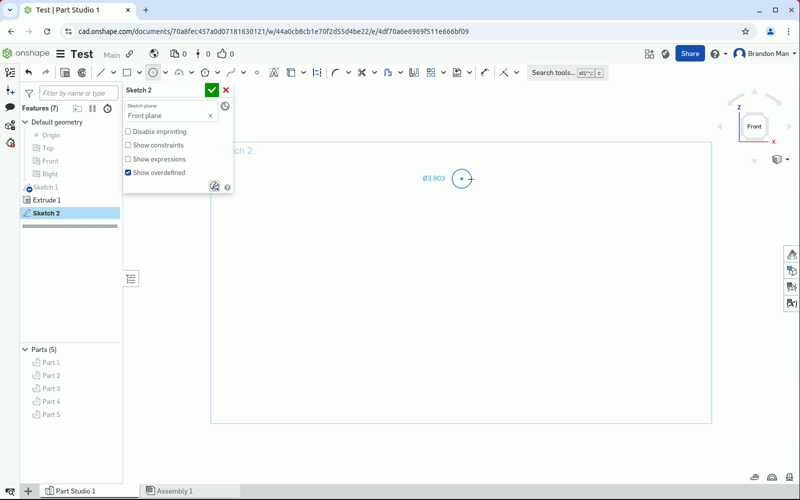
key(esc)
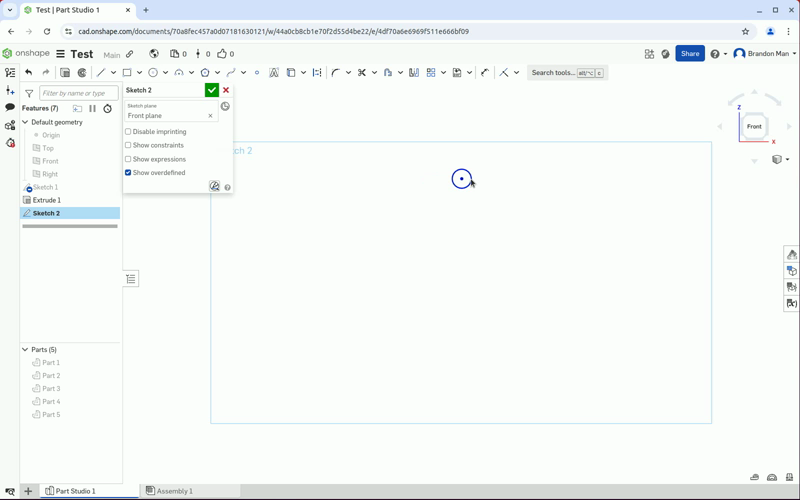
key(c)
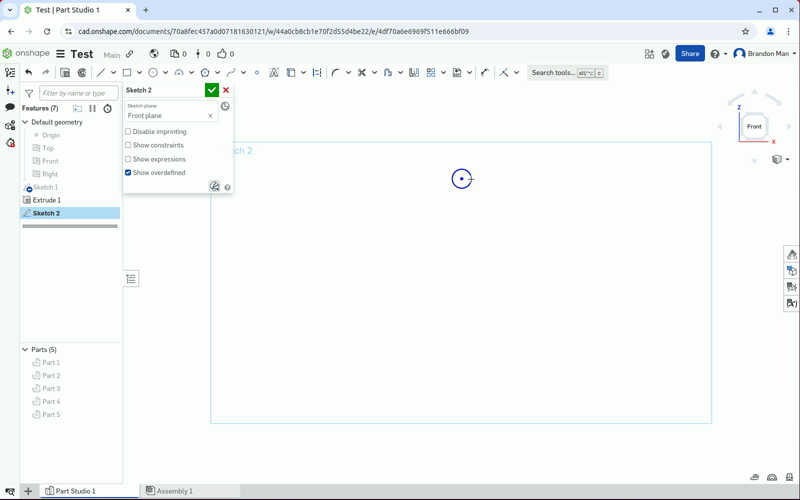
key_down(shift)
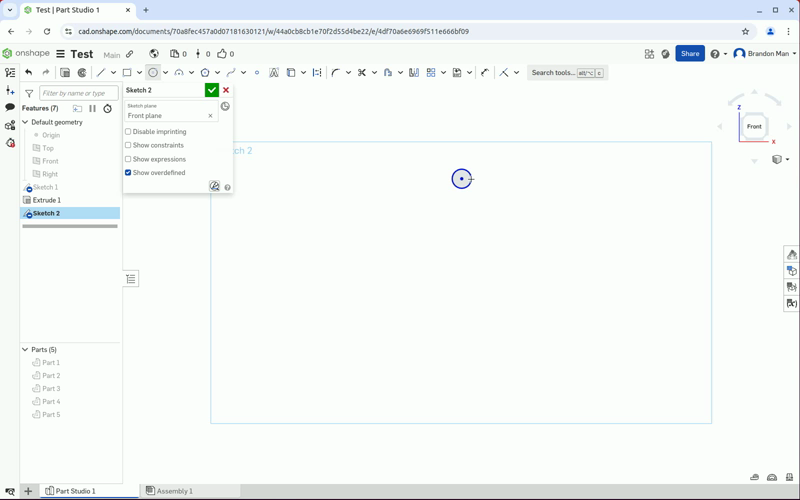
mouse_move(461, 178)
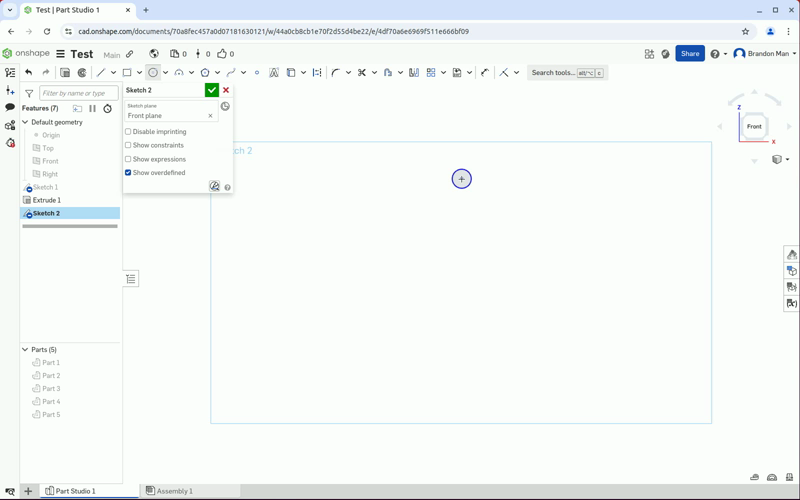
click(461, 178)
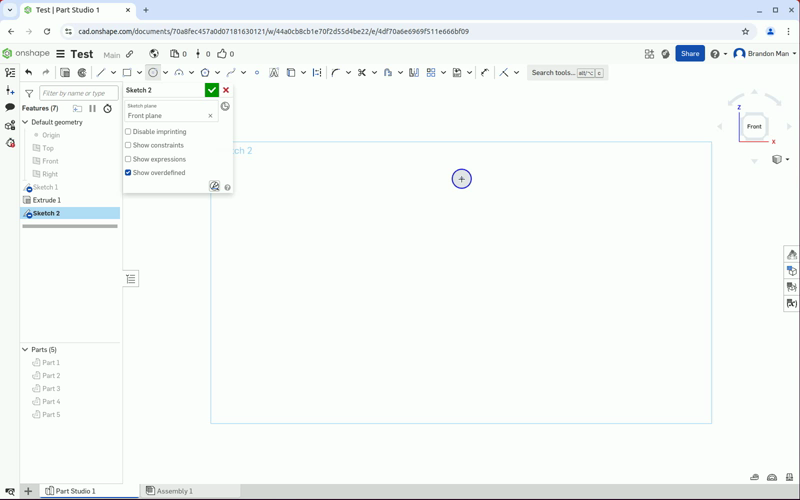
key_up(shift)
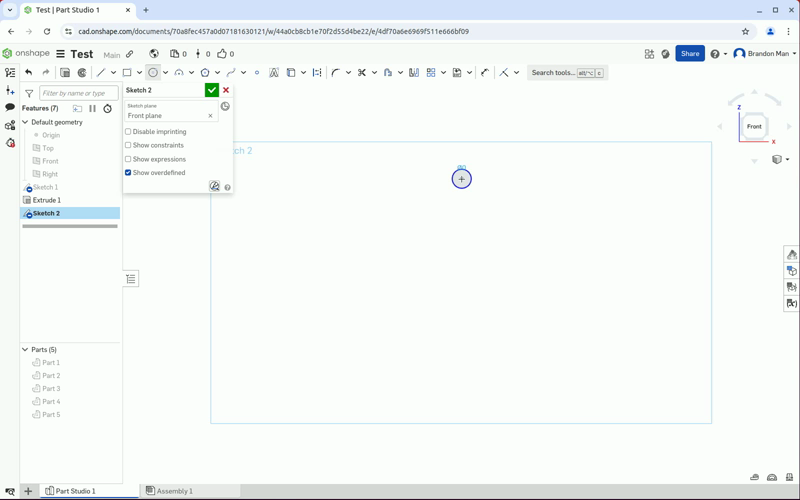
mouse_move(464, 178)
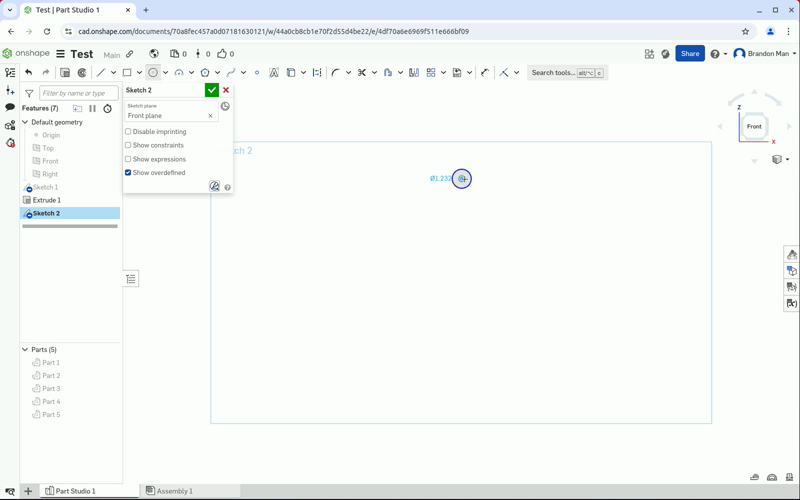
scroll(6)
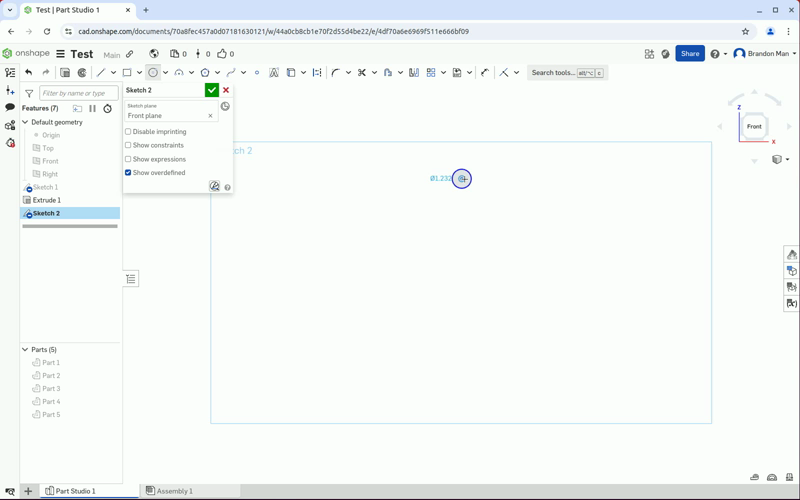
scroll(6)
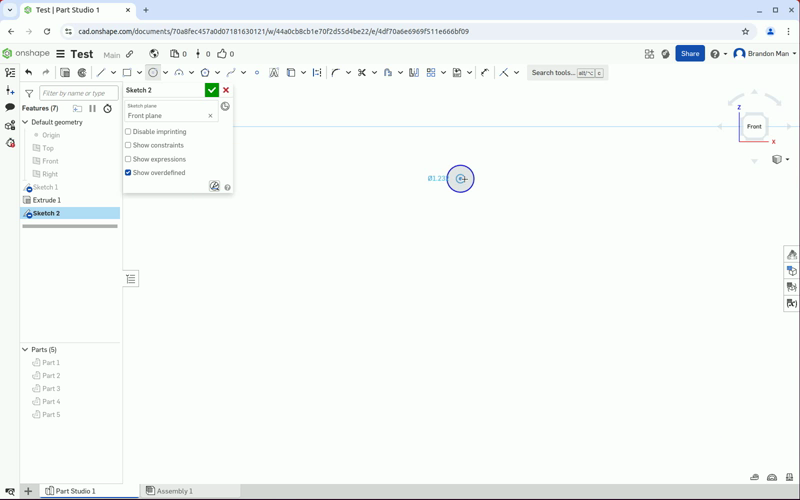
scroll(6)
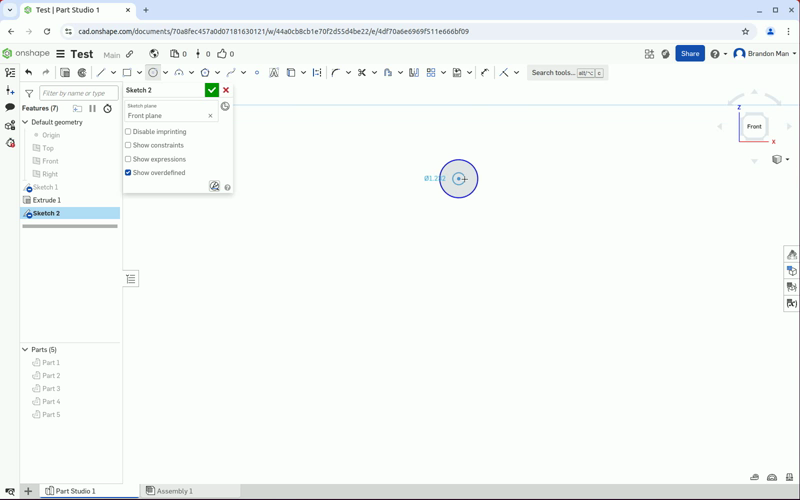
scroll(6)
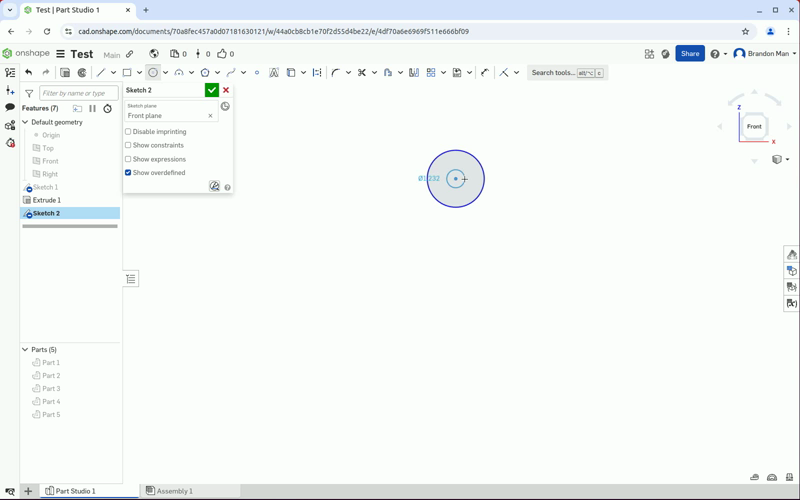
scroll(6)
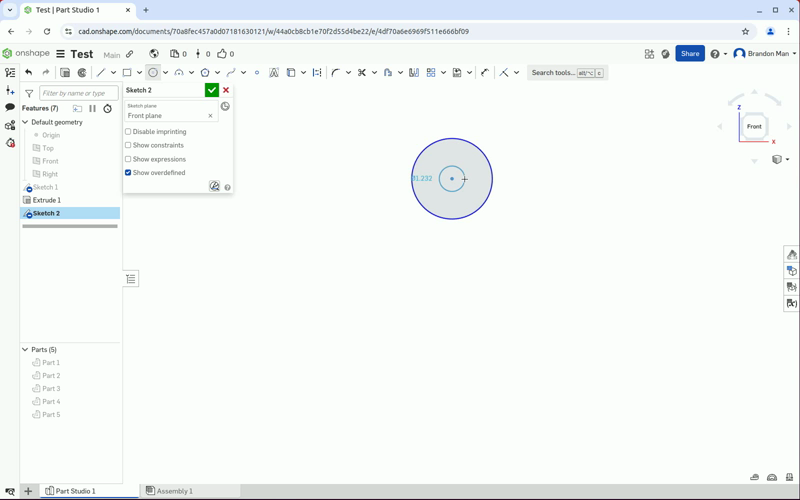
scroll(6)
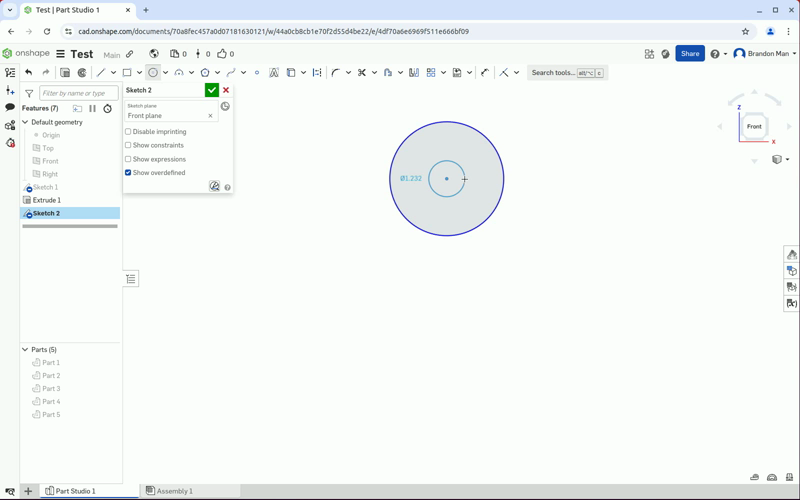
scroll(6)
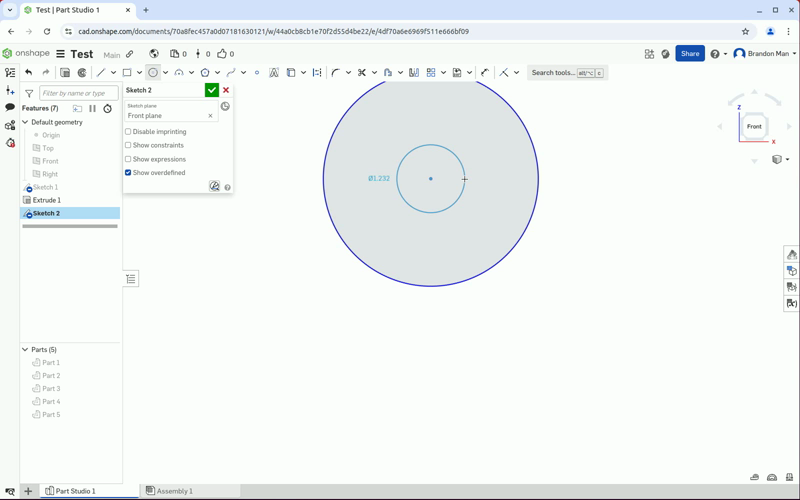
click(464, 178)
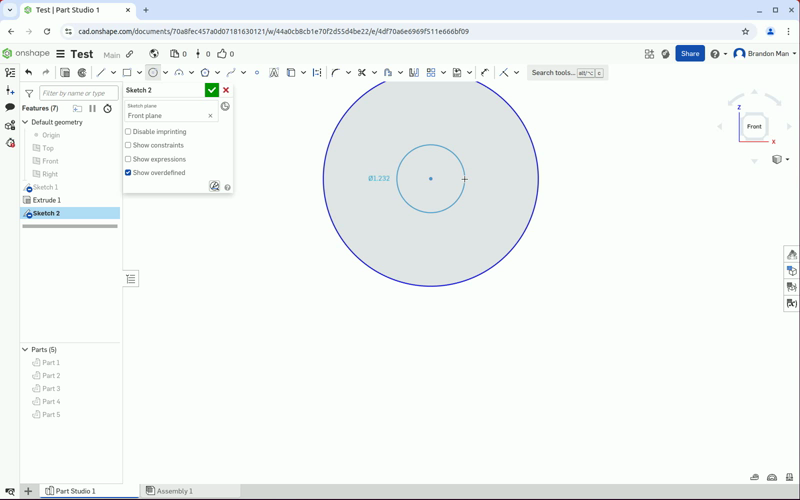
scroll(-6)
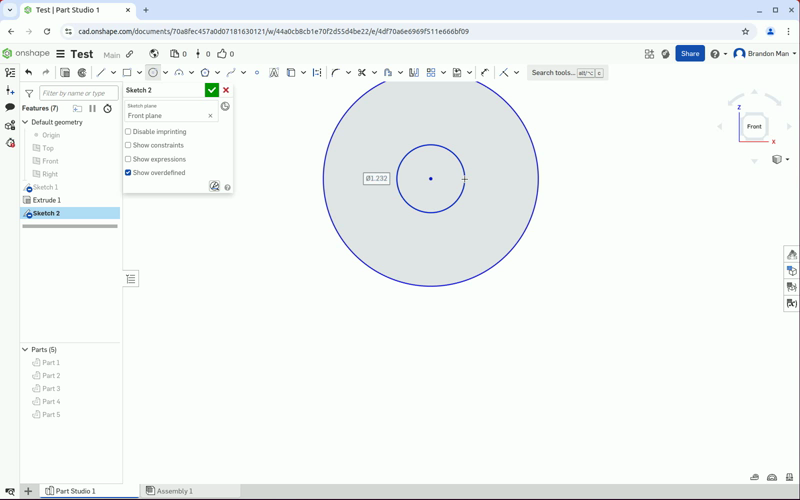
scroll(-6)
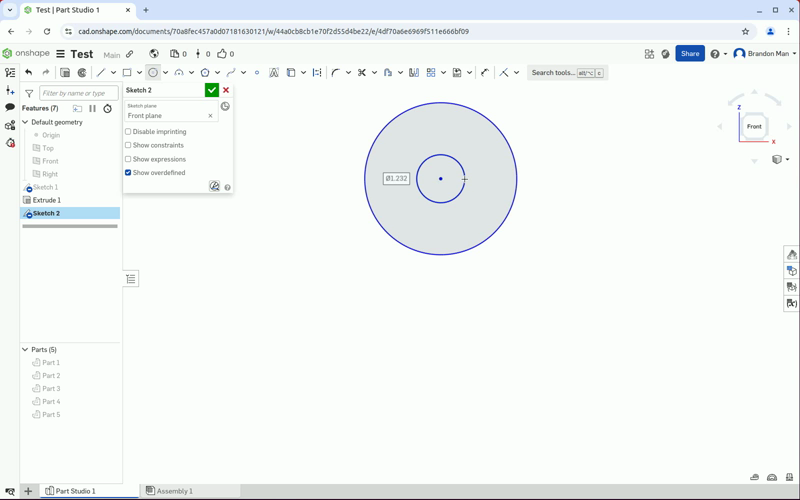
scroll(-6)
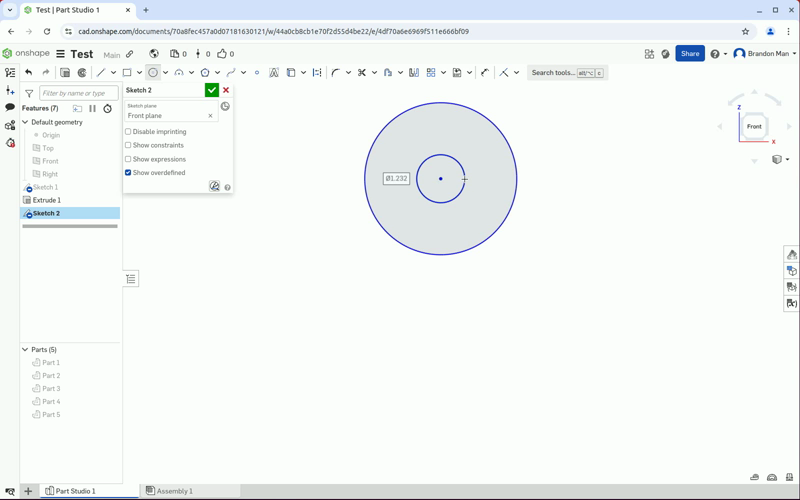
scroll(-6)
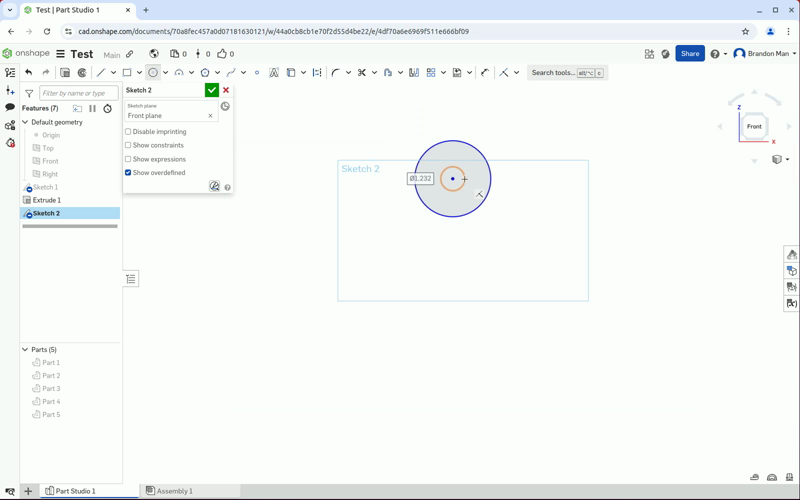
scroll(-6)
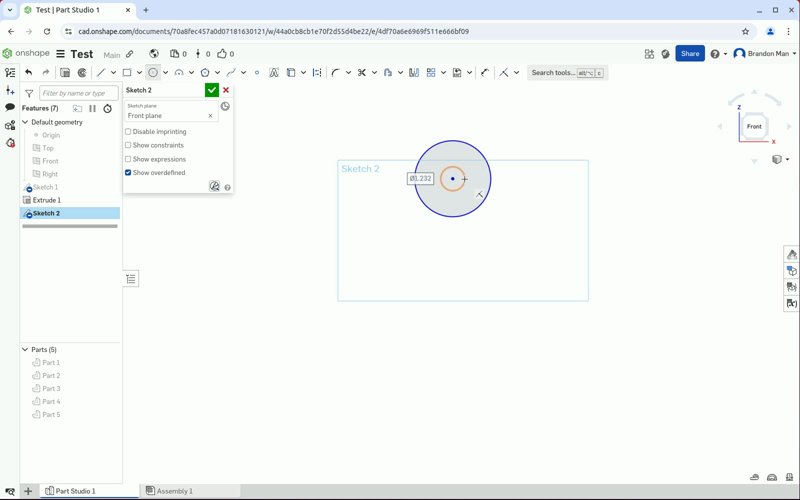
scroll(-6)
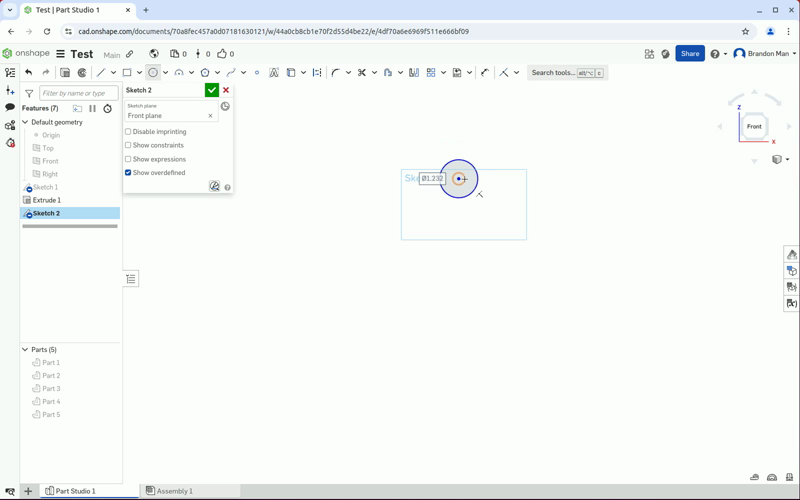
scroll(-6)
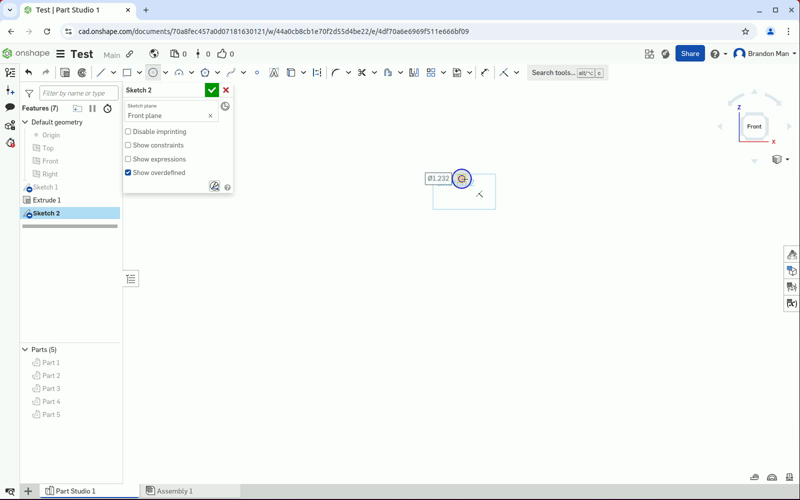
key(esc)
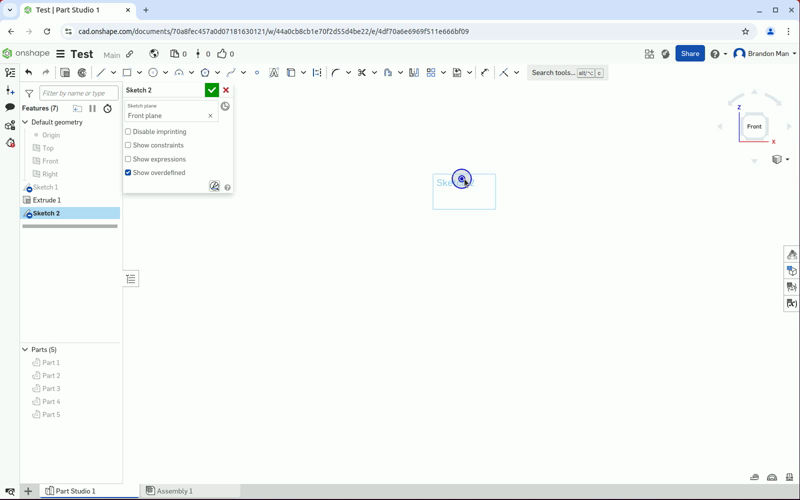
mouse_move(464, 175)
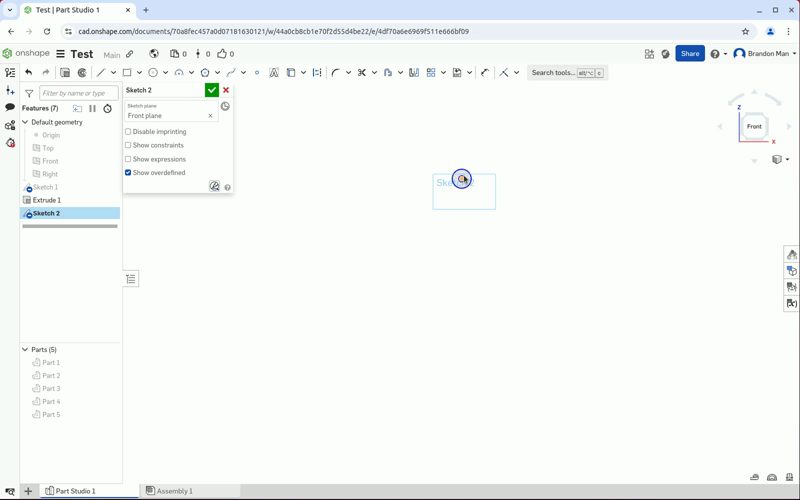
scroll(6)
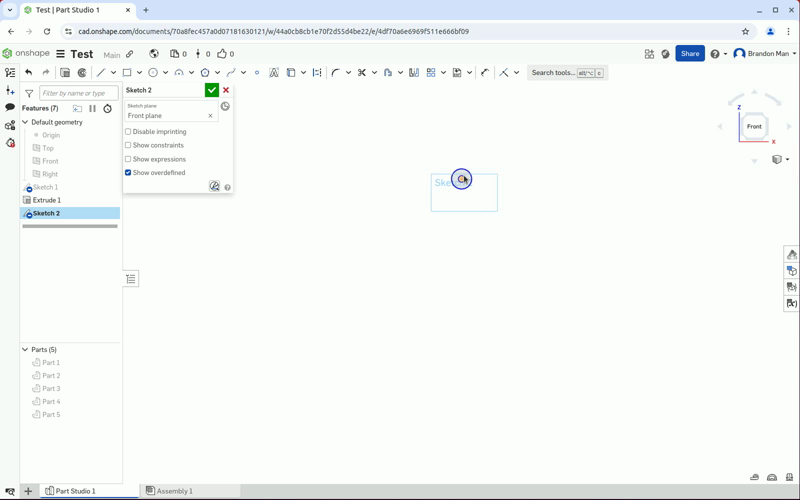
scroll(6)
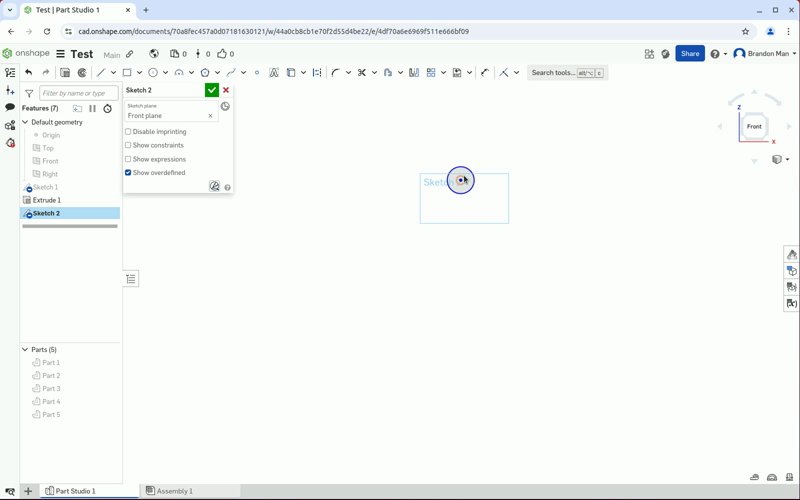
scroll(6)
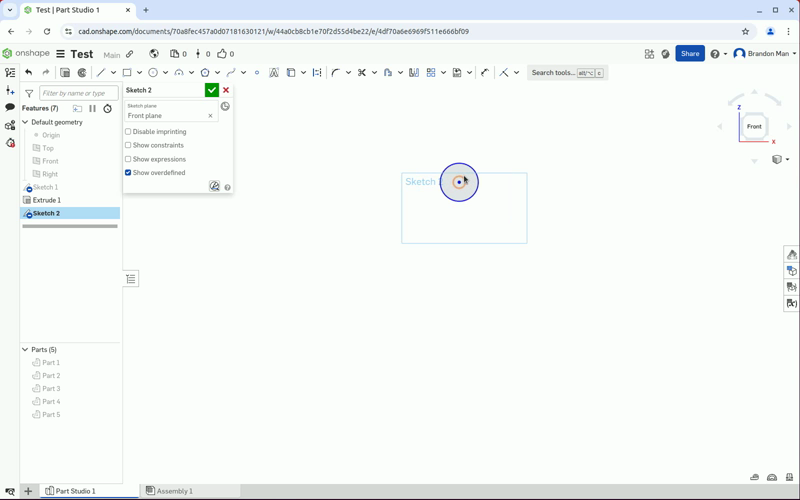
scroll(6)
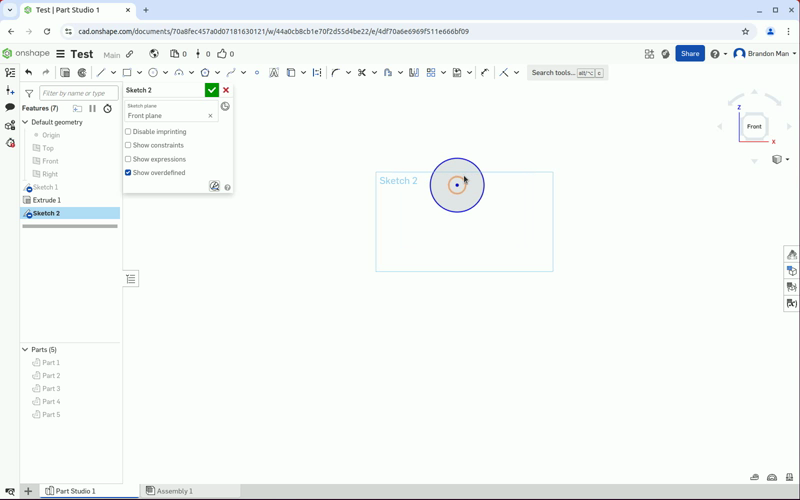
scroll(6)
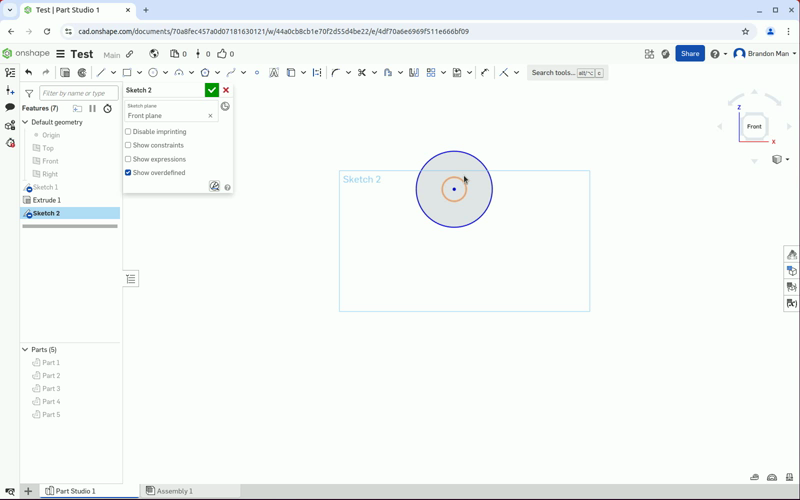
scroll(6)
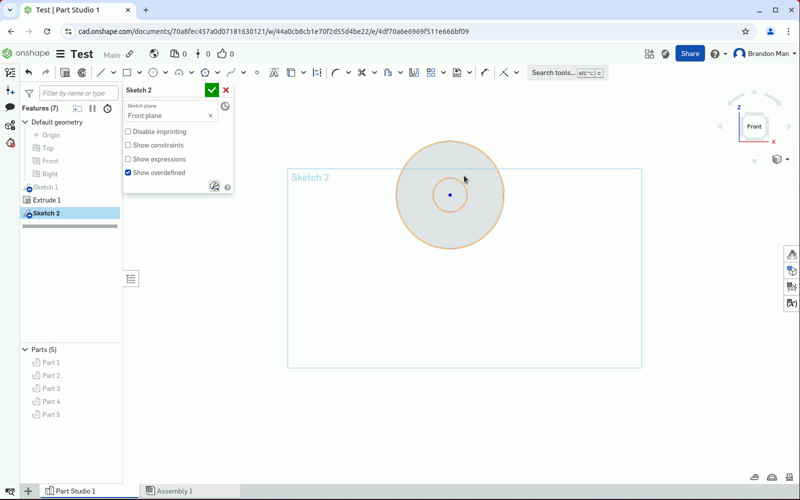
scroll(6)
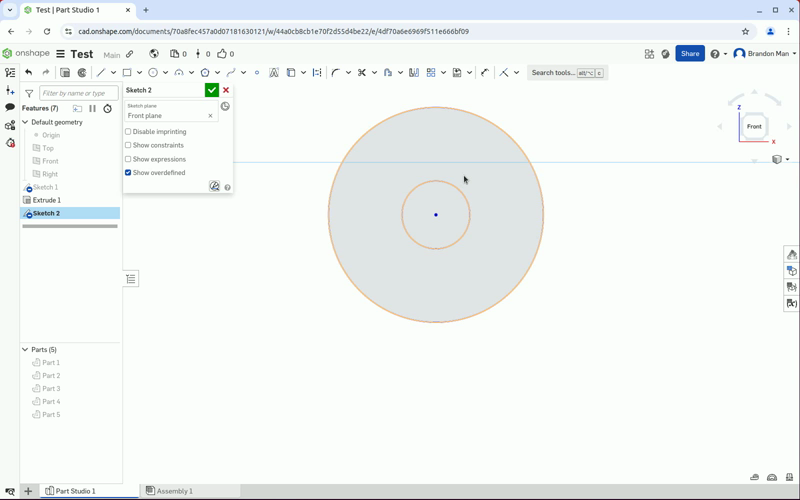
click(464, 175)
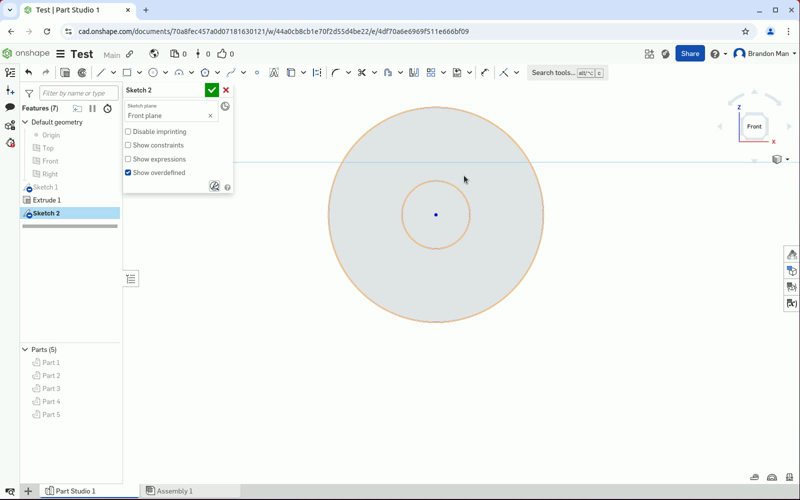
scroll(-6)
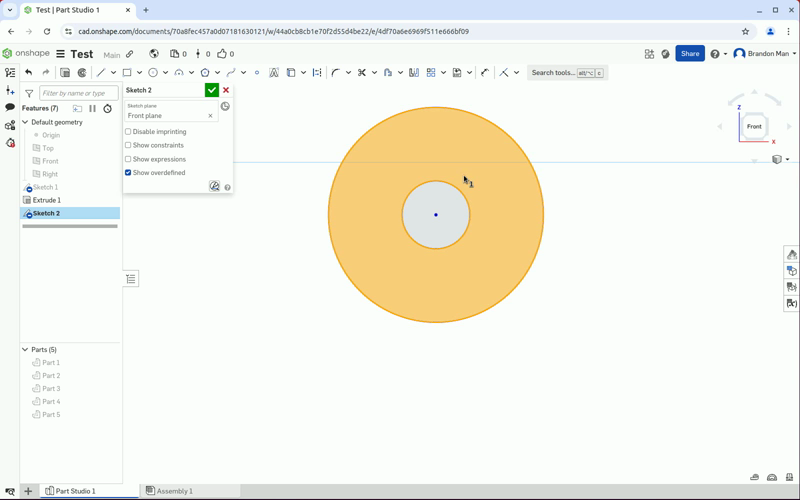
scroll(-6)
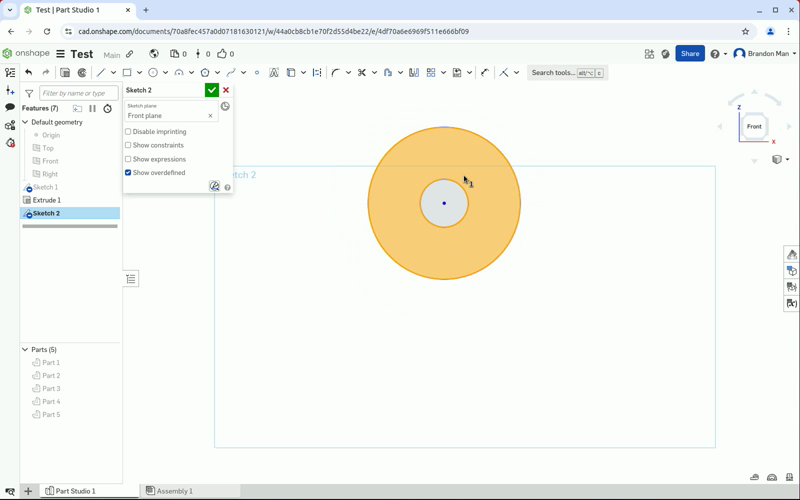
scroll(-6)
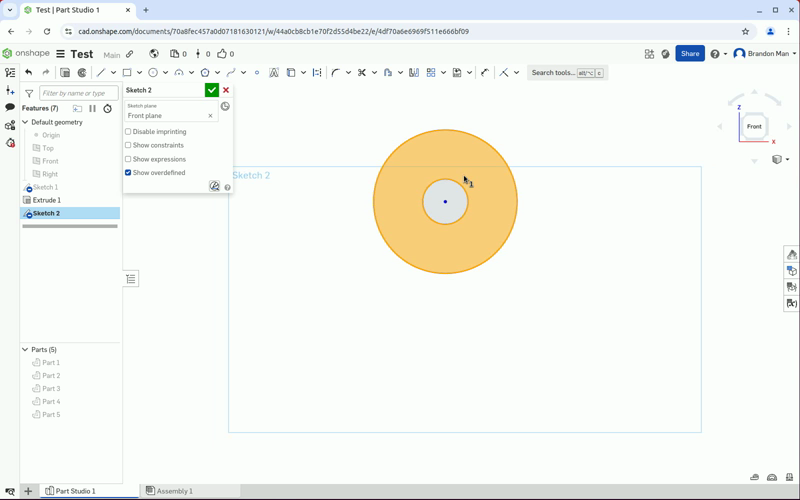
scroll(-6)
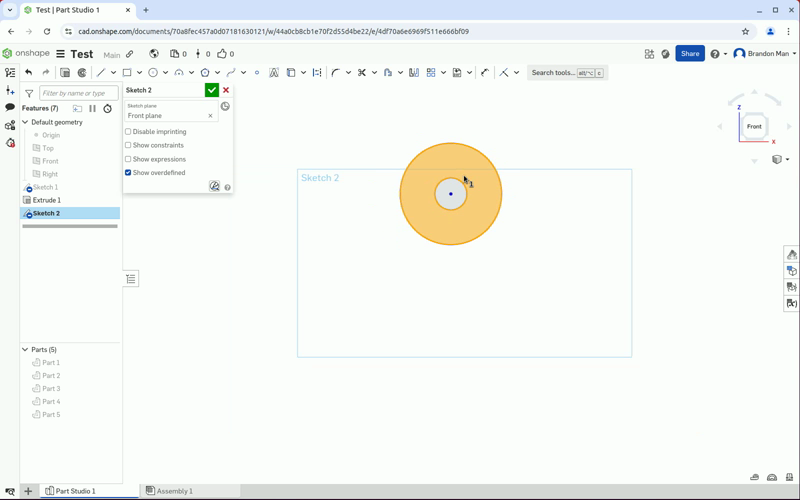
scroll(-6)
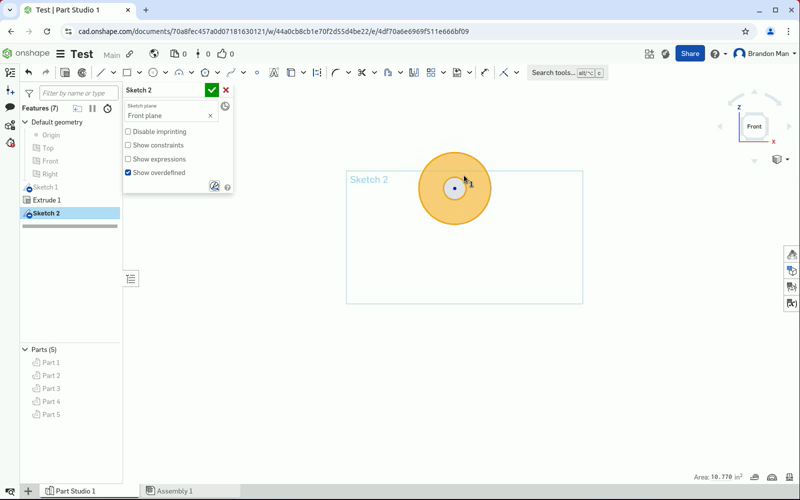
scroll(-6)
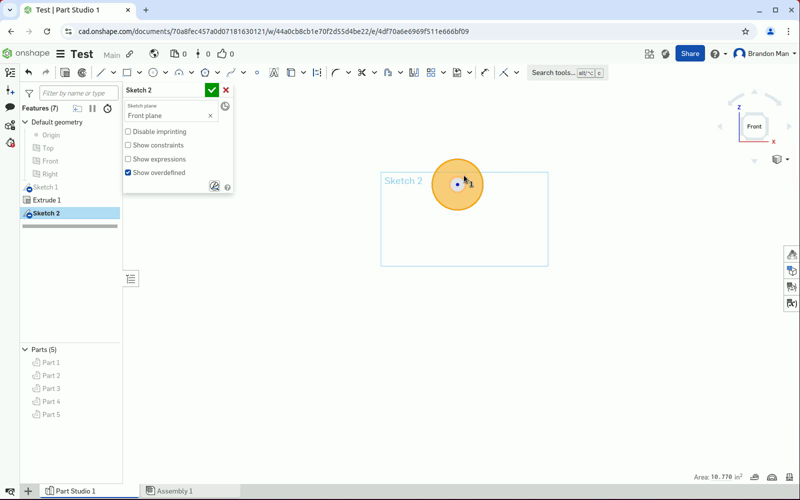
scroll(-6)
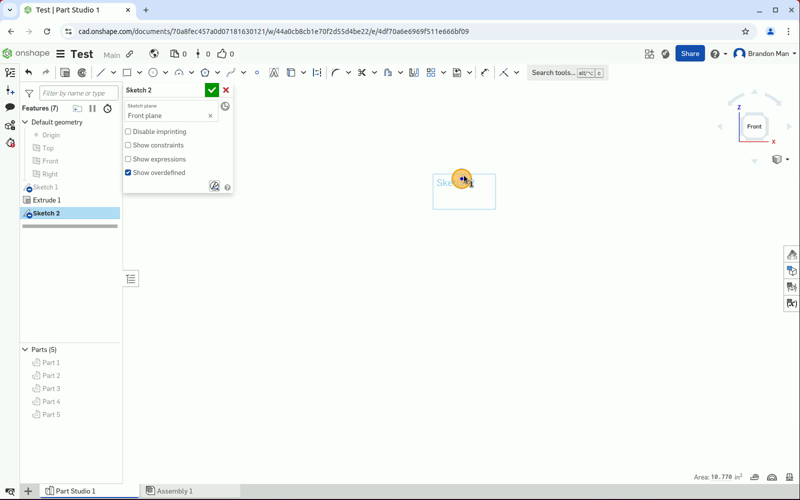
mouse_move(73, 352)
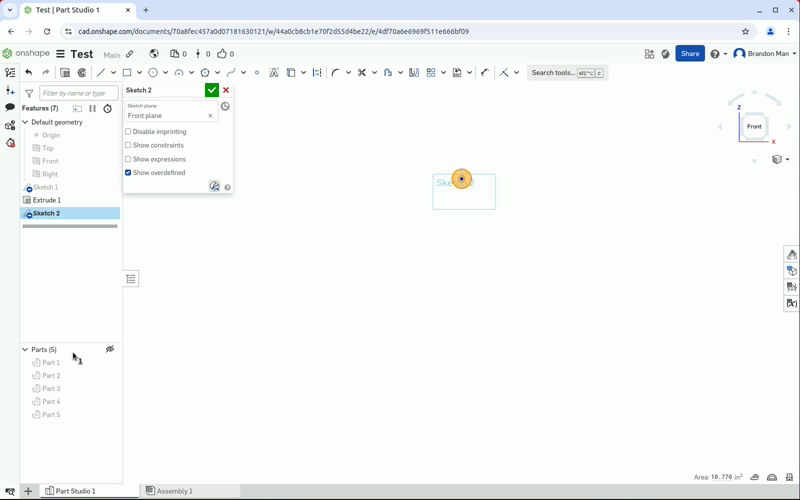
key(shift+y)
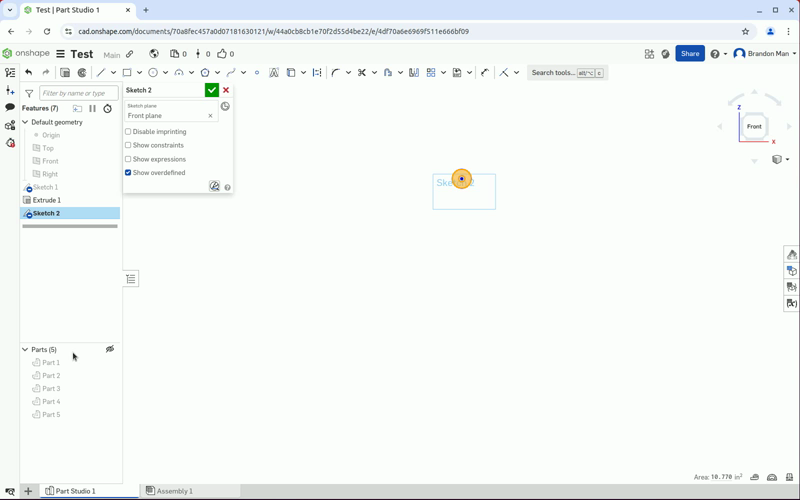
key(shift+e)
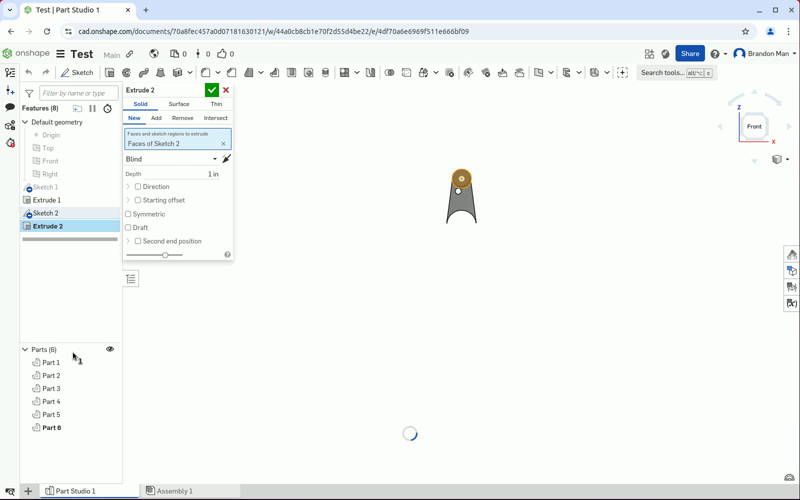
mouse_move(143, 106)
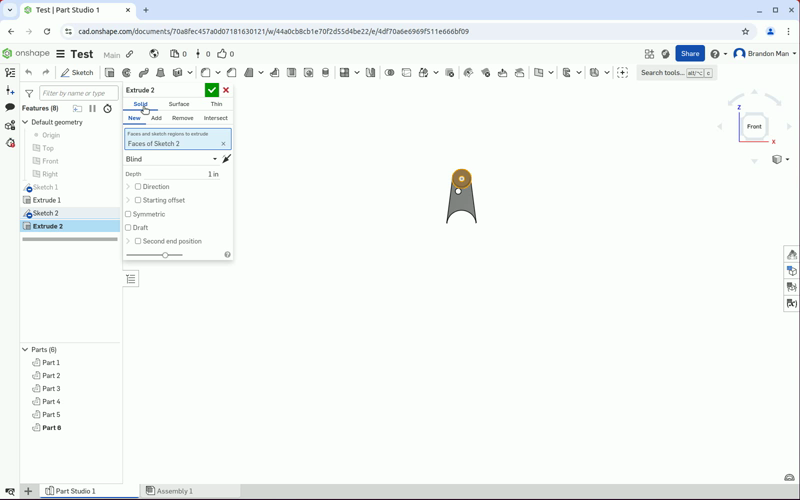
click(143, 106)
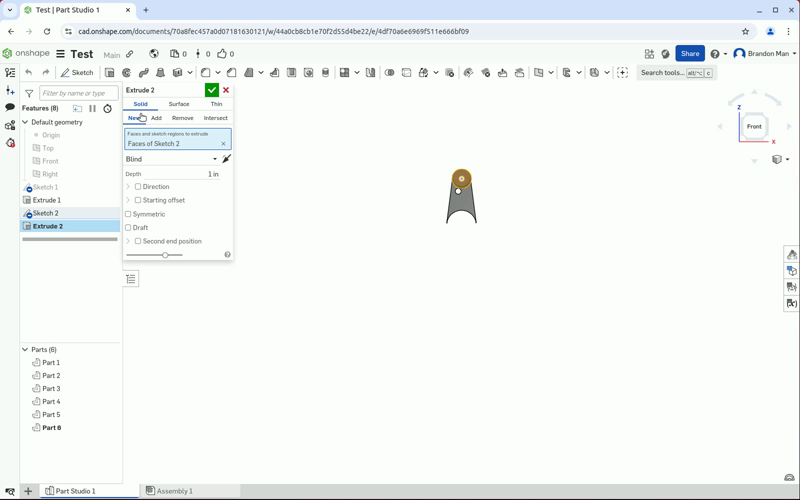
mouse_move(137, 120)
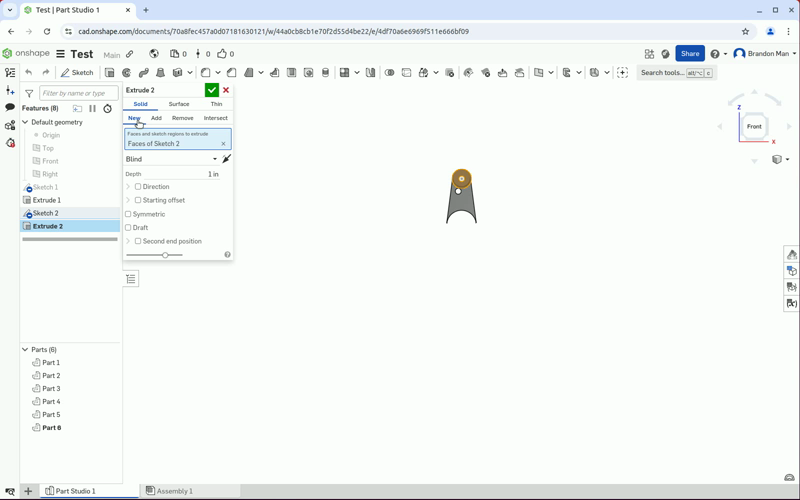
click(137, 120)
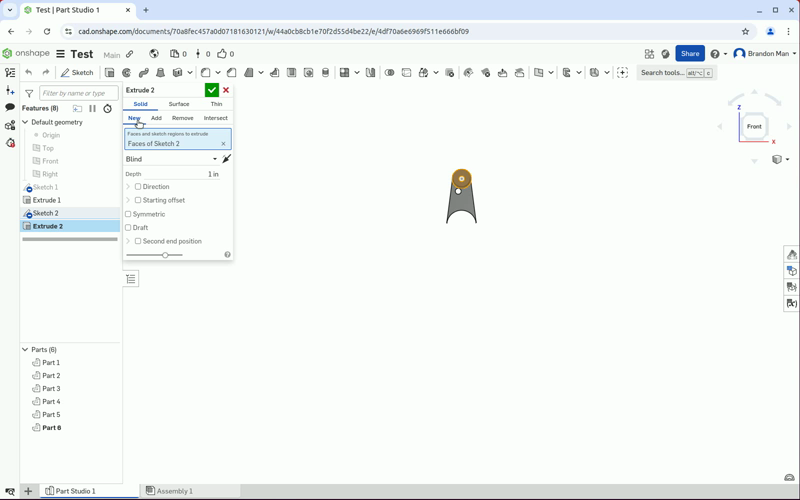
key(tab, 4)
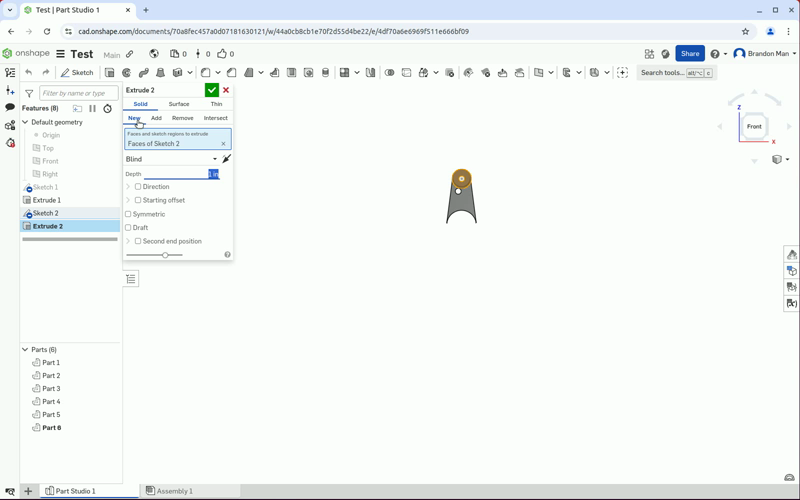
text(0.481)
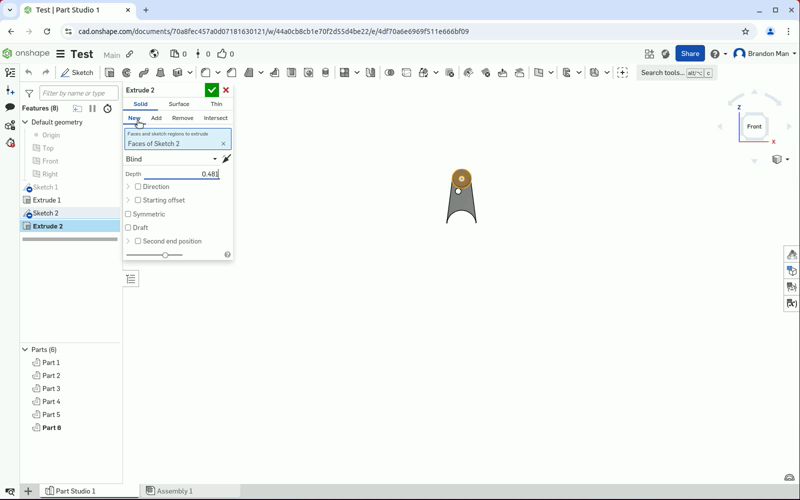
key(enter)
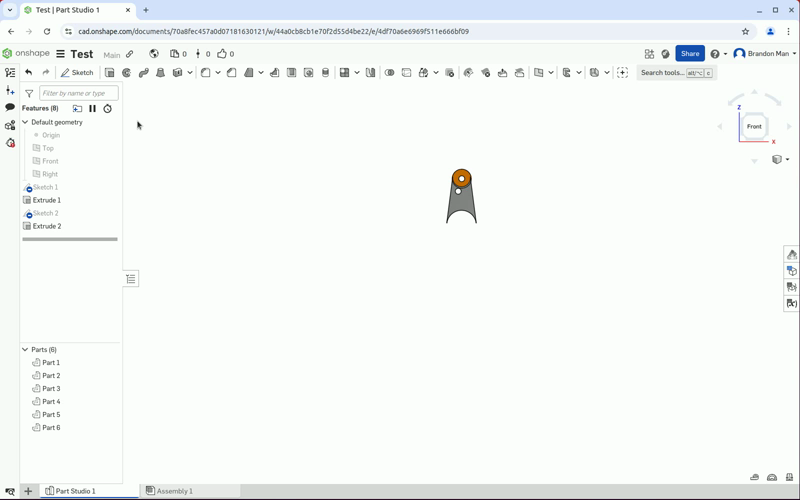
key(shift+h)
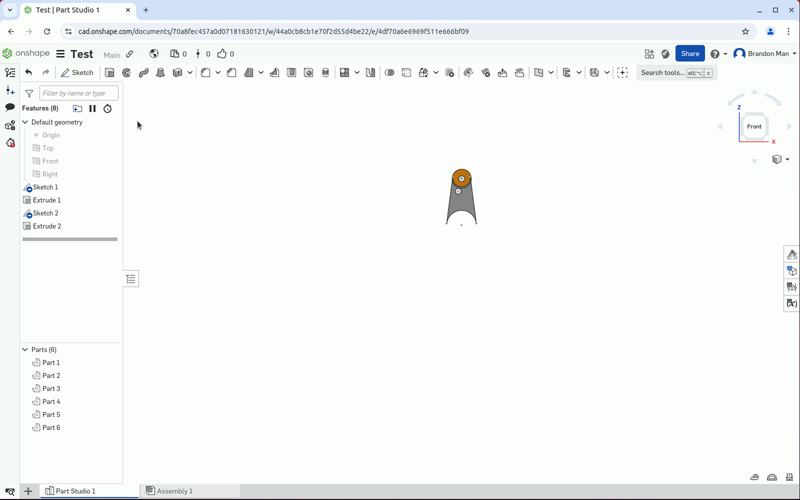
key(shift+h)
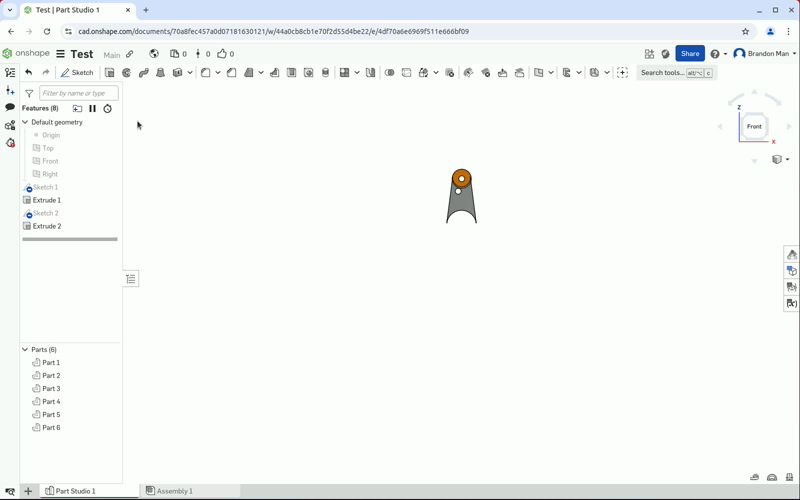
mouse_move(73, 189)
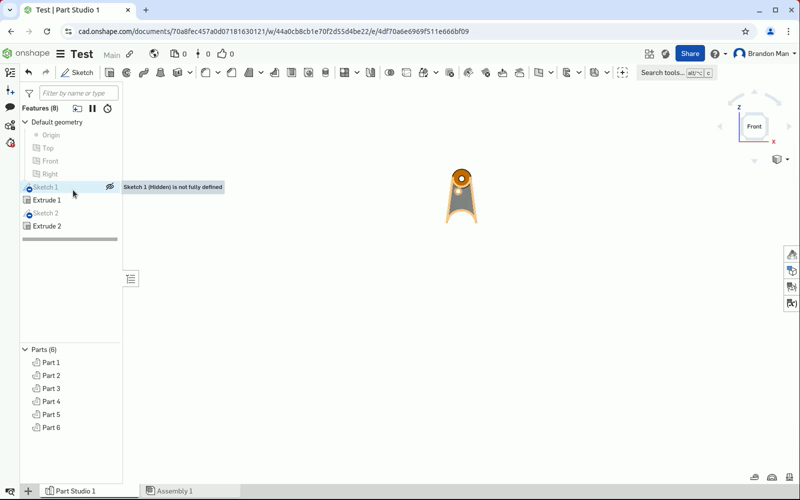
click(73, 189)
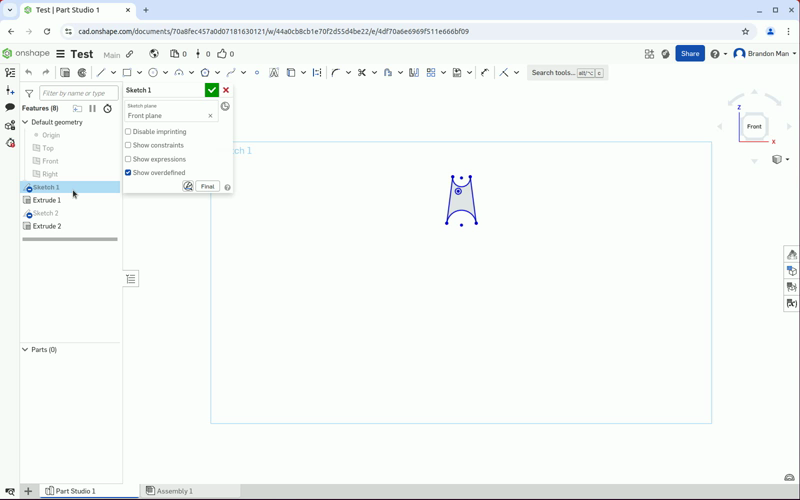
mouse_move(229, 92)
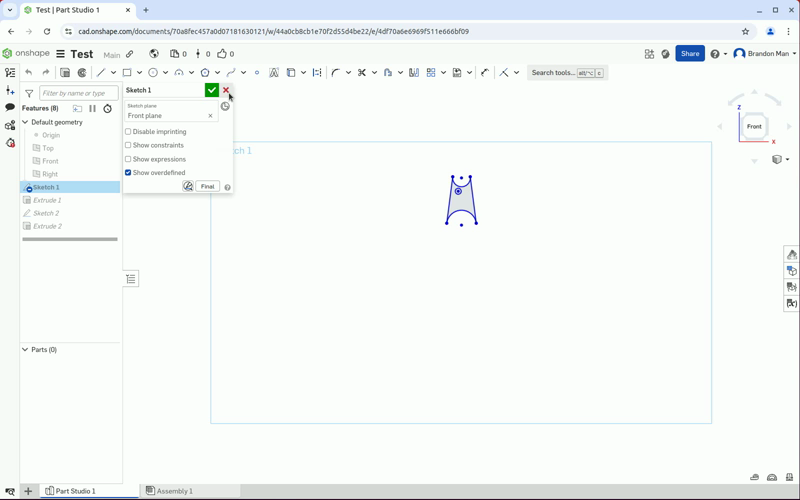
click(229, 92)
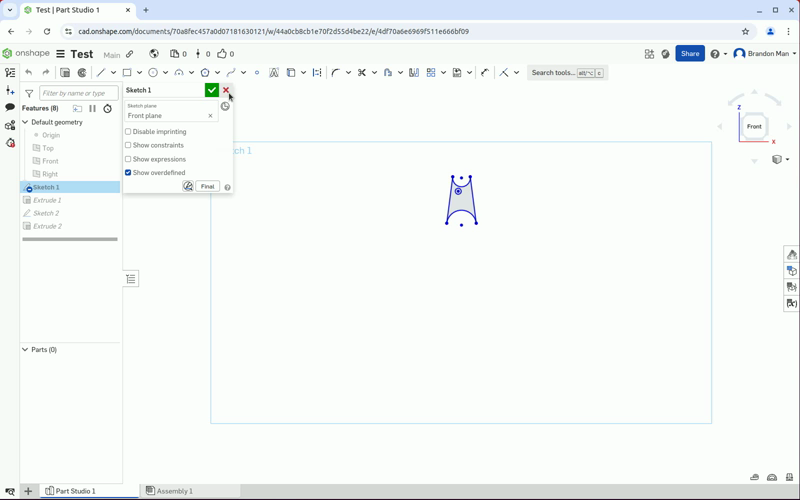
key(shift+s)
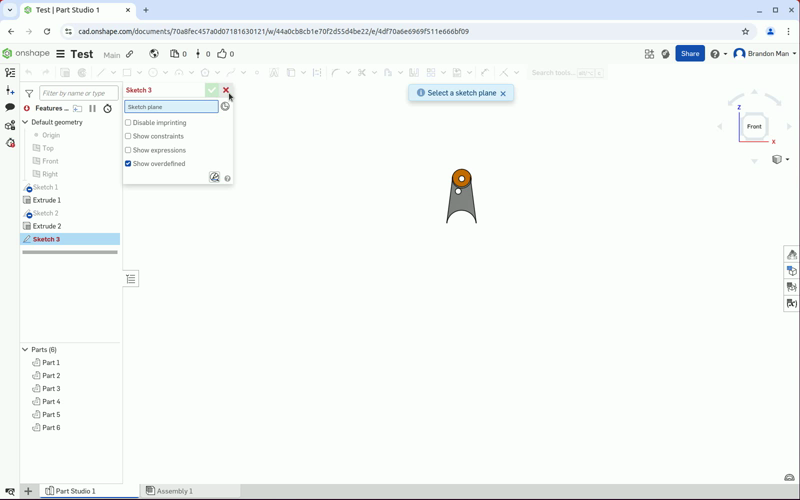
mouse_move(73, 163)
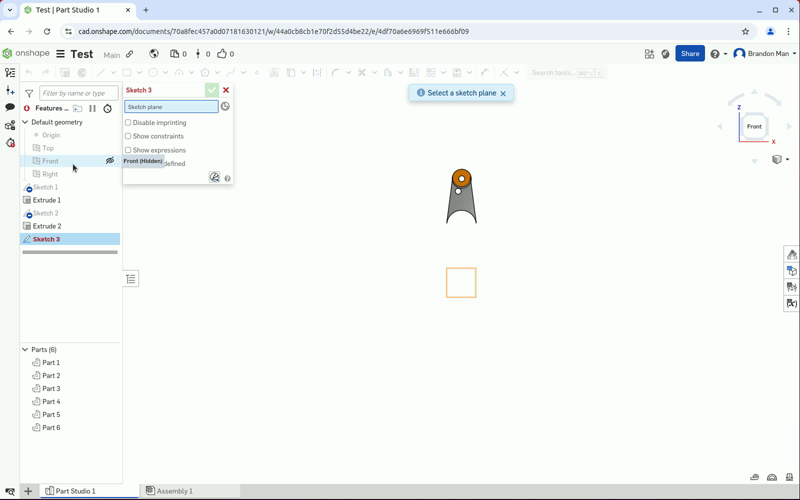
click(73, 163)
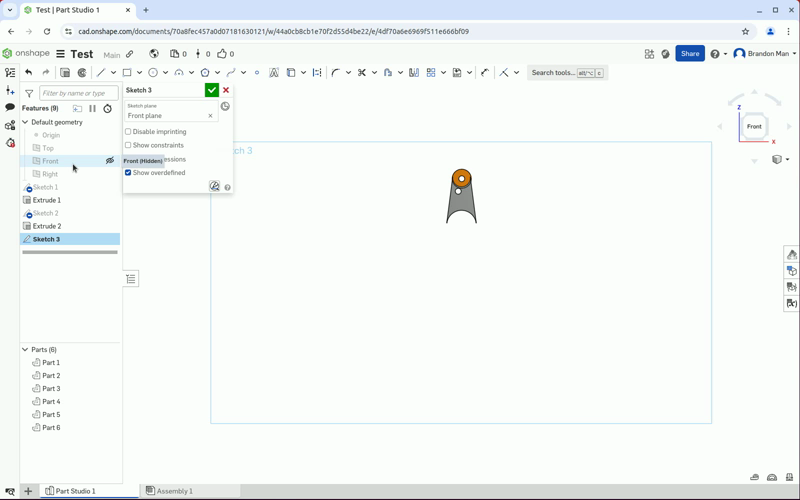
mouse_move(73, 352)
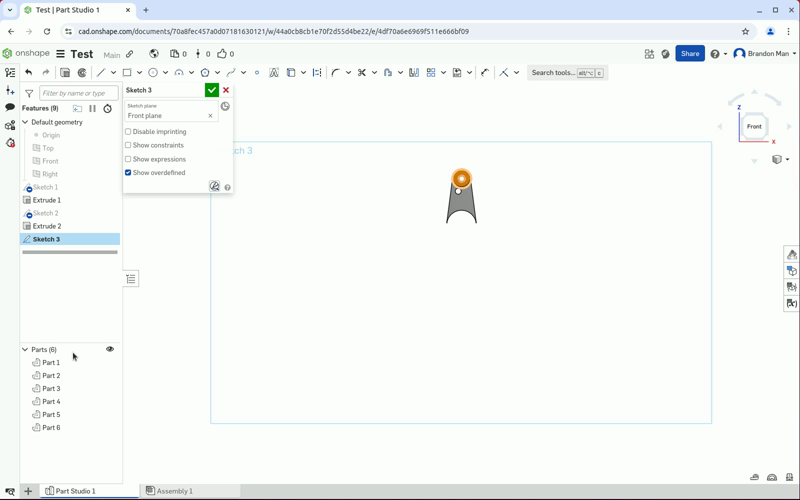
key(y)
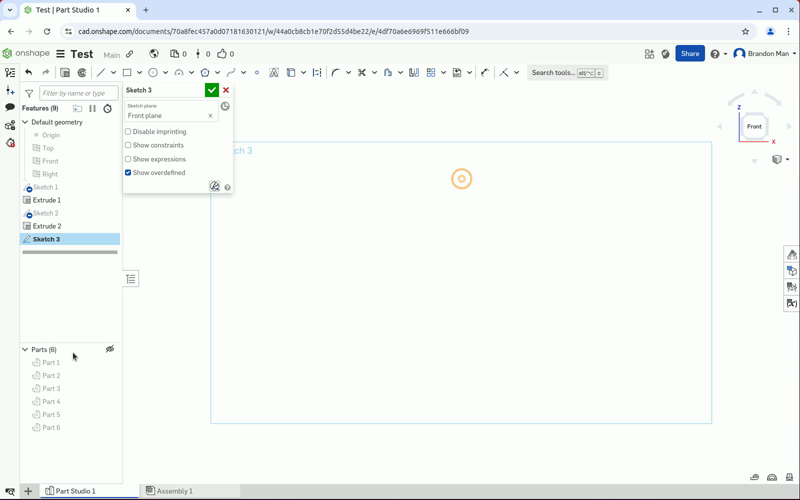
key(c)
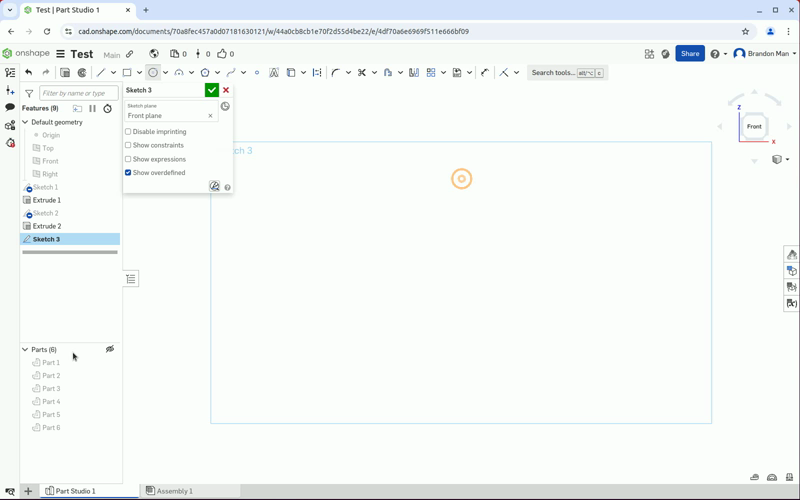
key_down(shift)
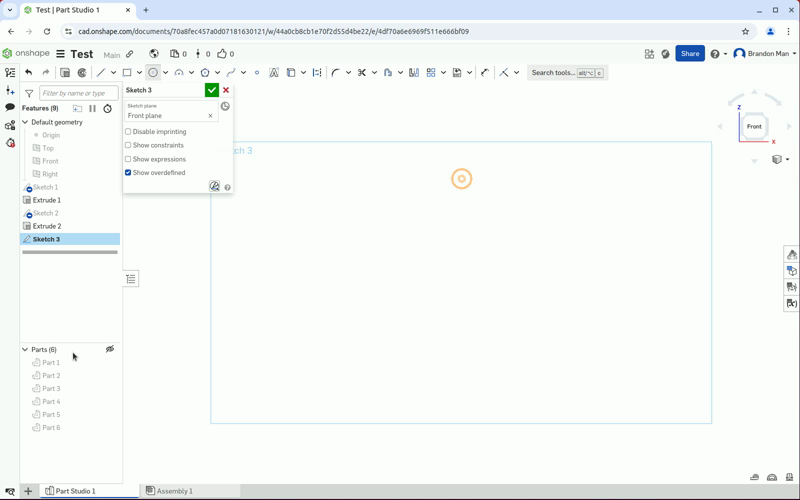
mouse_move(461, 225)
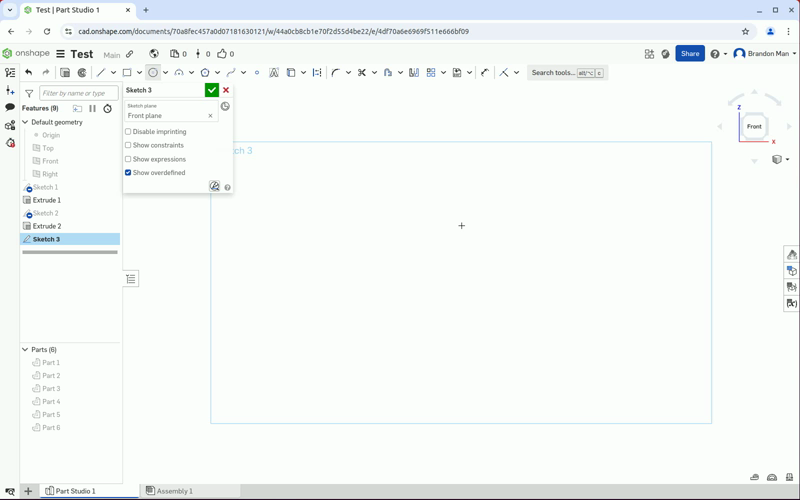
click(461, 225)
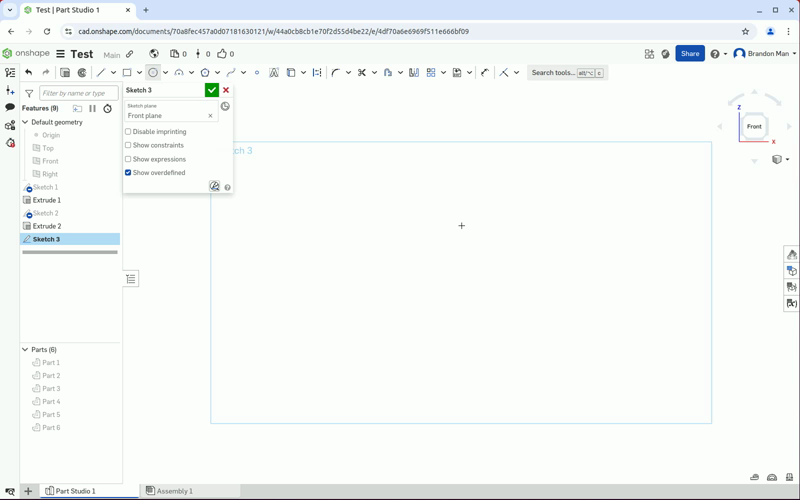
key_up(shift)
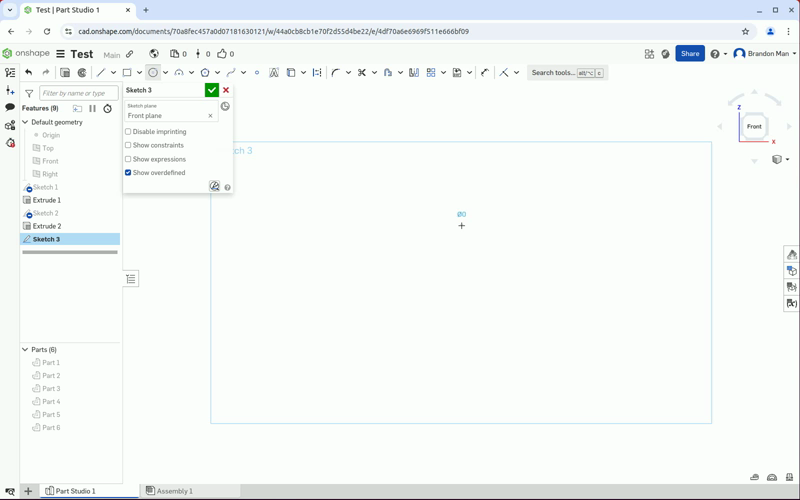
mouse_move(477, 225)
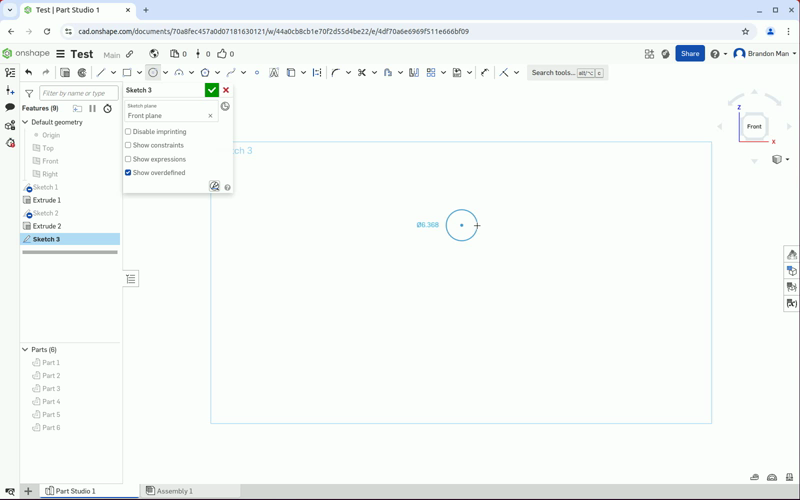
click(477, 225)
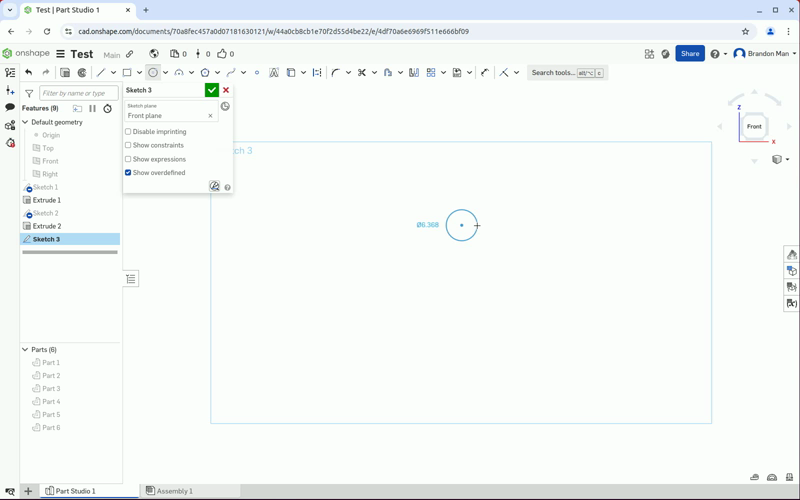
key(esc)
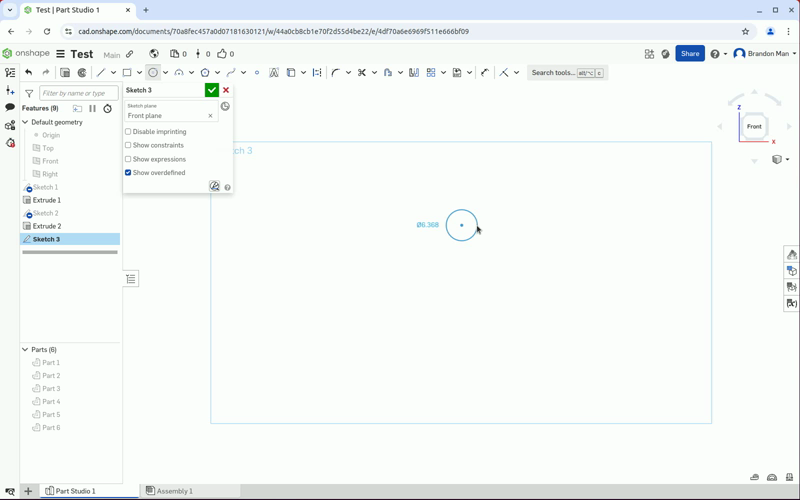
key(c)
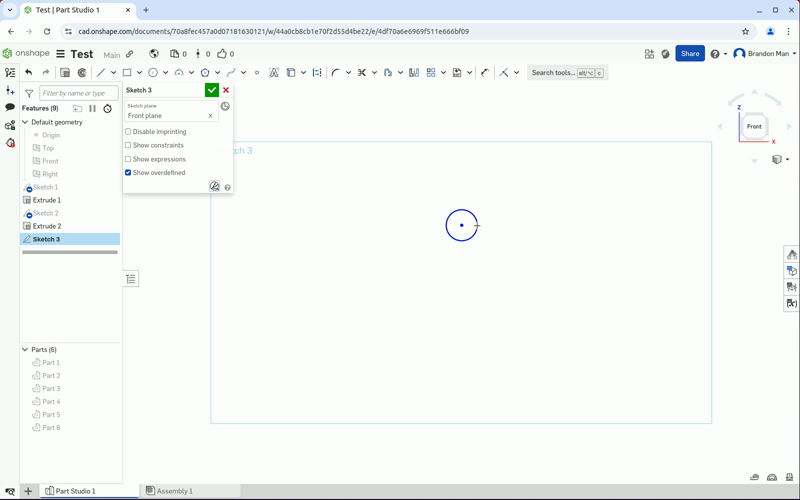
key_down(shift)
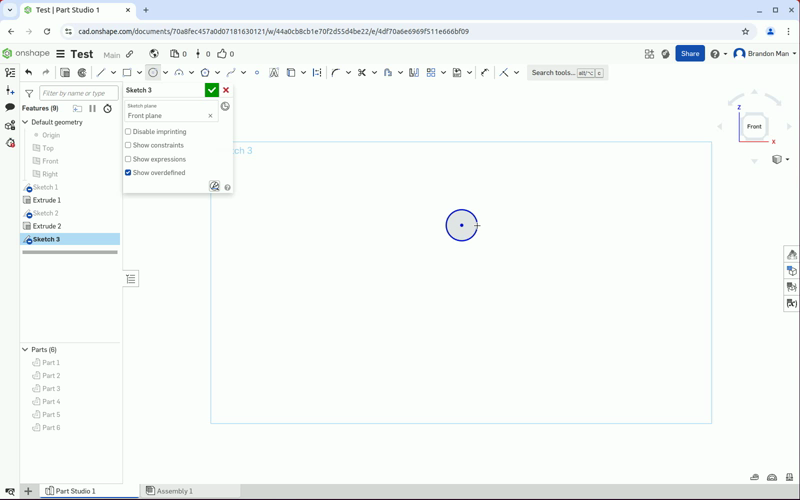
mouse_move(461, 225)
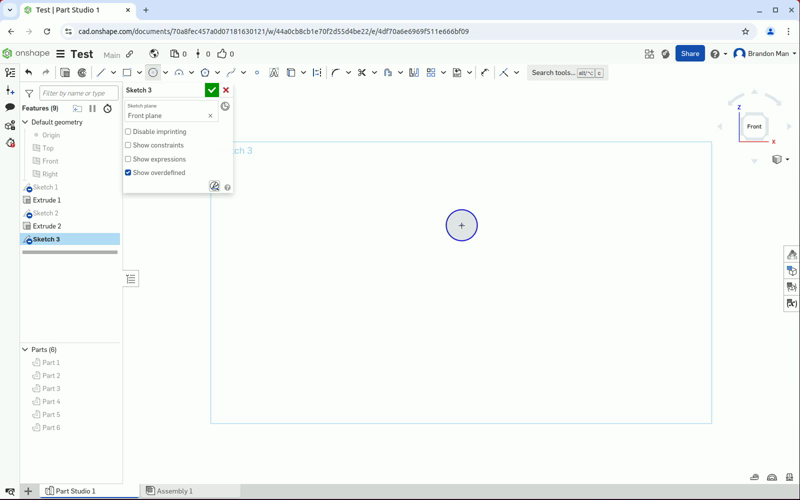
click(461, 225)
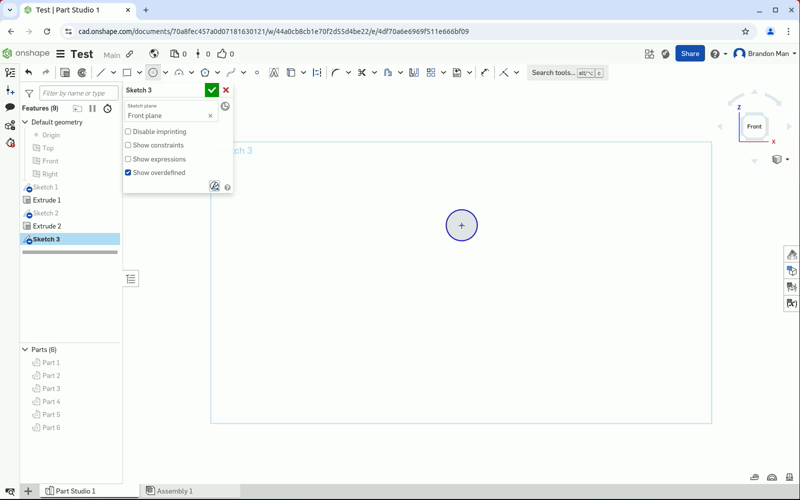
key_up(shift)
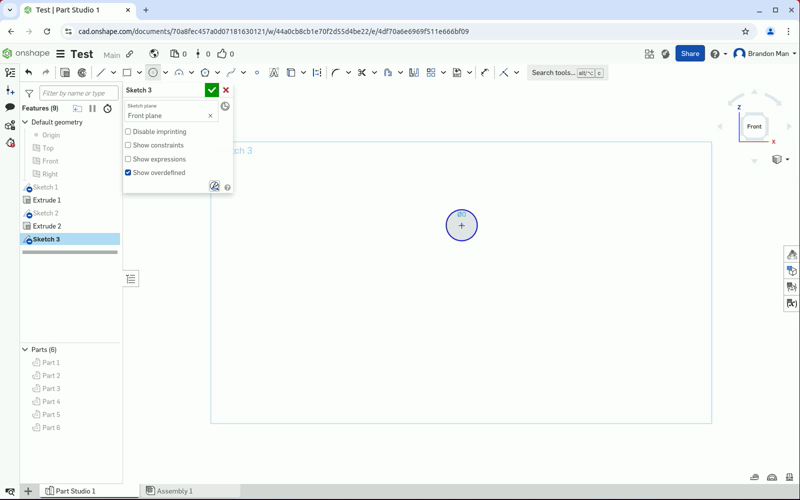
mouse_move(465, 225)
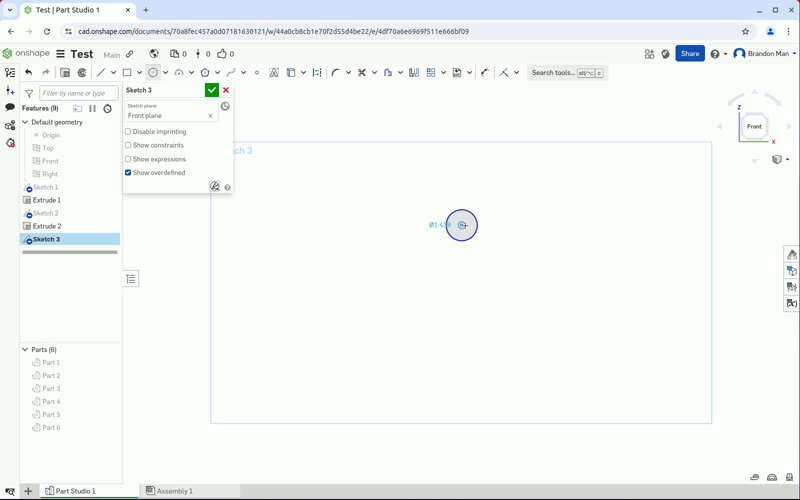
scroll(6)
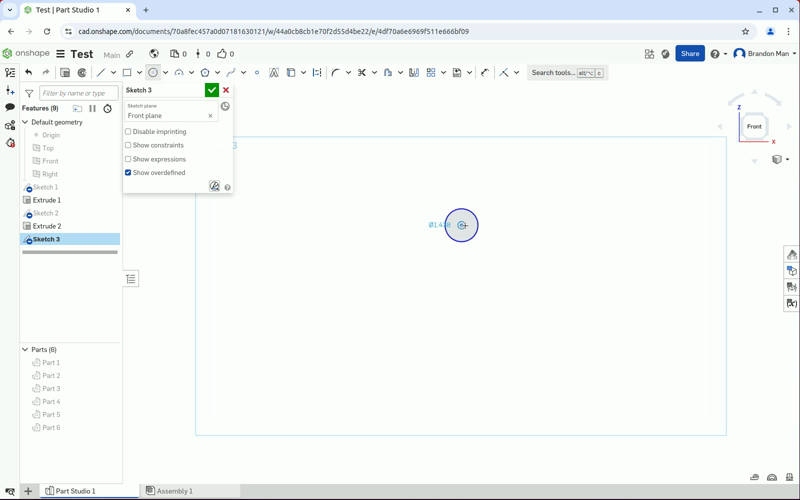
scroll(6)
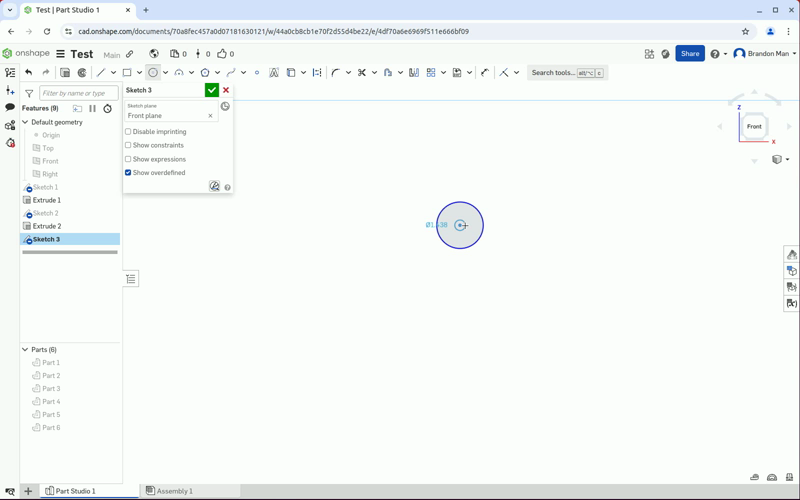
scroll(6)
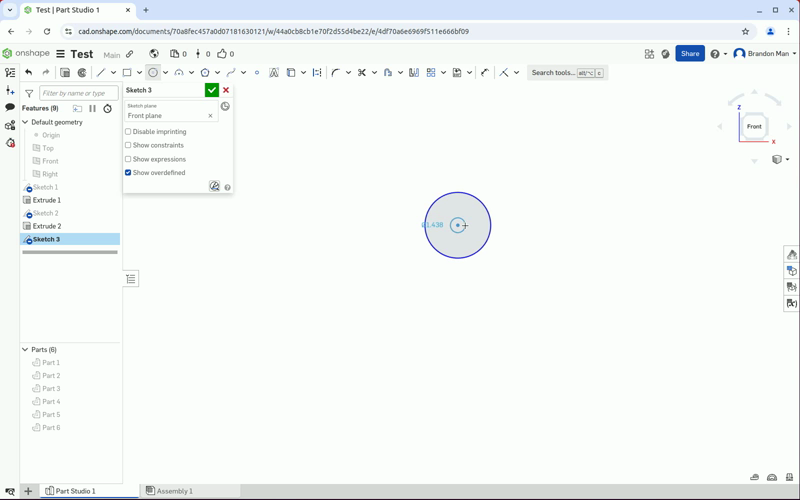
scroll(6)
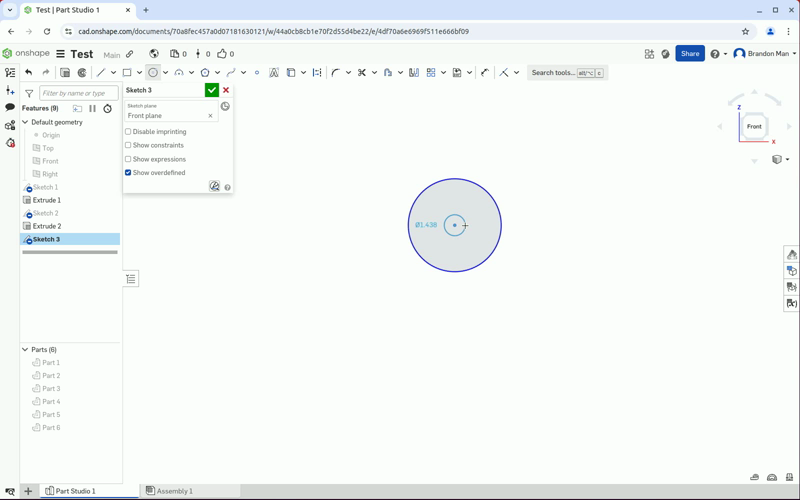
scroll(6)
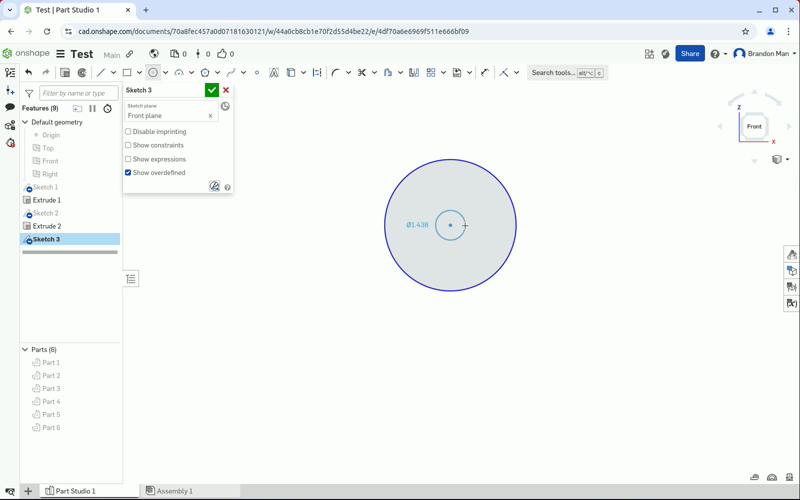
scroll(6)
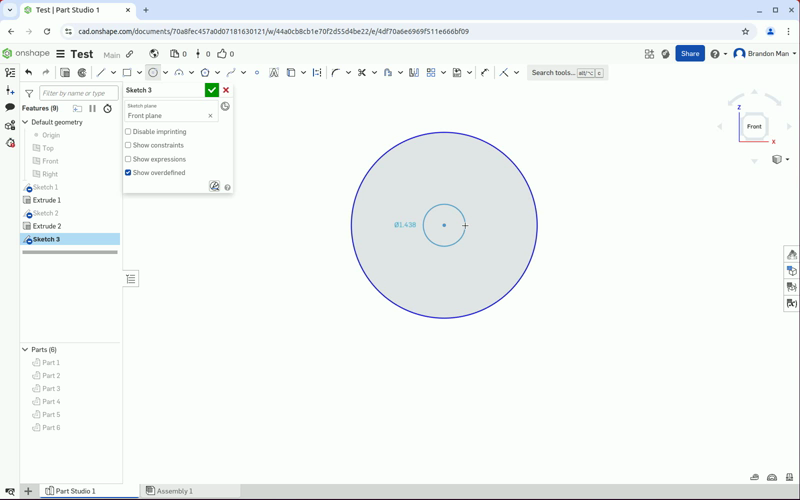
scroll(6)
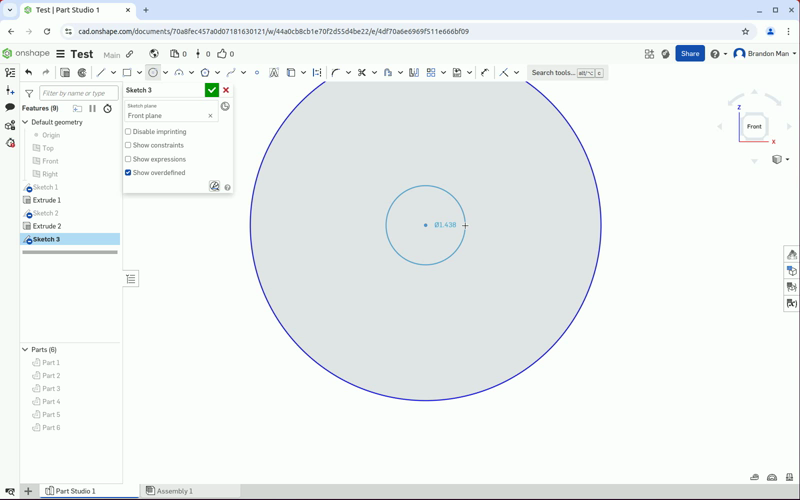
click(465, 225)
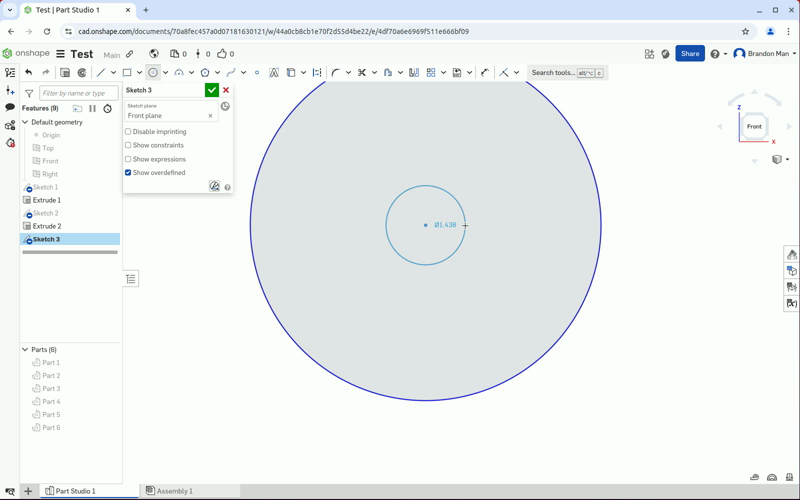
scroll(-6)
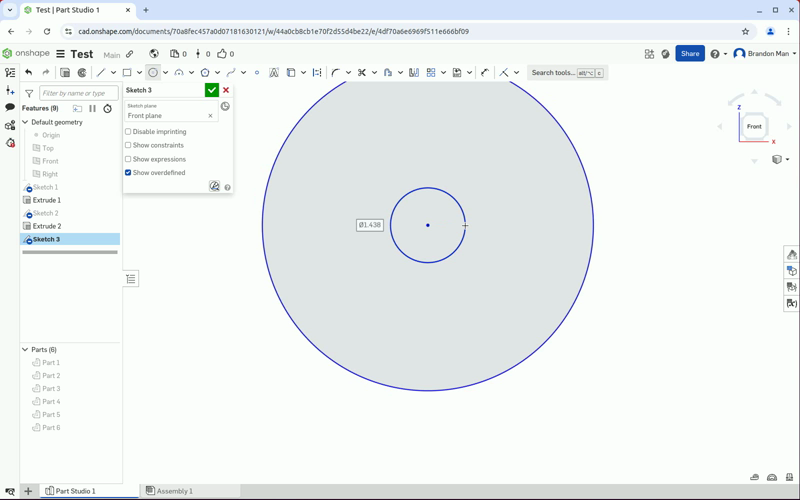
scroll(-6)
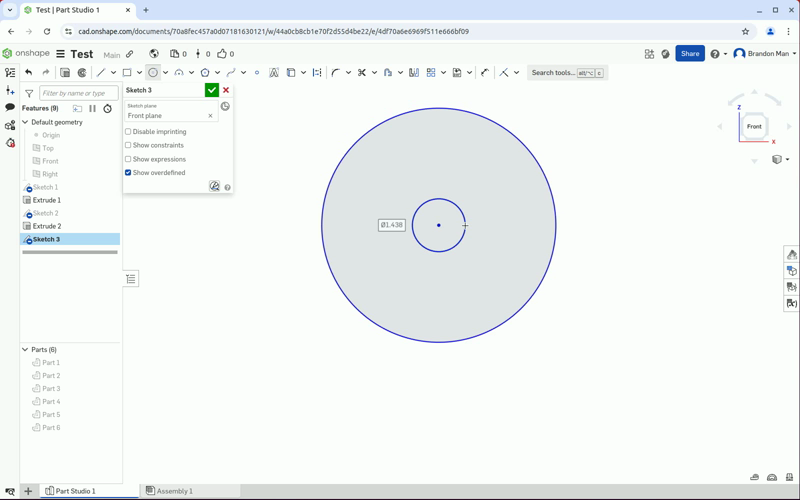
scroll(-6)
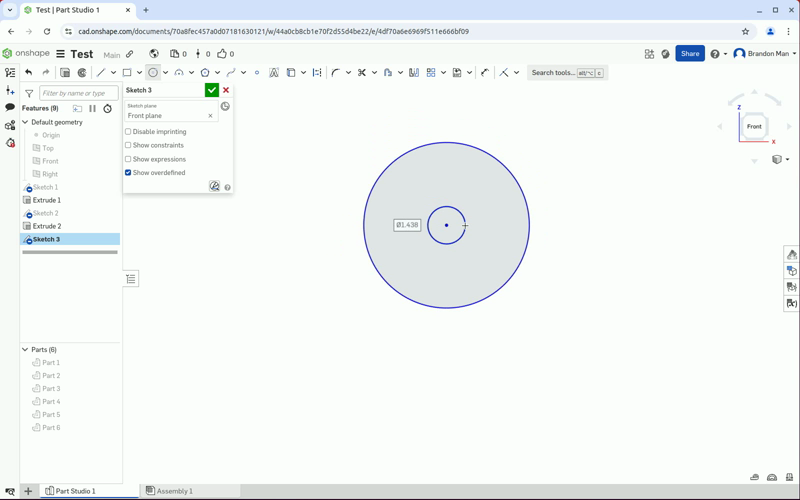
scroll(-6)
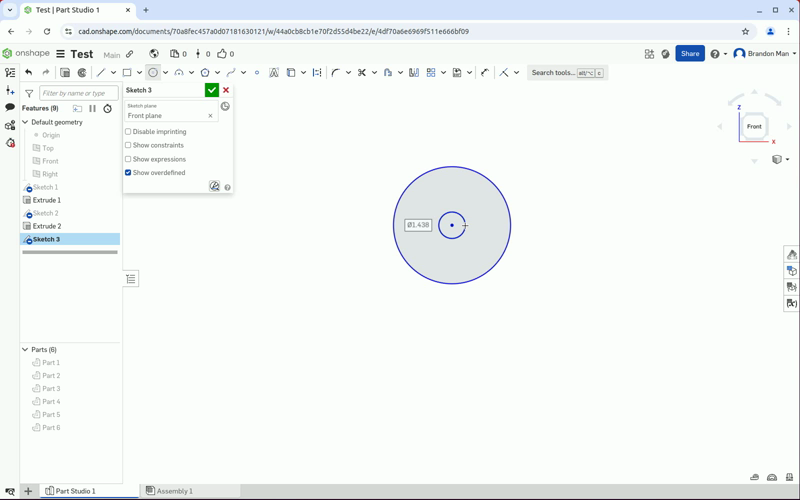
scroll(-6)
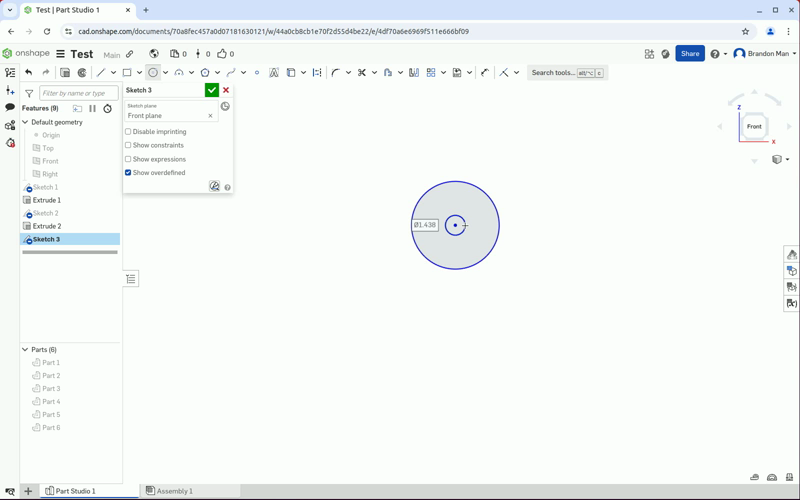
scroll(-6)
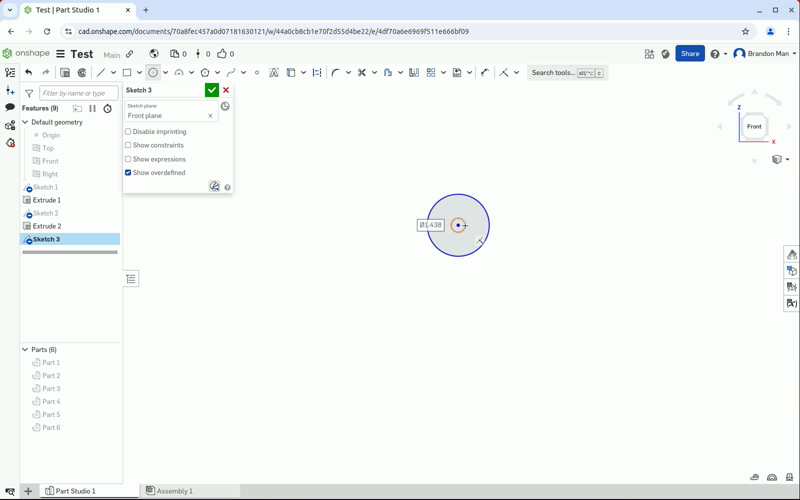
scroll(-6)
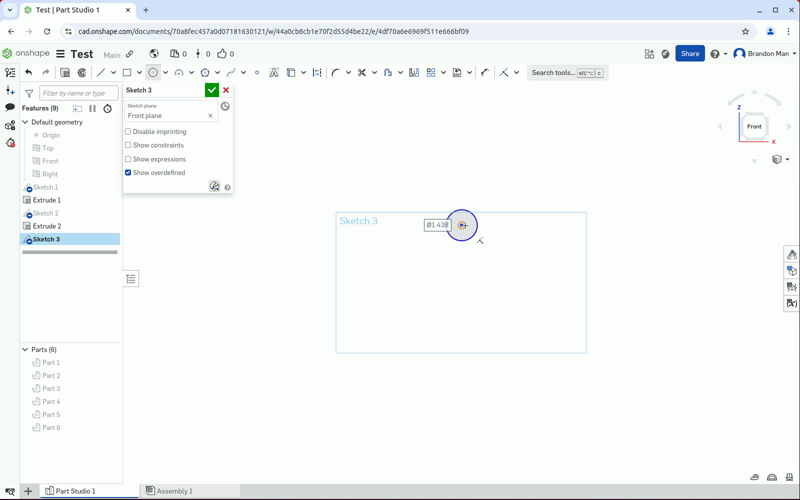
key(esc)
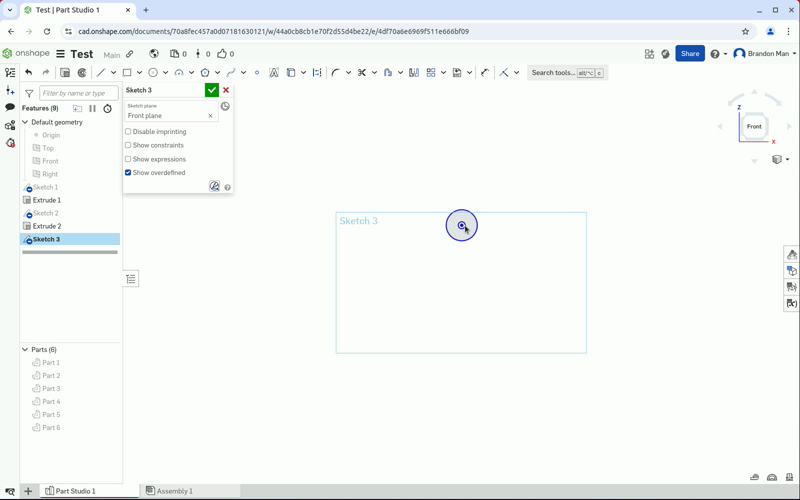
mouse_move(465, 222)
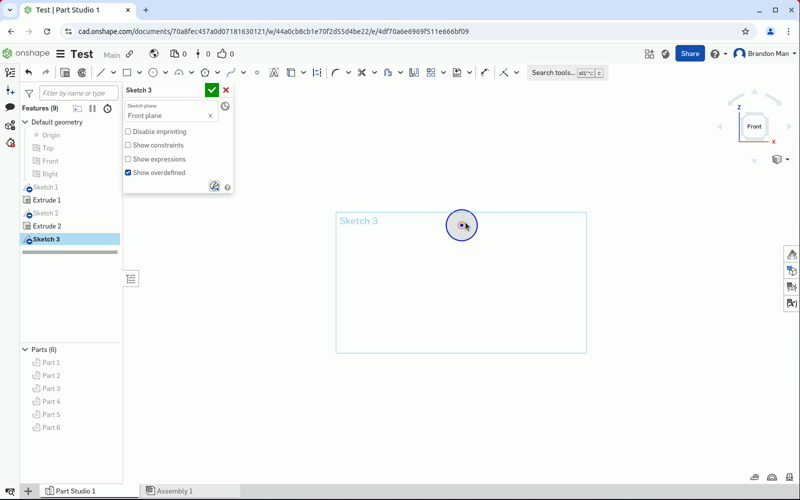
scroll(6)
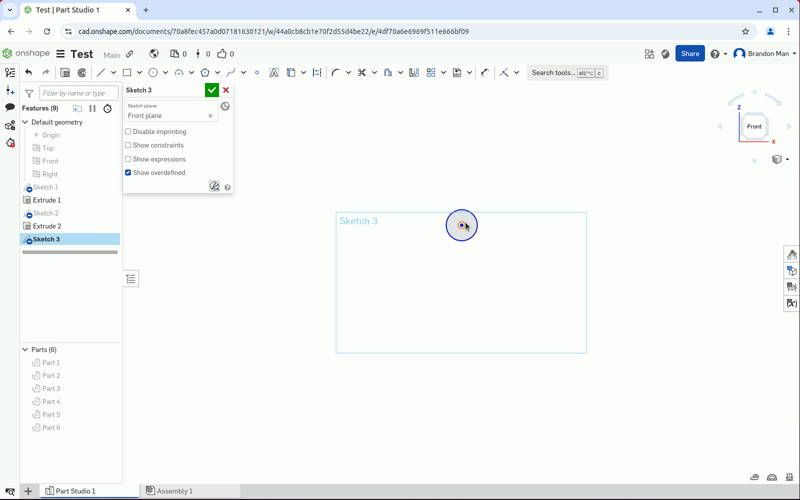
scroll(6)
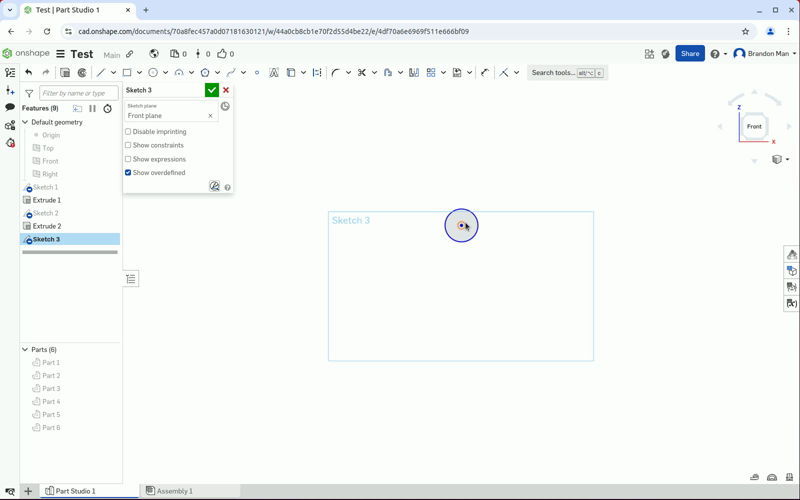
scroll(6)
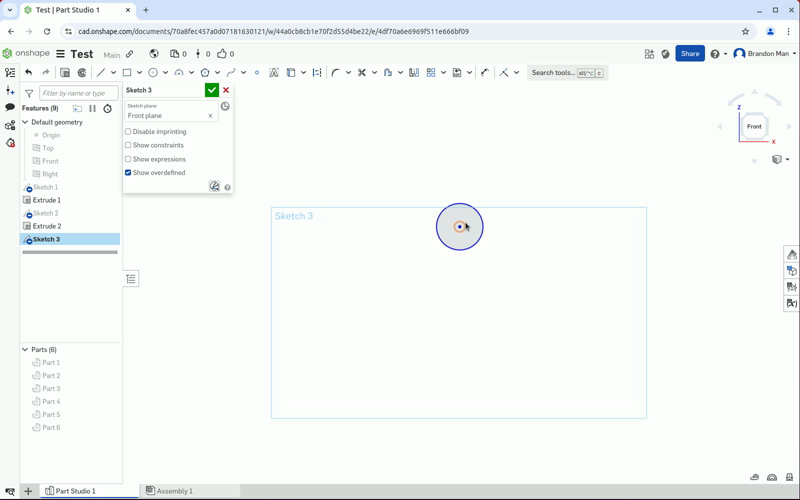
scroll(6)
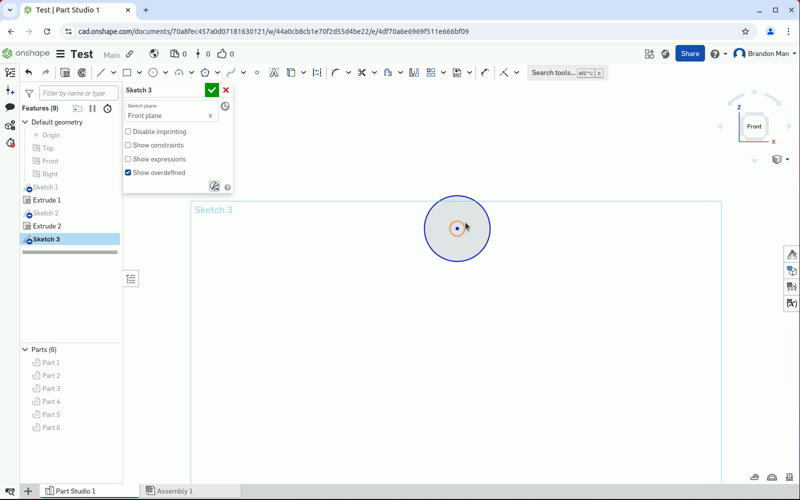
scroll(6)
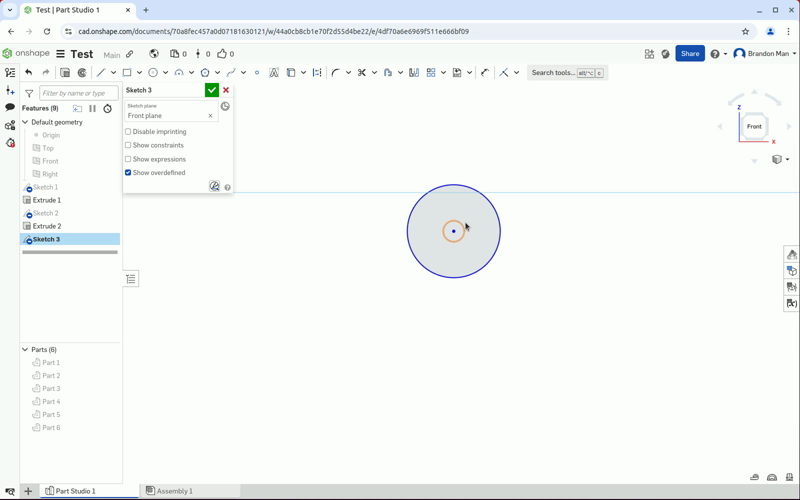
scroll(6)
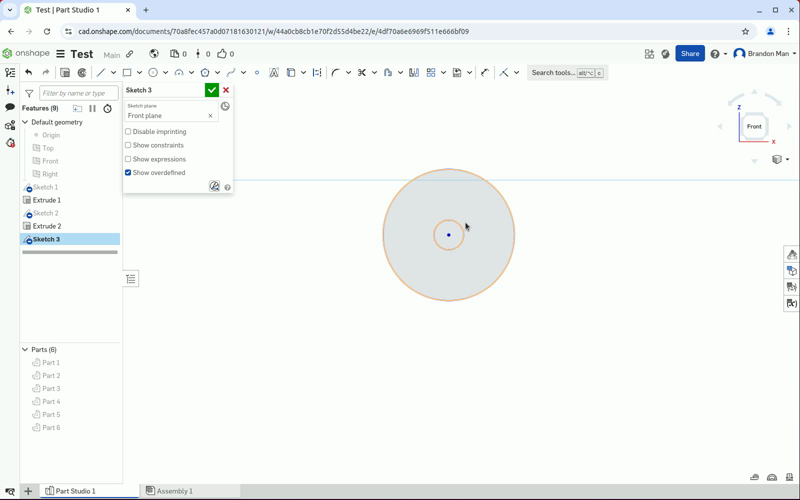
scroll(6)
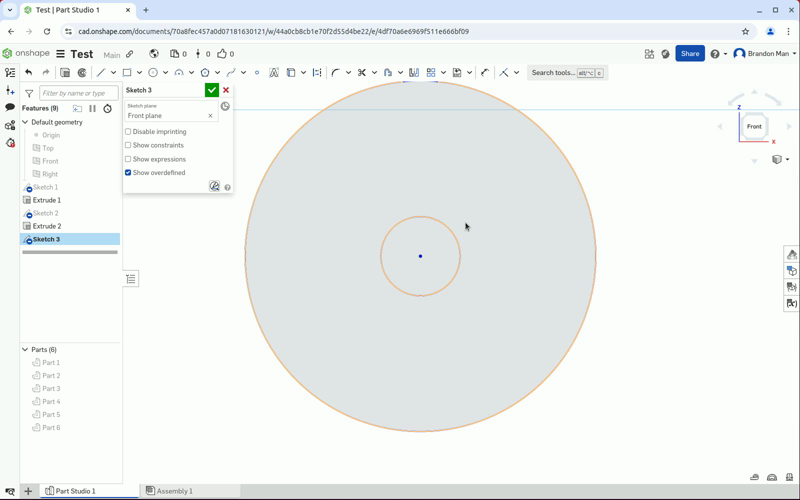
click(465, 222)
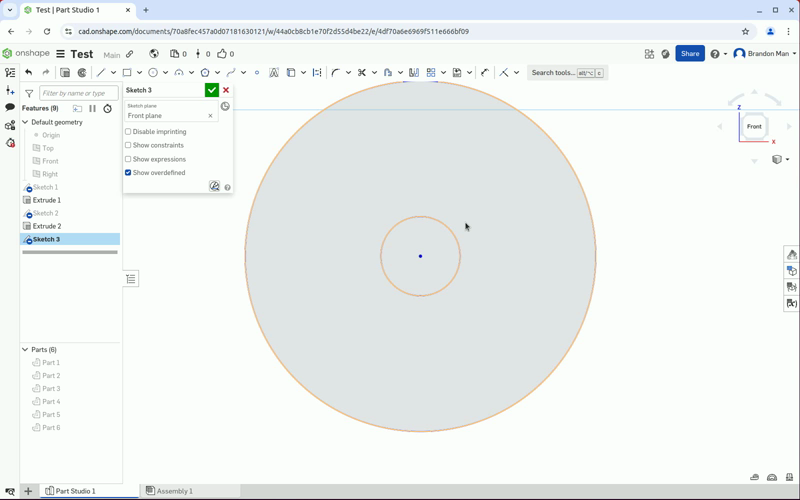
scroll(-6)
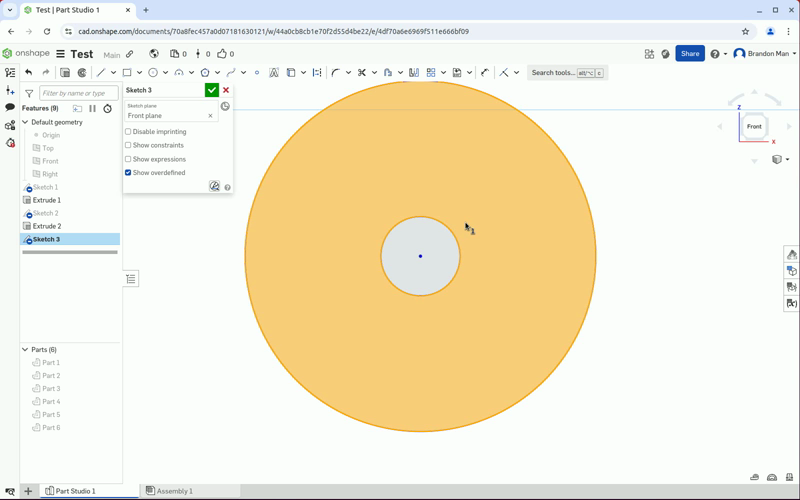
scroll(-6)
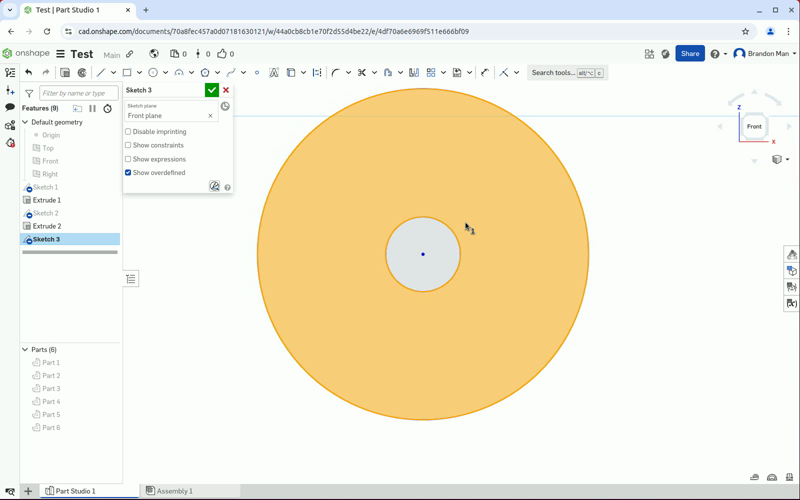
scroll(-6)
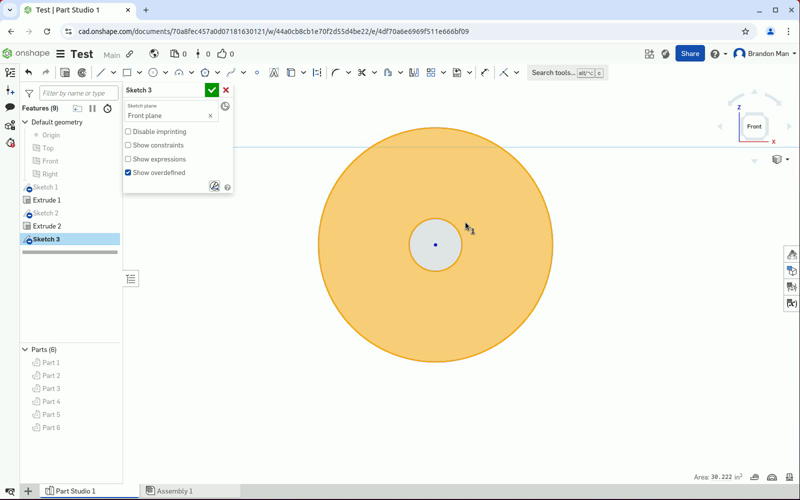
scroll(-6)
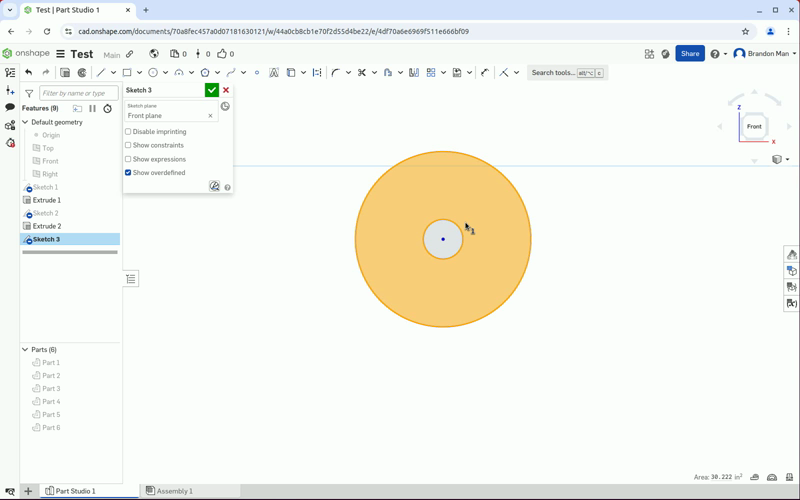
scroll(-6)
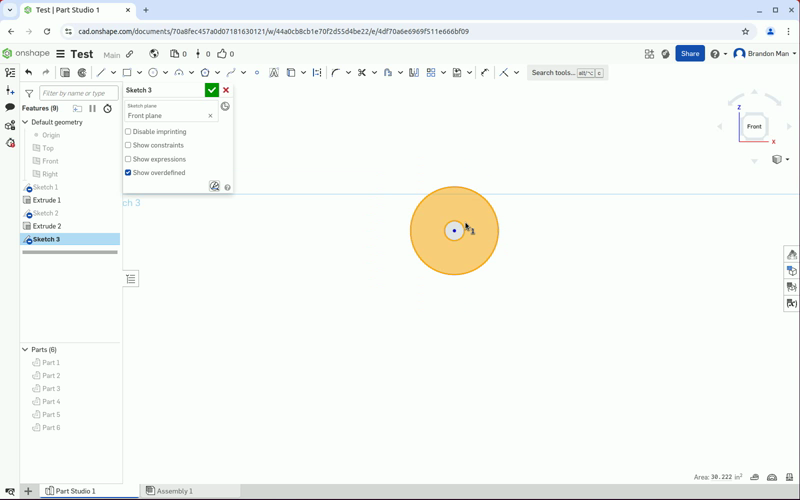
scroll(-6)
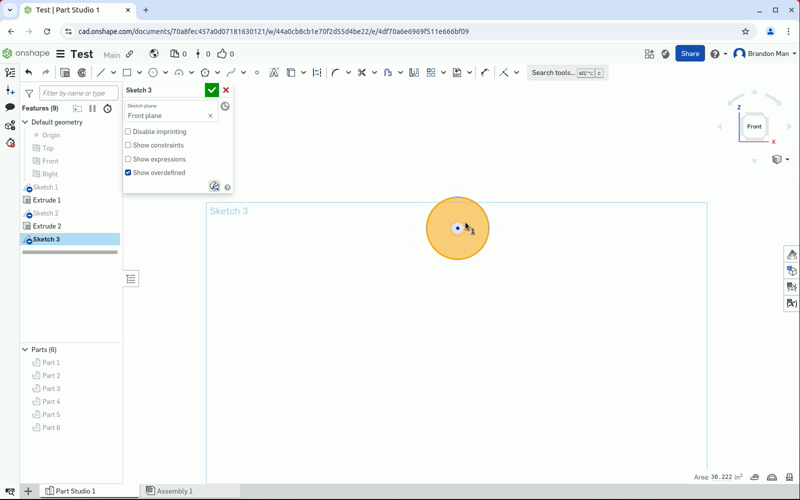
scroll(-6)
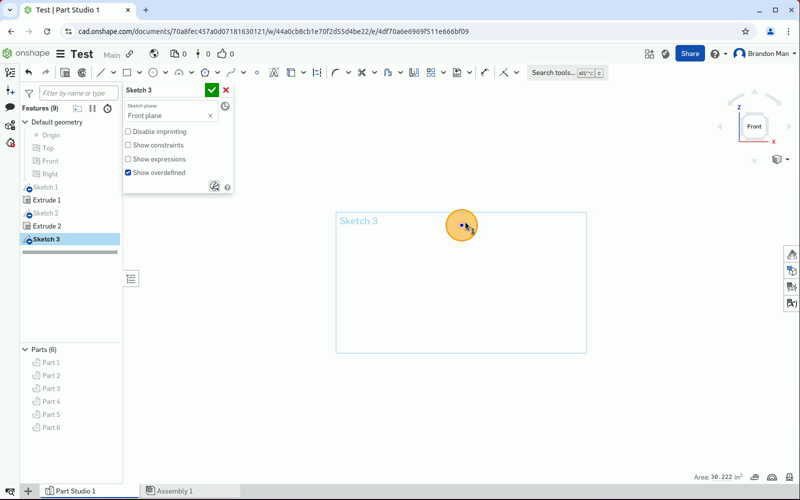
mouse_move(73, 352)
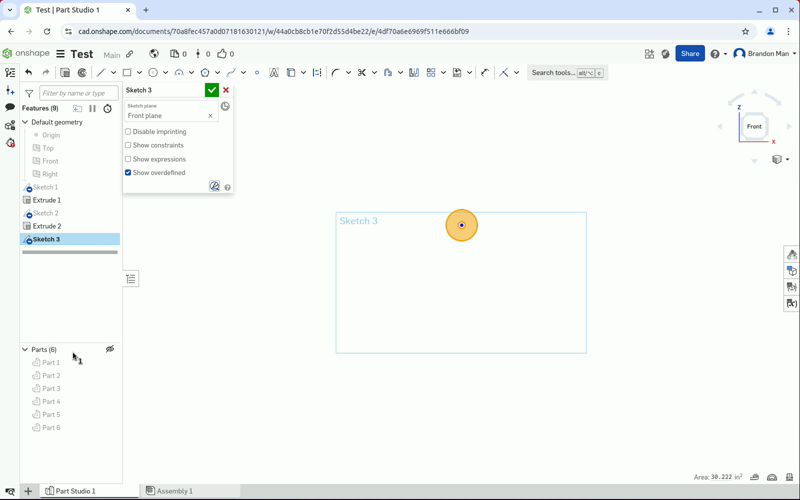
key(shift+y)
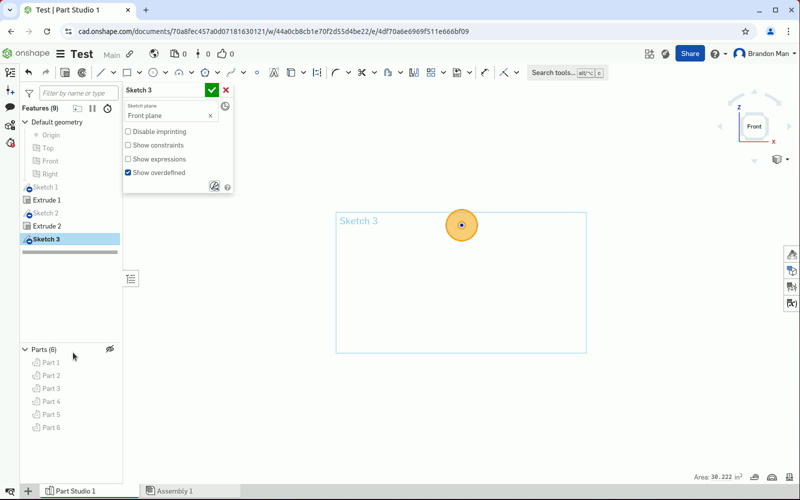
key(shift+e)
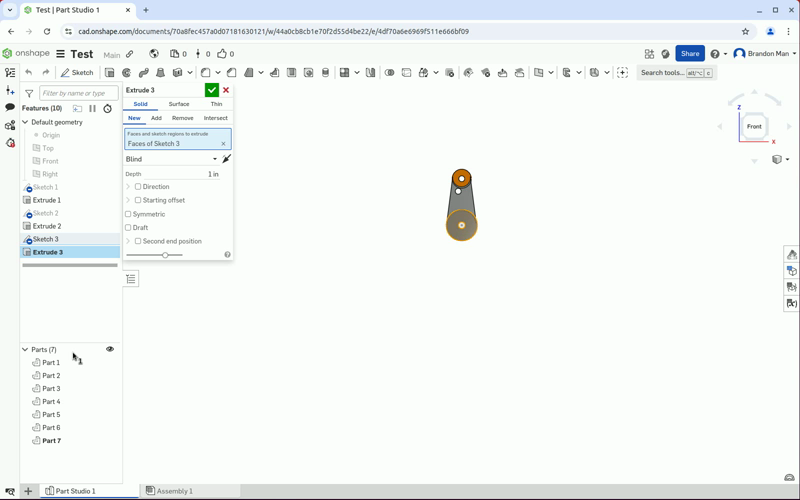
mouse_move(143, 106)
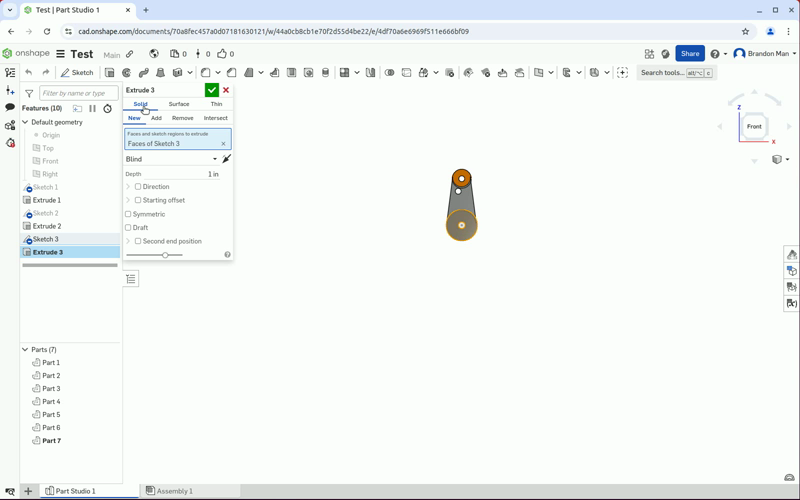
click(143, 106)
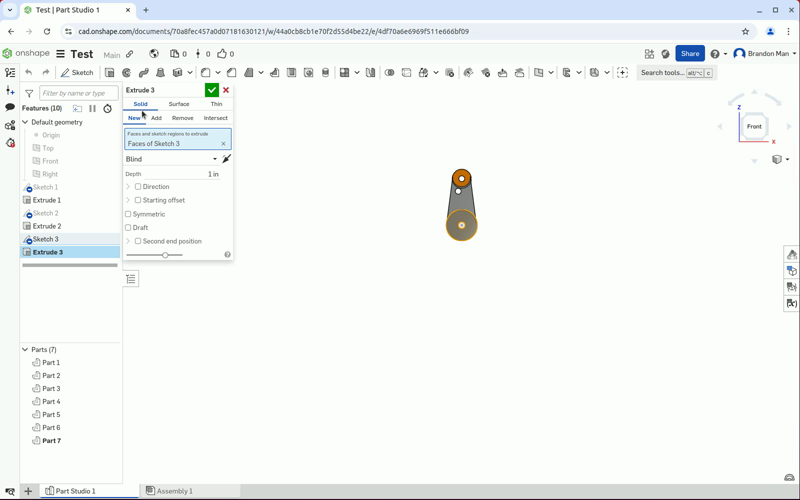
mouse_move(137, 120)
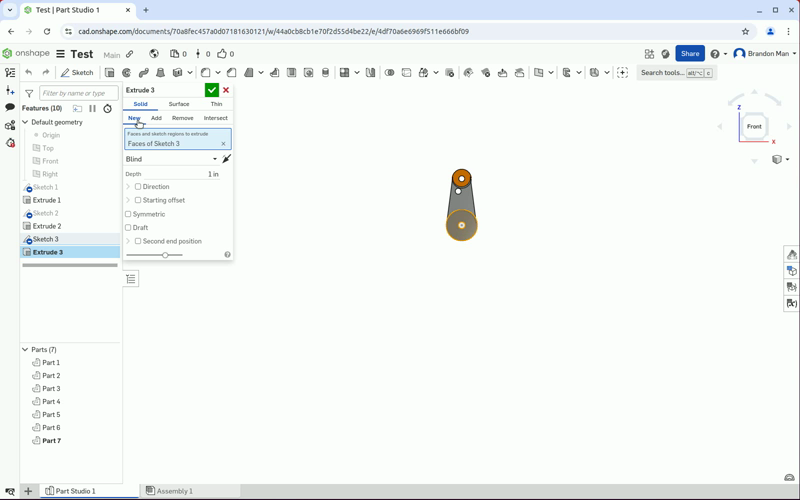
click(137, 120)
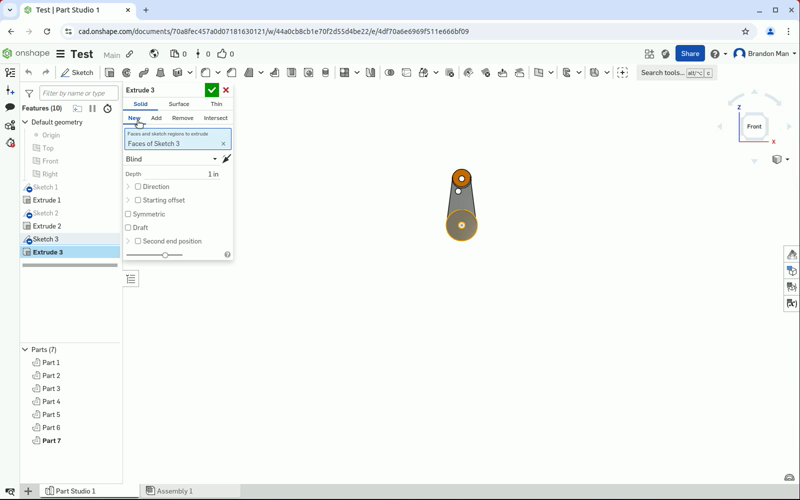
key(tab, 4)
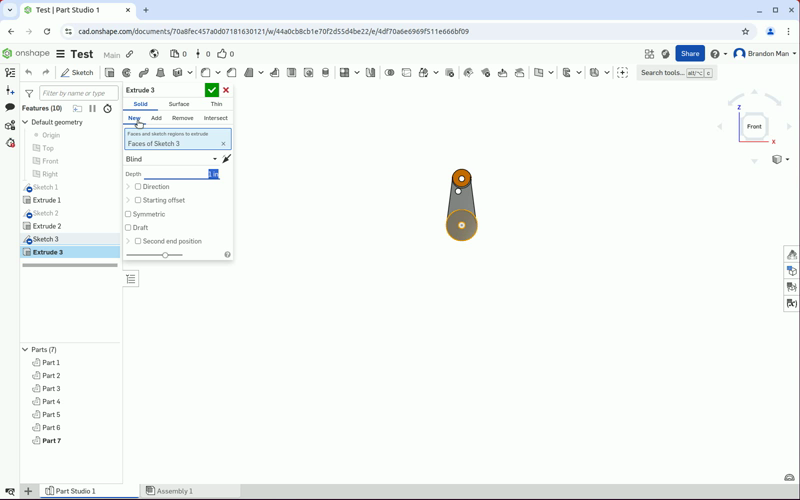
text(0.481)
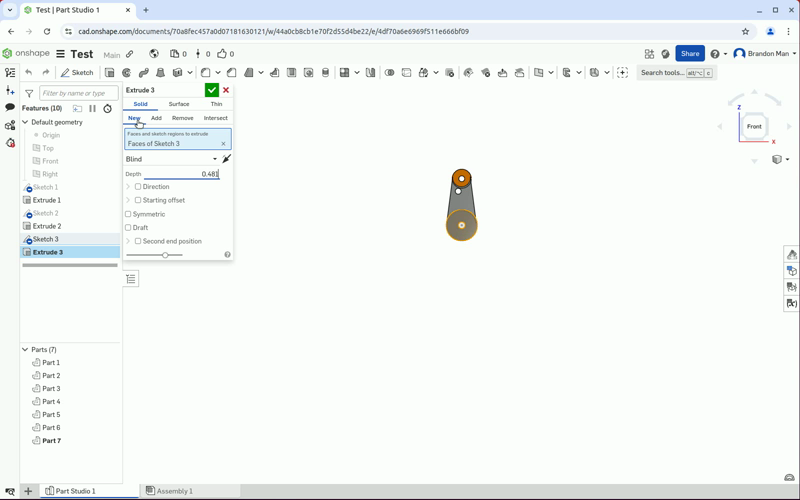
key(enter)
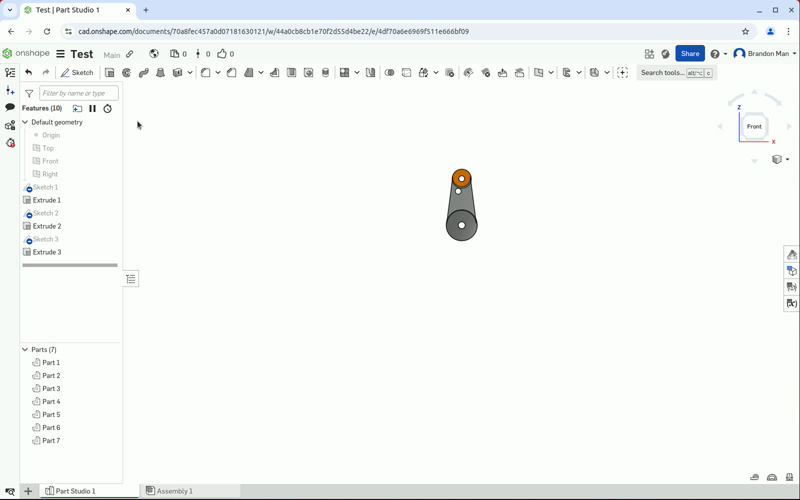
key(shift+h)
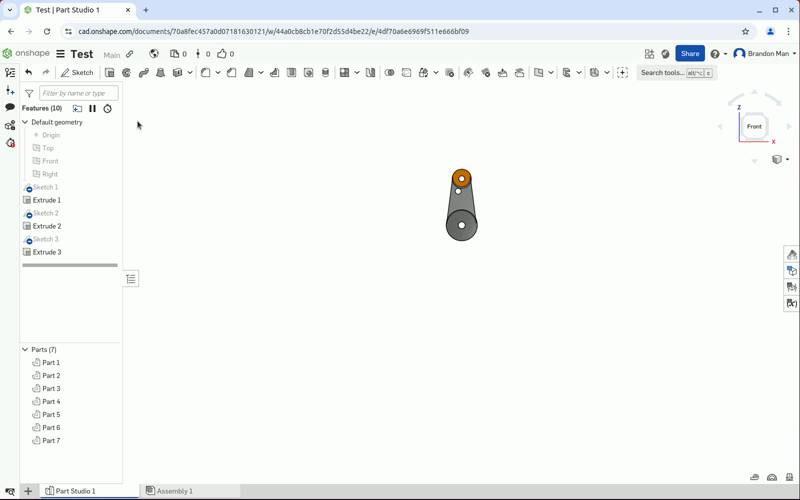
key(shift+h)
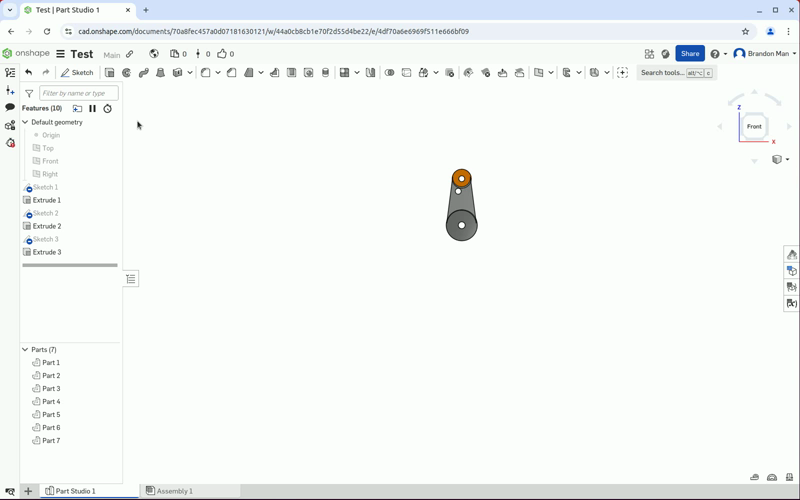
mouse_move(73, 189)
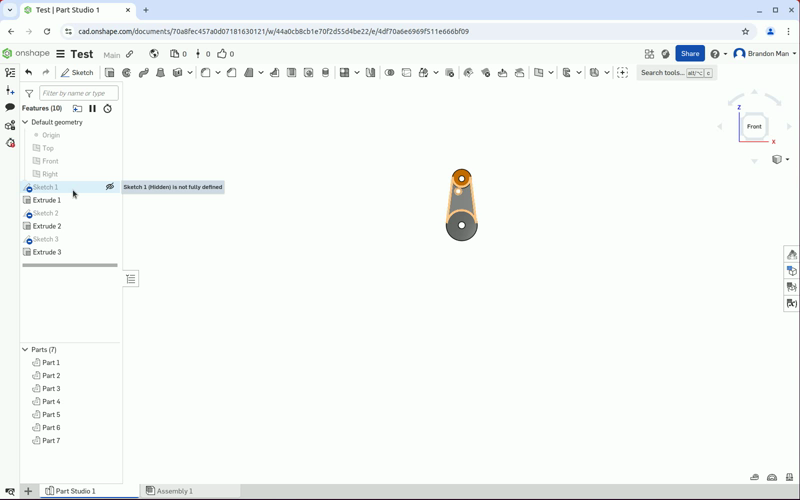
click(73, 189)
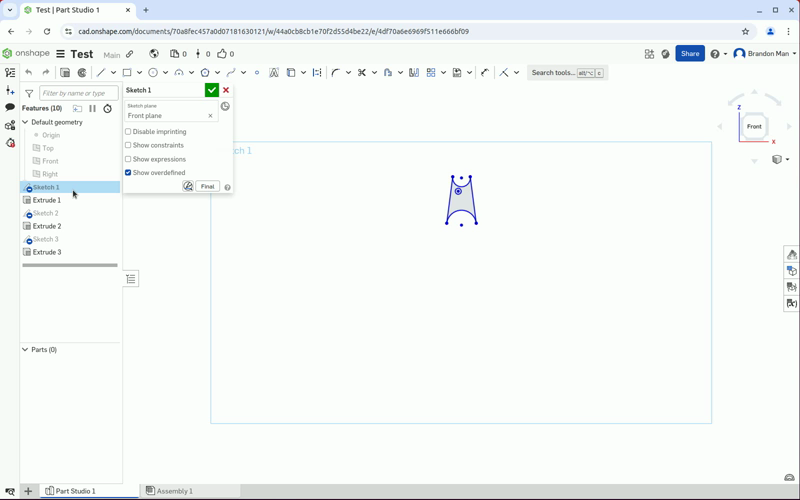
mouse_move(229, 92)
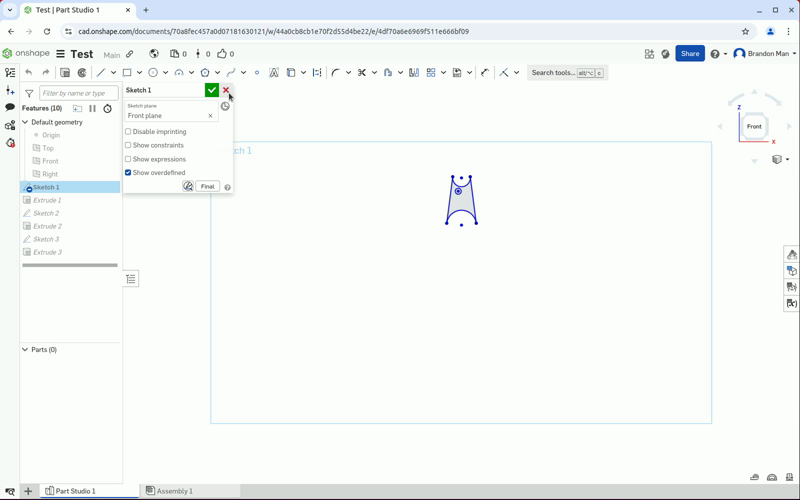
click(229, 92)
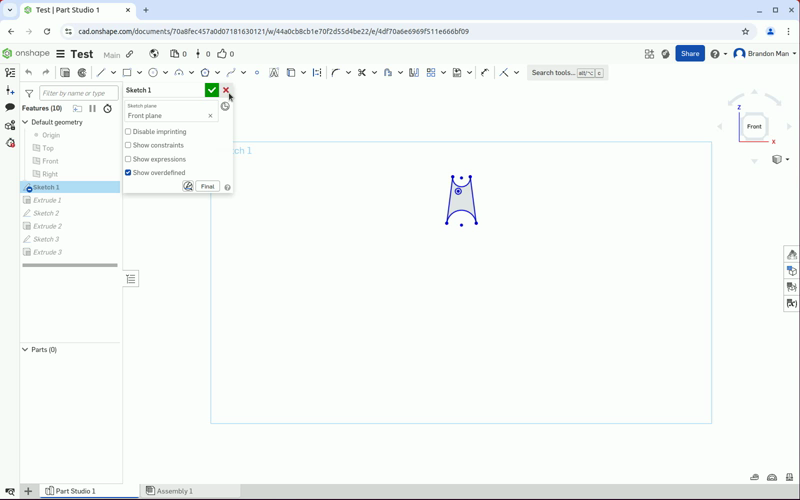
key(shift+s)
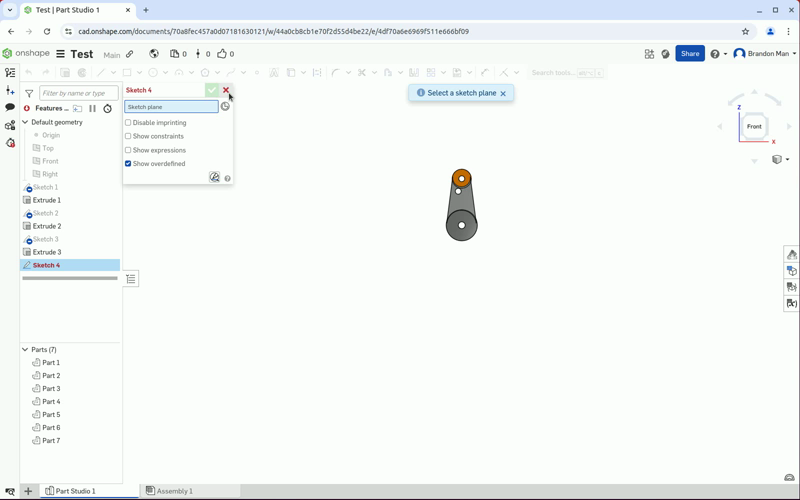
mouse_move(73, 163)
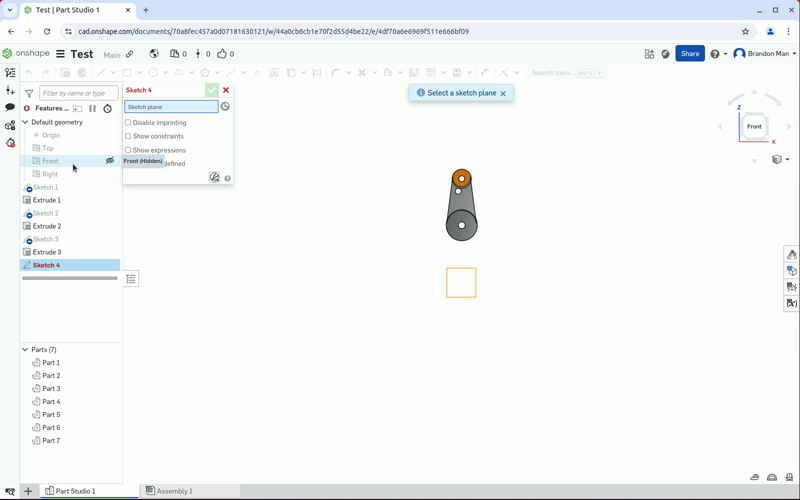
click(73, 163)
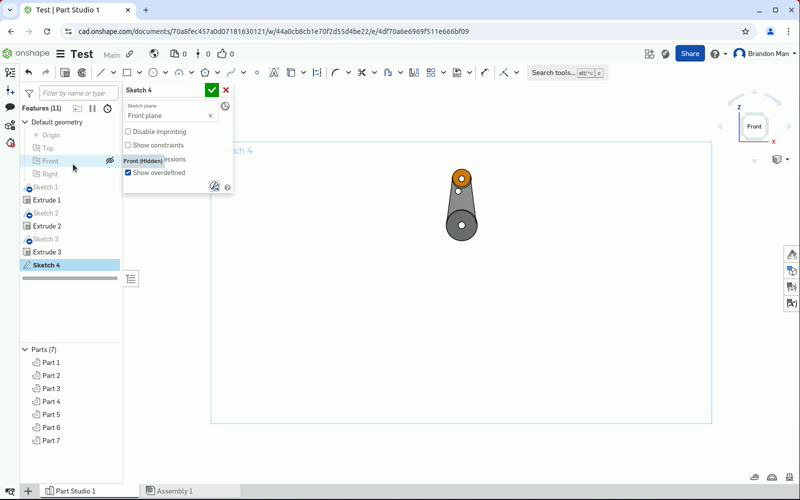
mouse_move(73, 352)
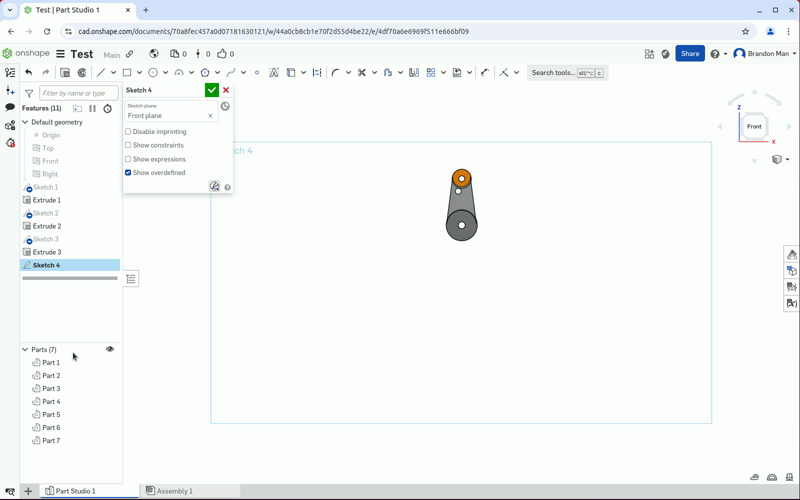
key(y)
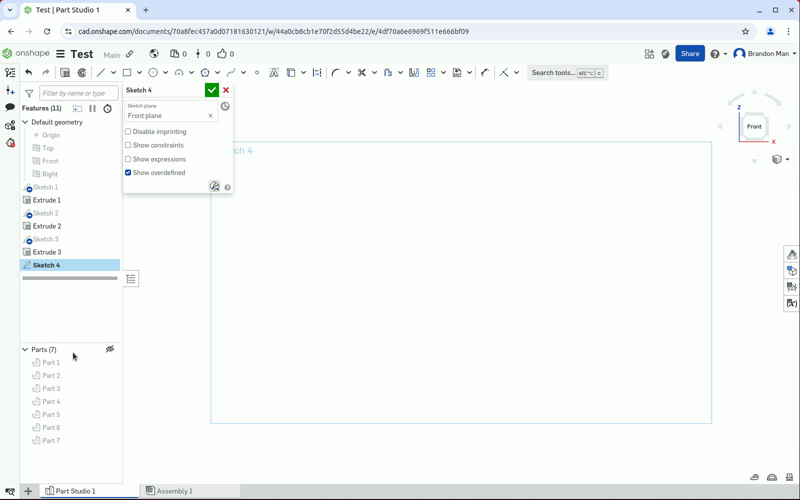
key(l)
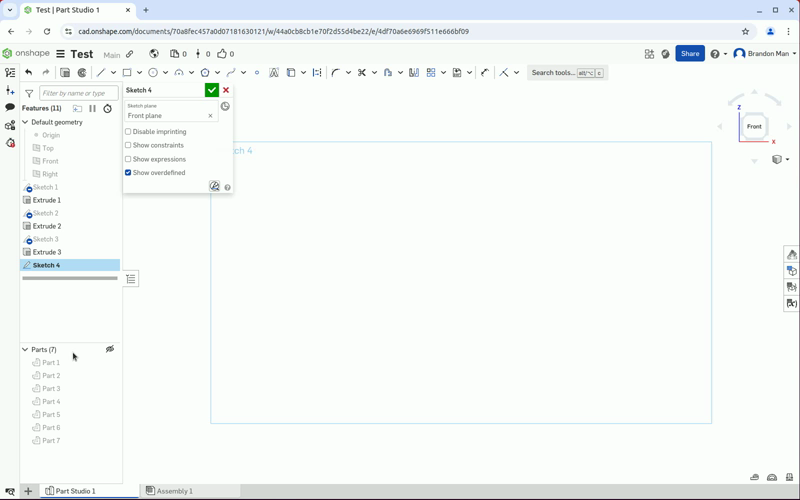
key_down(shift)
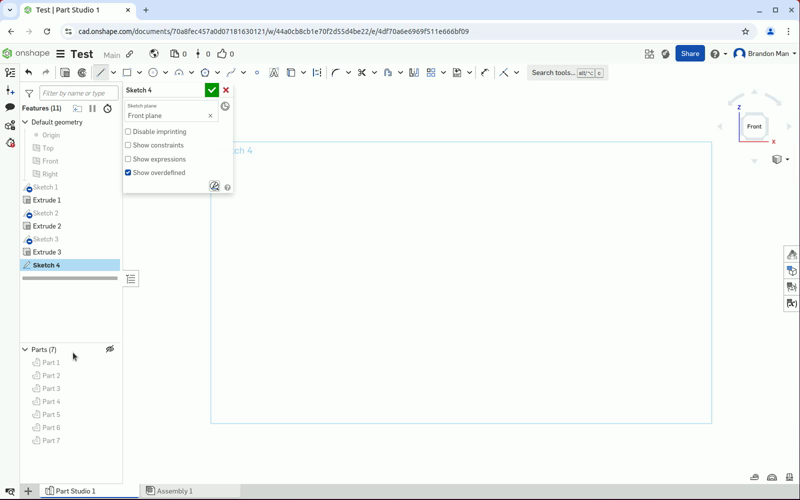
mouse_move(446, 226)
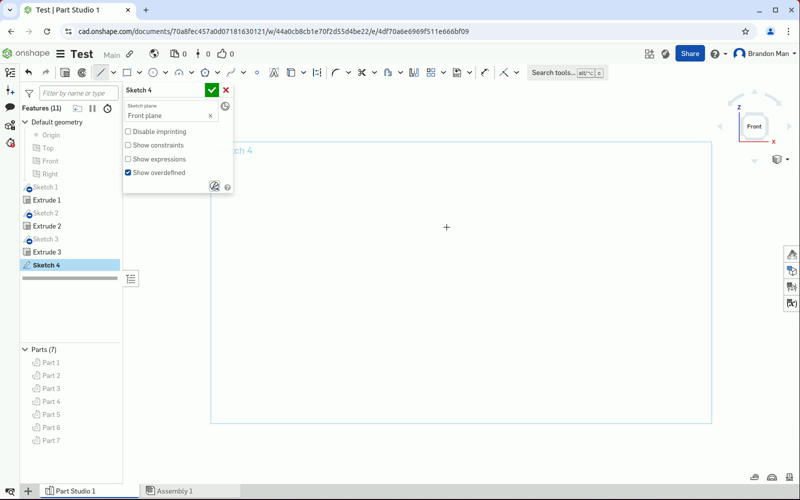
click(446, 226)
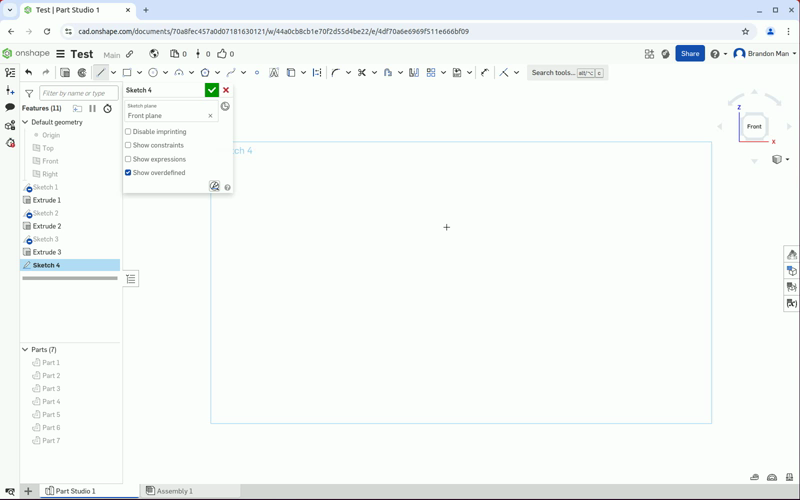
key_up(shift)
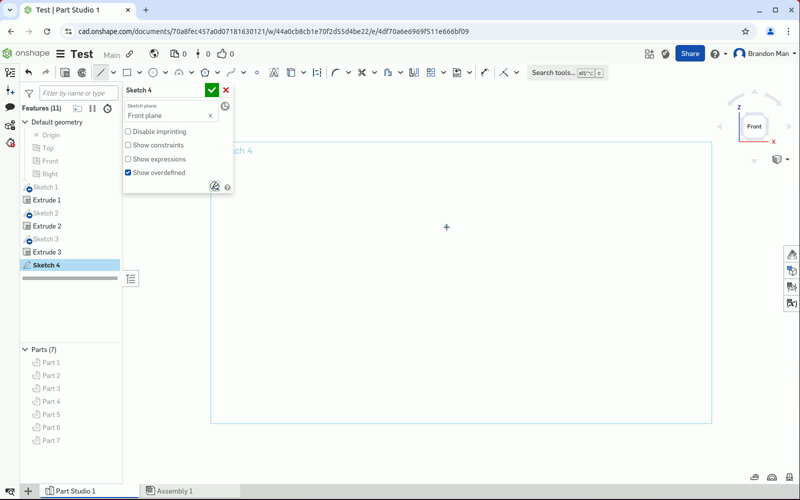
key_down(shift)
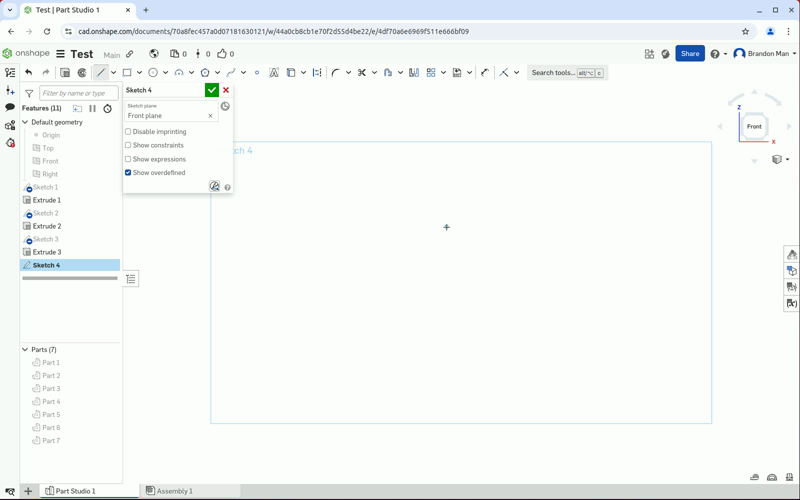
mouse_move(476, 226)
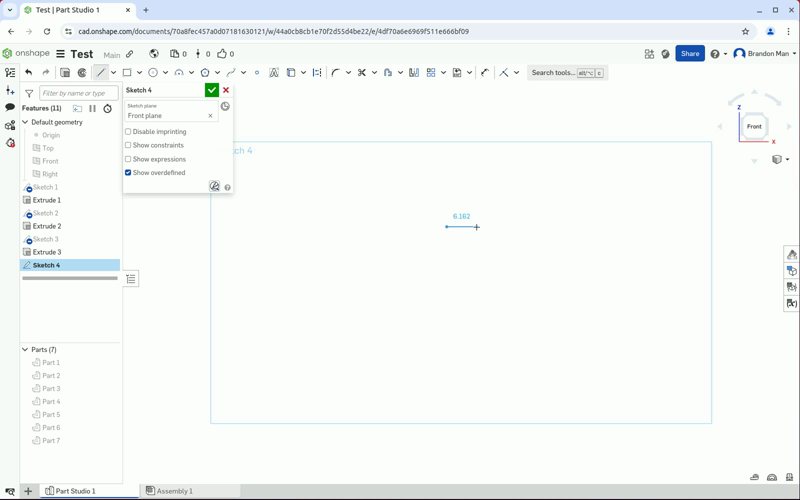
mouse_move(452, 284)
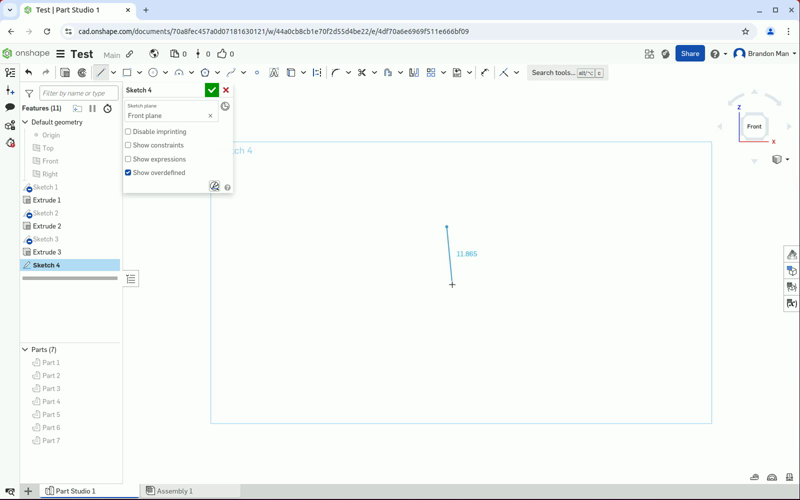
click(452, 284)
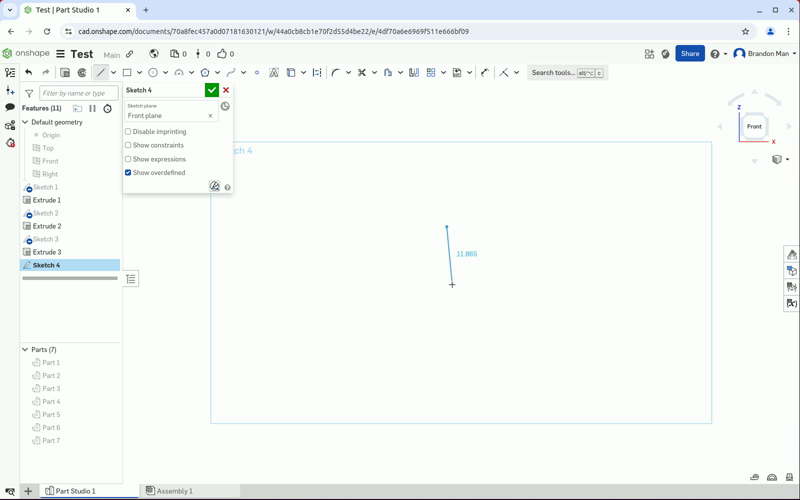
key_up(shift)
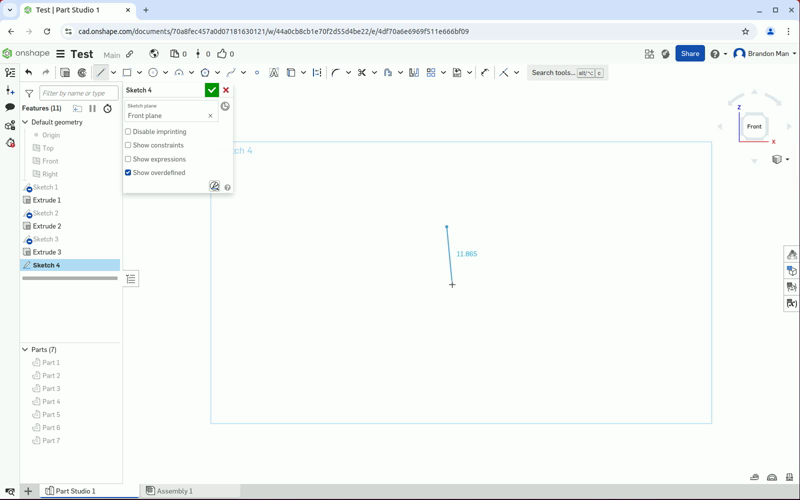
key(esc)
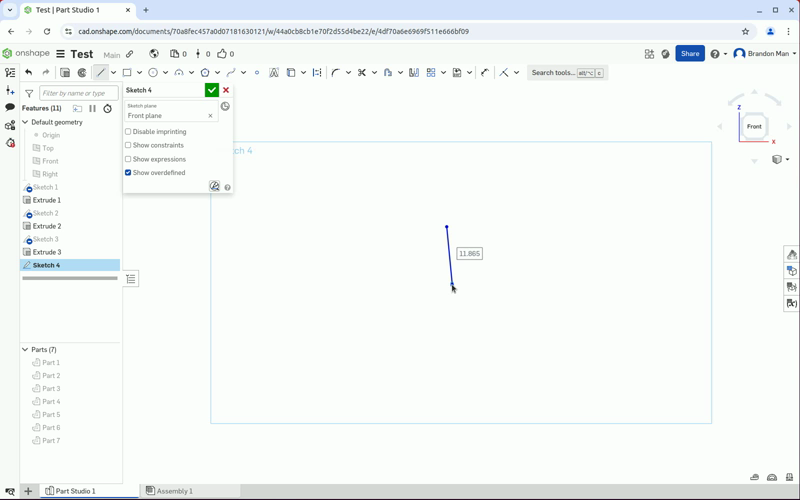
key(a)
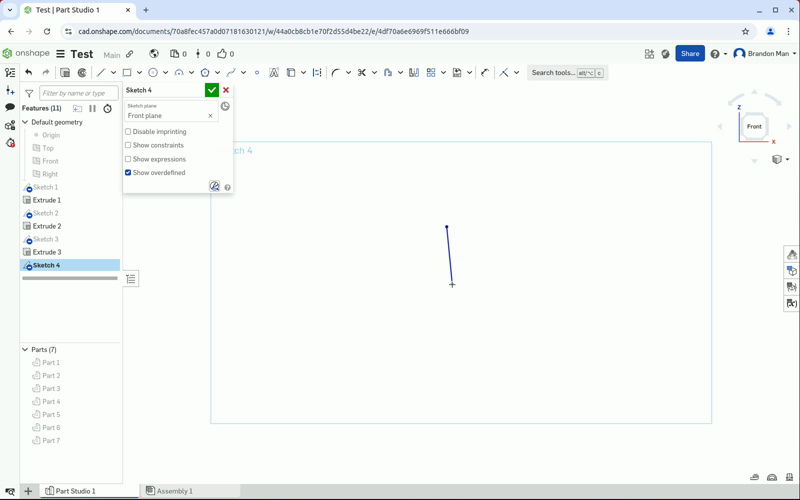
mouse_move(452, 284)
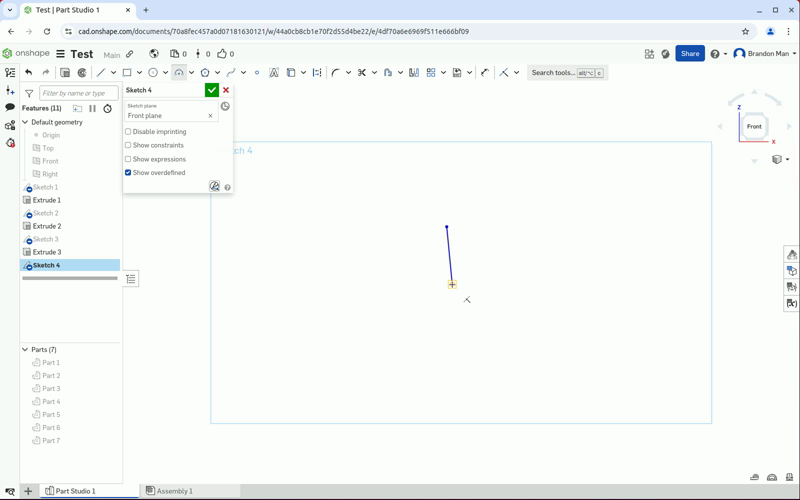
click(452, 284)
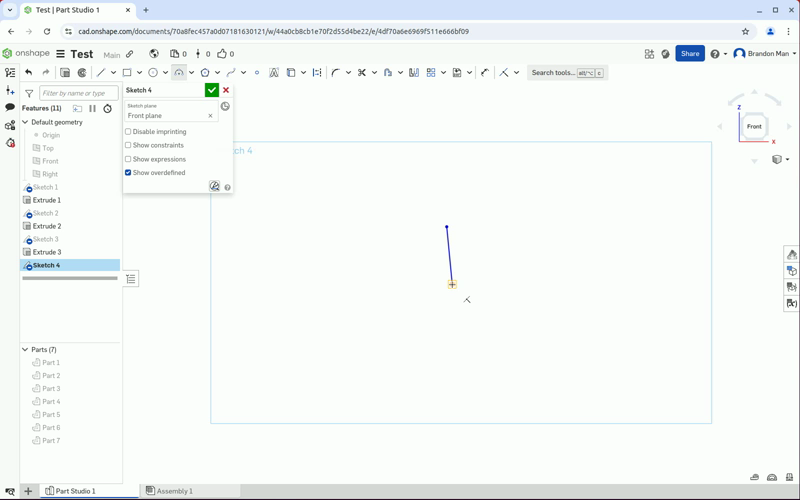
key_down(shift)
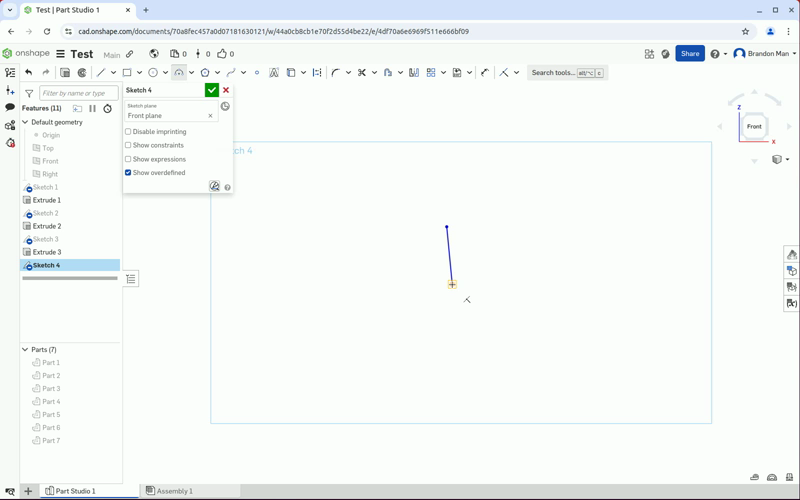
mouse_move(461, 291)
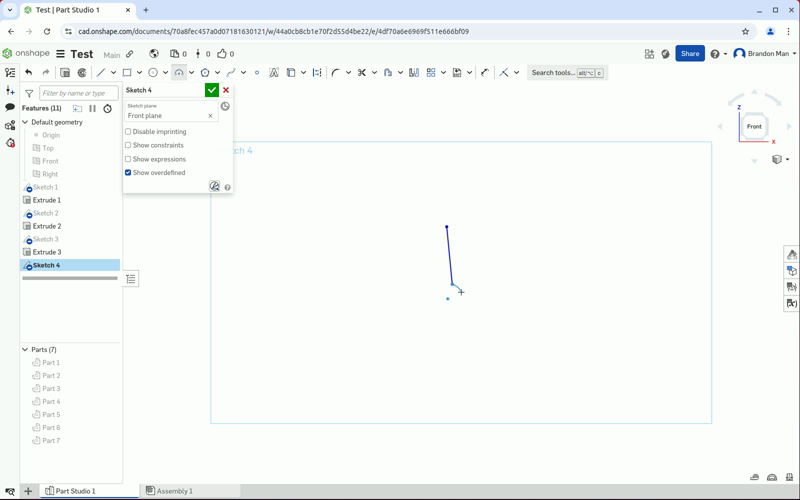
click(461, 291)
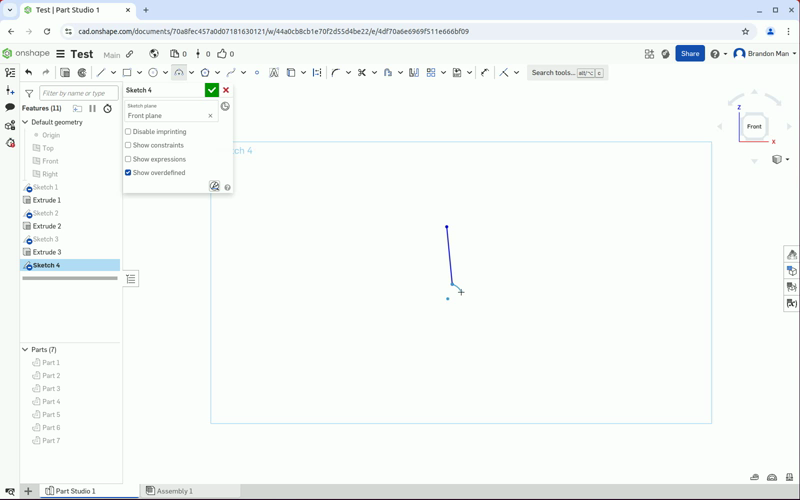
mouse_move(466, 276)
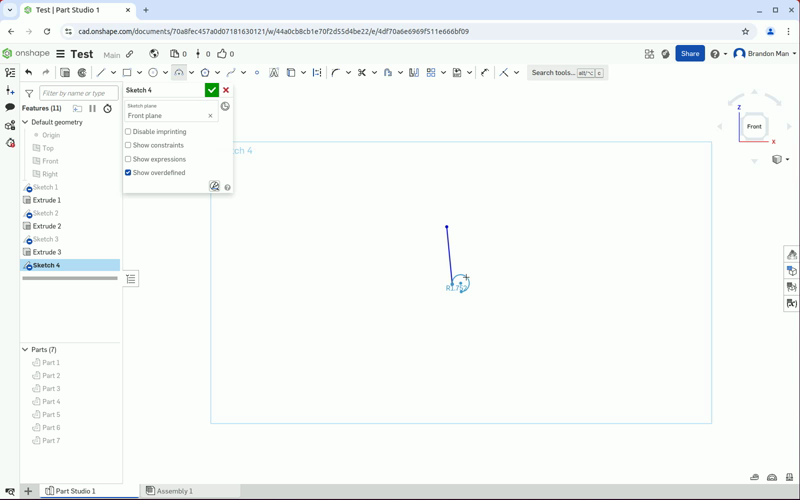
click(466, 276)
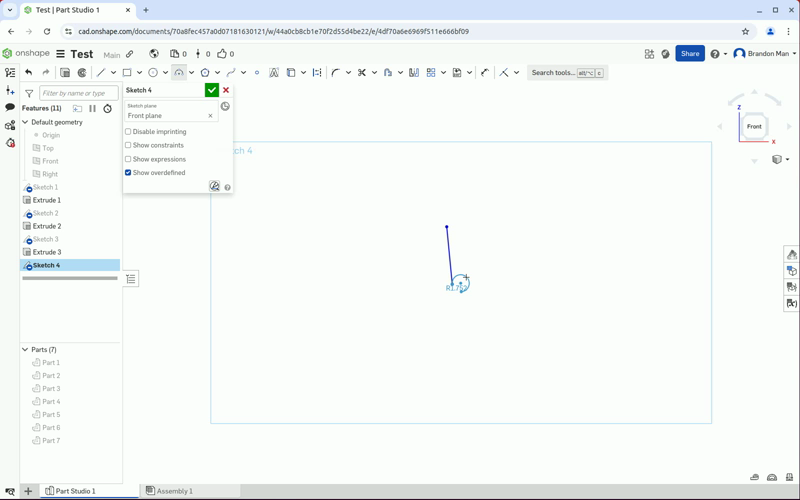
key_up(shift)
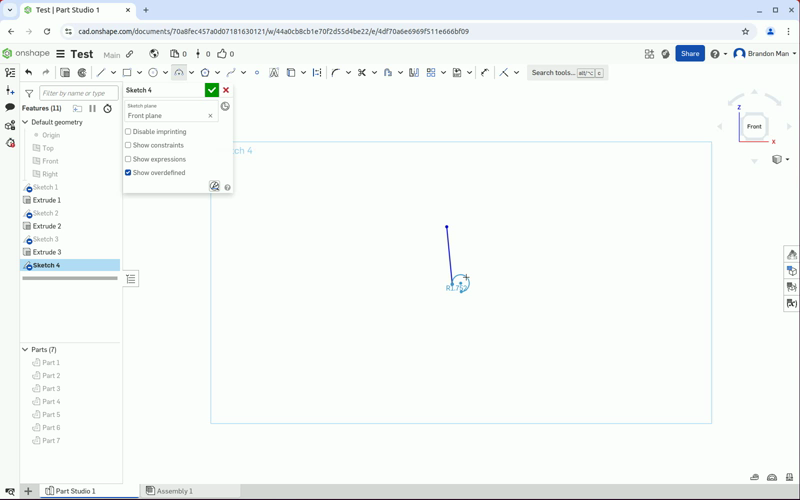
key(esc)
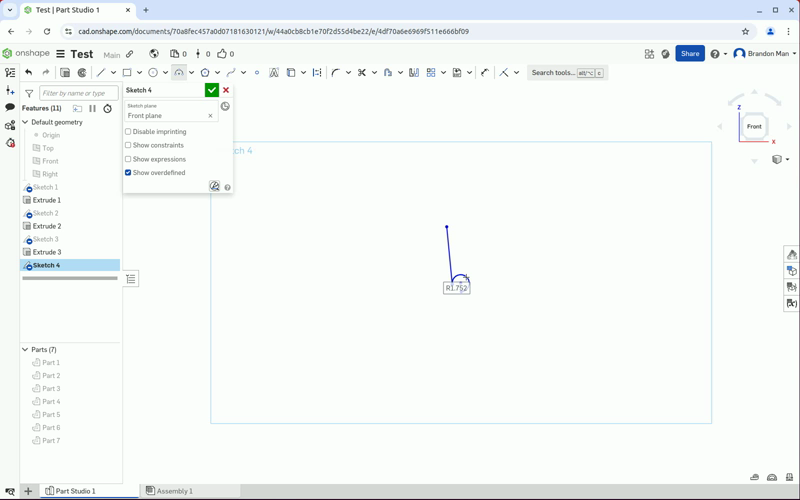
key(l)
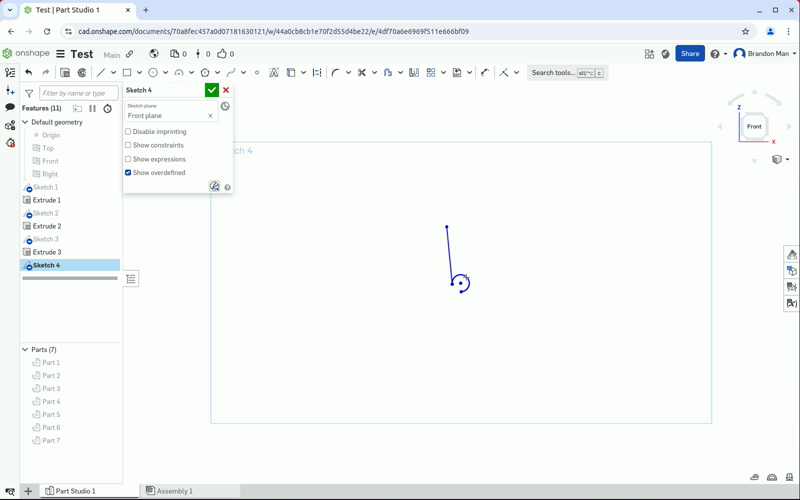
mouse_move(461, 291)
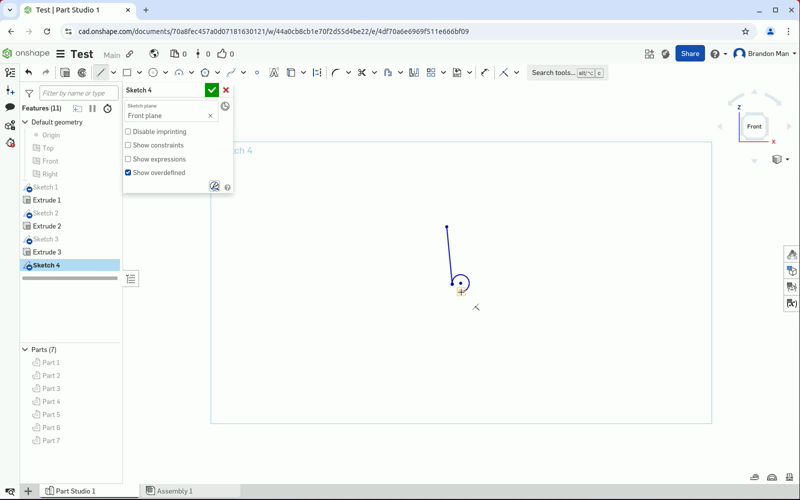
click(461, 291)
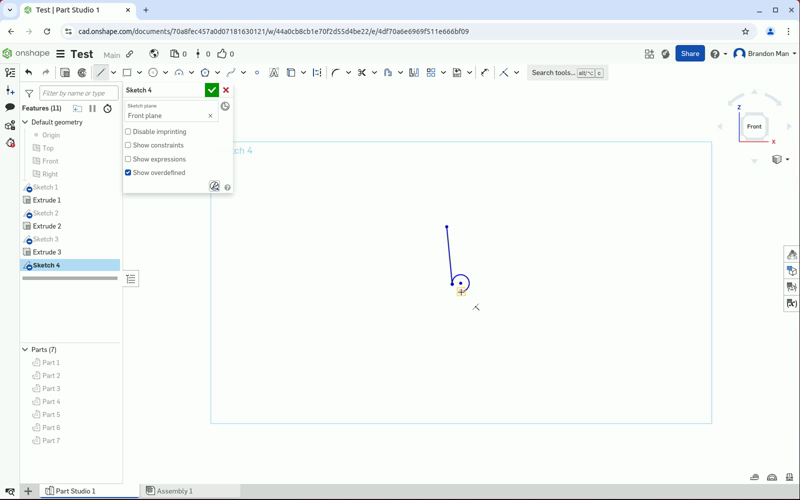
key_down(shift)
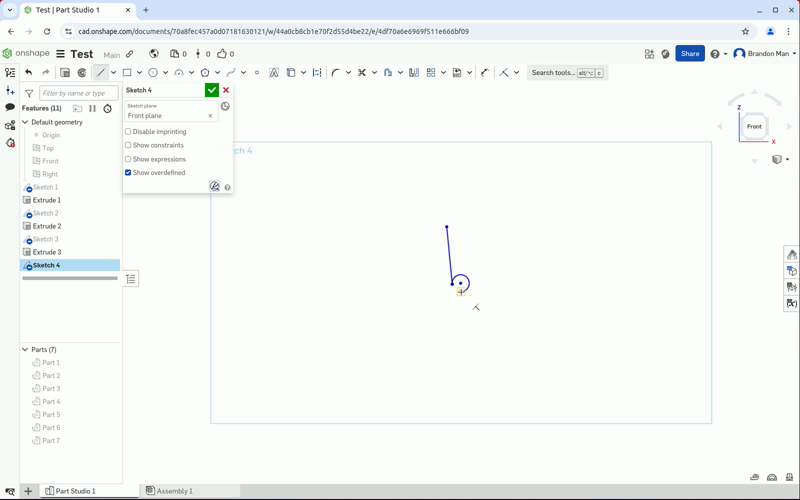
mouse_move(491, 291)
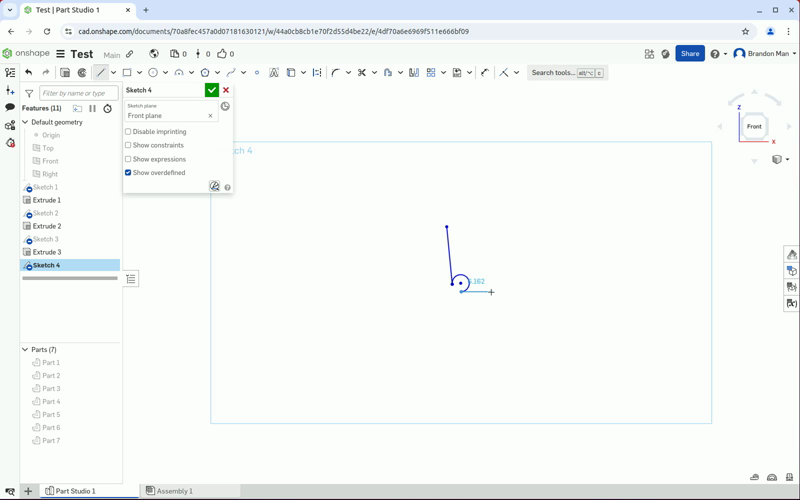
mouse_move(502, 290)
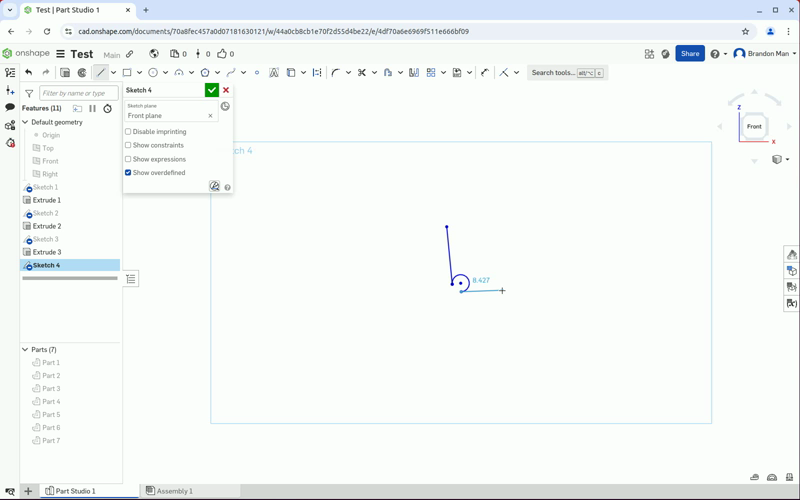
click(502, 290)
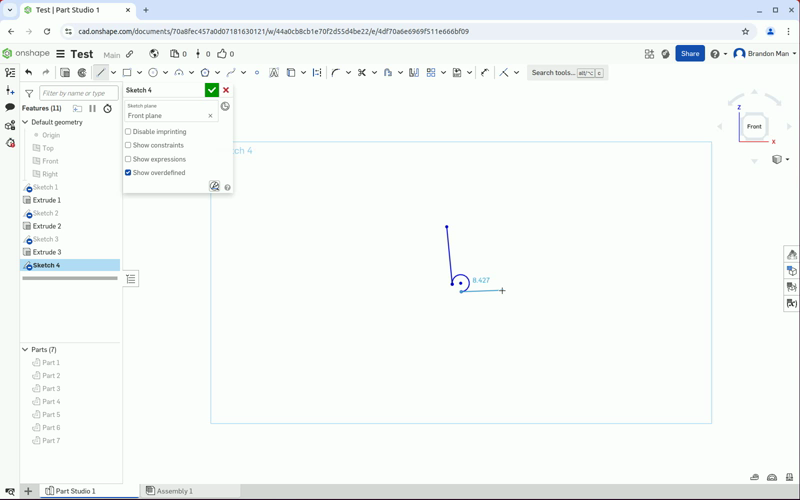
key_up(shift)
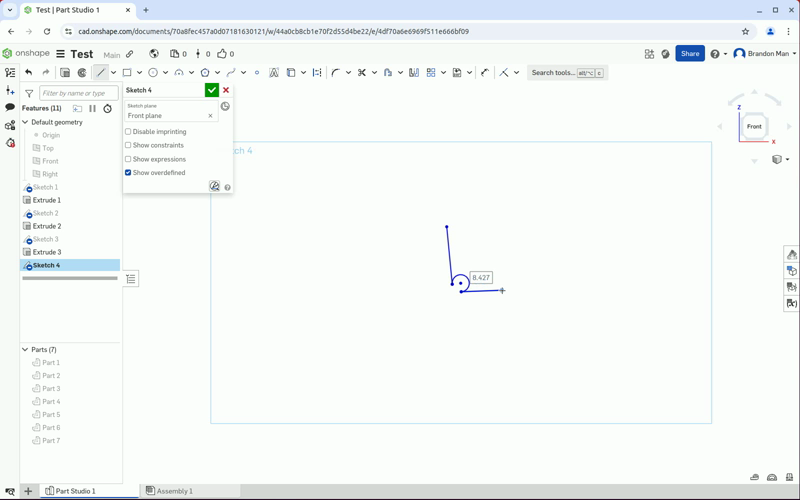
key(esc)
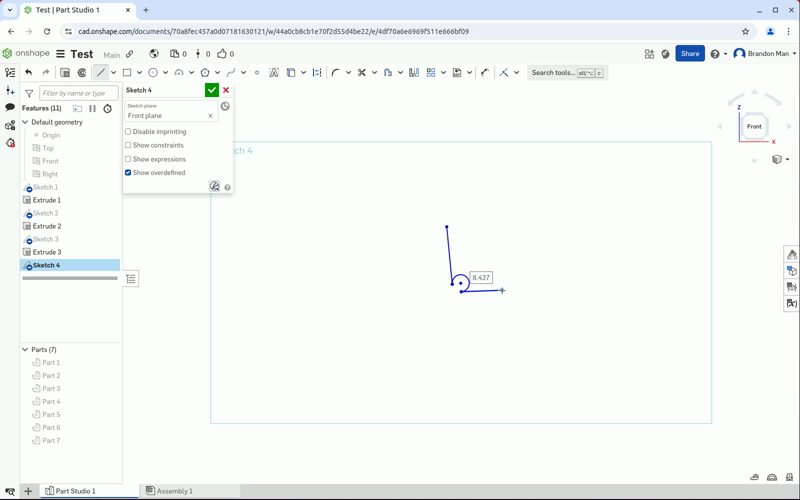
key(a)
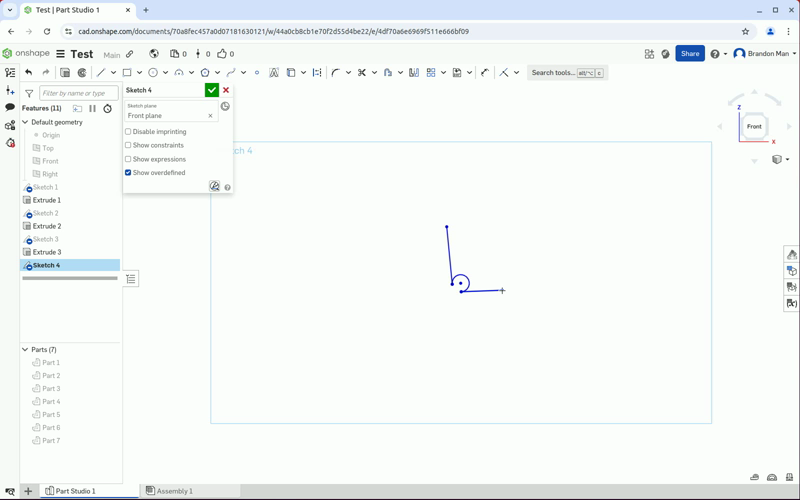
mouse_move(502, 290)
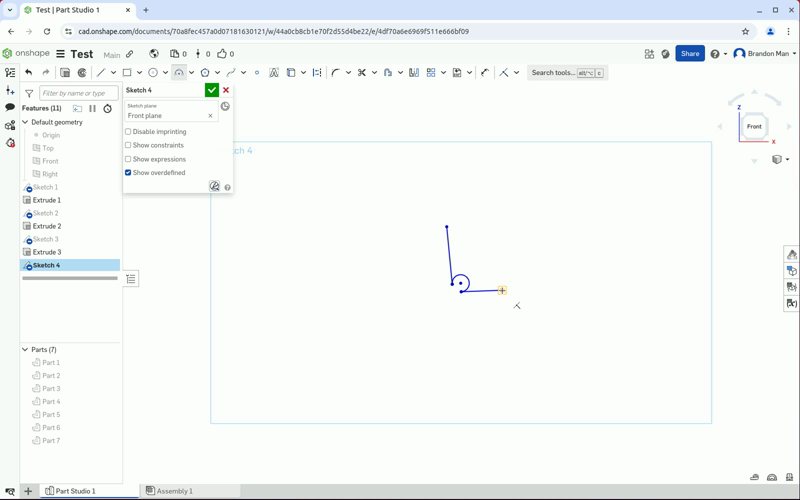
click(502, 290)
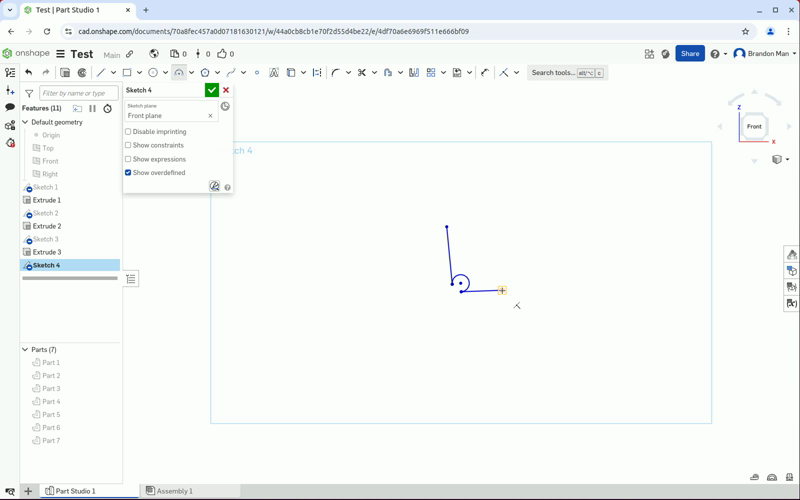
key_down(shift)
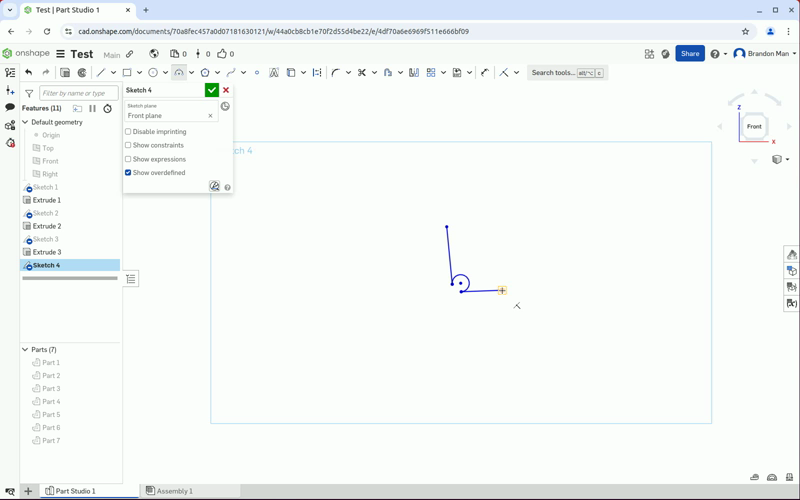
mouse_move(502, 276)
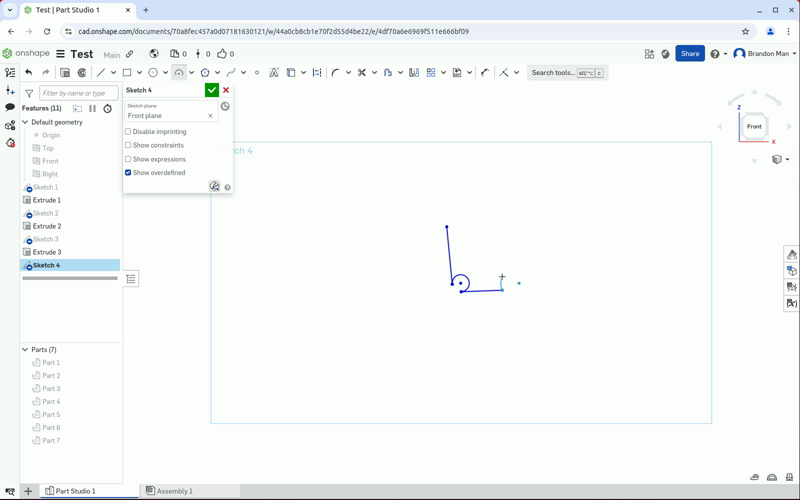
click(502, 276)
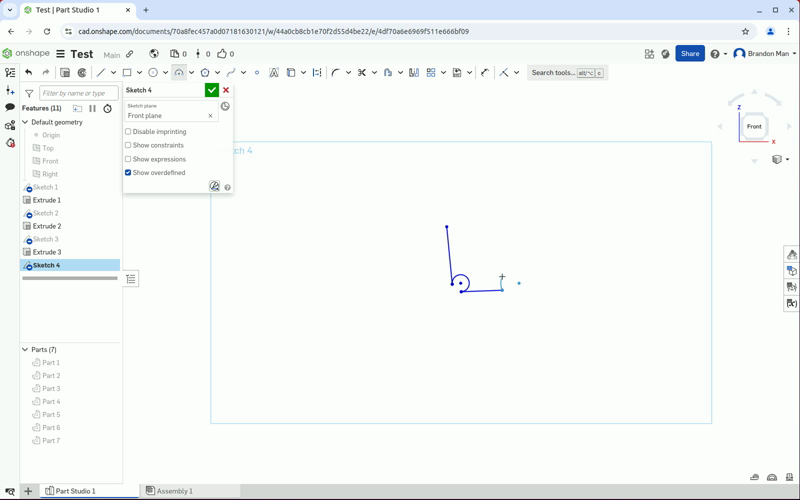
mouse_move(494, 282)
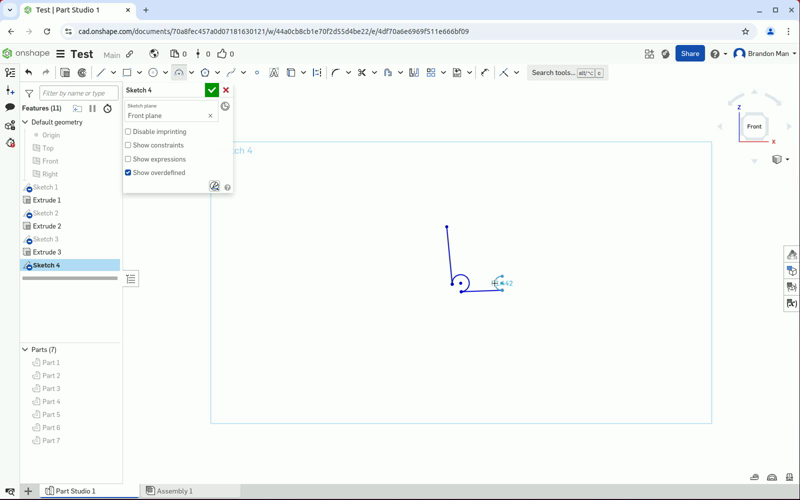
click(494, 282)
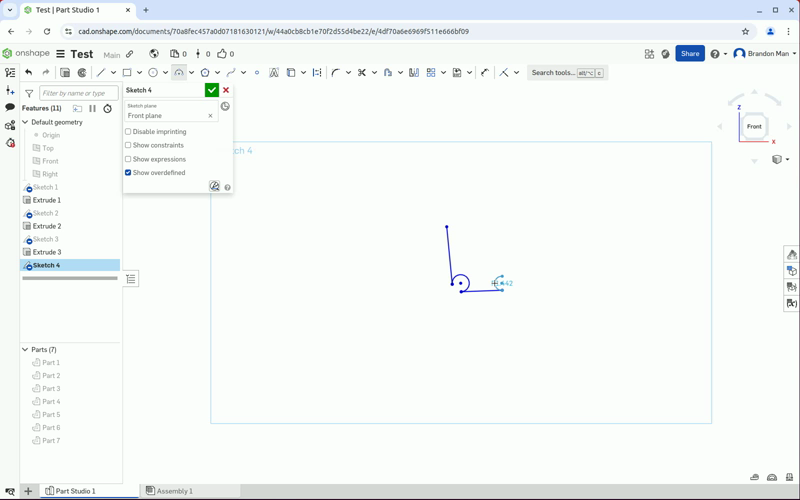
key_up(shift)
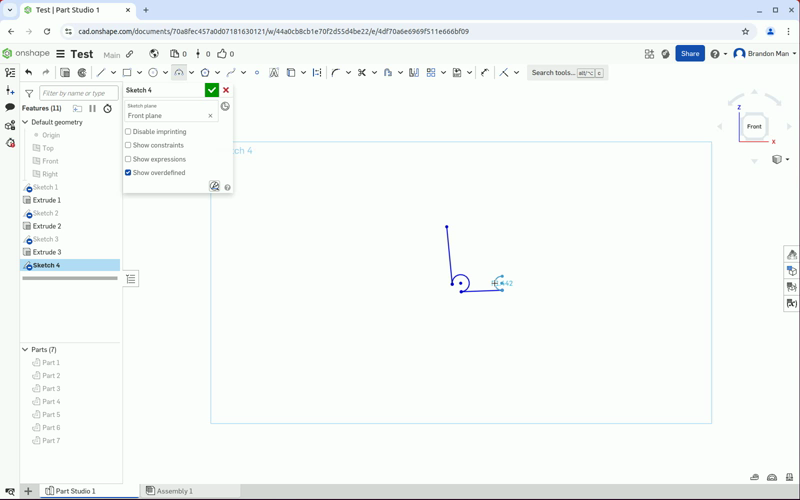
key(esc)
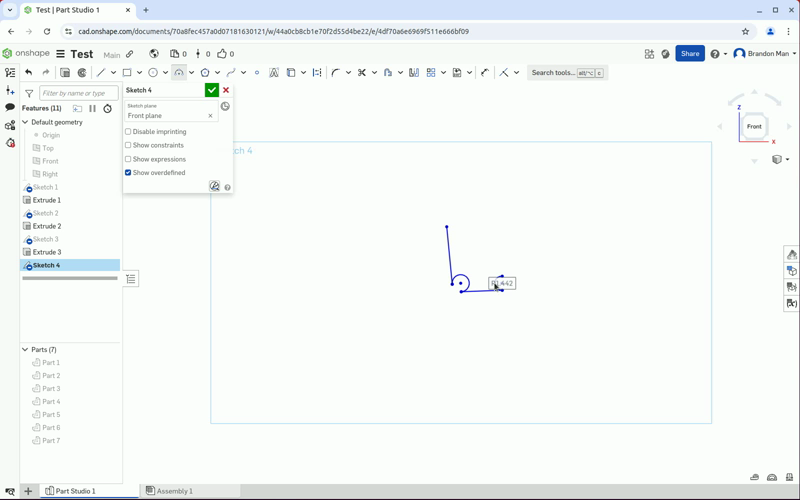
key(l)
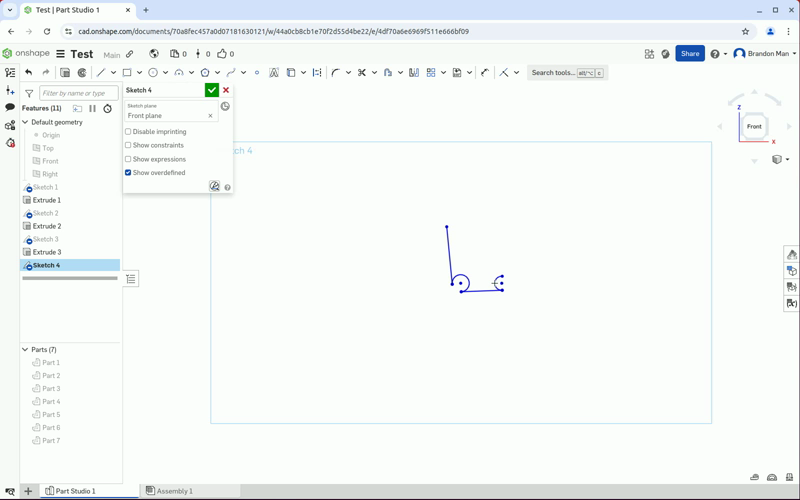
mouse_move(502, 276)
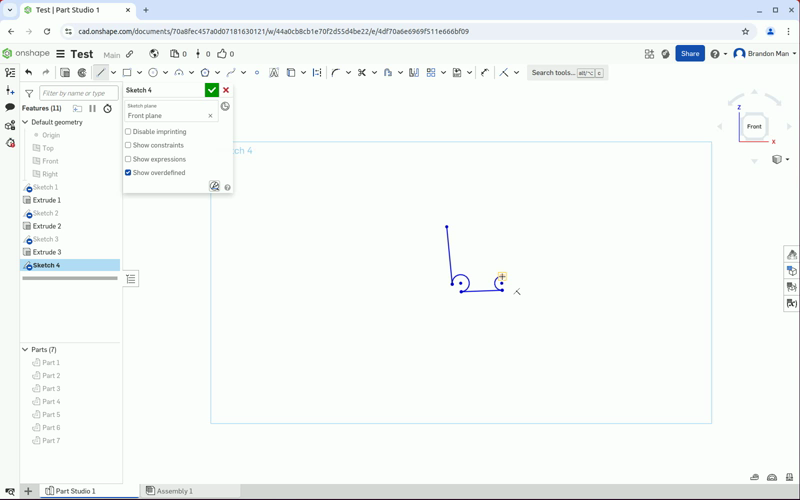
click(502, 276)
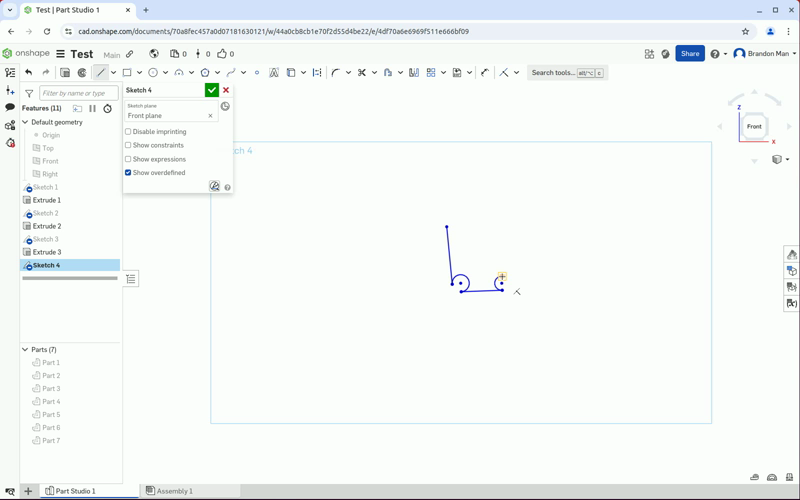
key_down(shift)
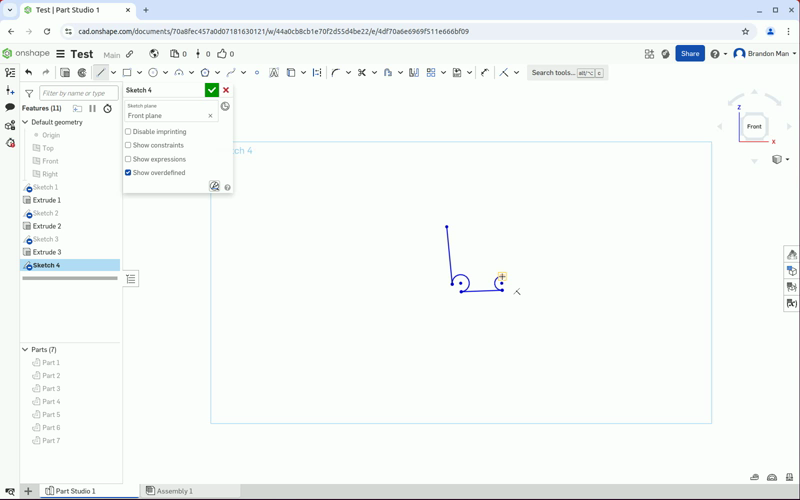
mouse_move(532, 276)
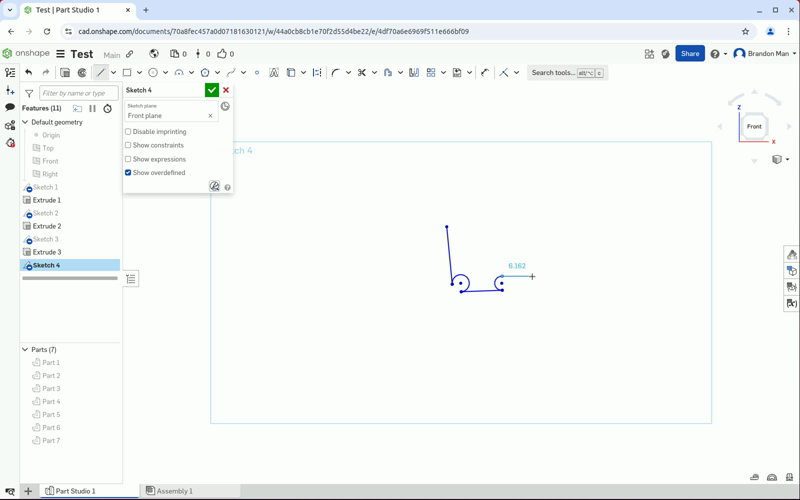
mouse_move(478, 275)
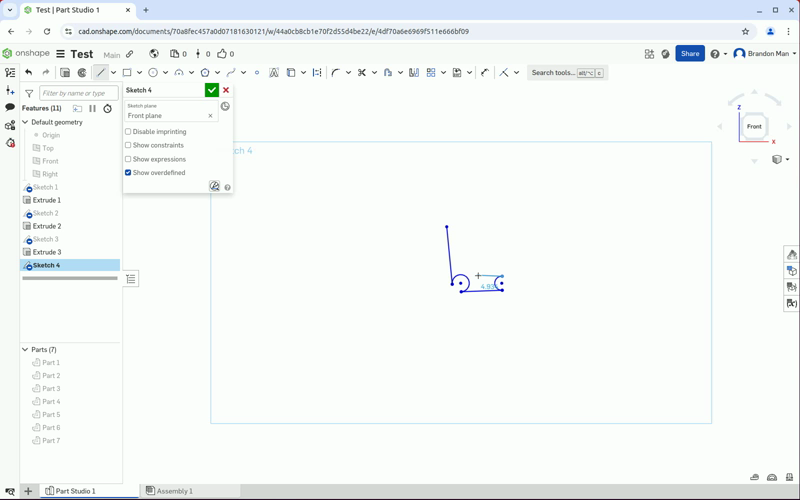
click(478, 275)
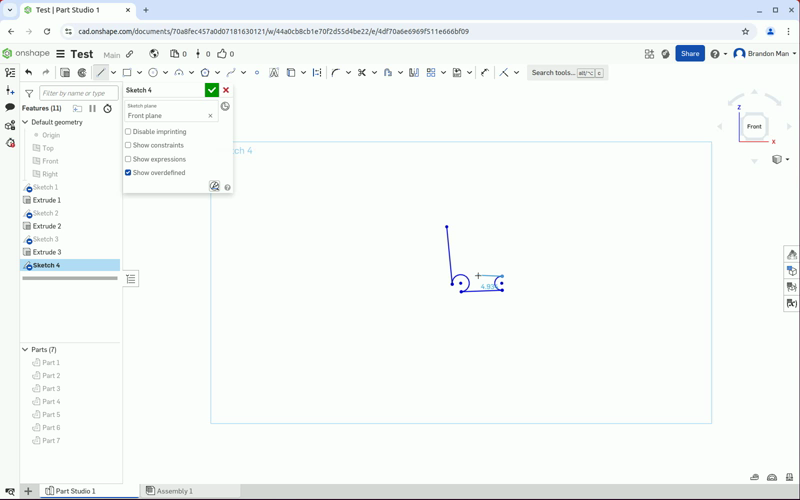
key_up(shift)
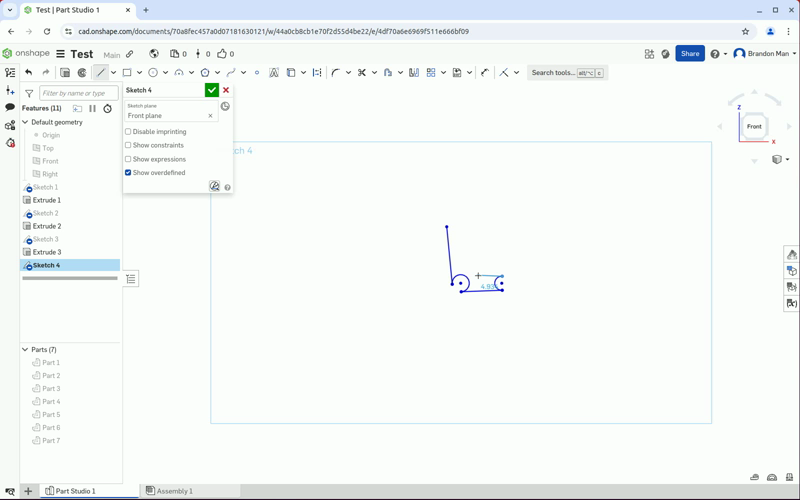
key(esc)
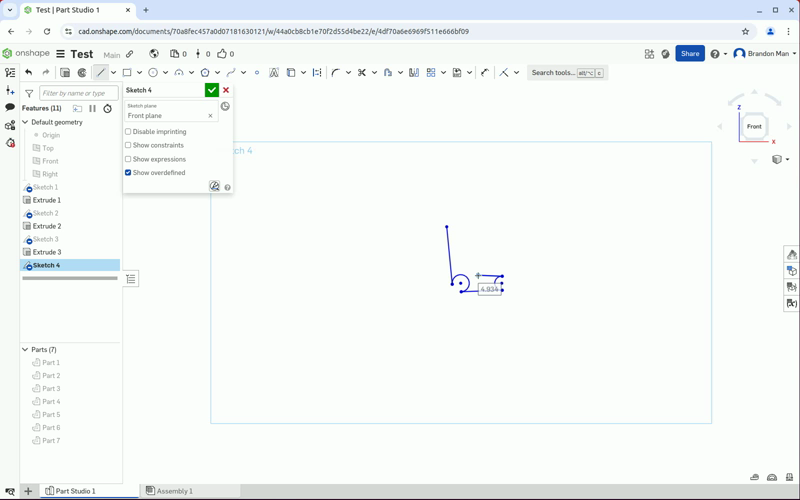
key(a)
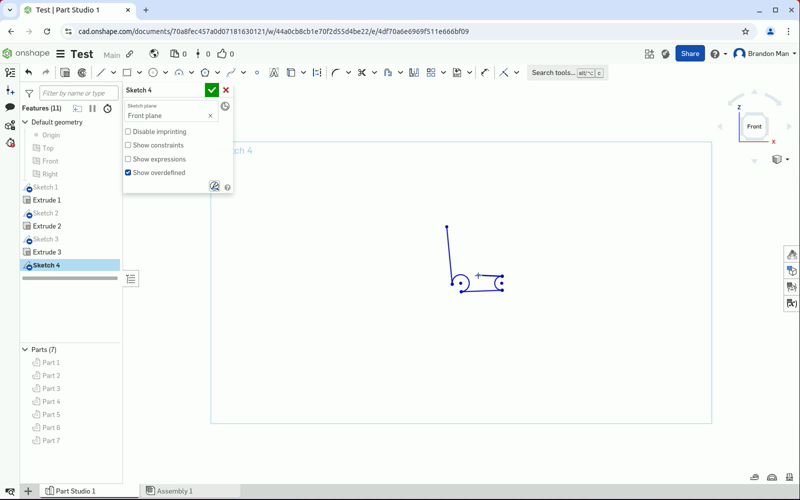
mouse_move(478, 275)
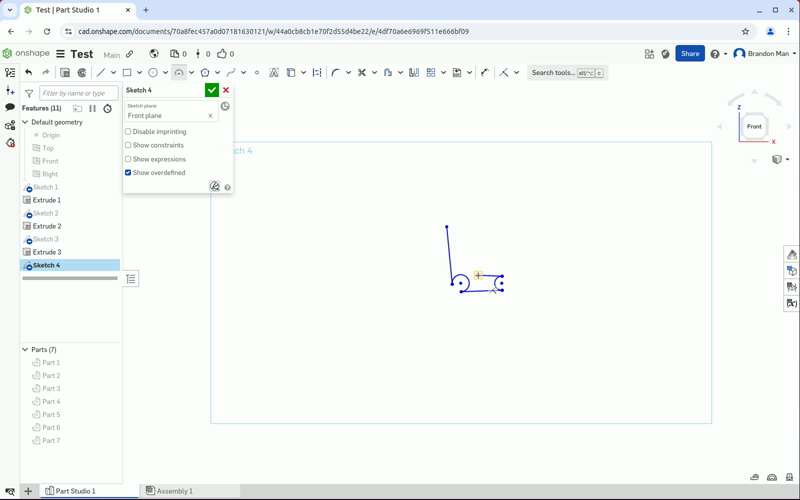
click(478, 275)
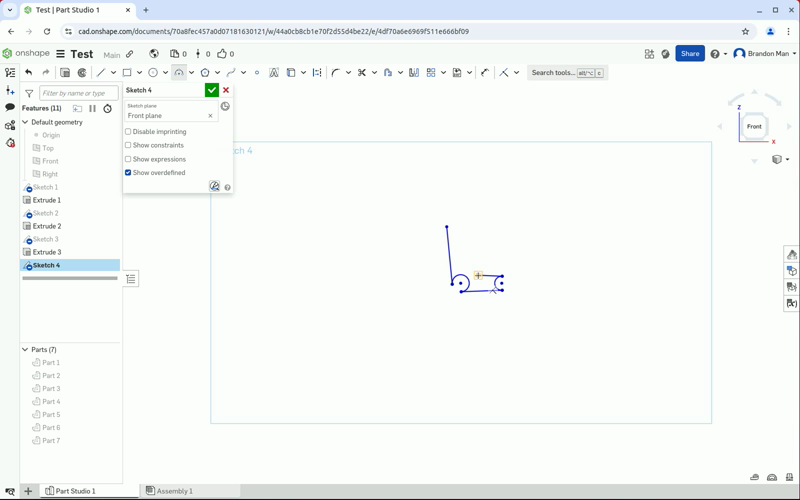
key_down(shift)
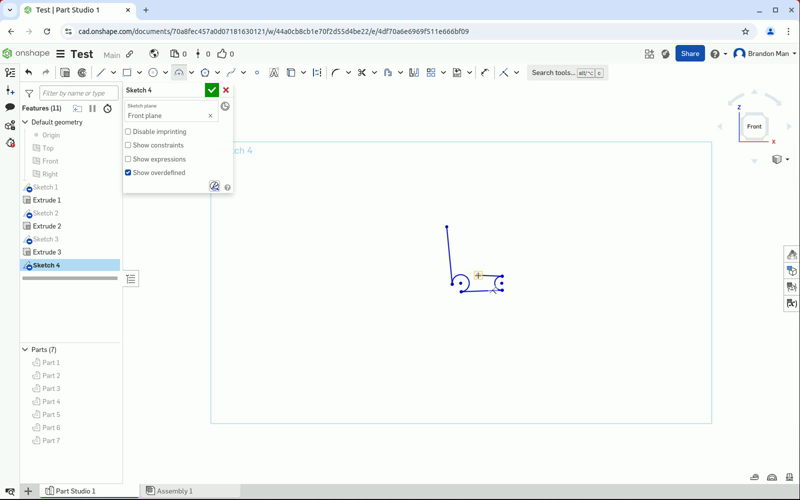
mouse_move(471, 267)
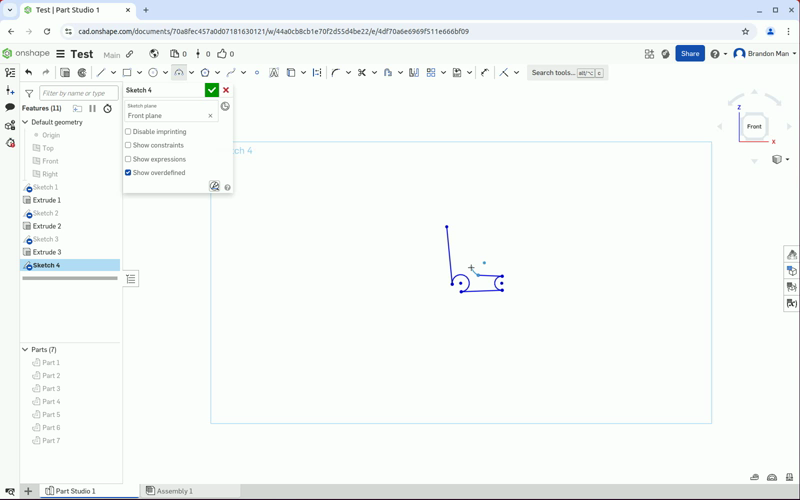
click(471, 267)
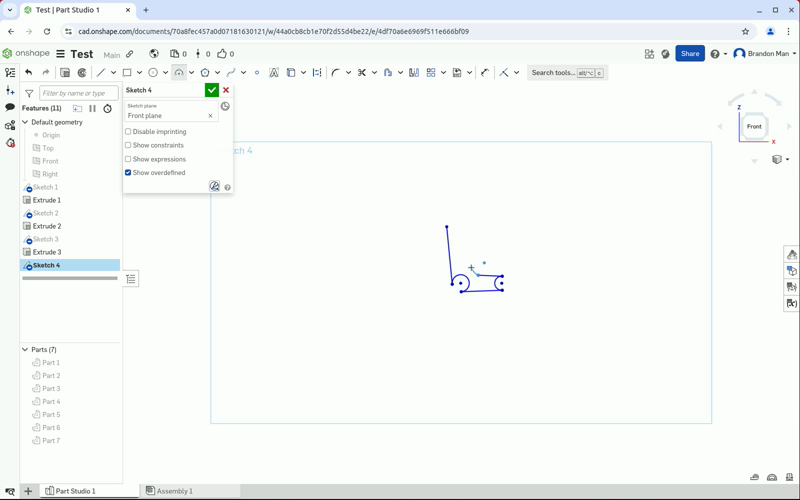
mouse_move(472, 272)
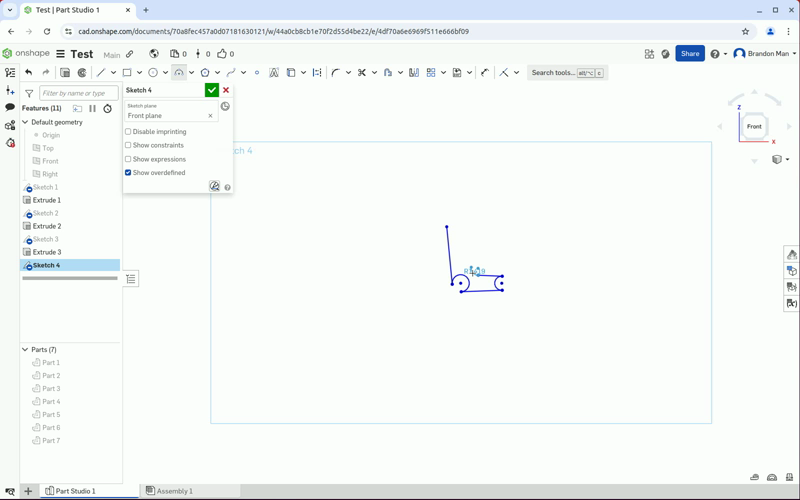
click(472, 272)
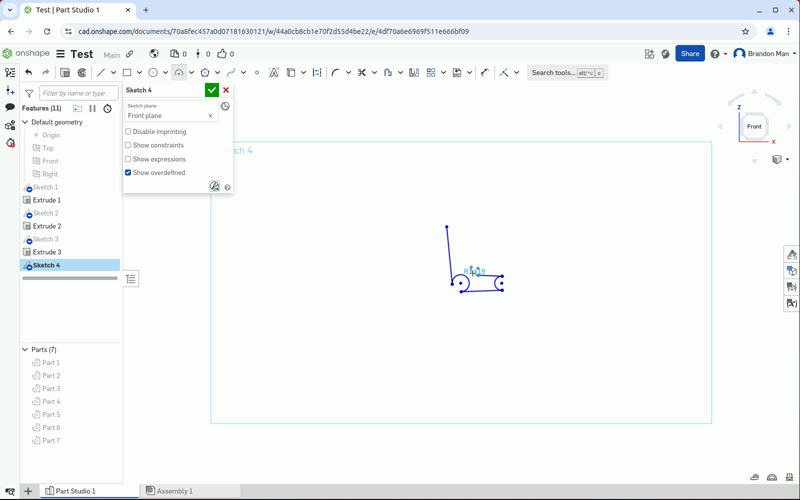
key_up(shift)
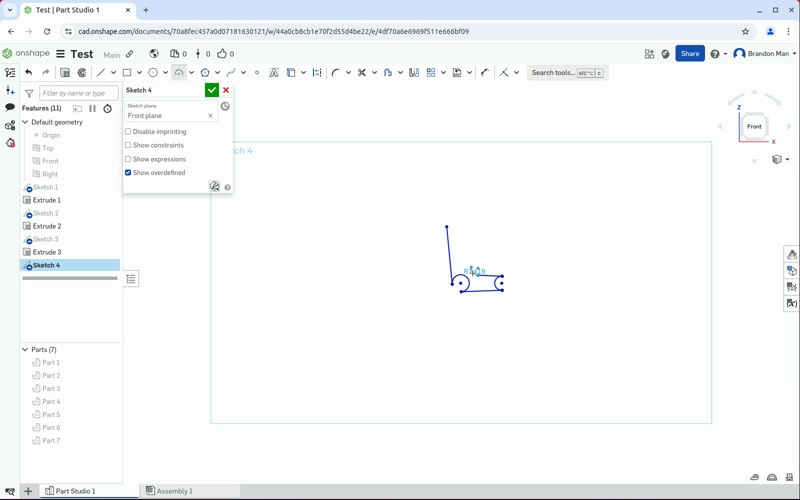
key(esc)
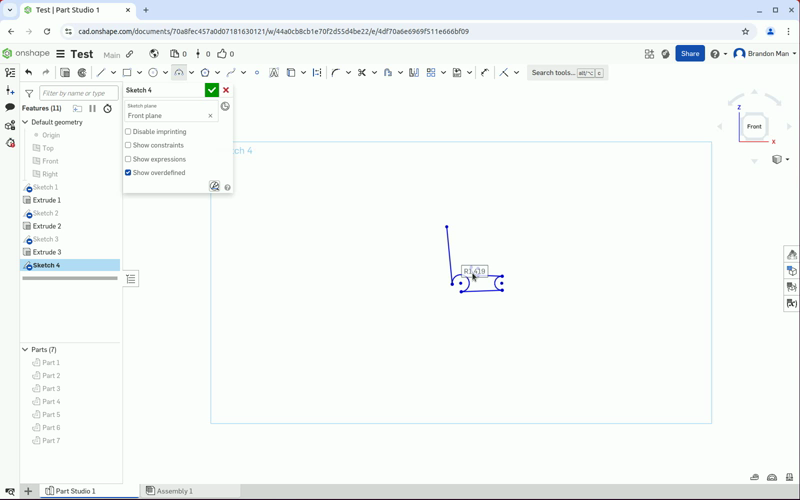
key(l)
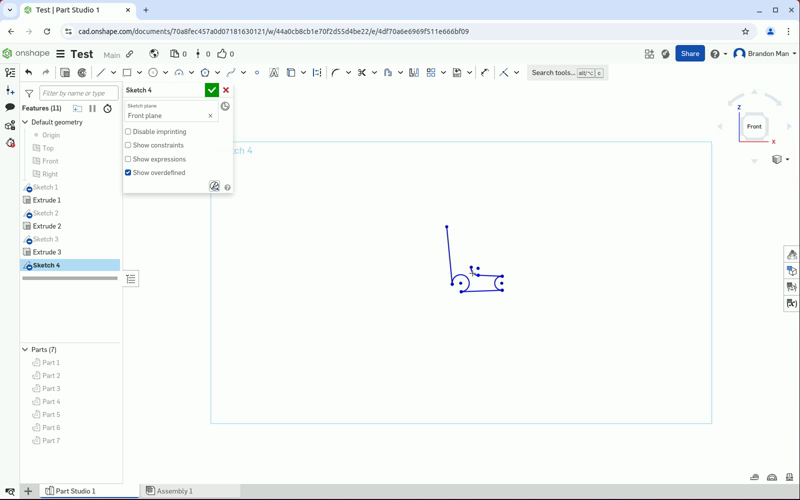
mouse_move(471, 267)
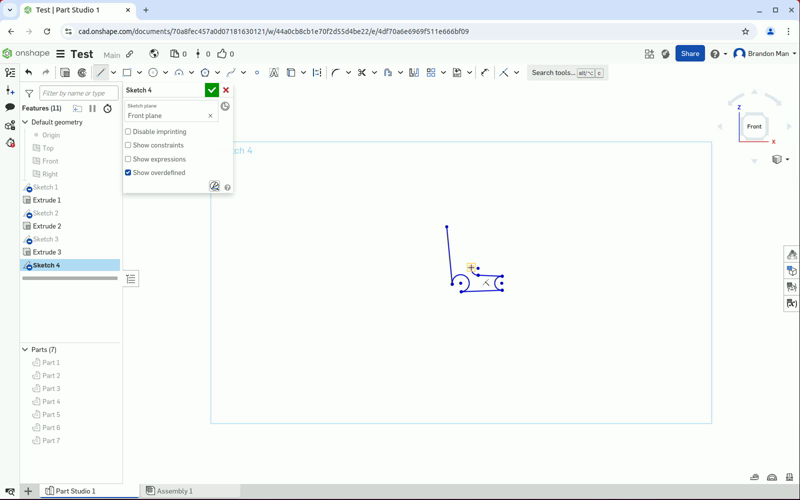
click(471, 267)
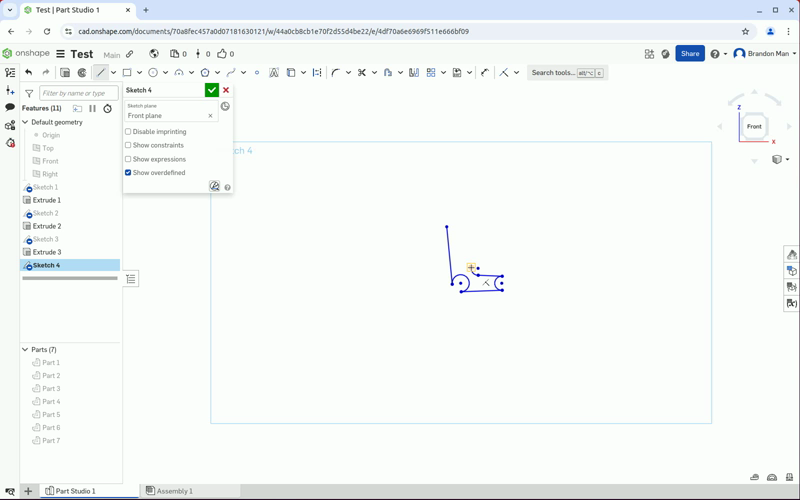
key_down(shift)
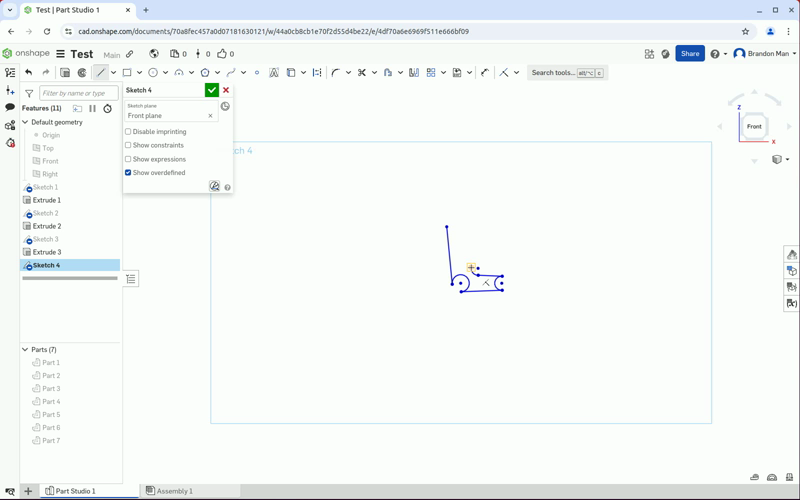
mouse_move(501, 267)
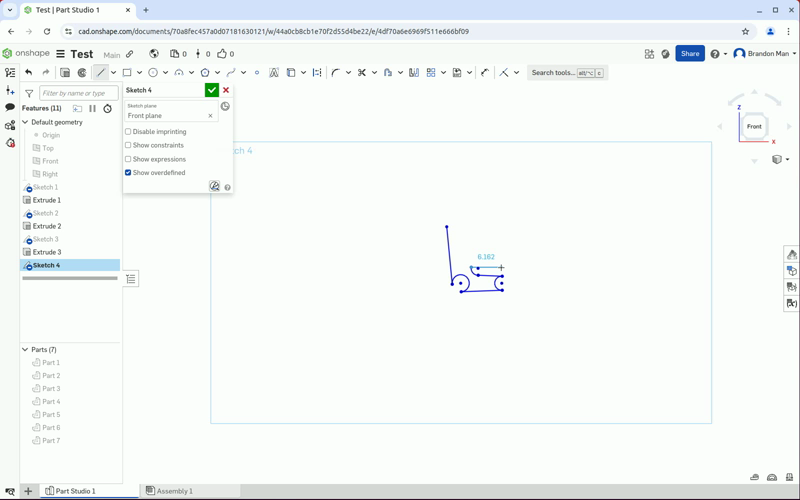
mouse_move(475, 226)
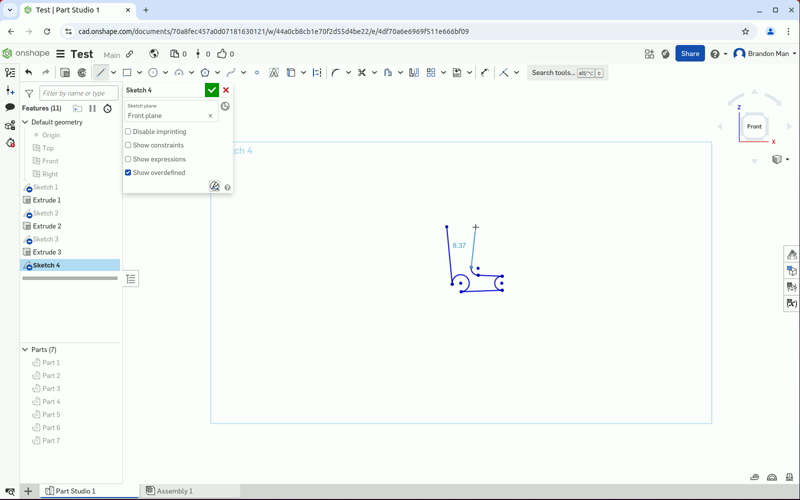
click(475, 226)
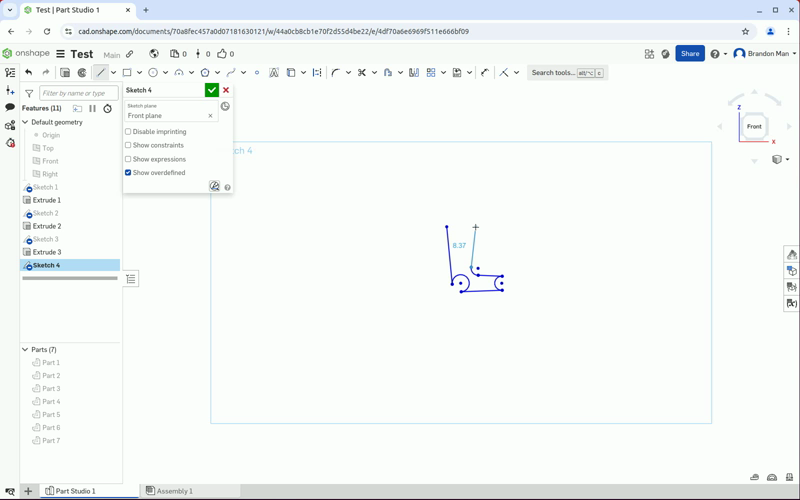
key_up(shift)
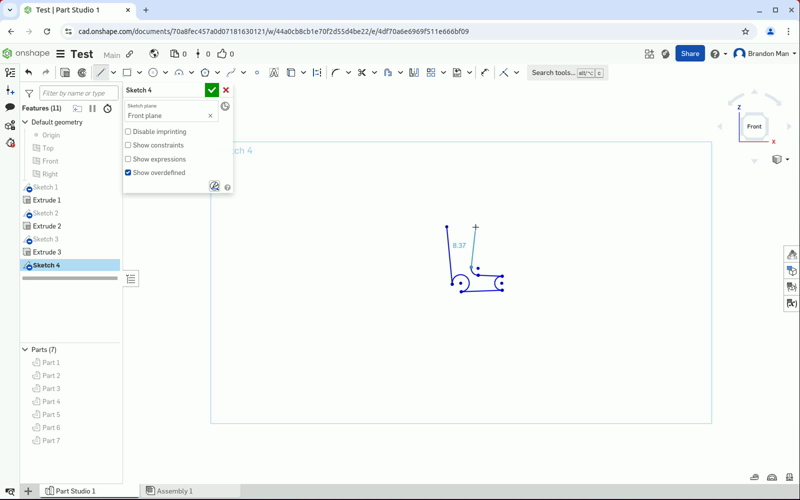
key(esc)
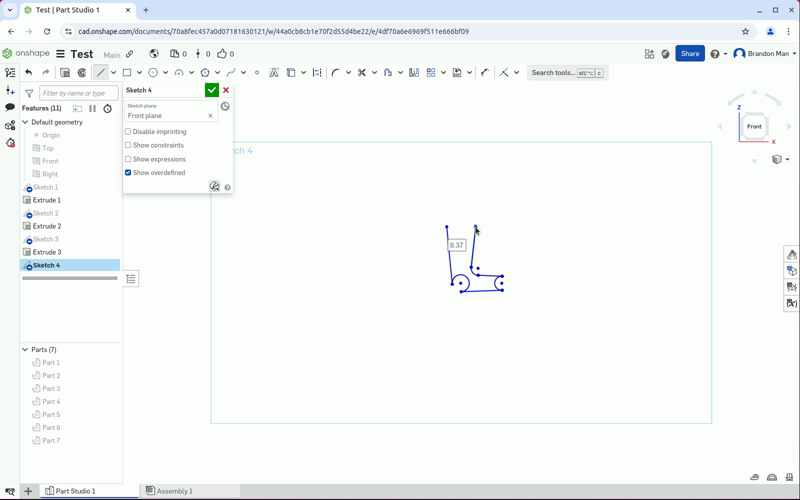
key(a)
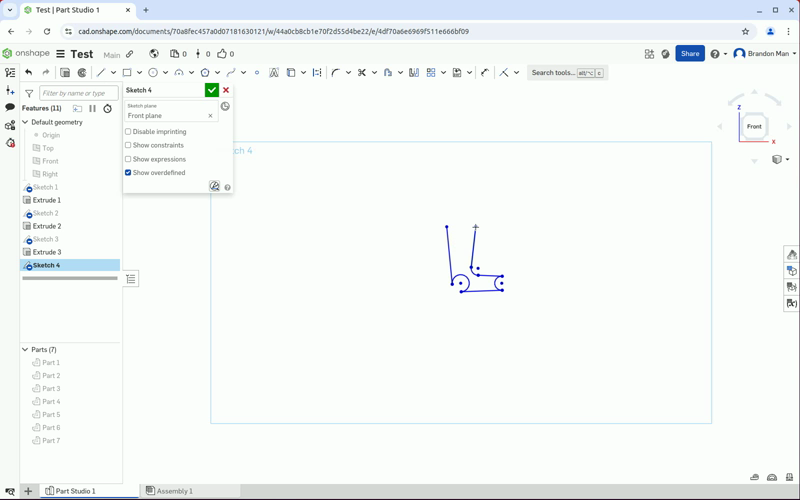
mouse_move(475, 226)
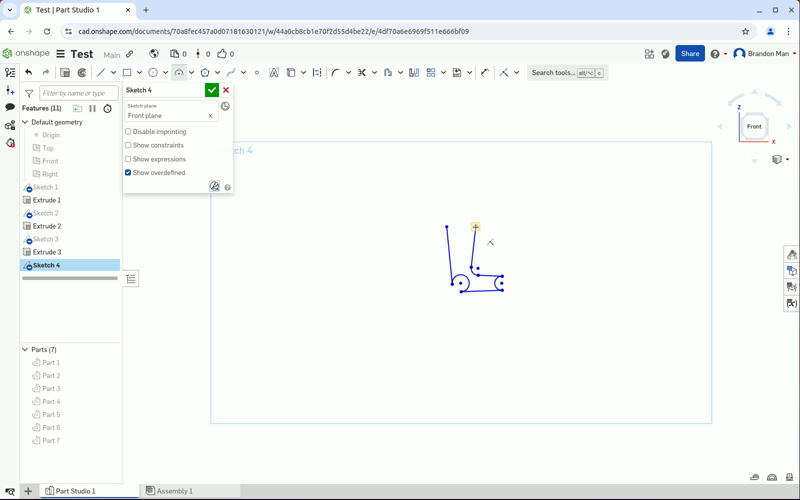
click(475, 226)
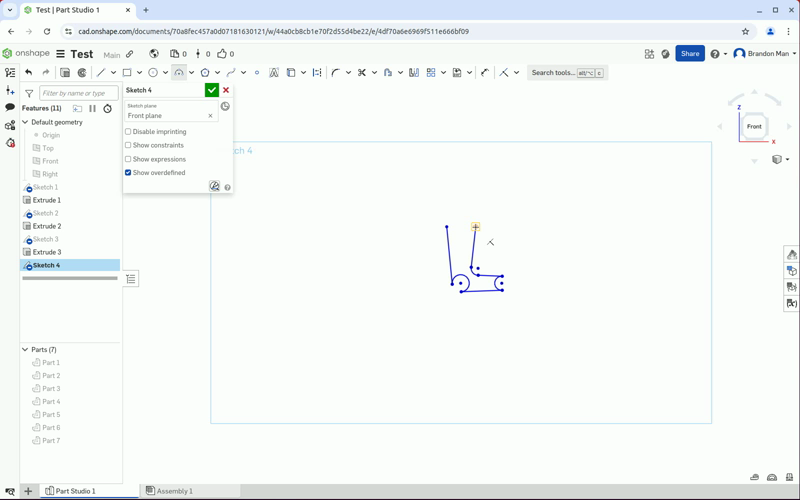
mouse_move(446, 226)
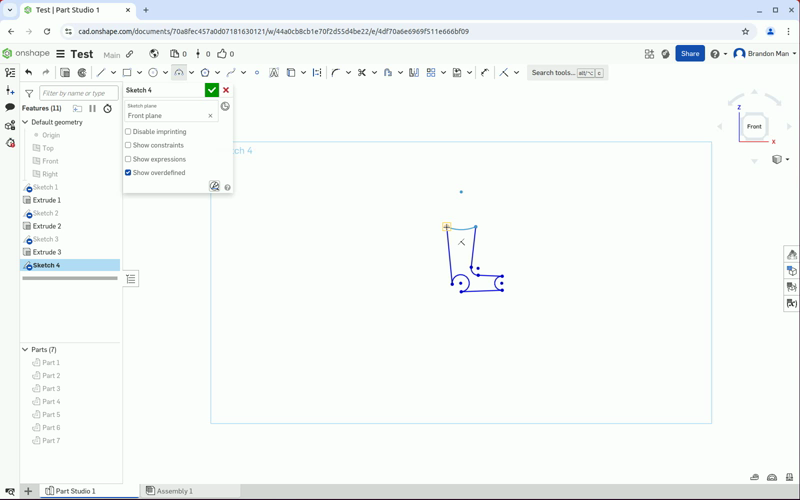
click(446, 226)
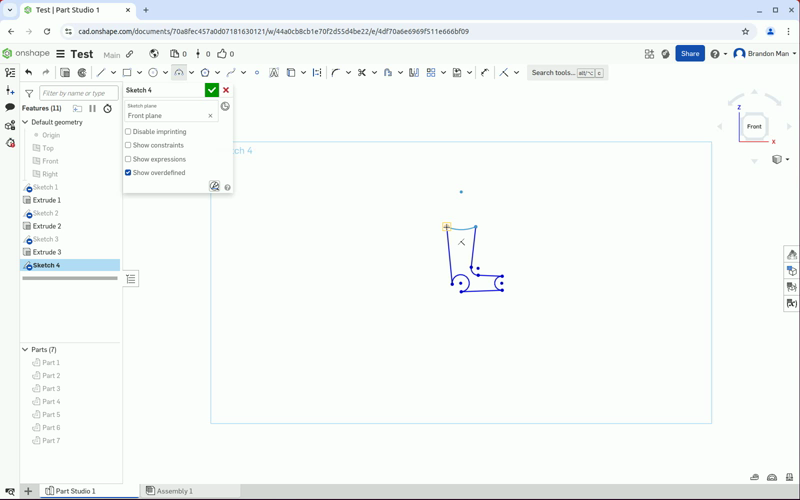
key_down(shift)
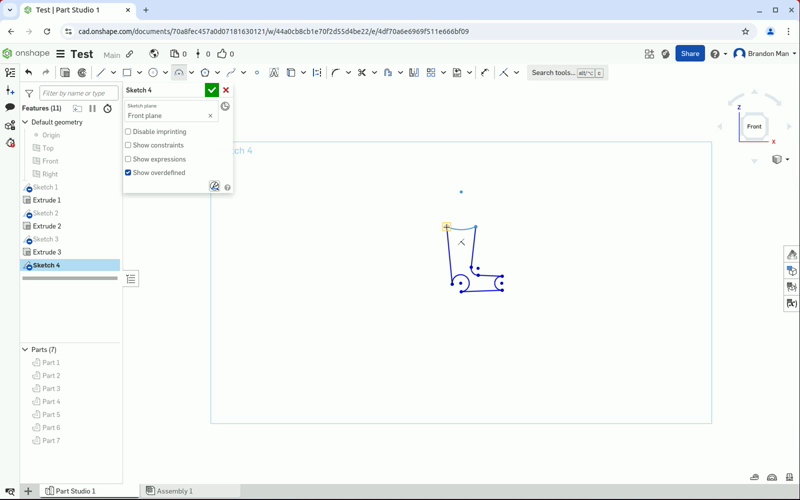
mouse_move(461, 239)
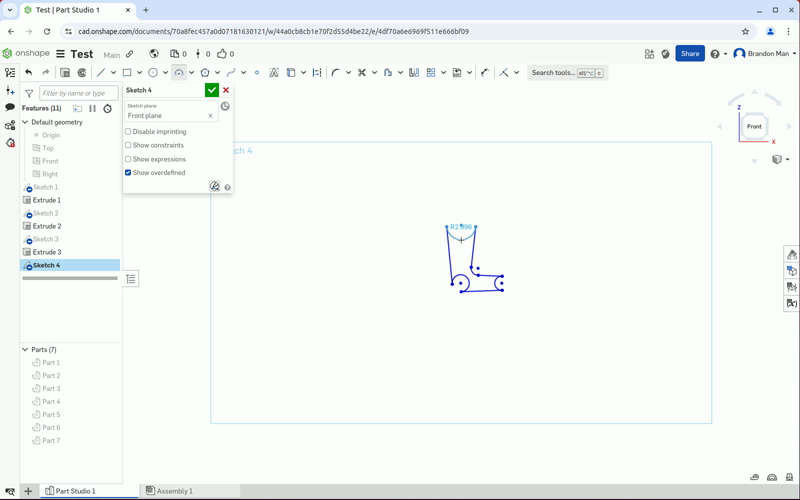
click(461, 239)
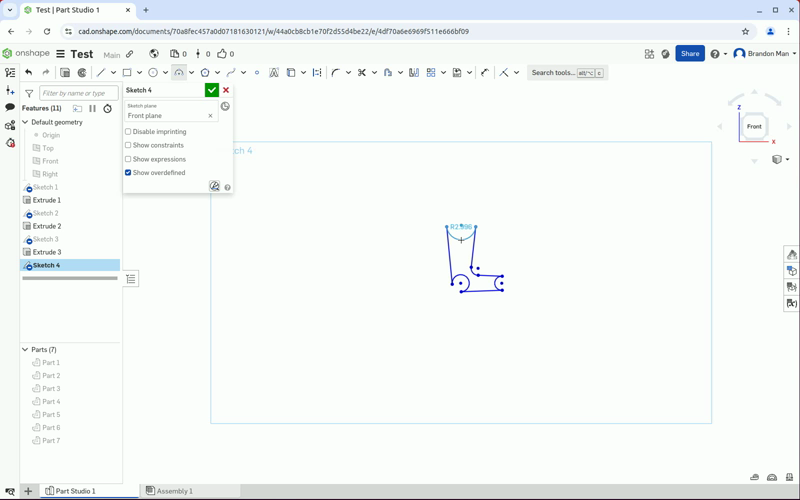
key_up(shift)
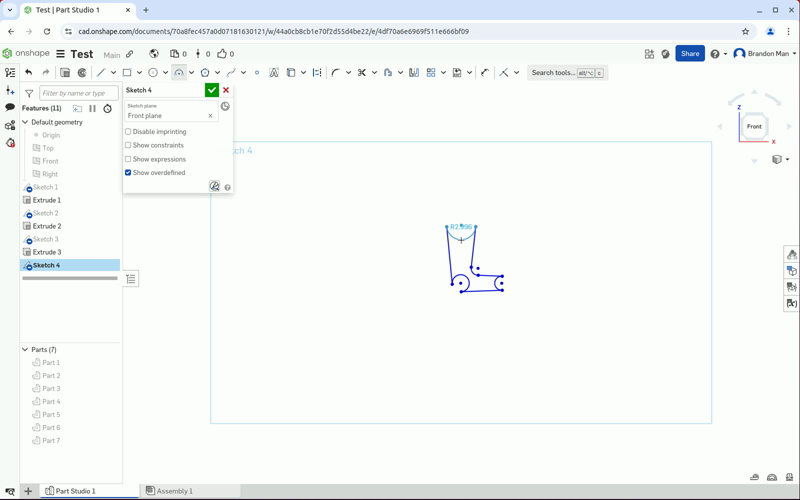
key(esc)
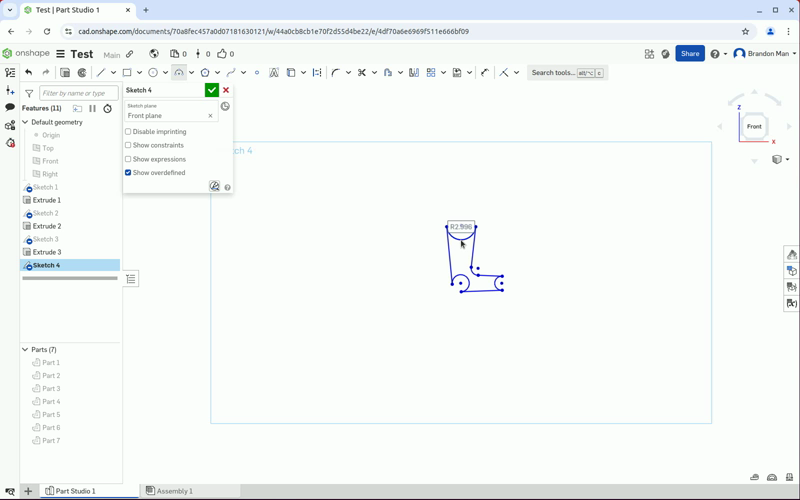
mouse_move(462, 261)
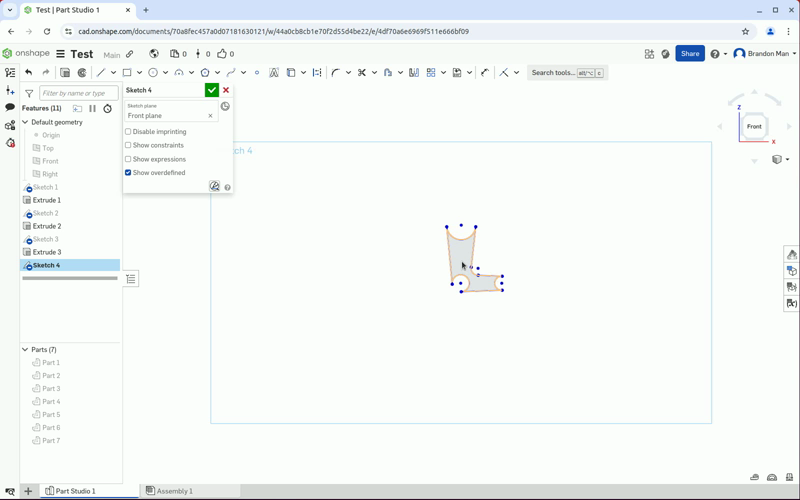
scroll(6)
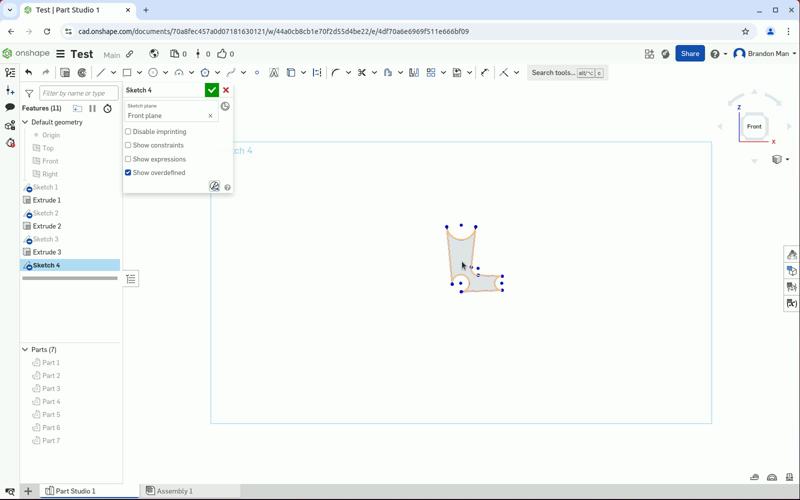
scroll(6)
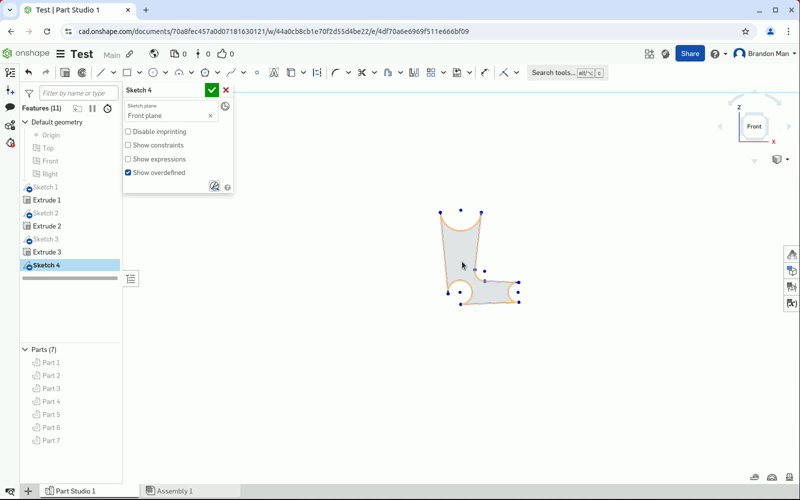
scroll(6)
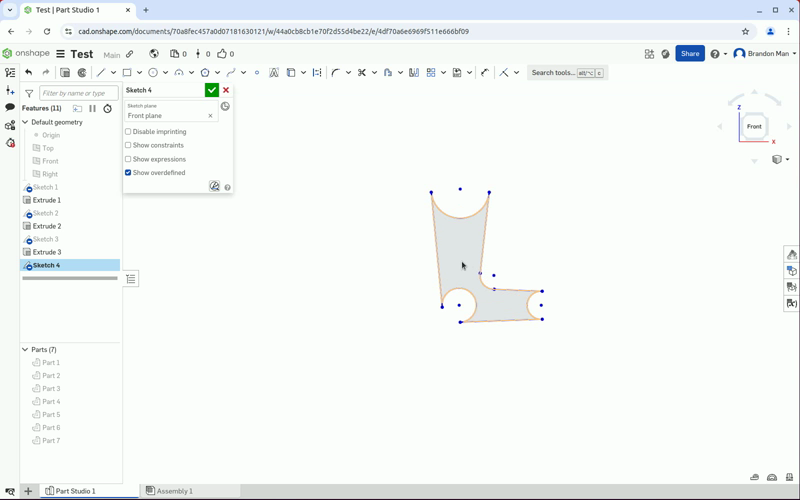
scroll(6)
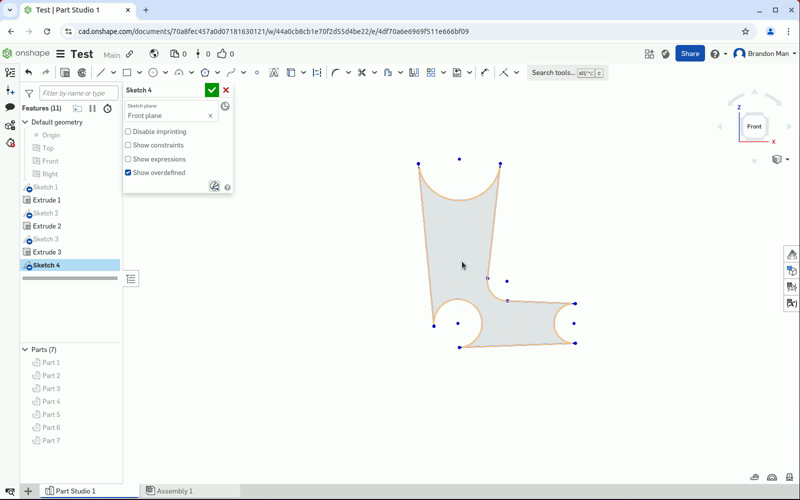
scroll(6)
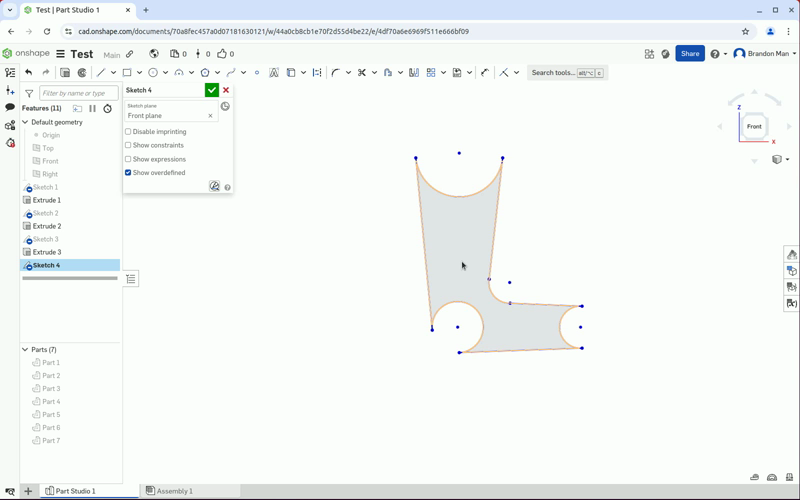
scroll(6)
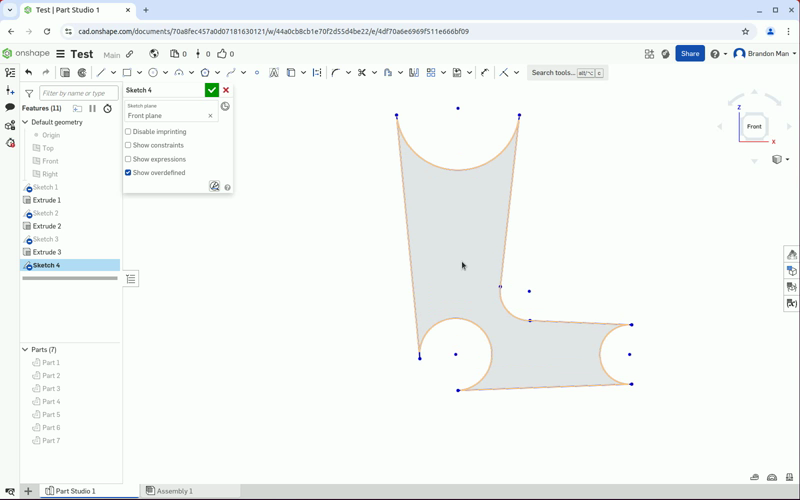
scroll(6)
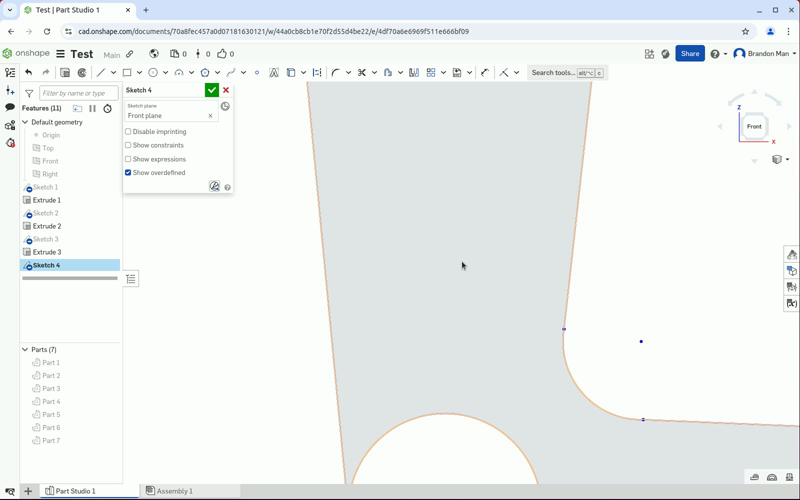
click(462, 261)
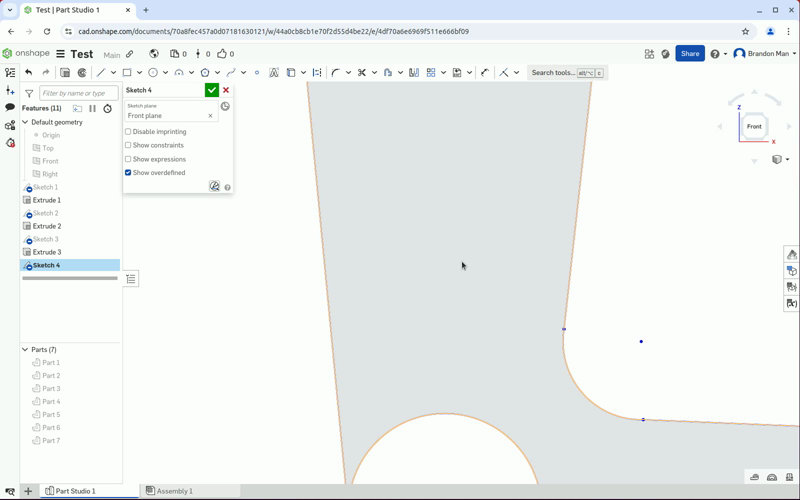
scroll(-6)
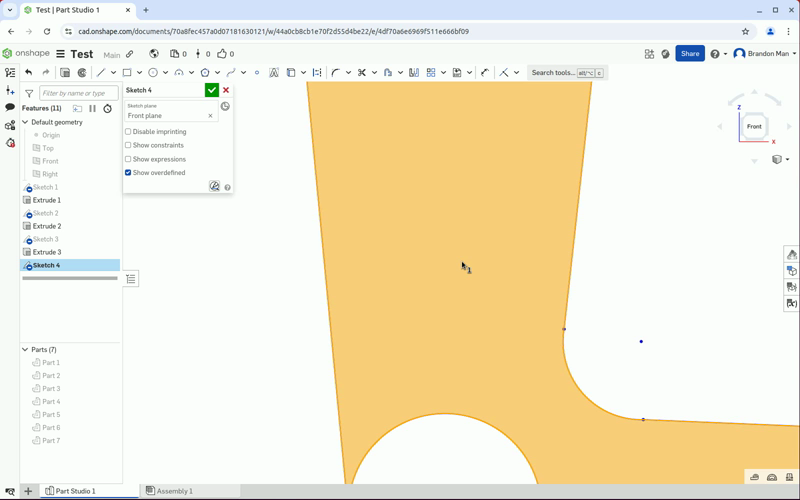
scroll(-6)
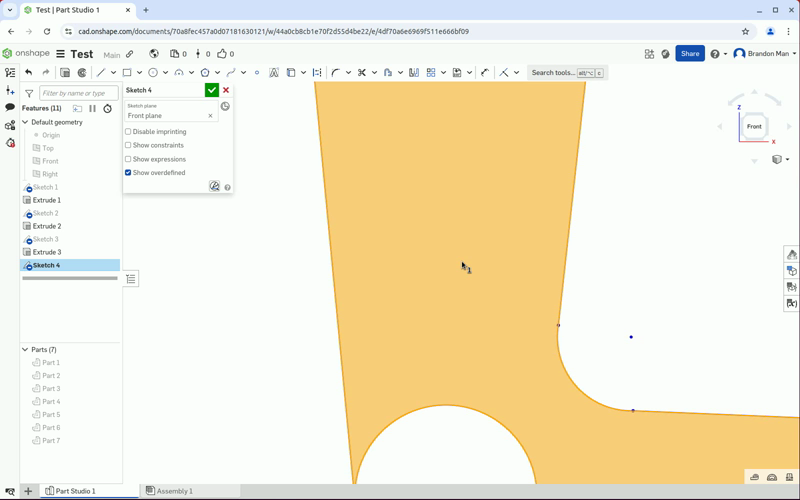
scroll(-6)
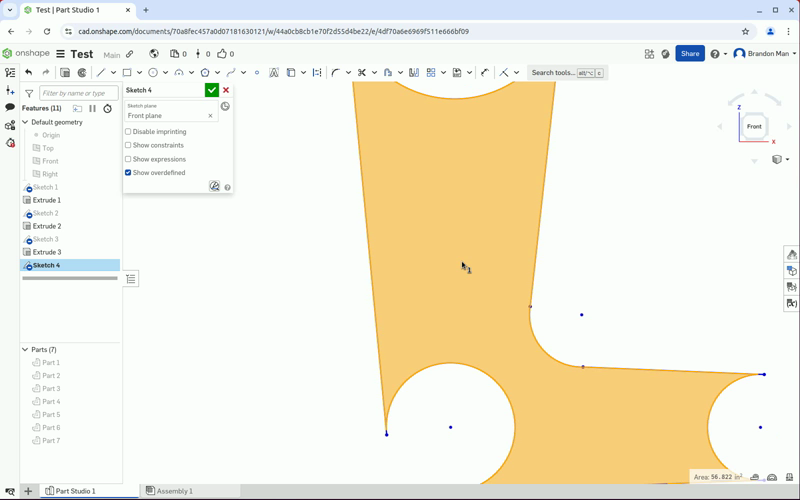
scroll(-6)
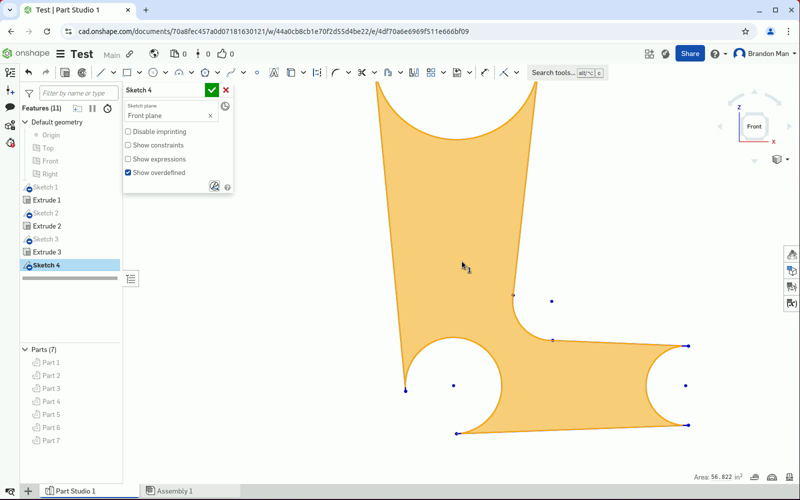
scroll(-6)
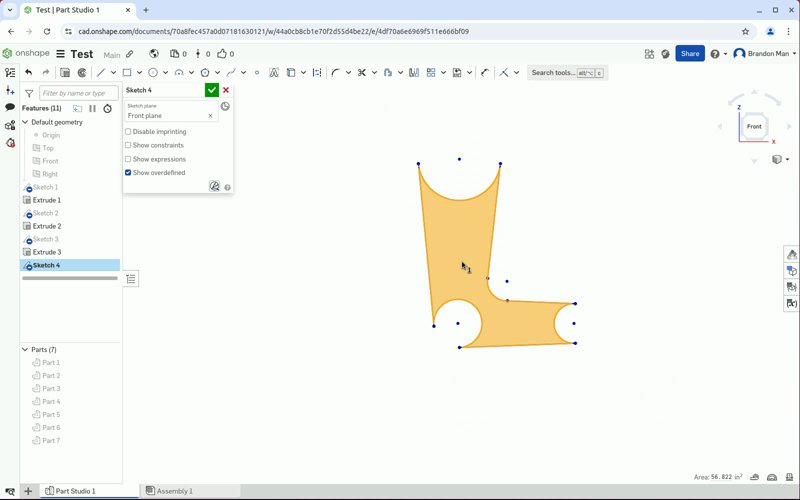
scroll(-6)
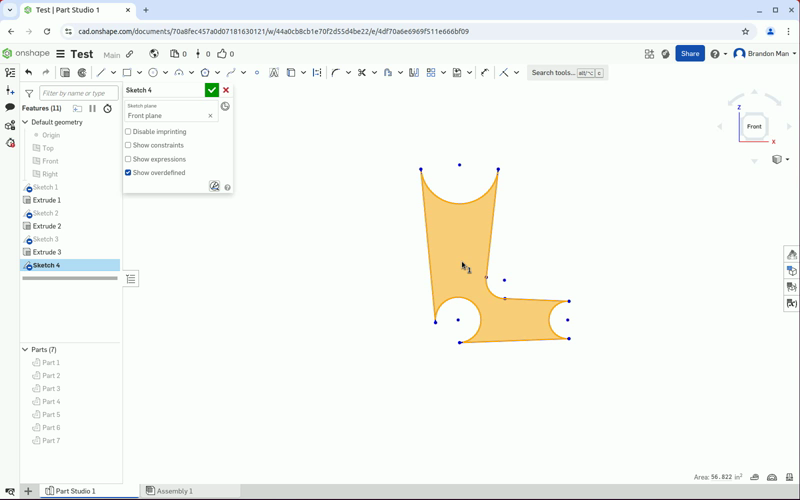
scroll(-6)
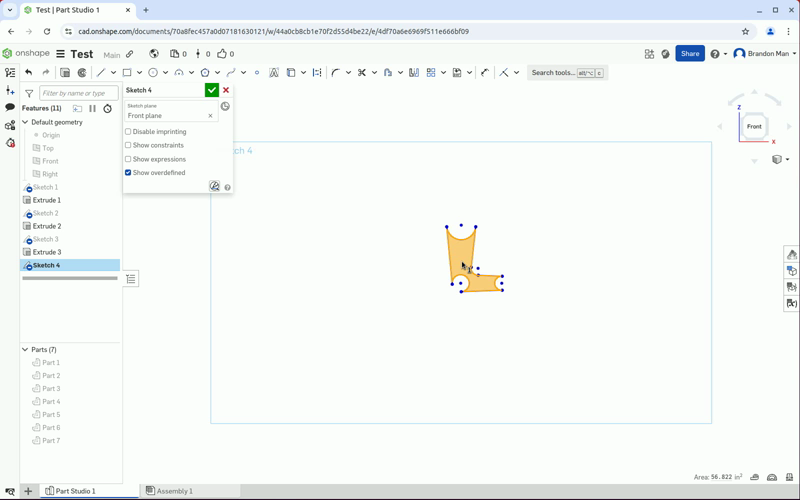
mouse_move(73, 352)
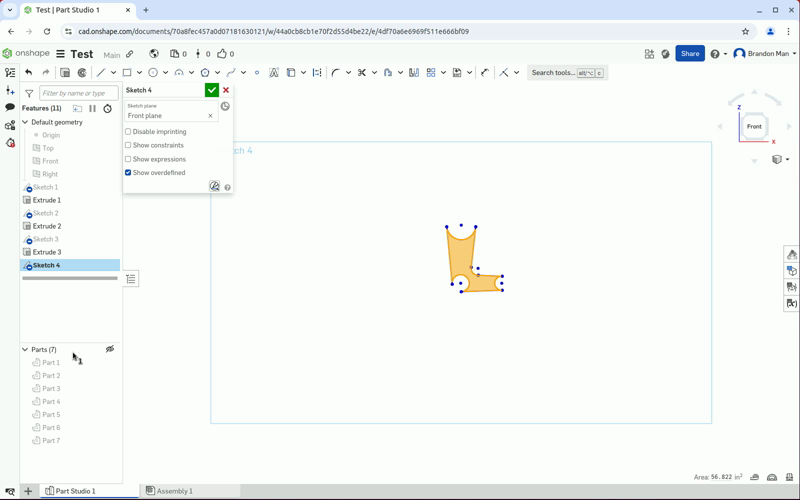
key(shift+y)
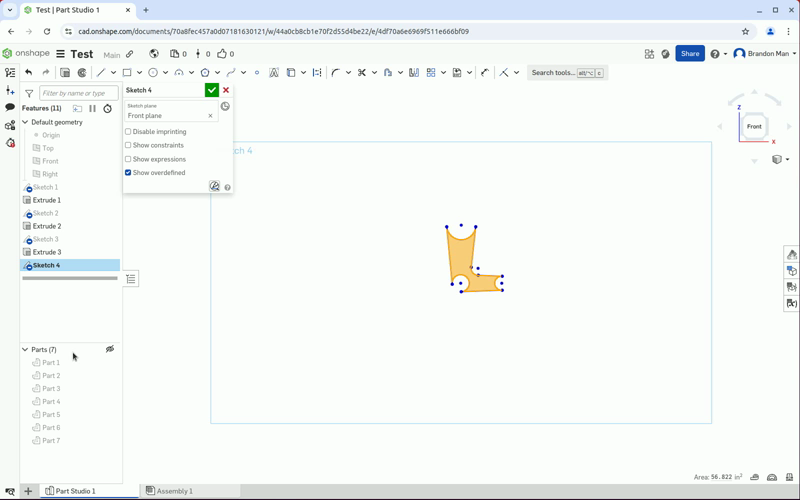
key(shift+e)
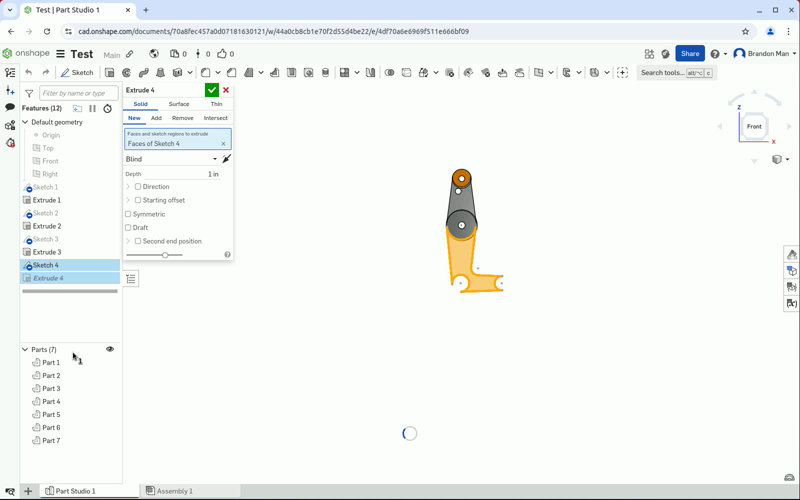
mouse_move(143, 106)
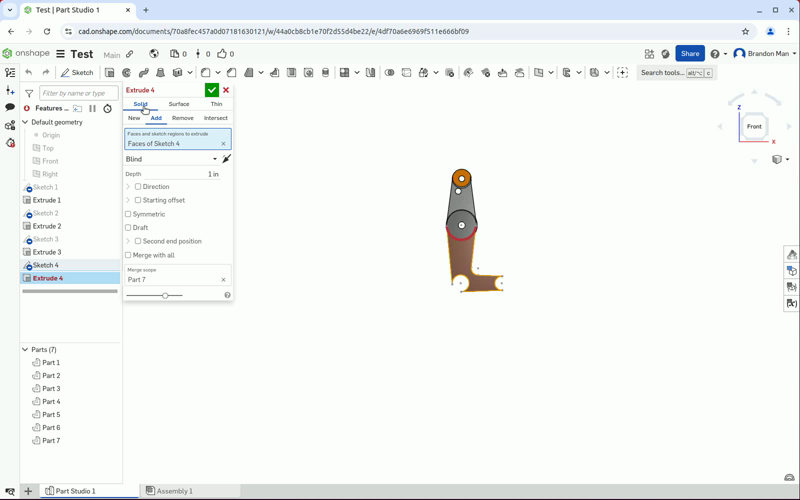
click(143, 106)
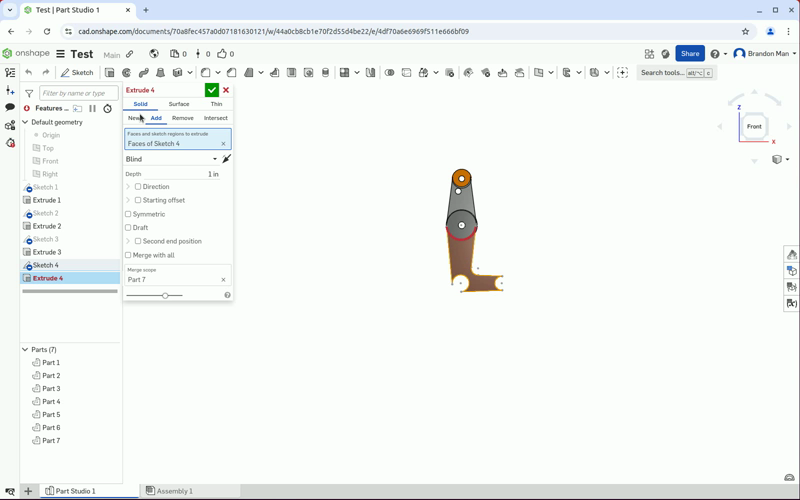
mouse_move(137, 120)
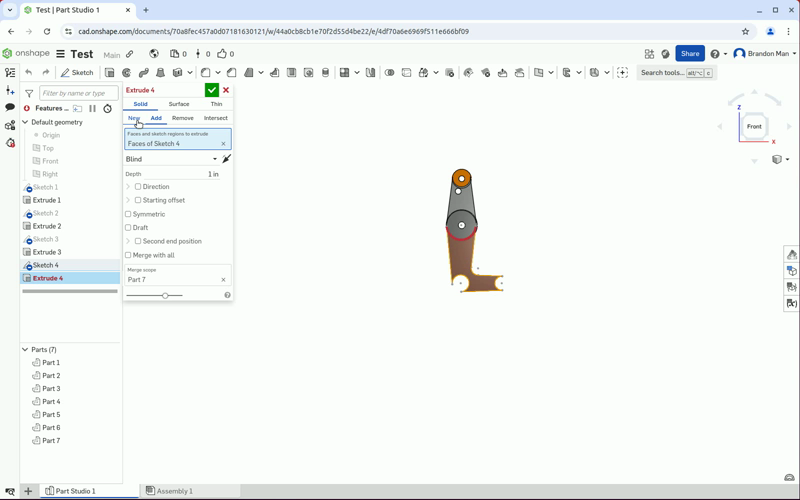
click(137, 120)
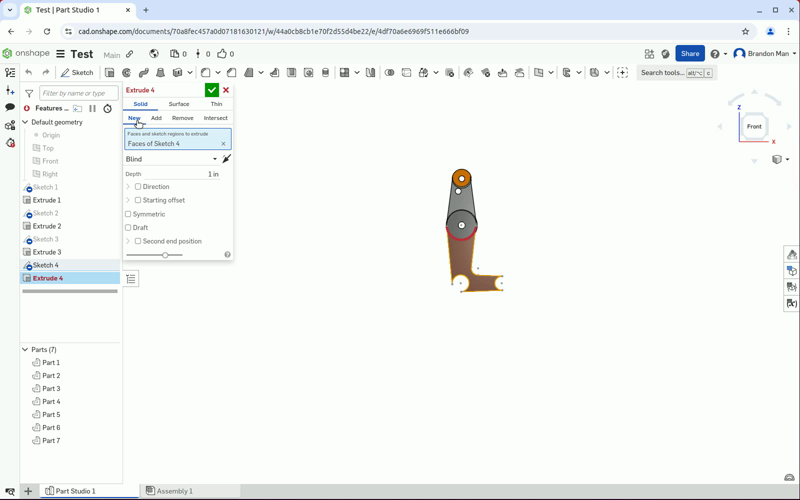
key(tab, 4)
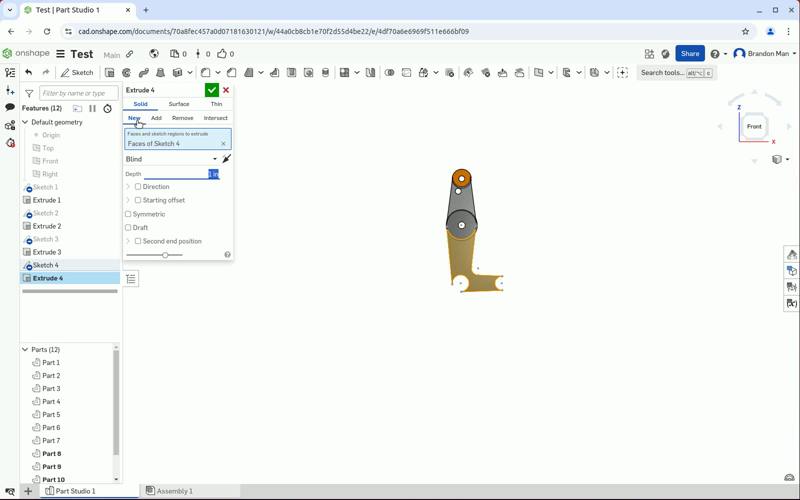
text(0.481)
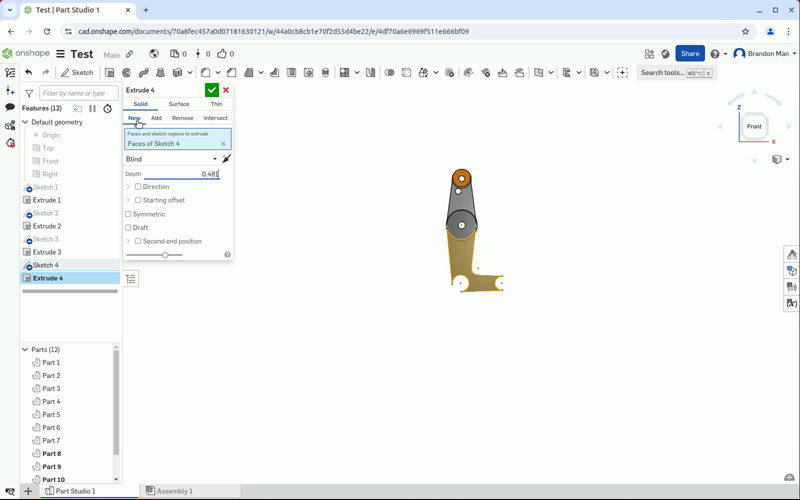
key(enter)
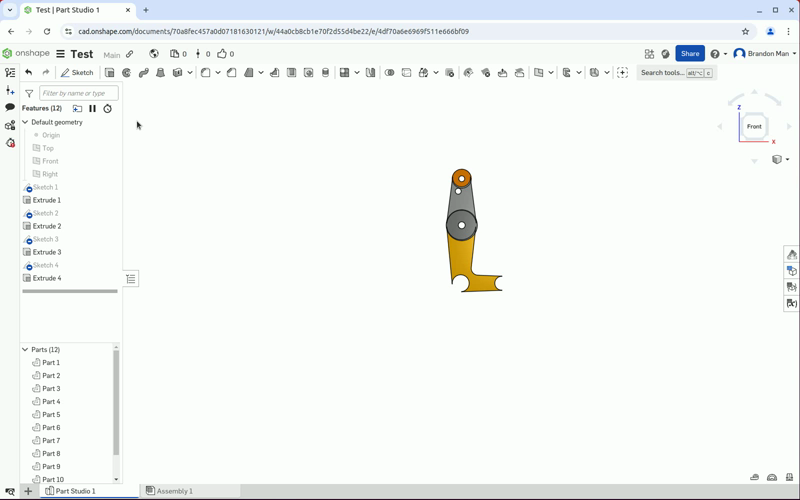
key(shift+h)
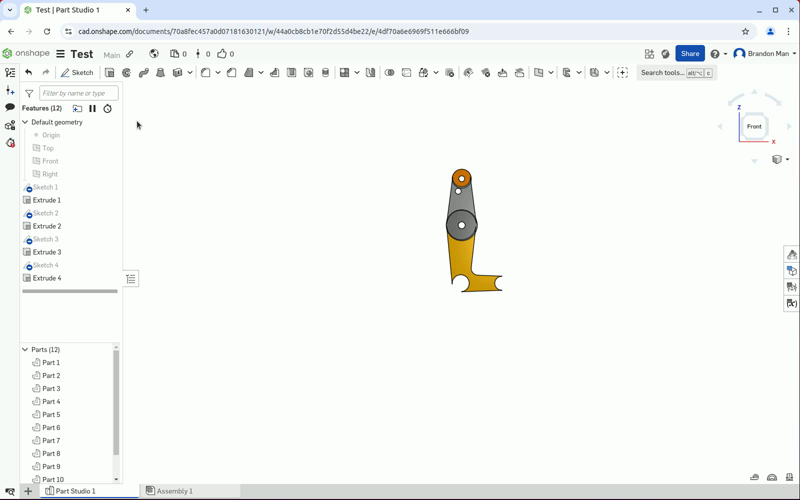
key(shift+h)
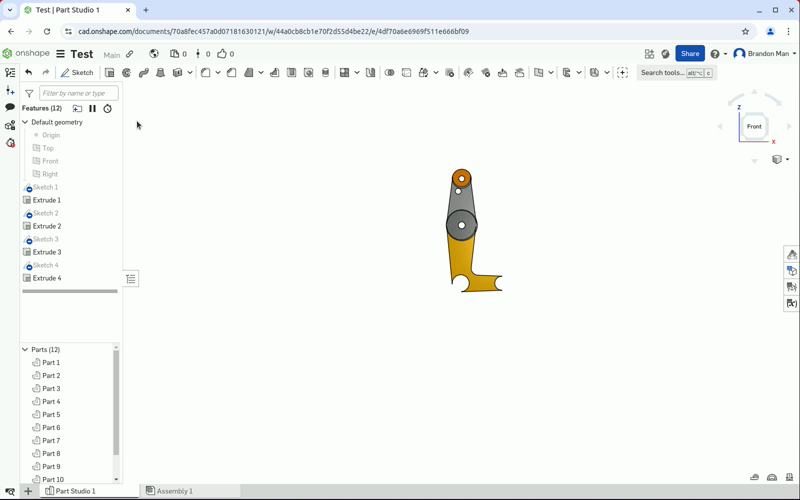
mouse_move(73, 189)
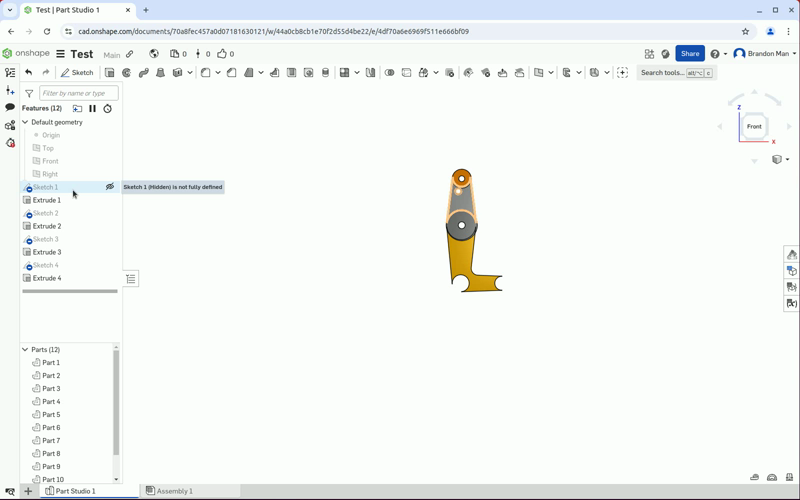
click(73, 189)
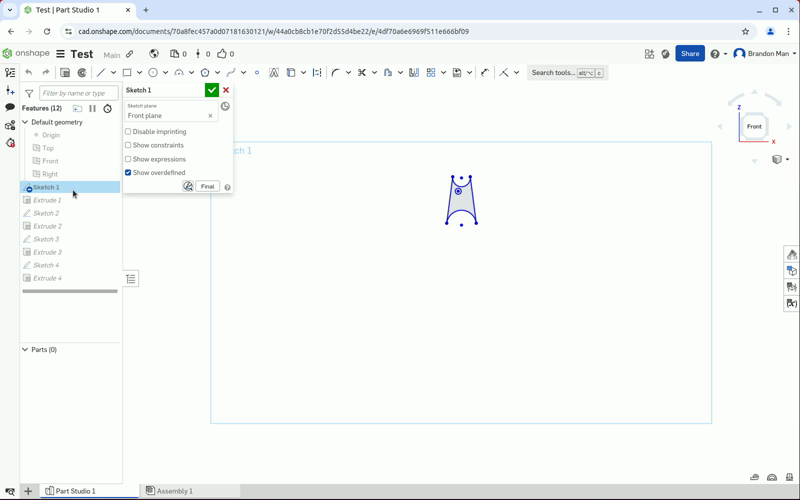
mouse_move(229, 92)
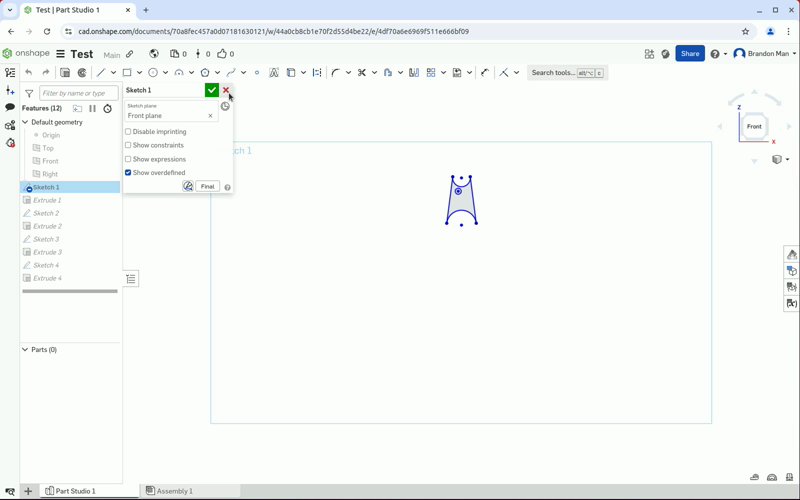
click(229, 92)
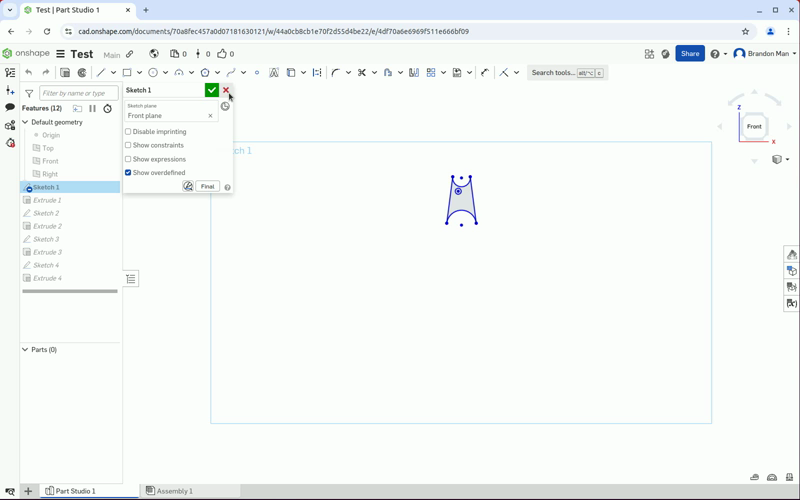
key(shift+s)
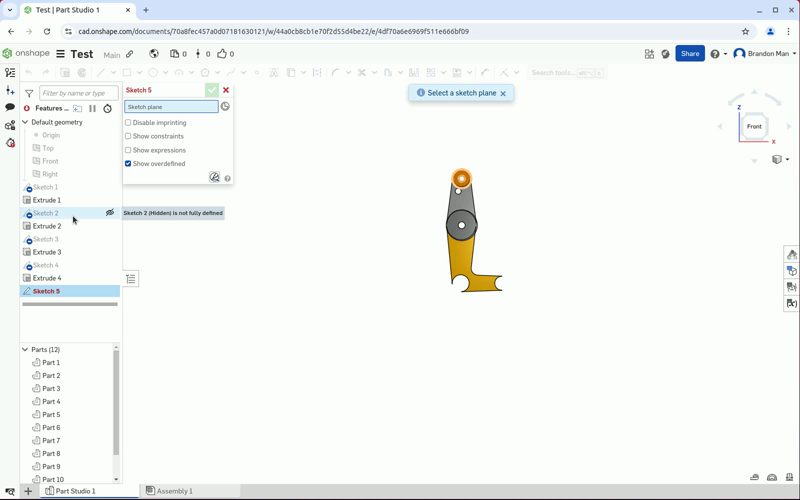
scroll(3)
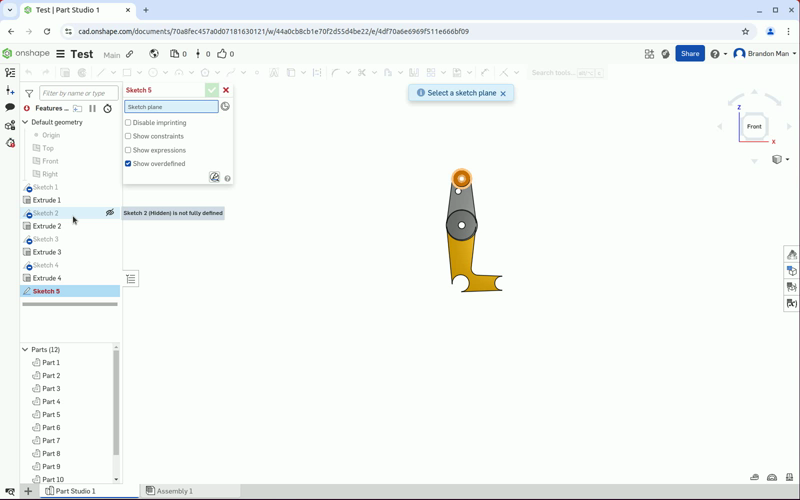
mouse_move(73, 163)
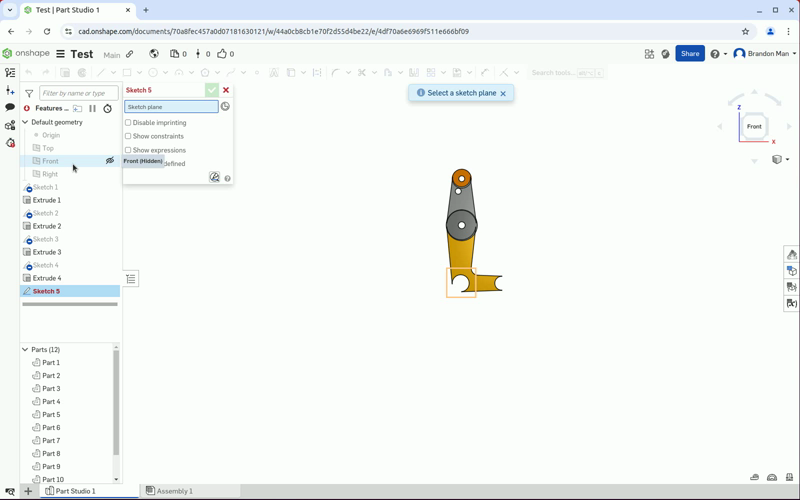
click(73, 163)
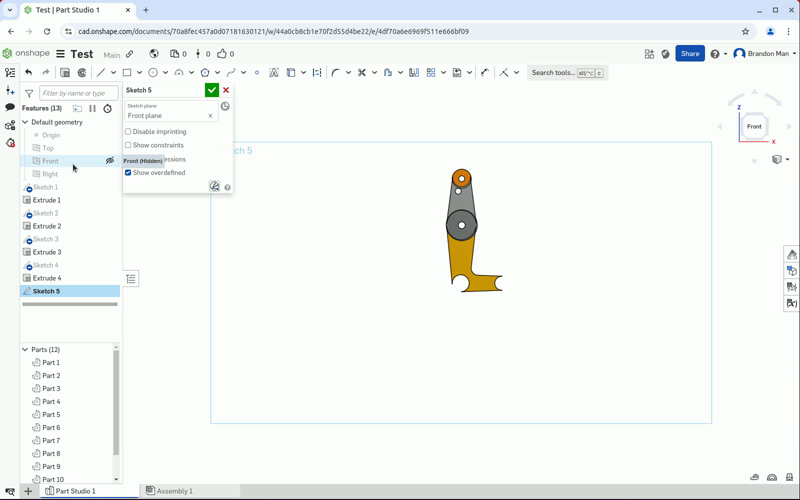
mouse_move(69, 352)
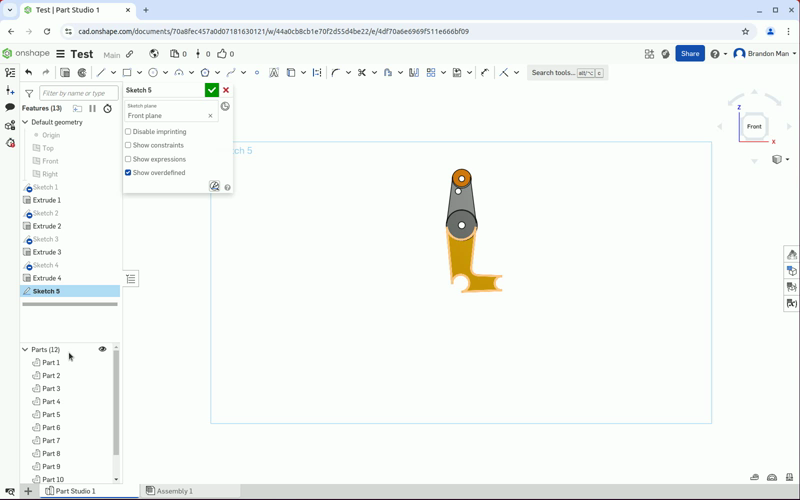
key(y)
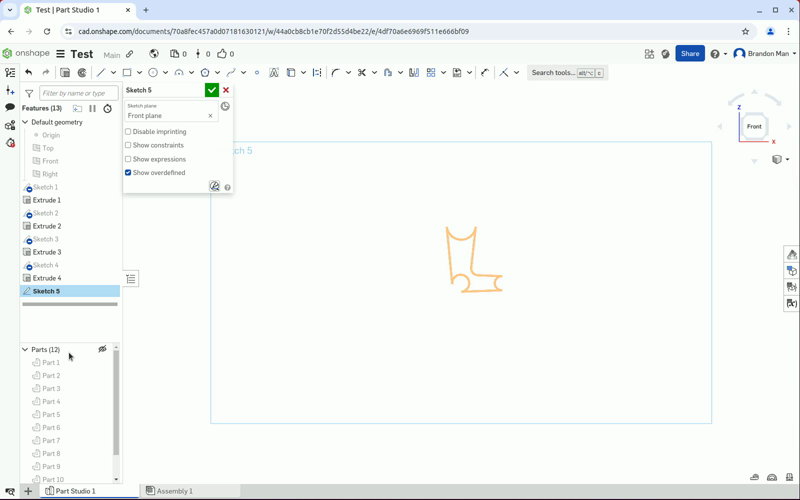
key(c)
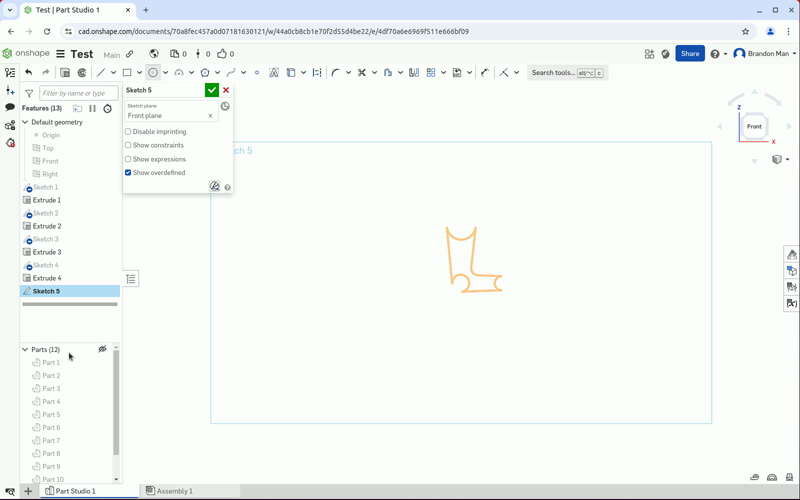
key_down(shift)
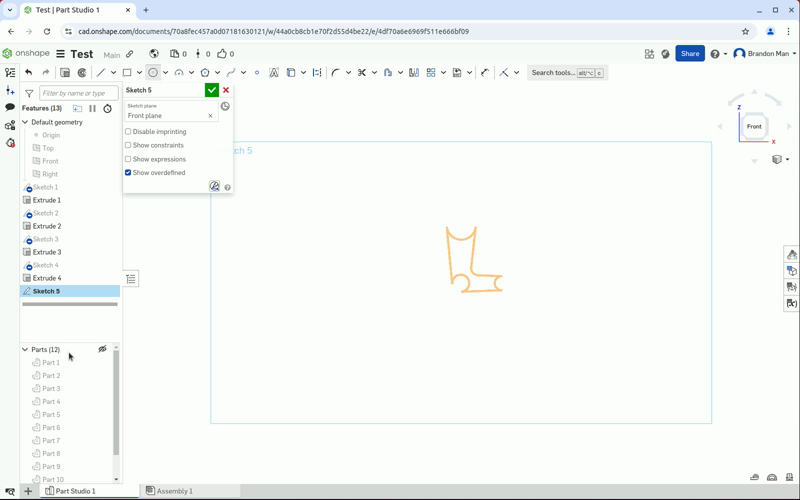
mouse_move(461, 282)
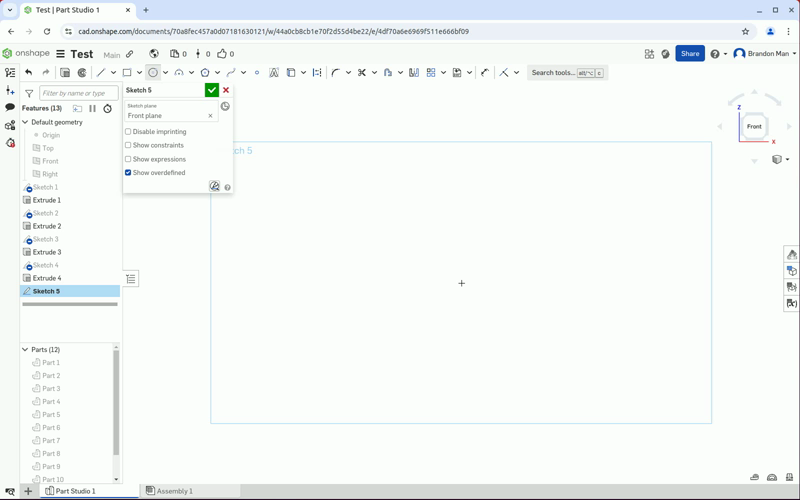
click(461, 282)
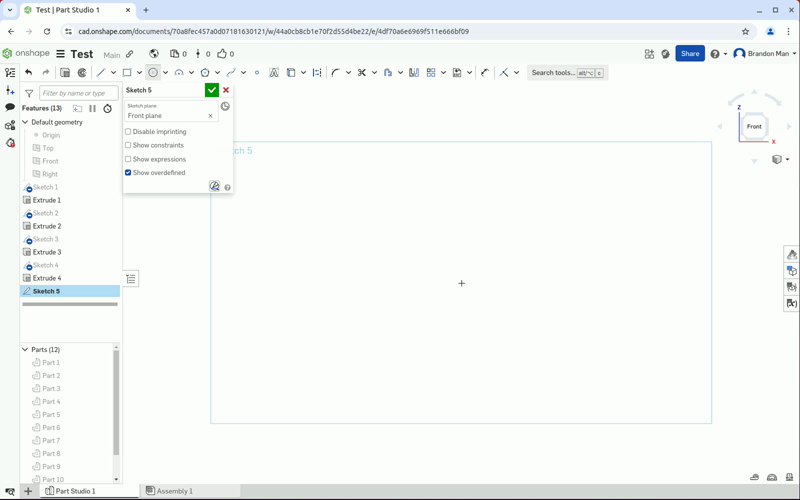
key_up(shift)
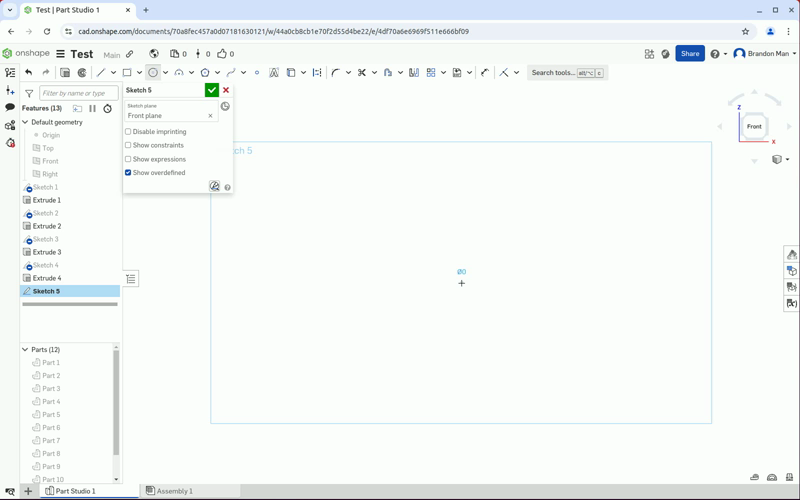
mouse_move(471, 282)
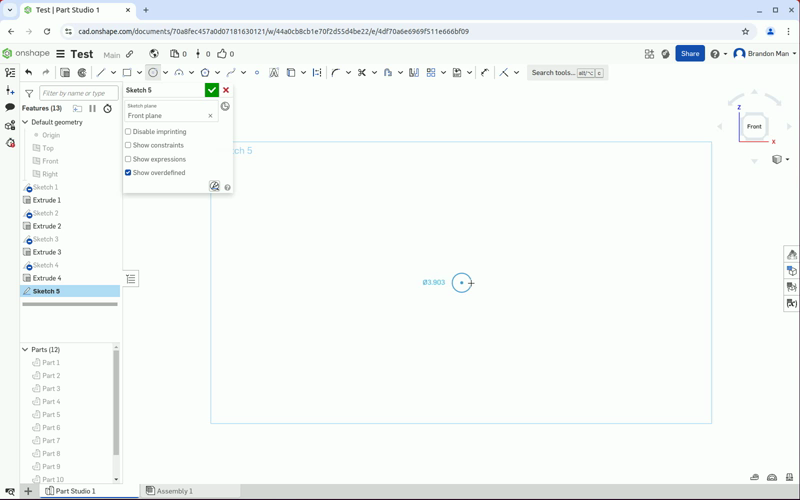
click(471, 282)
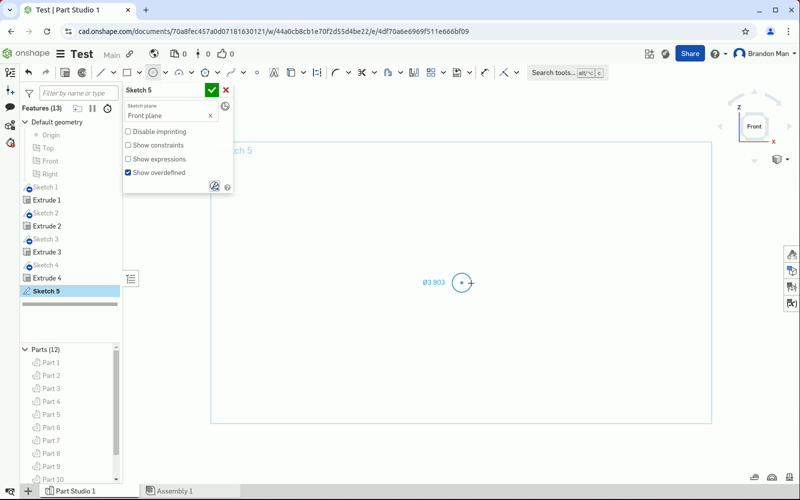
key(esc)
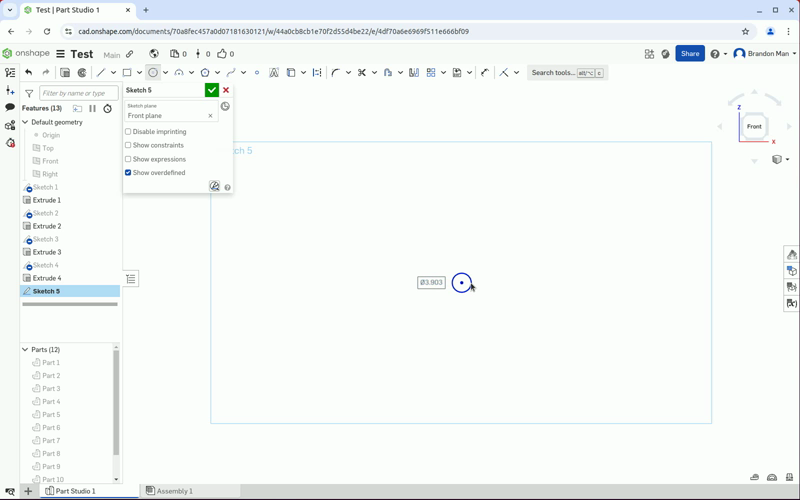
key(c)
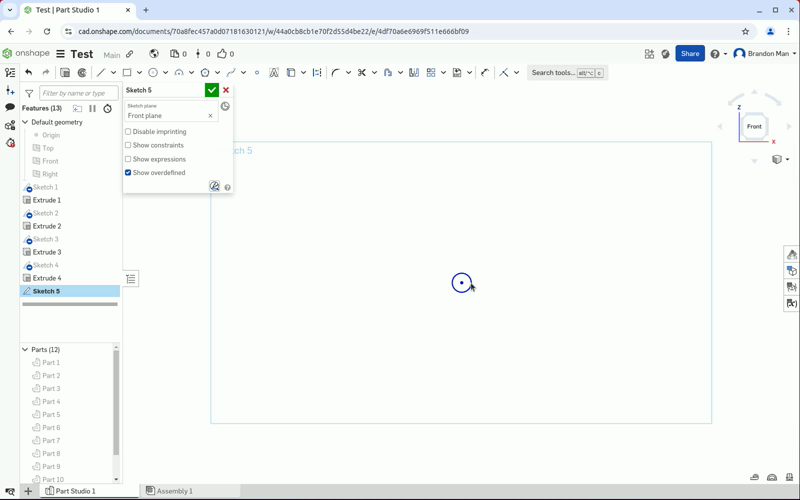
key_down(shift)
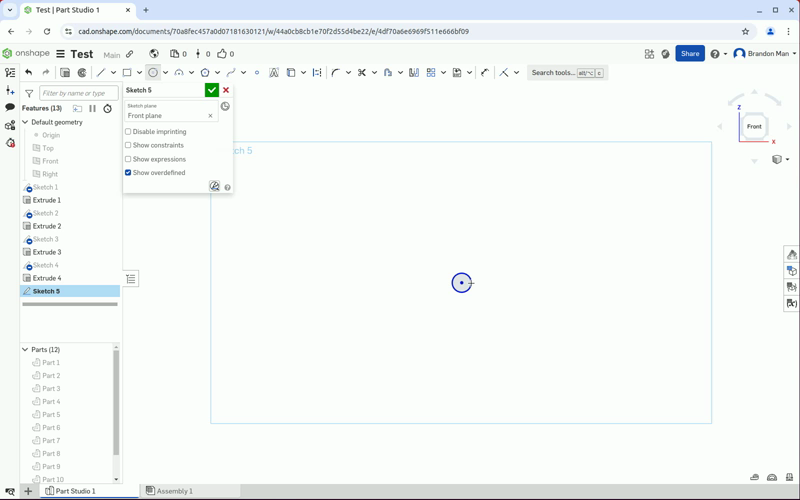
mouse_move(461, 282)
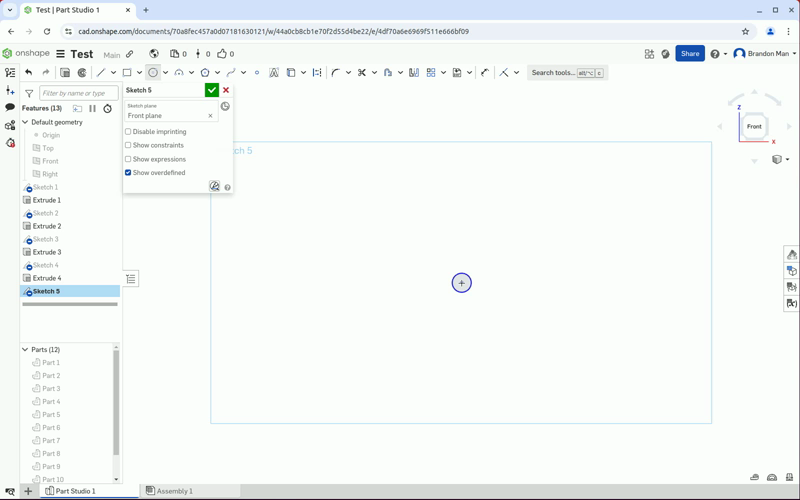
click(461, 282)
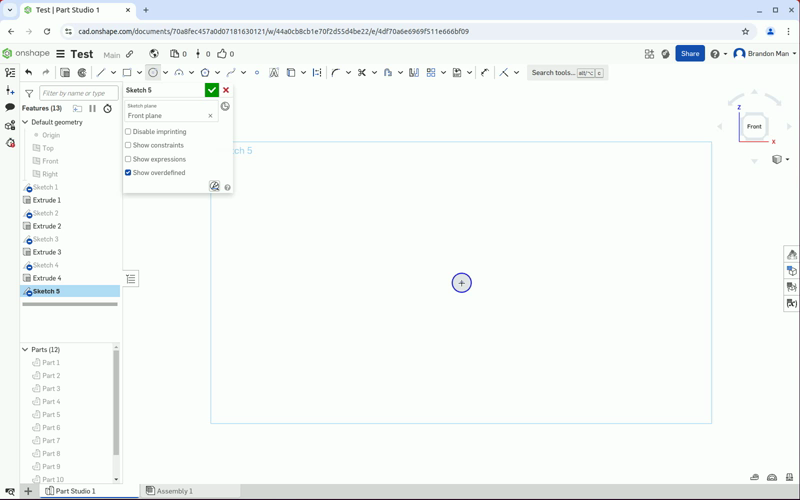
key_up(shift)
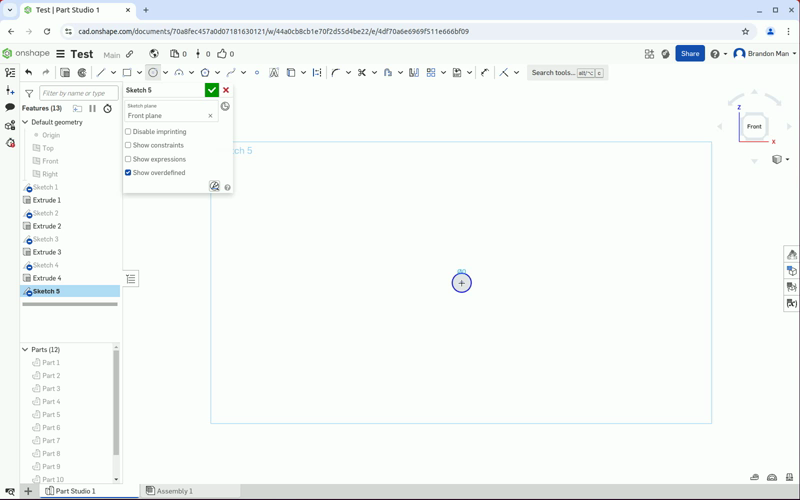
mouse_move(464, 282)
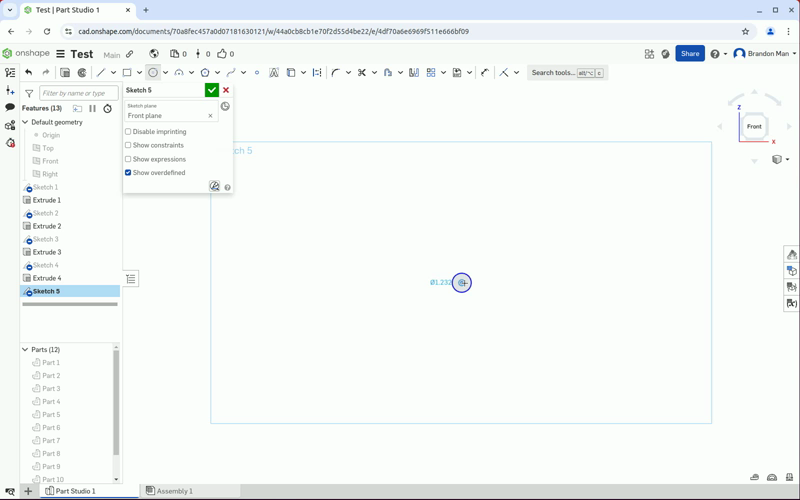
scroll(6)
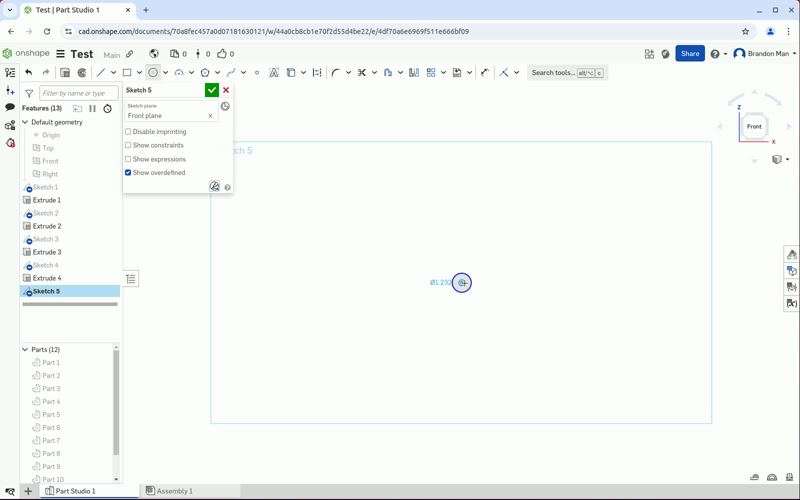
scroll(6)
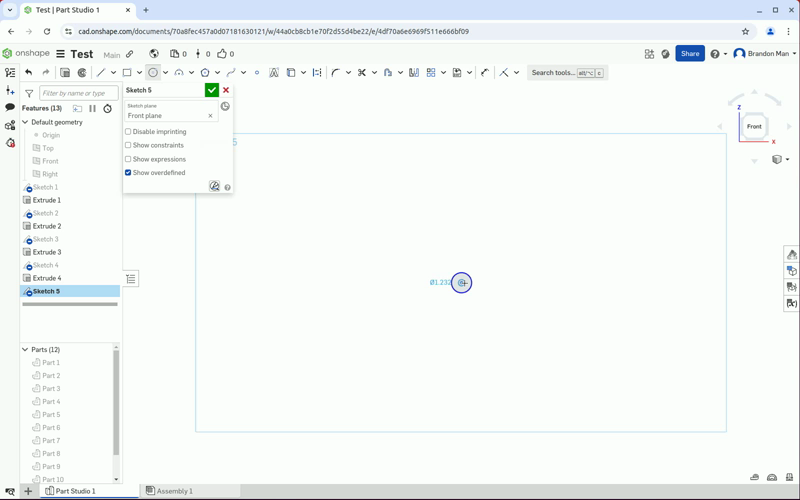
scroll(6)
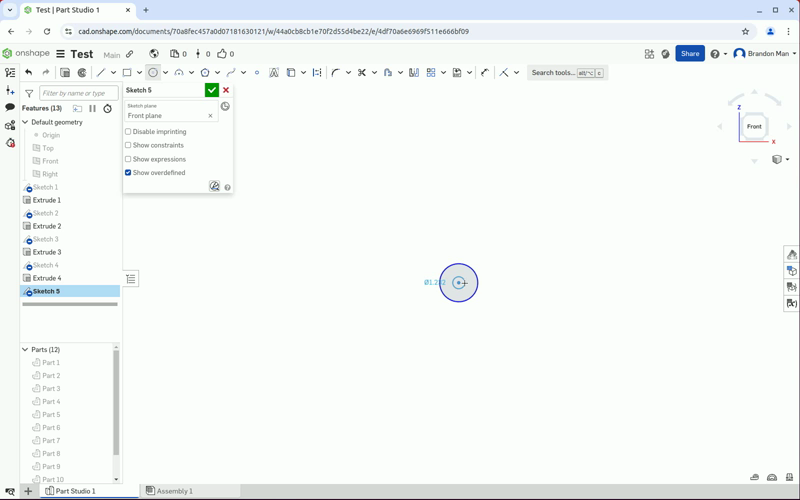
scroll(6)
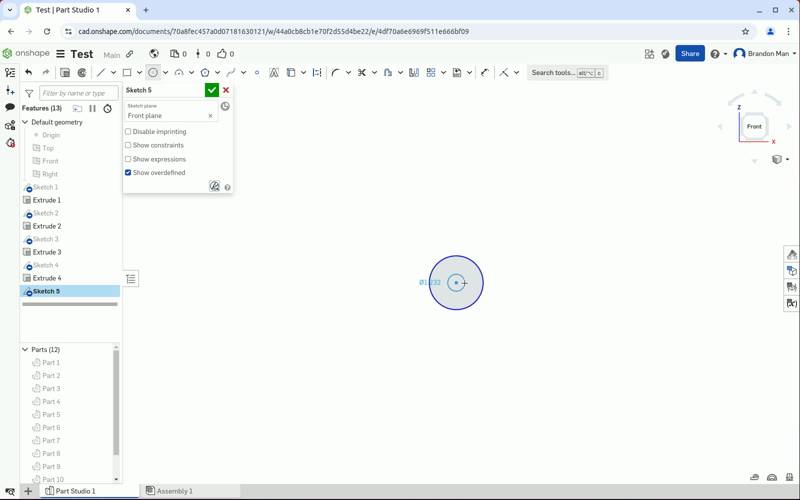
scroll(6)
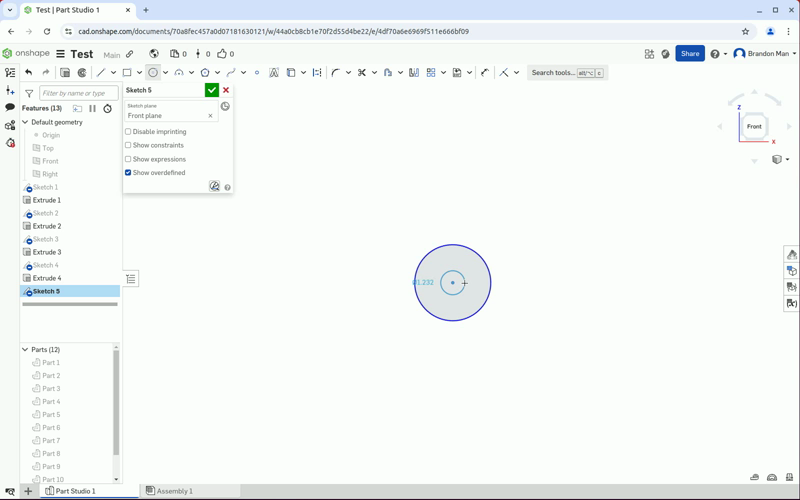
scroll(6)
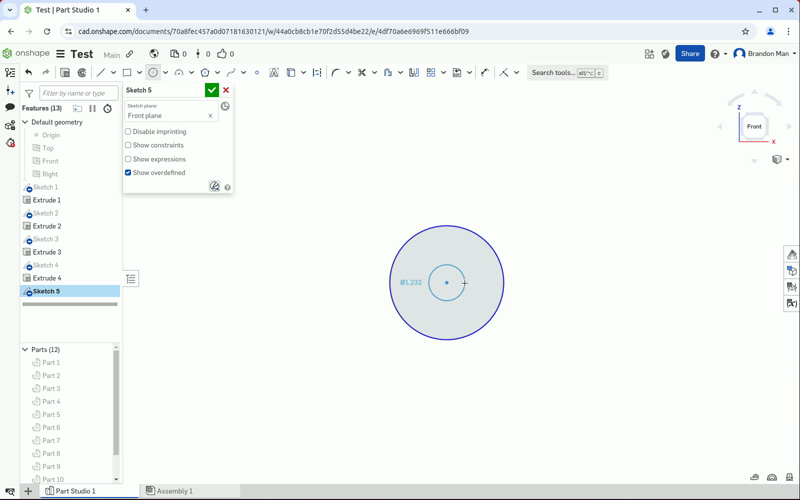
scroll(6)
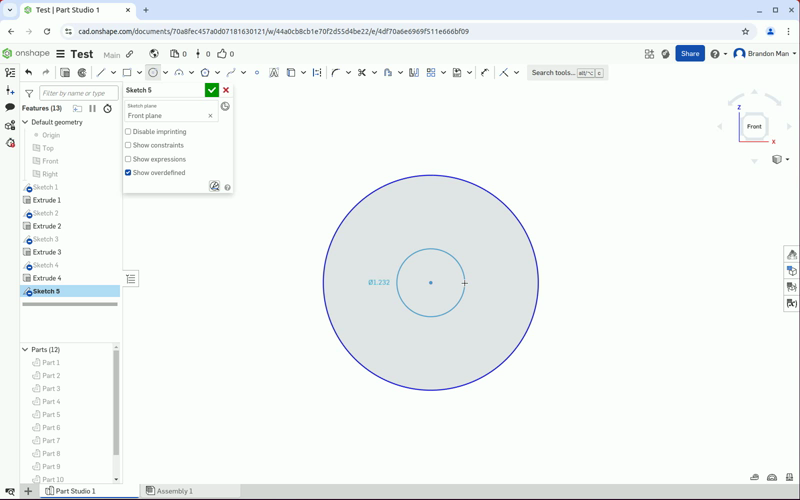
click(464, 282)
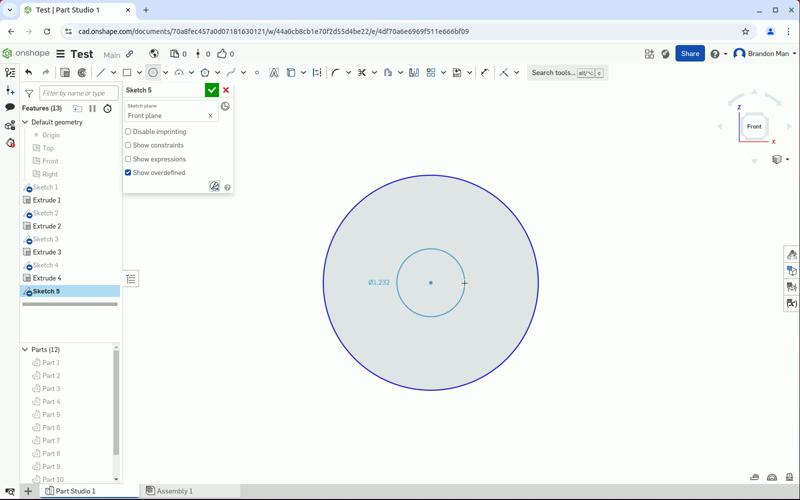
scroll(-6)
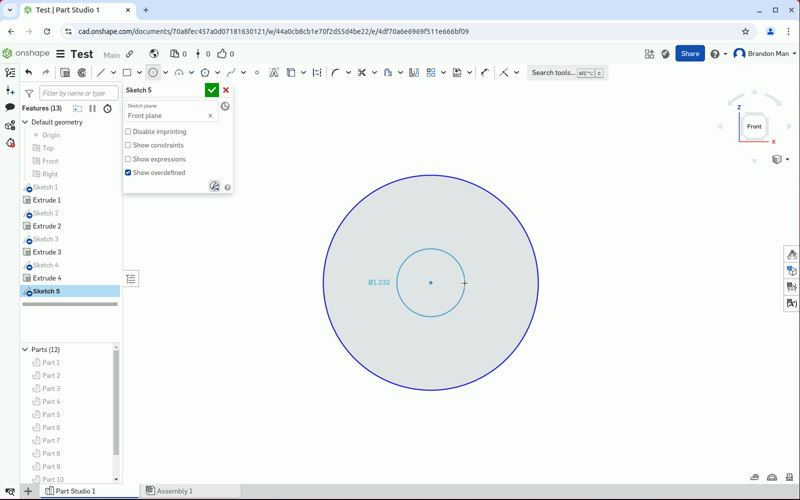
scroll(-6)
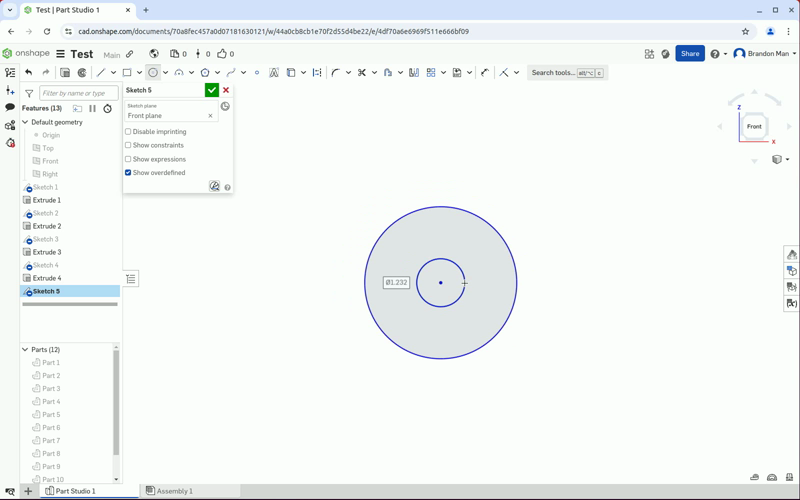
scroll(-6)
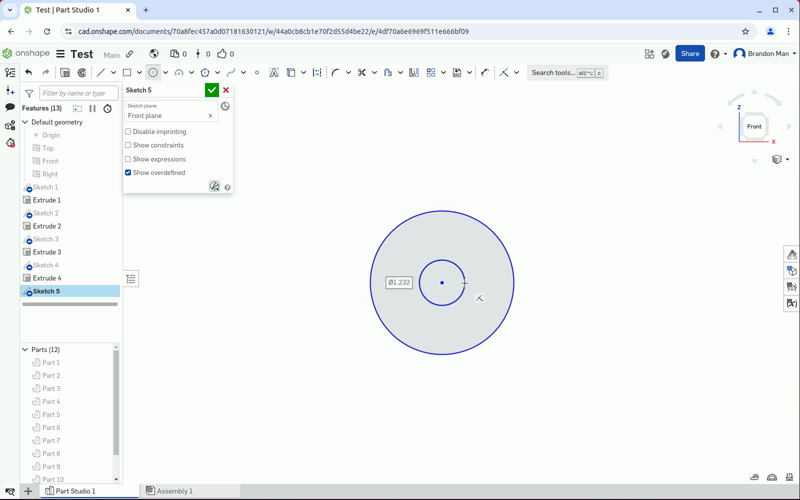
scroll(-6)
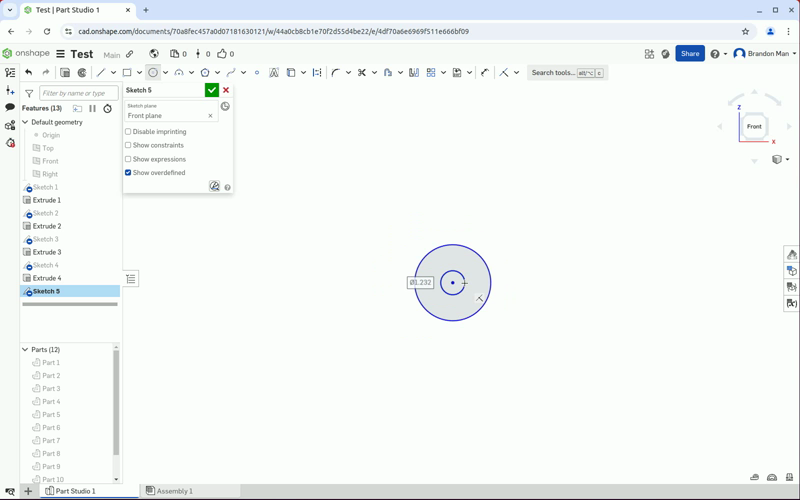
scroll(-6)
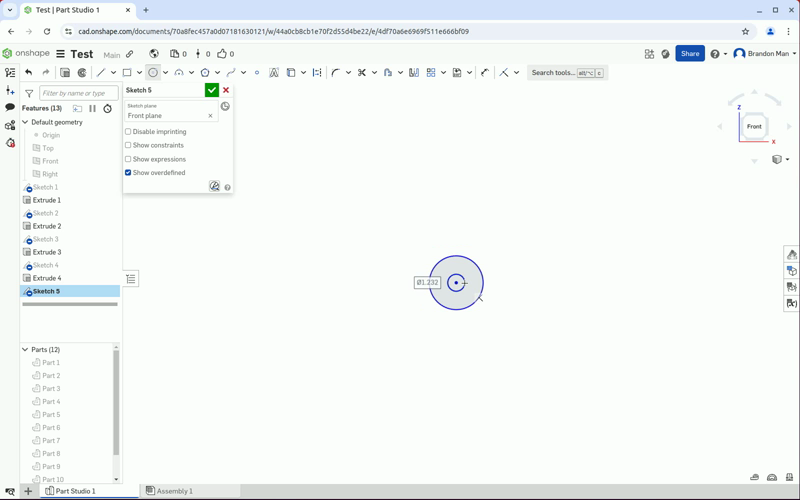
scroll(-6)
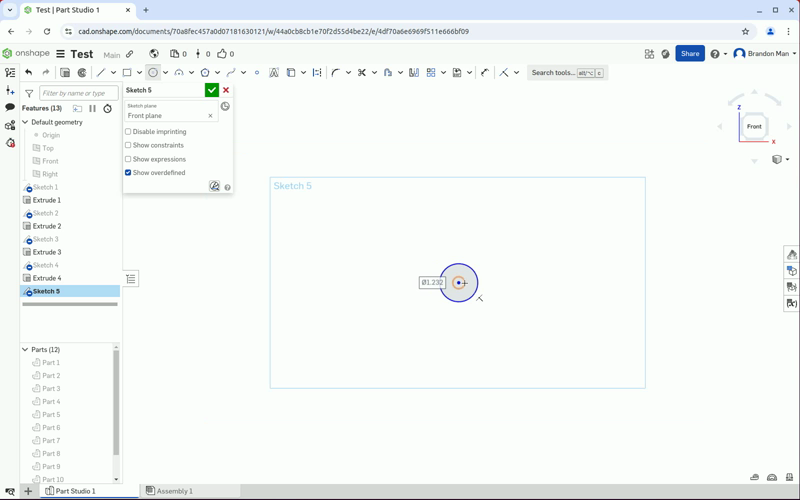
scroll(-6)
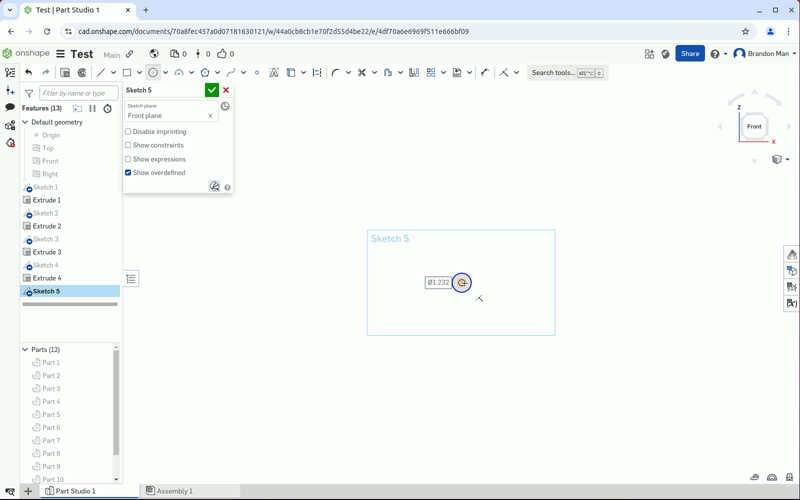
key(esc)
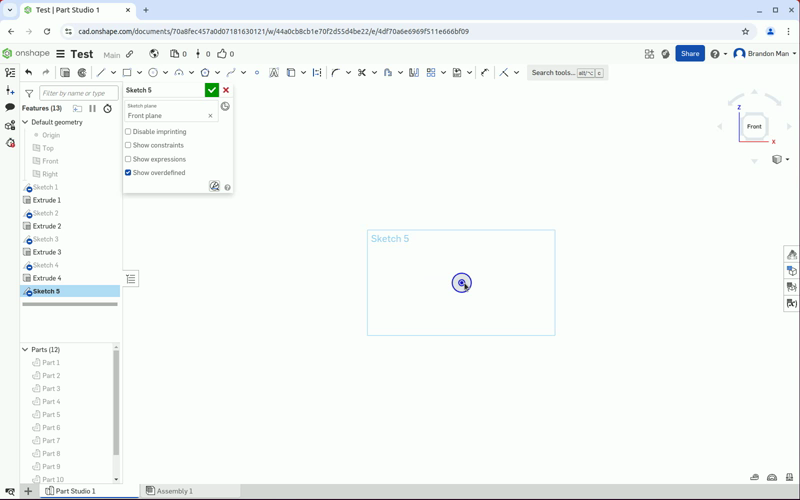
mouse_move(460, 287)
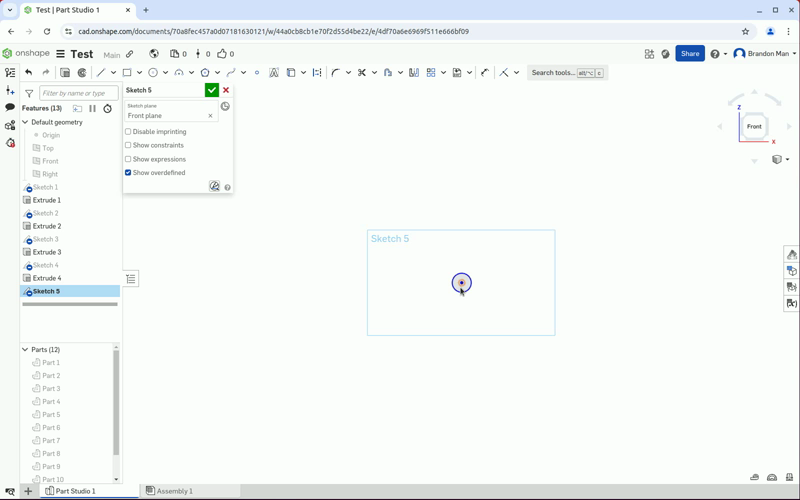
scroll(6)
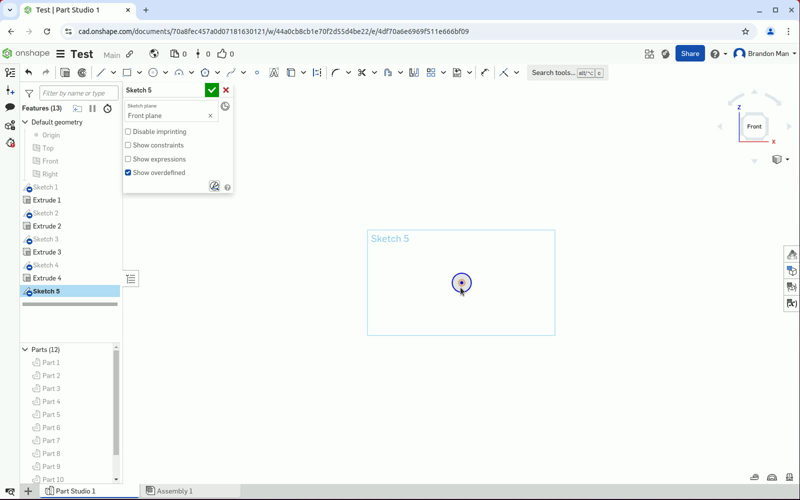
scroll(6)
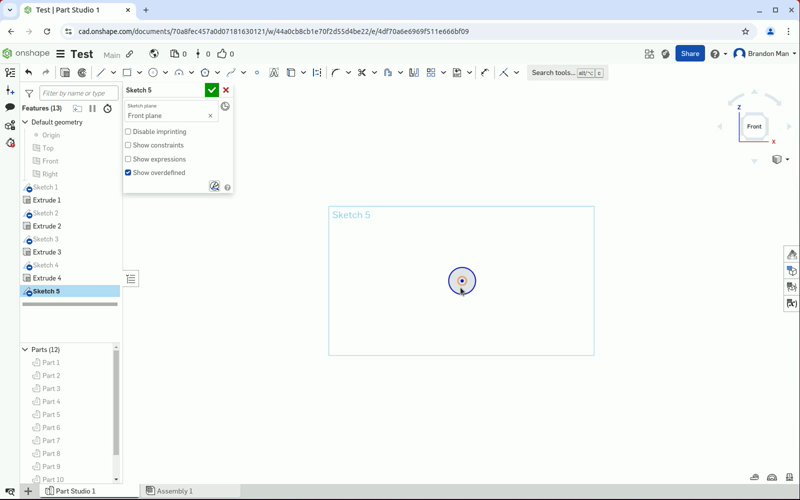
scroll(6)
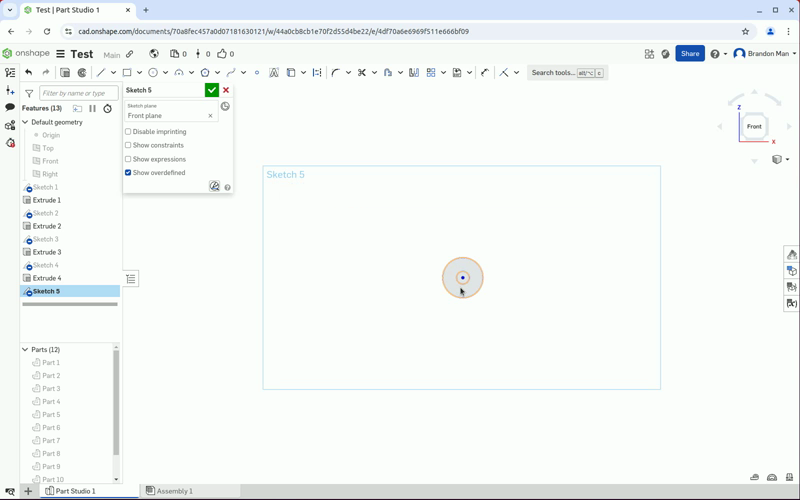
scroll(6)
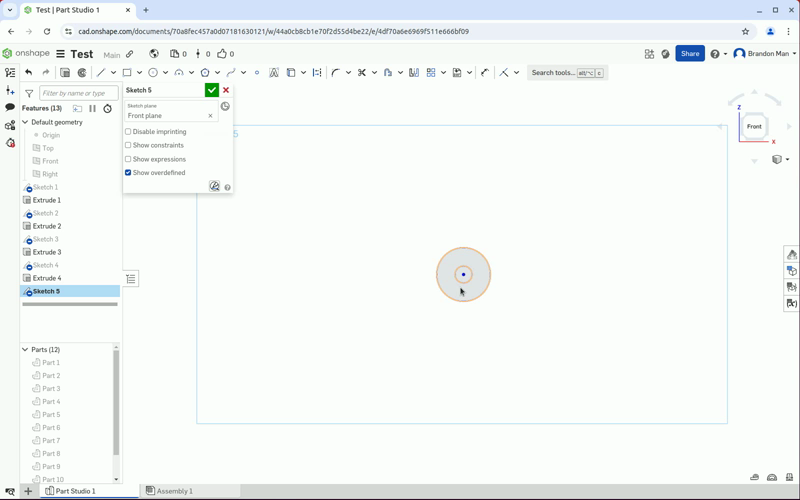
scroll(6)
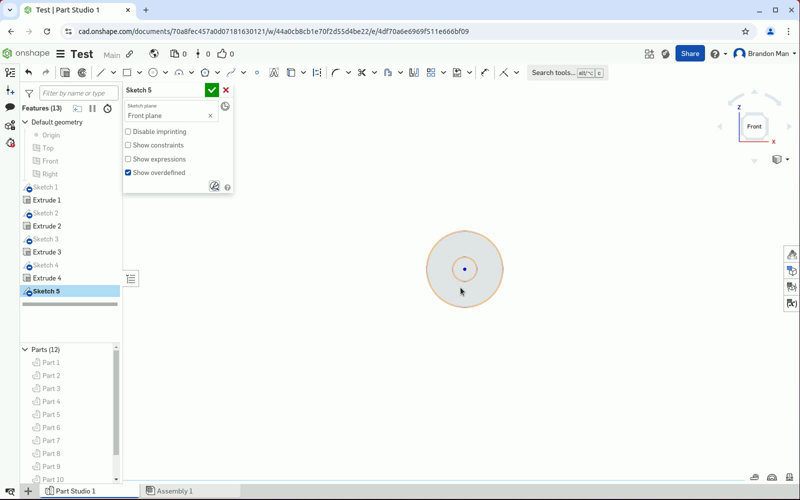
scroll(6)
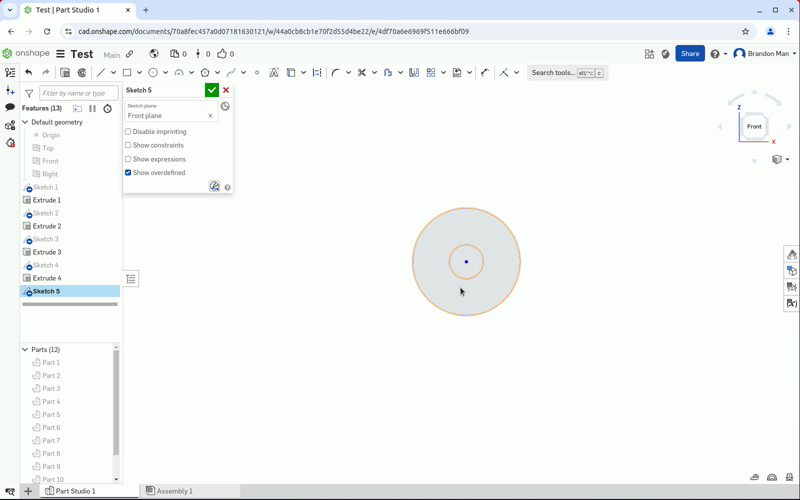
scroll(6)
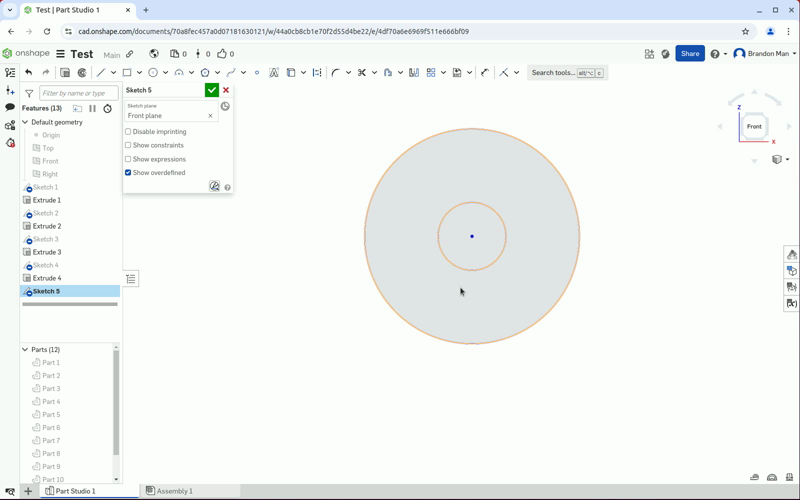
click(460, 287)
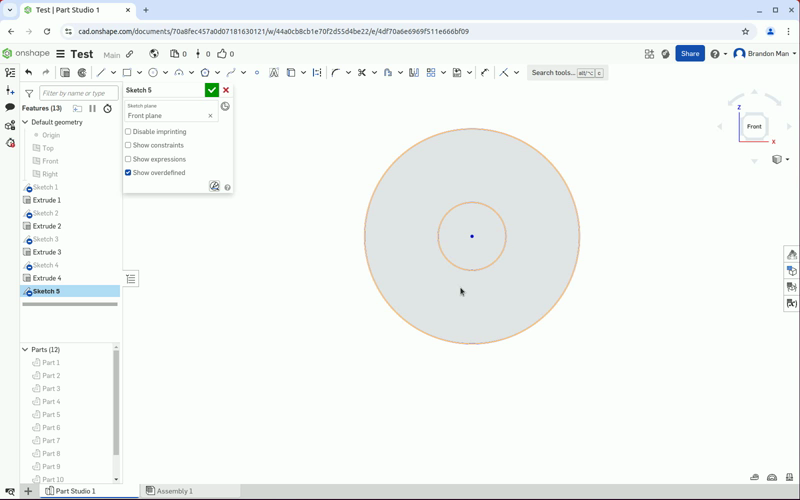
scroll(-6)
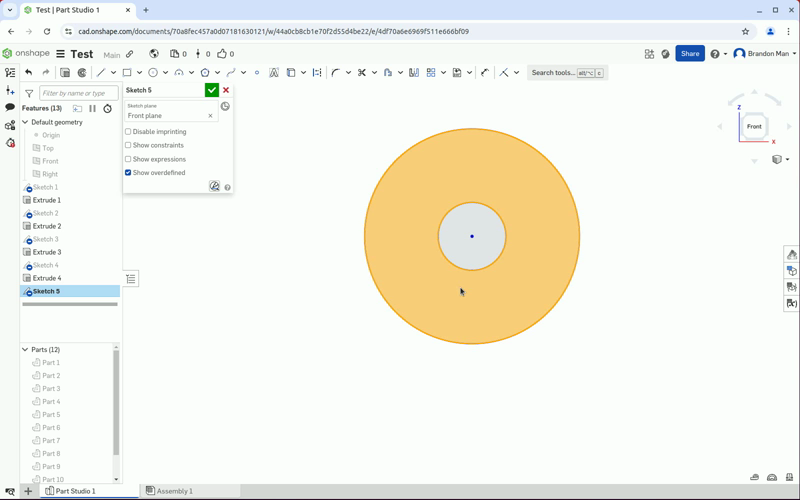
scroll(-6)
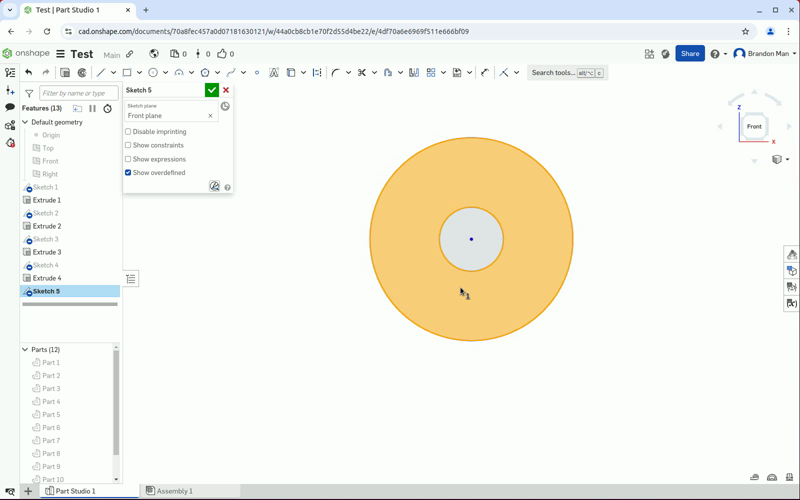
scroll(-6)
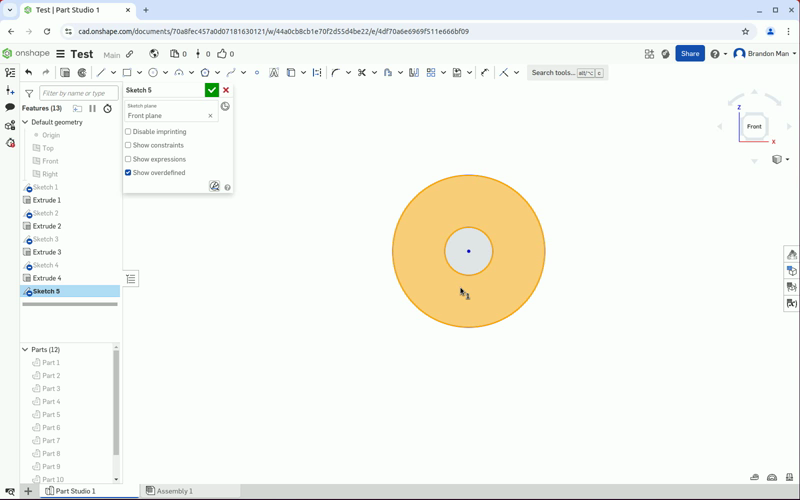
scroll(-6)
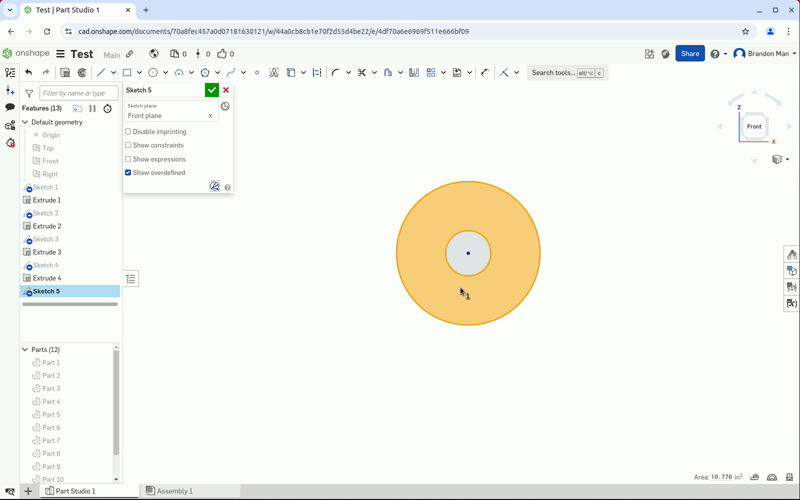
scroll(-6)
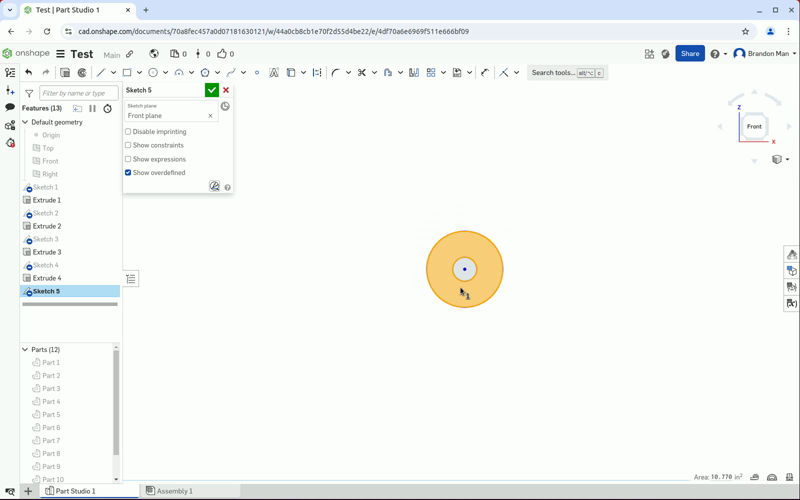
scroll(-6)
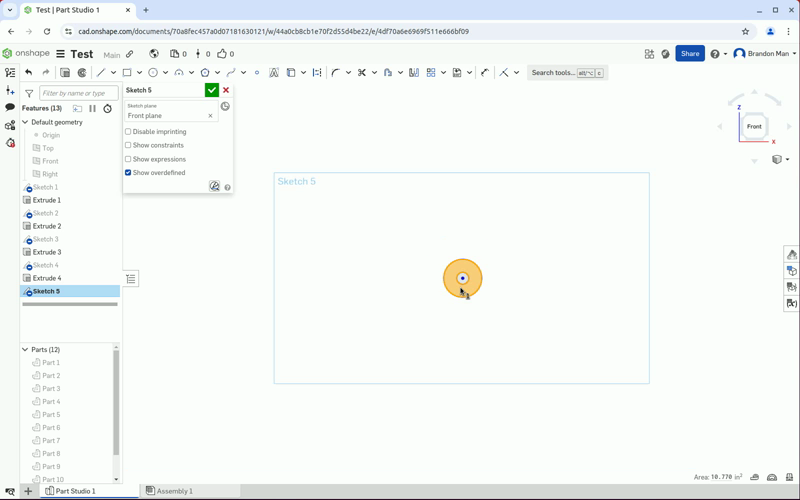
scroll(-6)
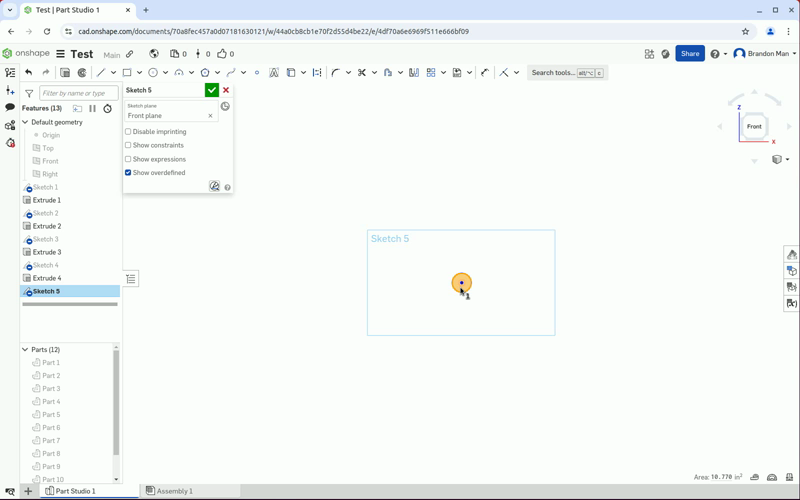
mouse_move(69, 352)
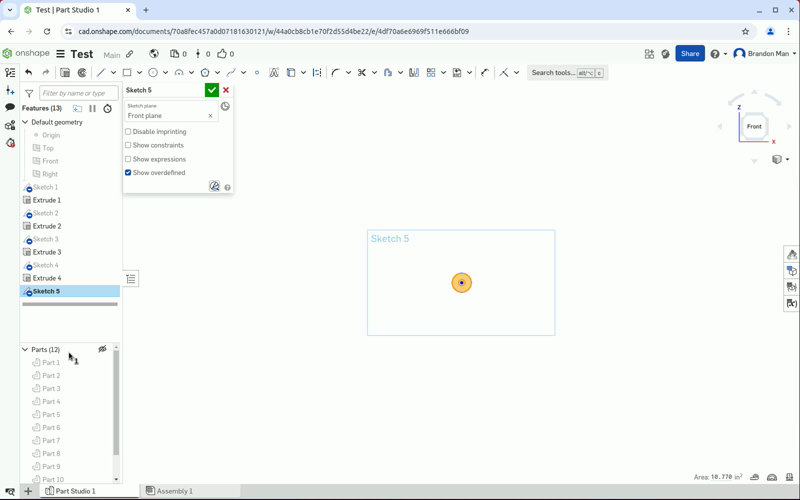
key(shift+y)
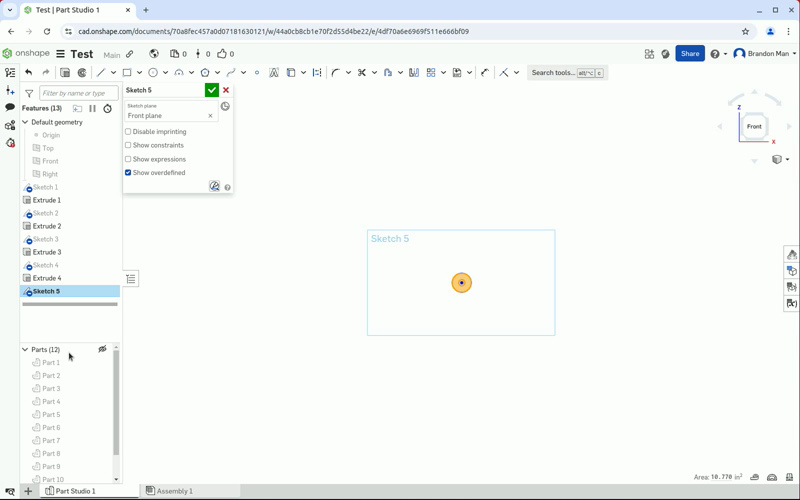
key(shift+e)
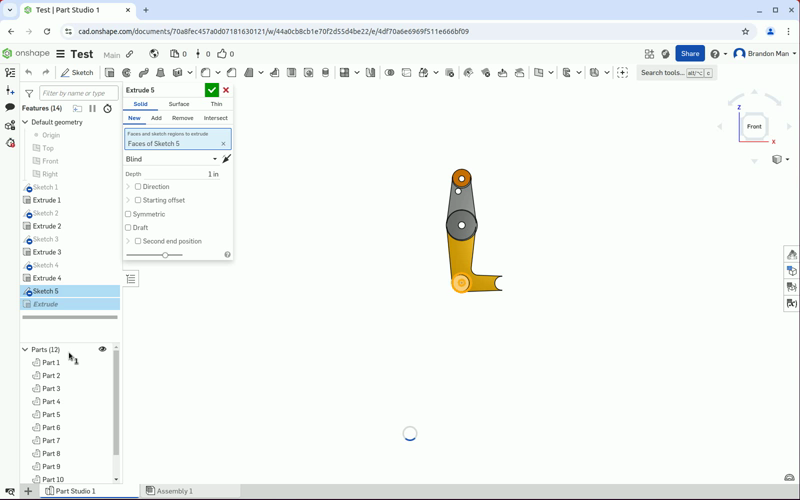
mouse_move(143, 106)
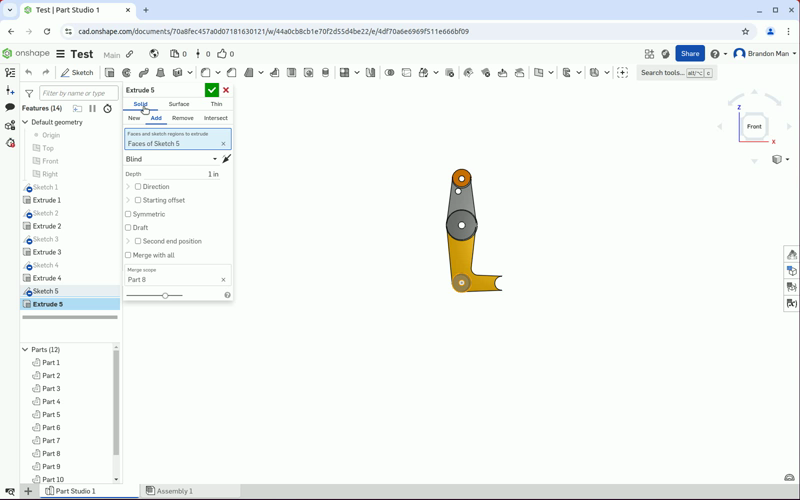
click(143, 106)
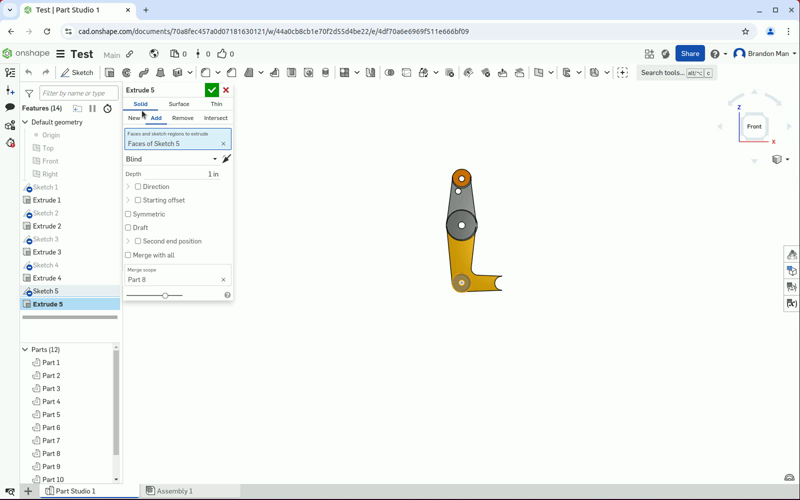
mouse_move(137, 120)
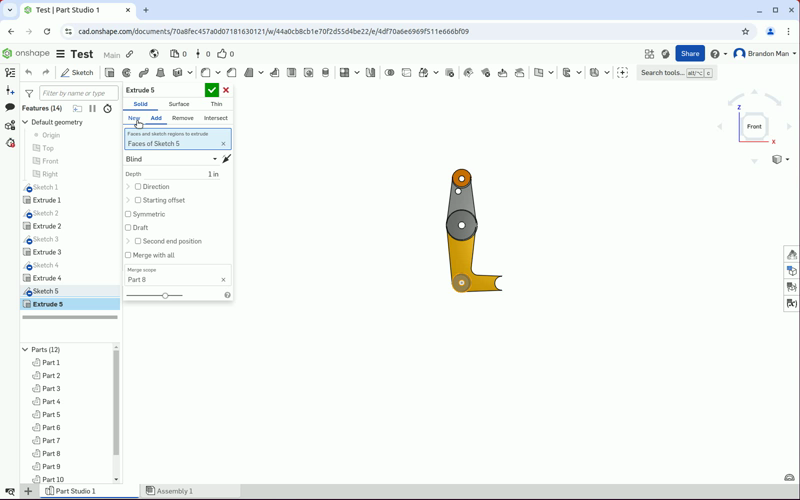
click(137, 120)
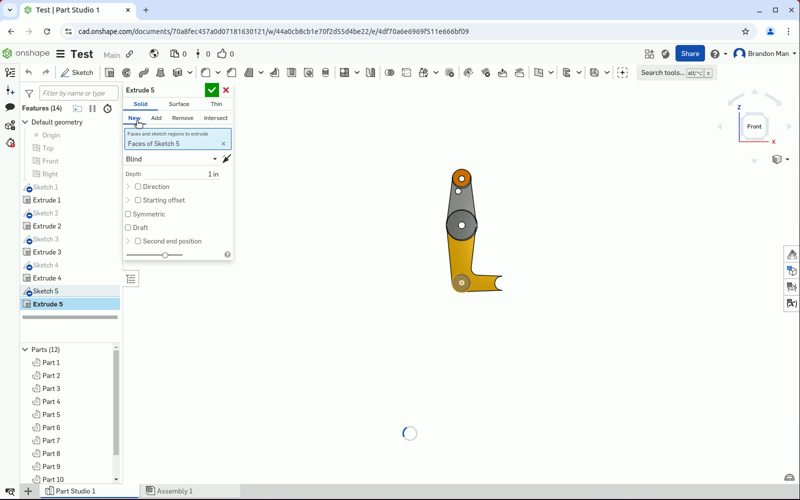
key(tab, 4)
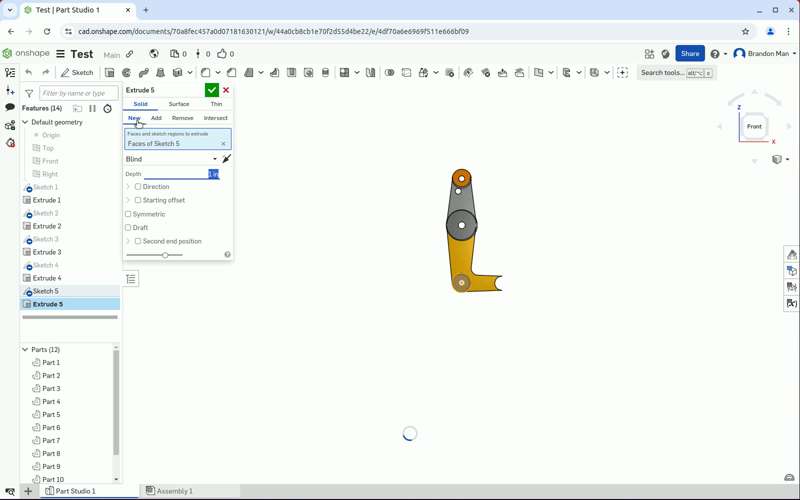
text(0.481)
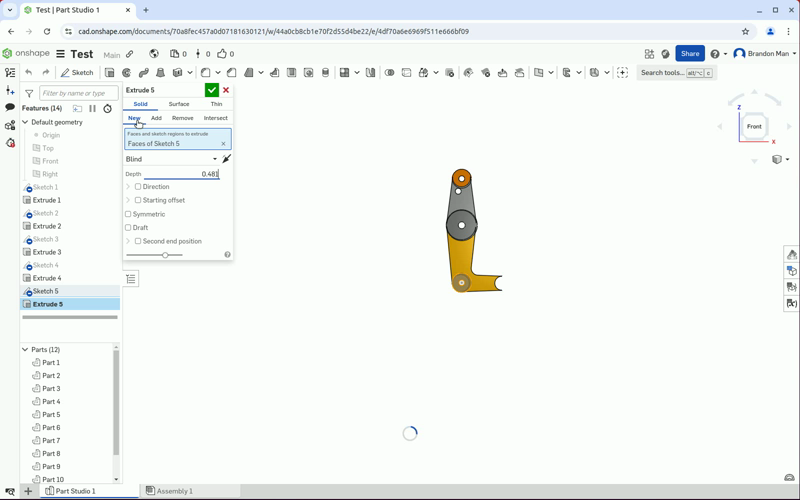
key(enter)
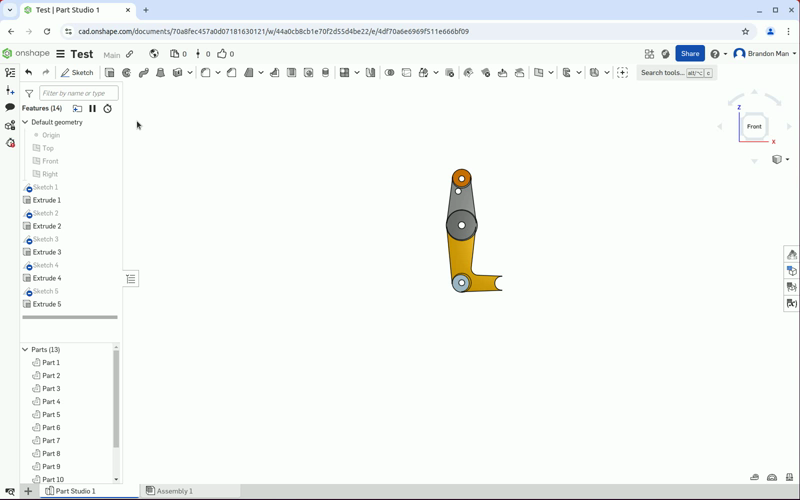
key(shift+h)
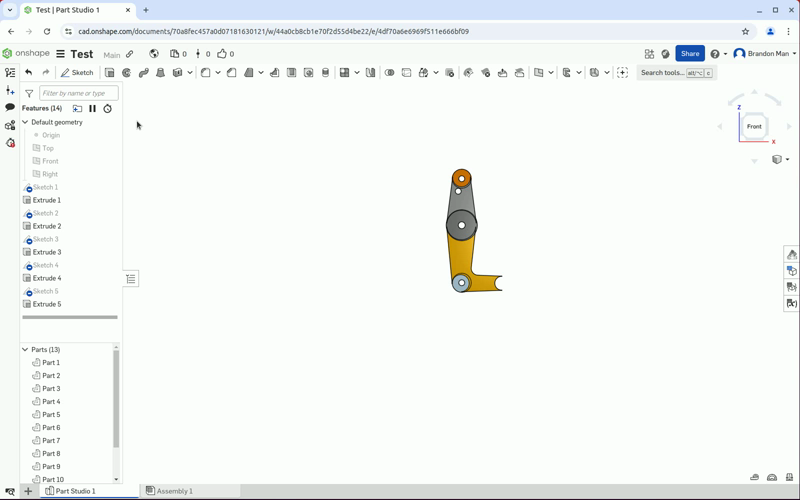
key(shift+h)
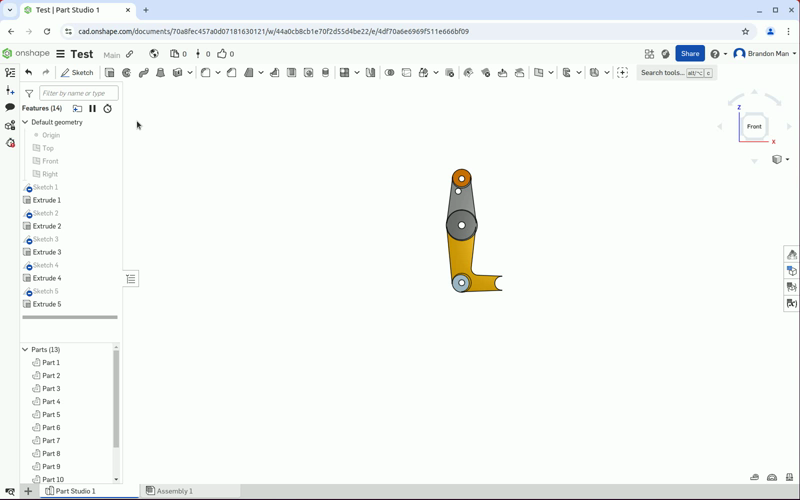
mouse_move(73, 189)
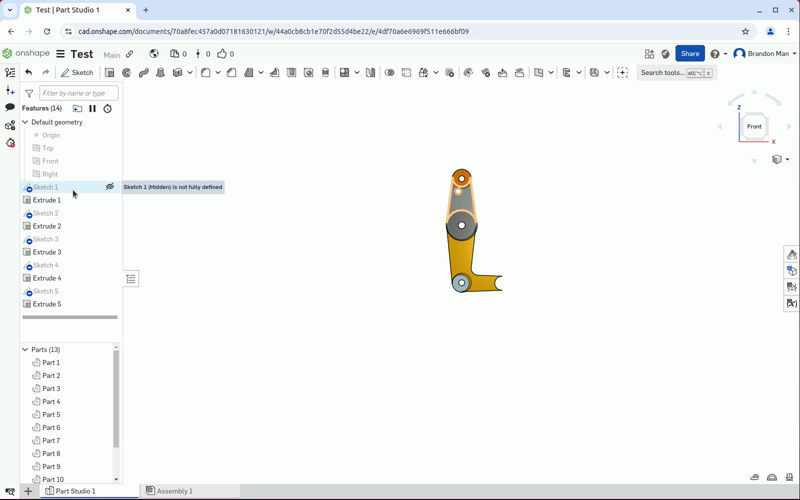
click(73, 189)
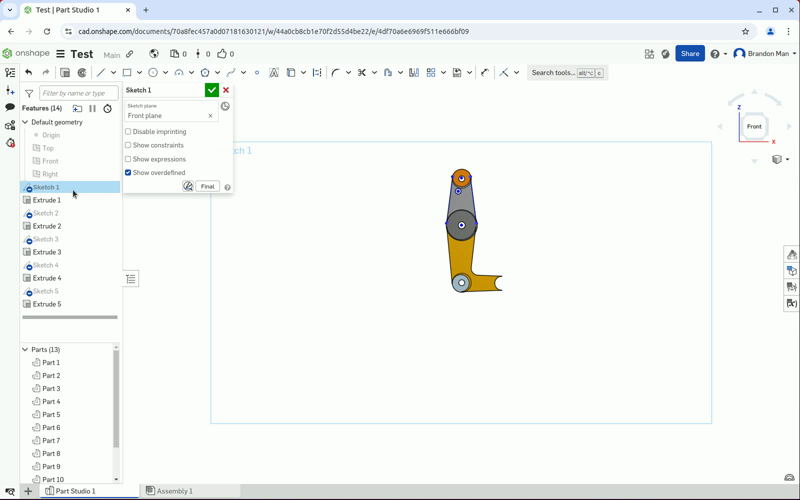
mouse_move(229, 92)
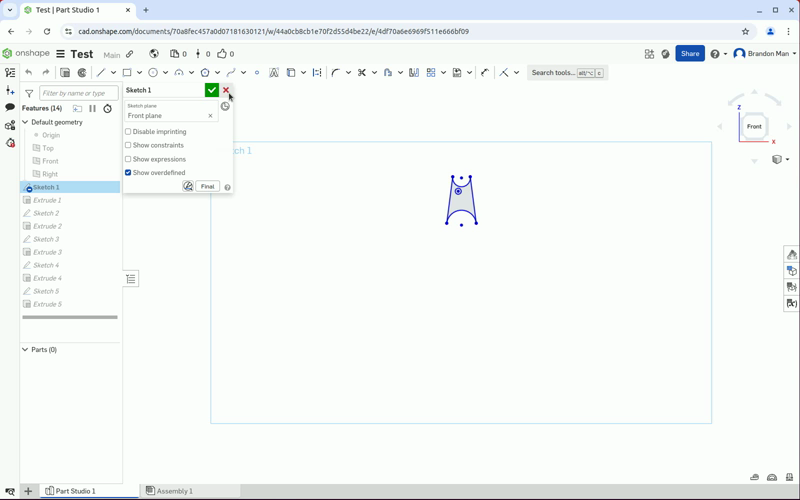
click(229, 92)
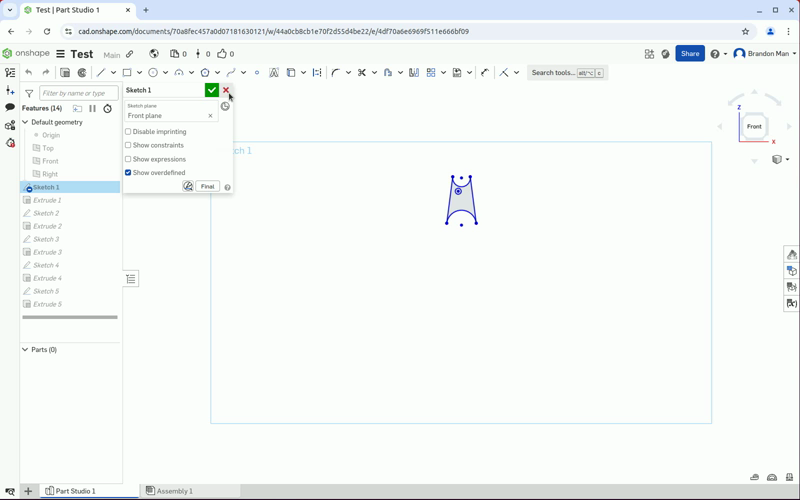
key(shift+s)
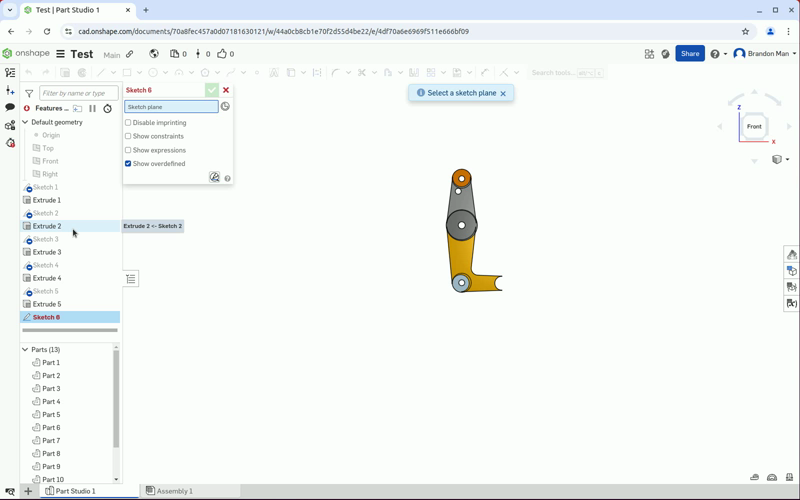
scroll(3)
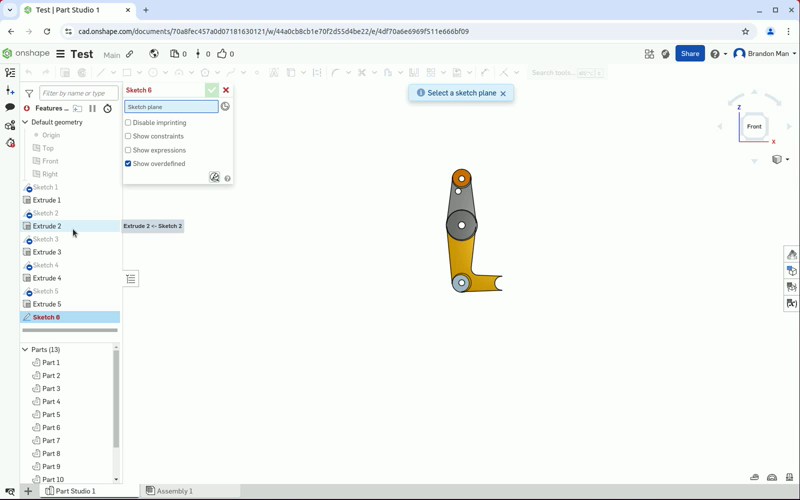
mouse_move(73, 163)
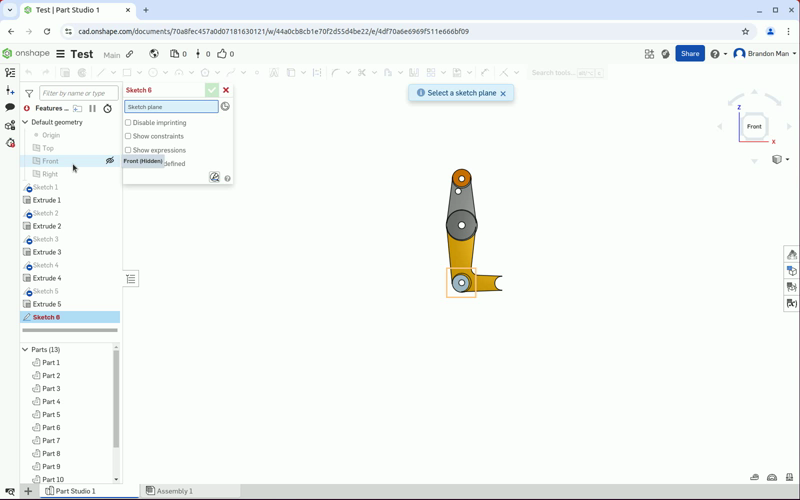
click(73, 163)
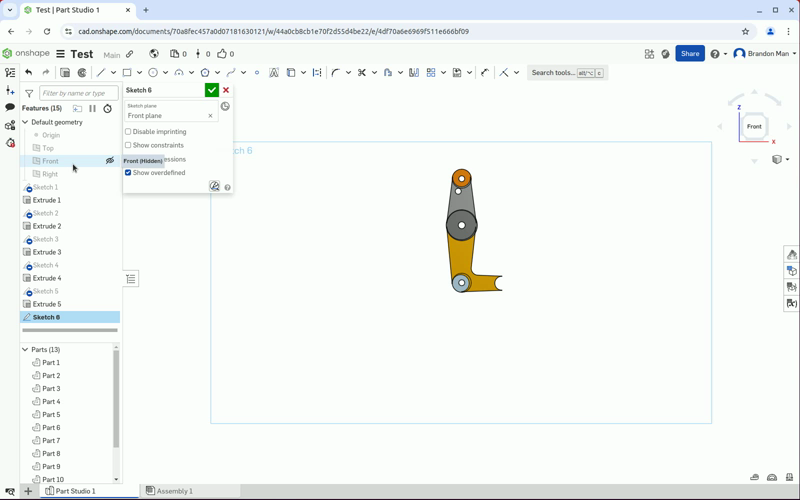
mouse_move(69, 352)
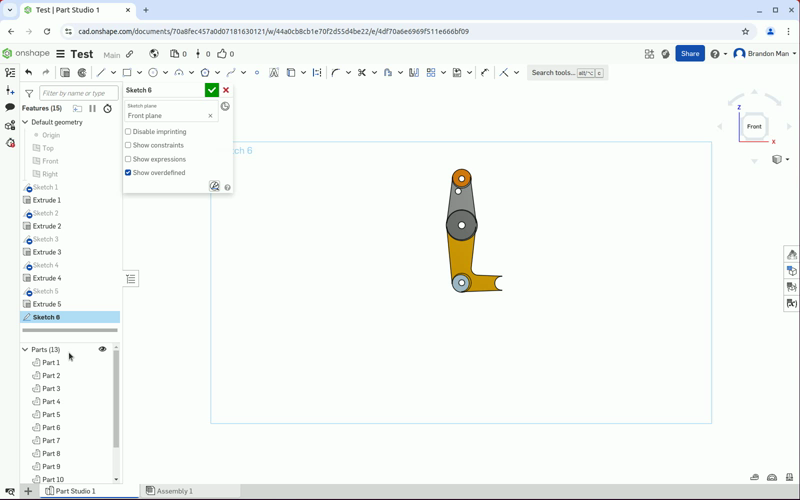
key(y)
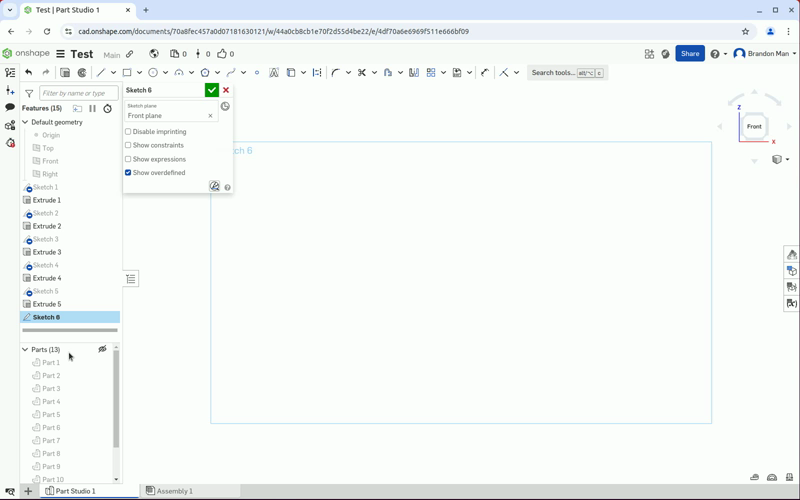
key(c)
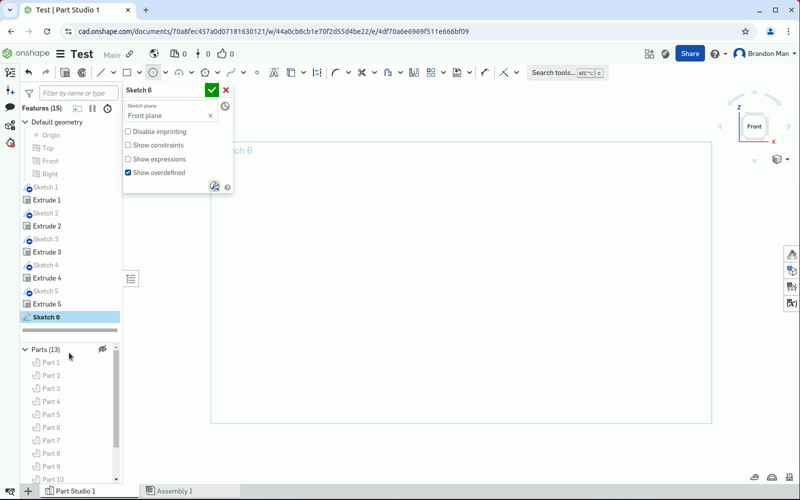
key_down(shift)
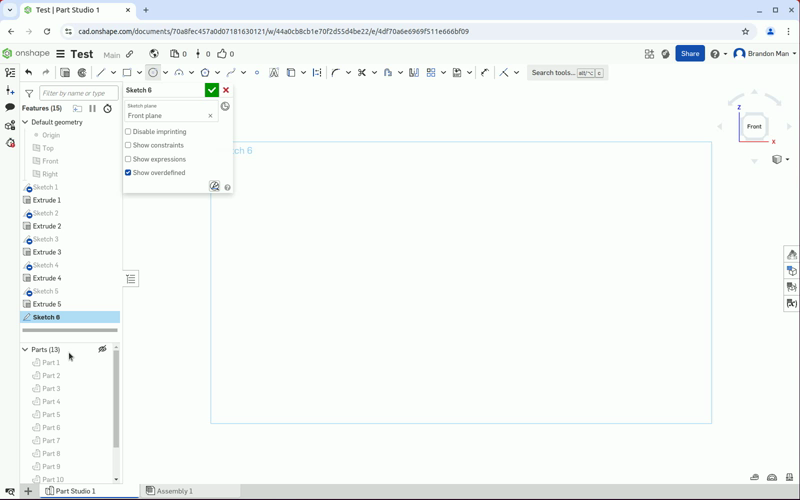
mouse_move(501, 282)
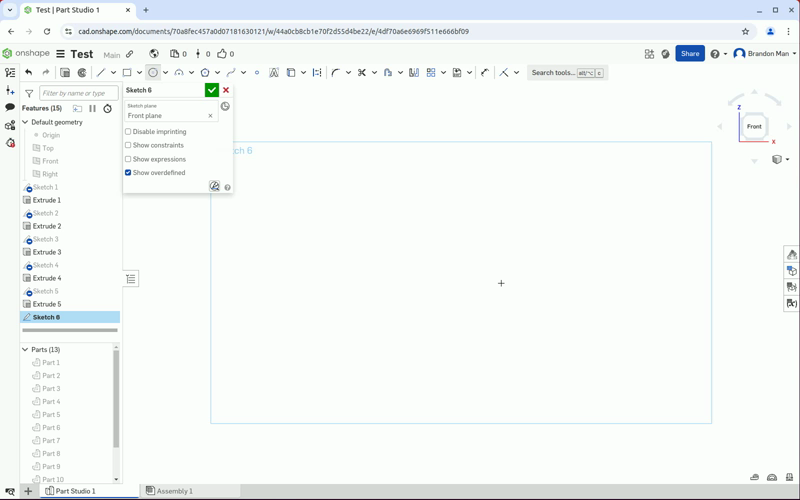
click(501, 282)
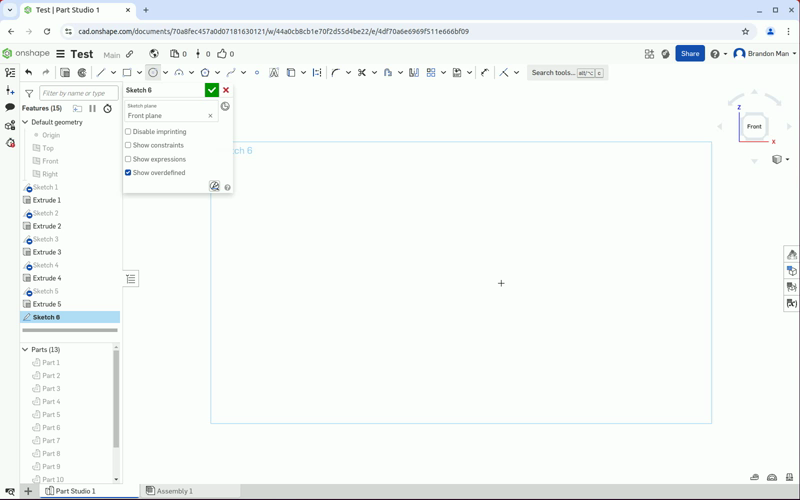
key_up(shift)
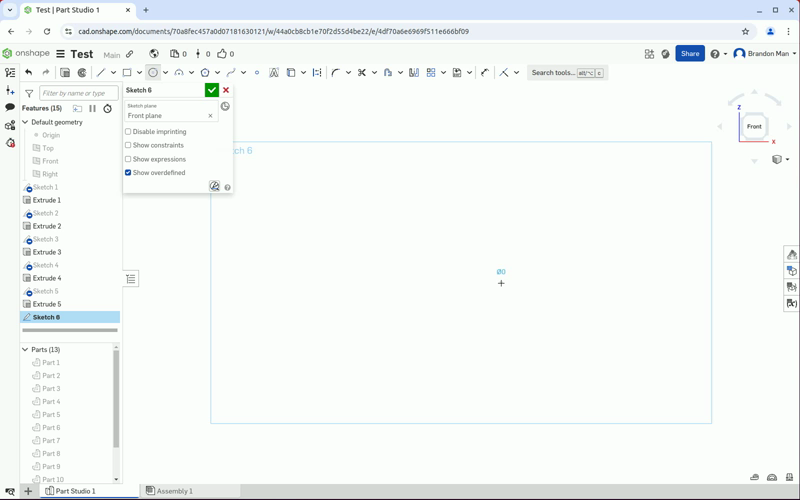
mouse_move(508, 282)
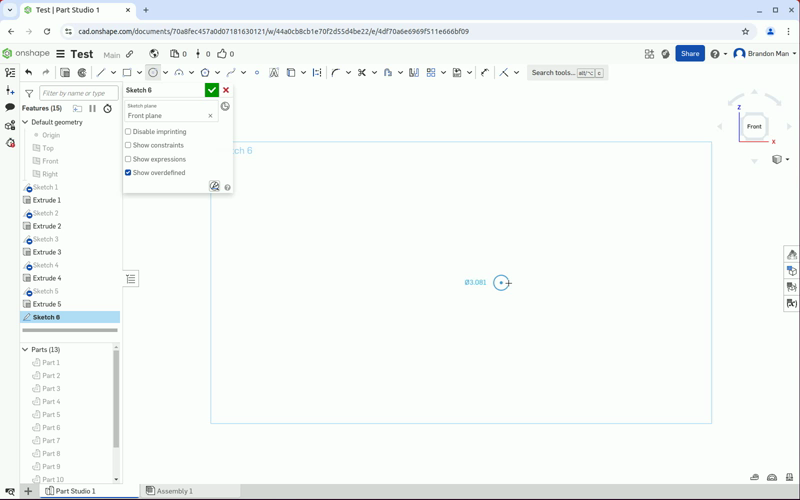
click(508, 282)
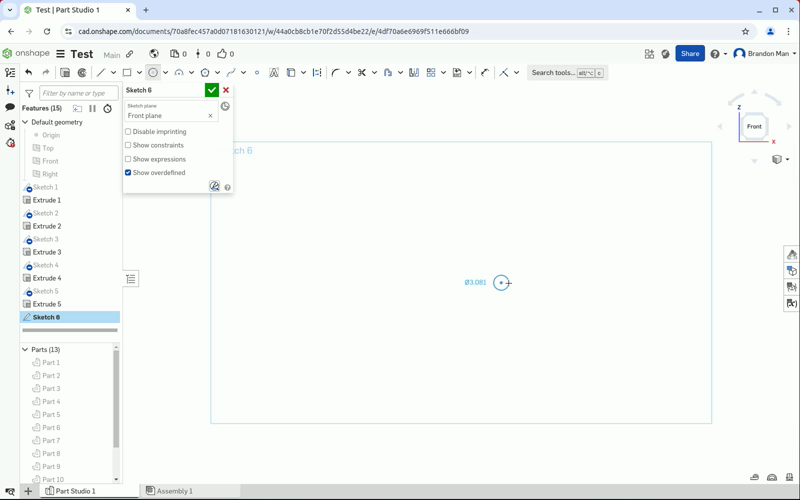
key(esc)
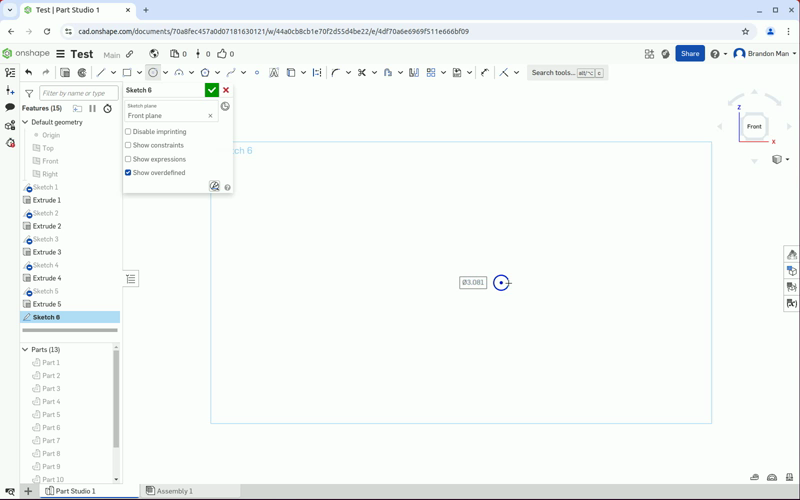
key(c)
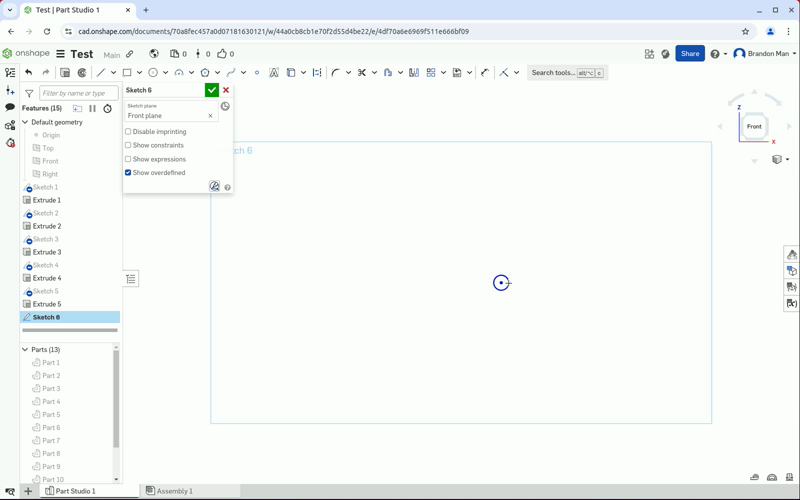
key_down(shift)
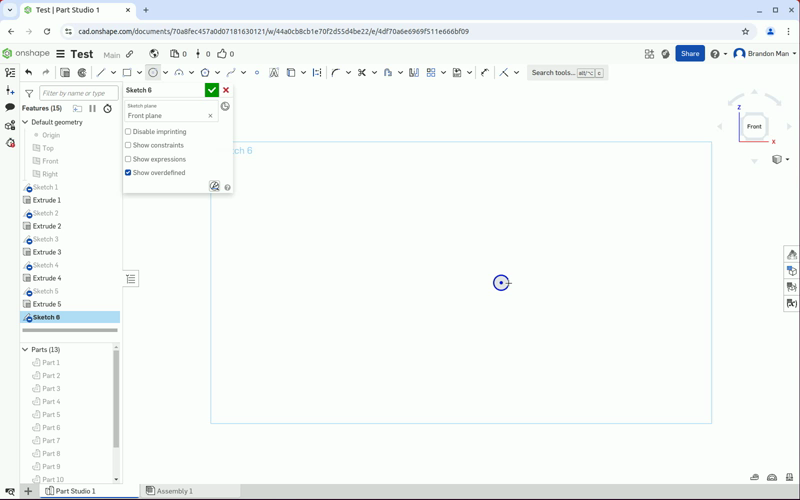
mouse_move(501, 282)
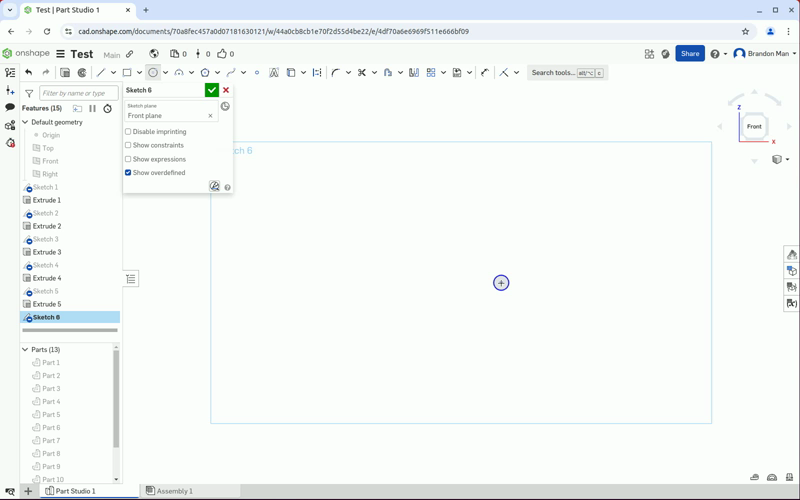
click(501, 282)
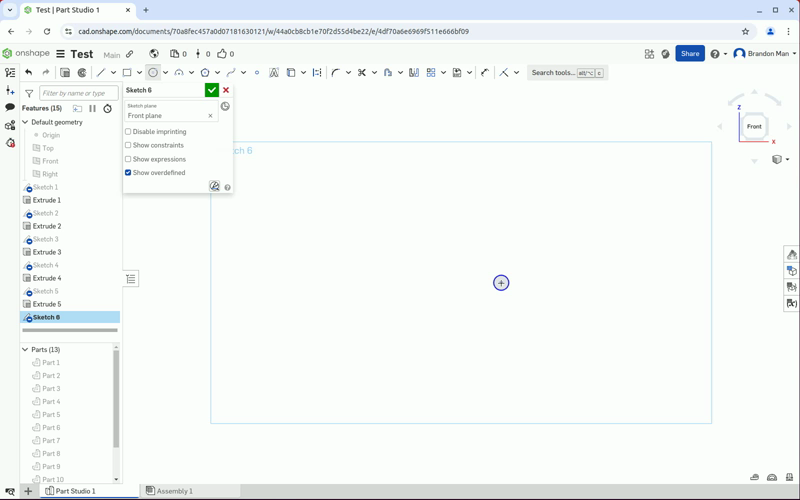
key_up(shift)
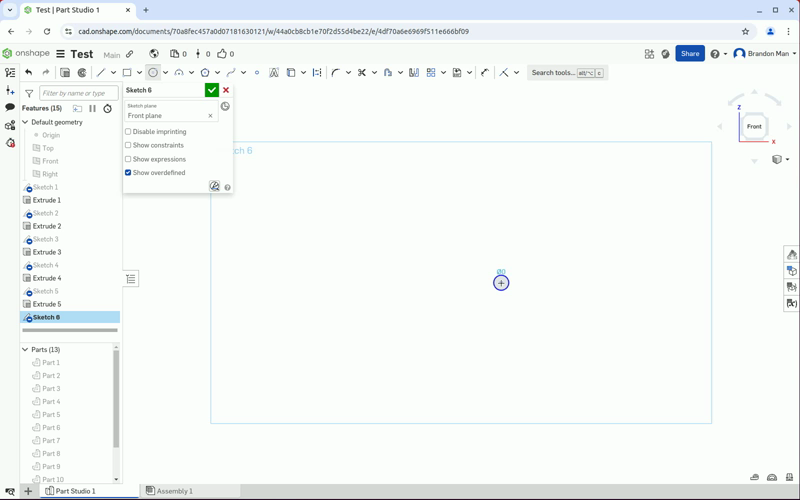
mouse_move(504, 282)
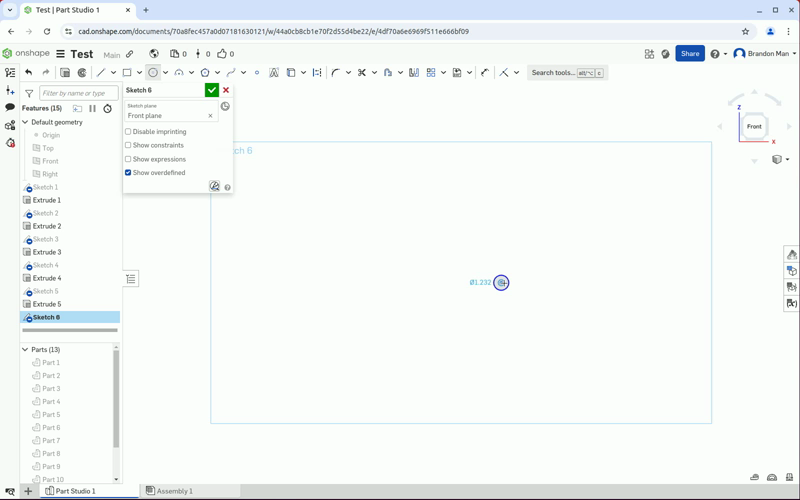
scroll(6)
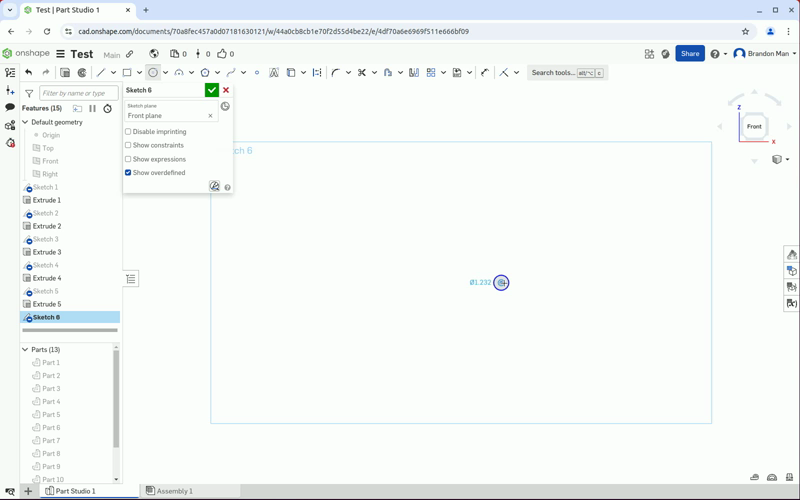
scroll(6)
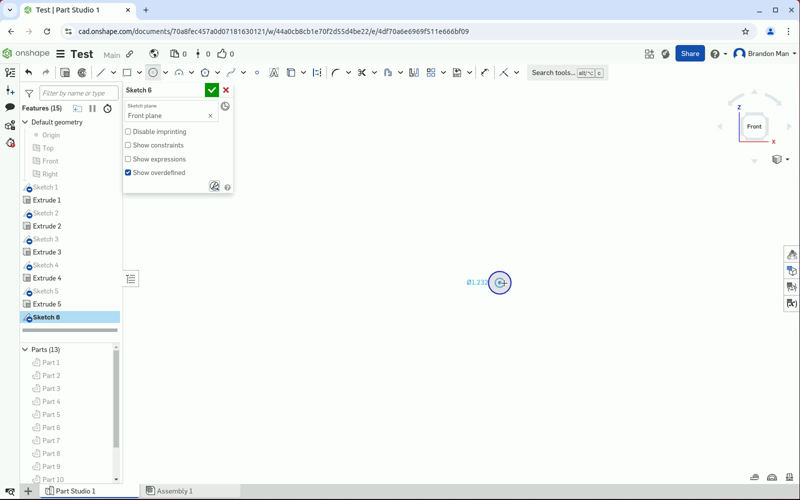
scroll(6)
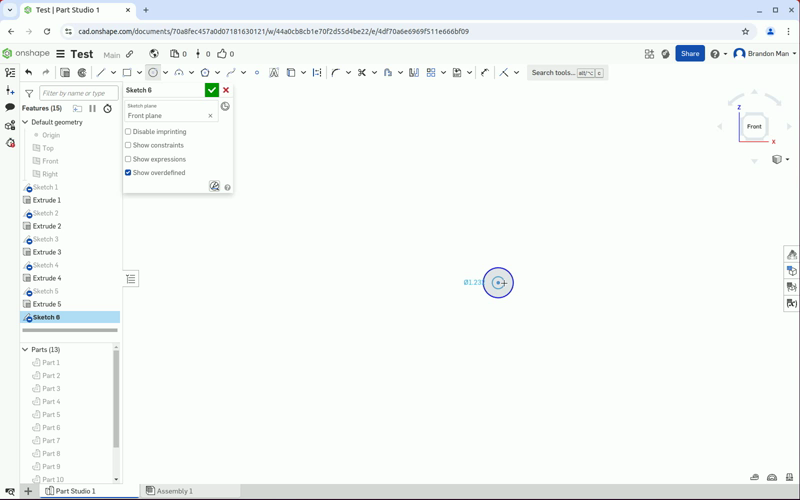
scroll(6)
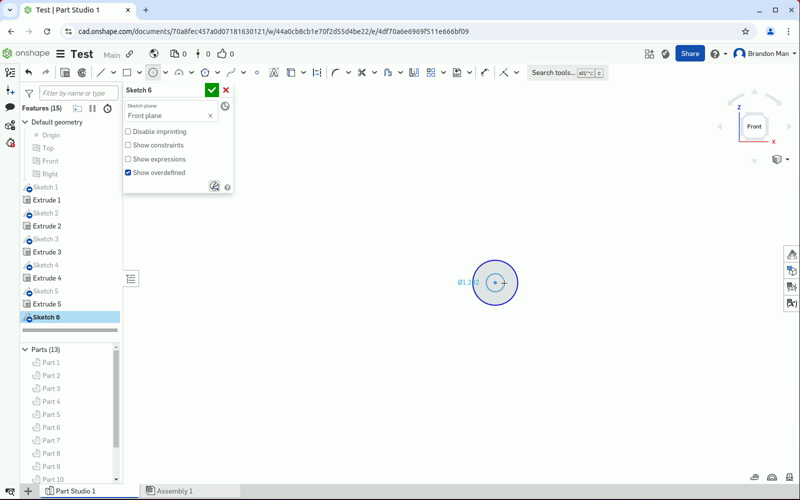
scroll(6)
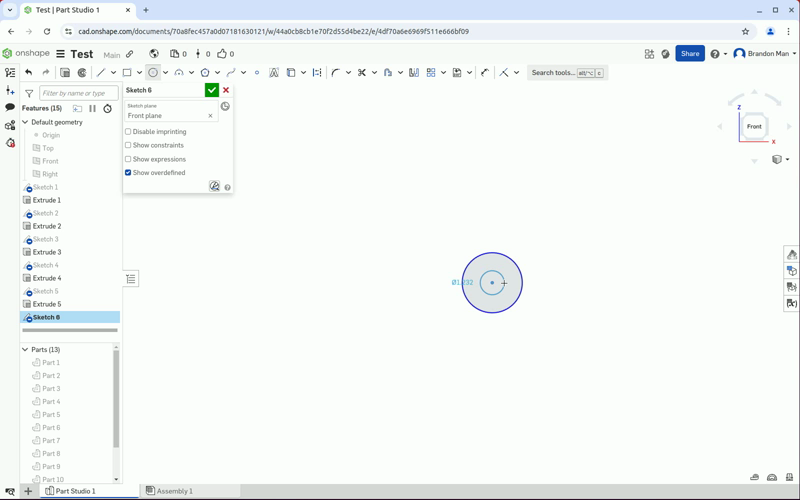
scroll(6)
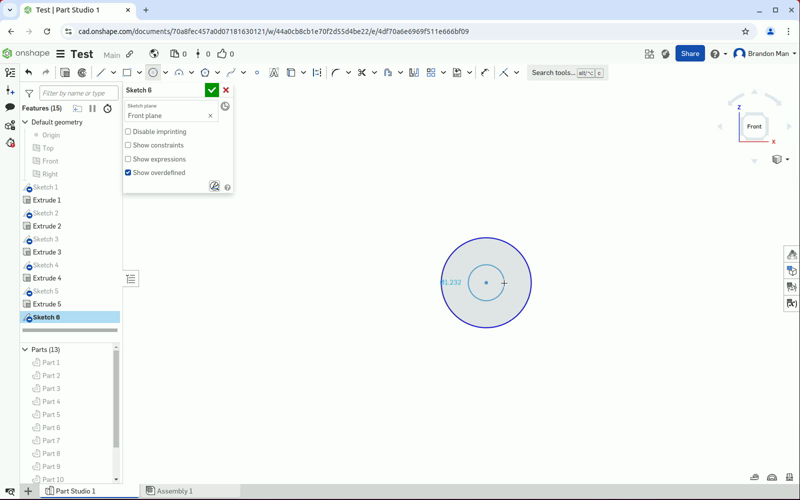
scroll(6)
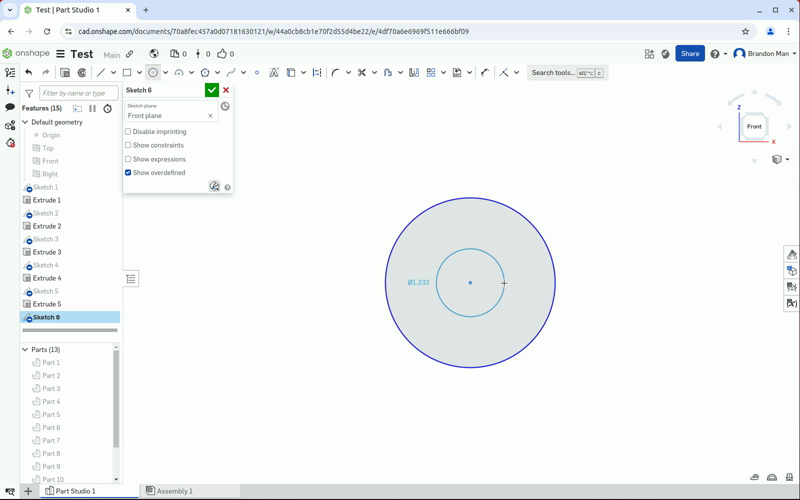
click(504, 282)
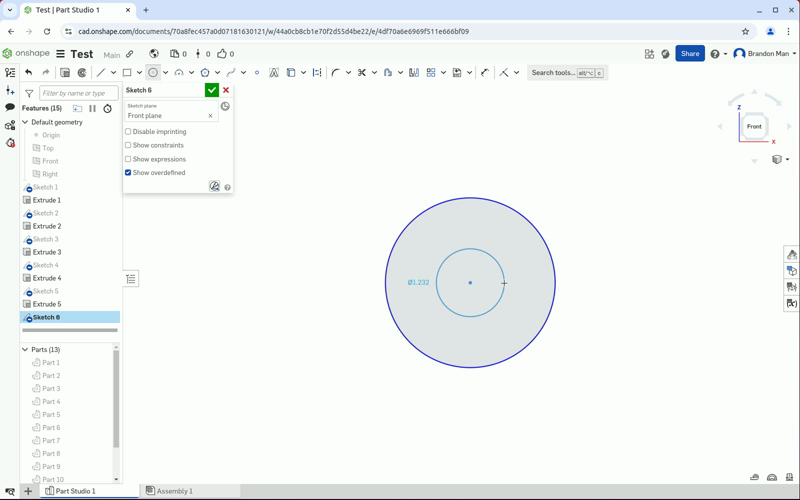
scroll(-6)
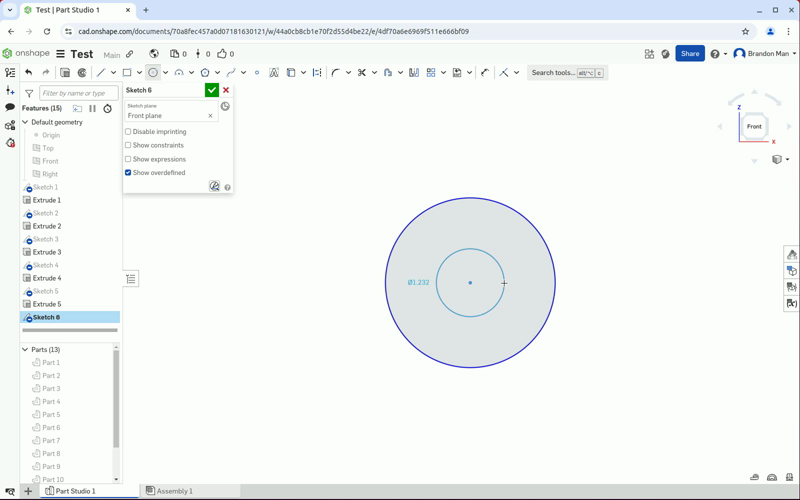
scroll(-6)
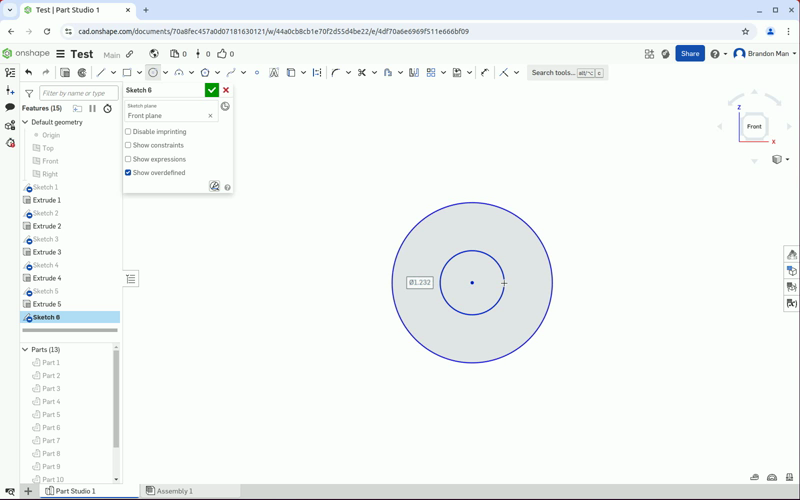
scroll(-6)
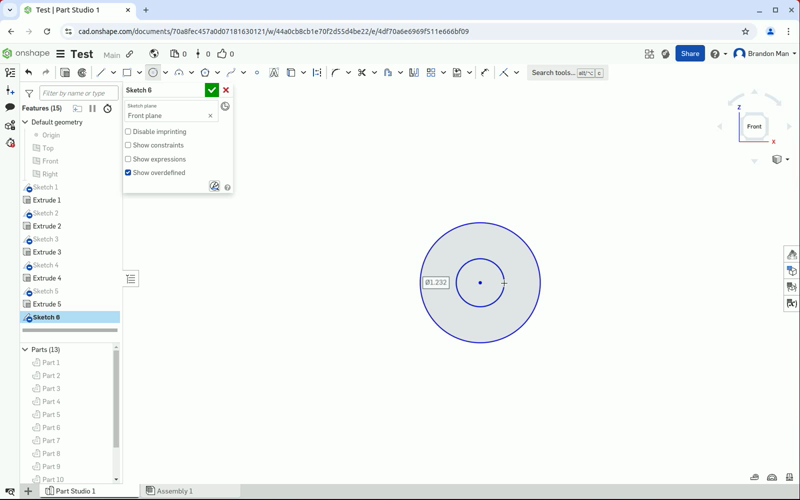
scroll(-6)
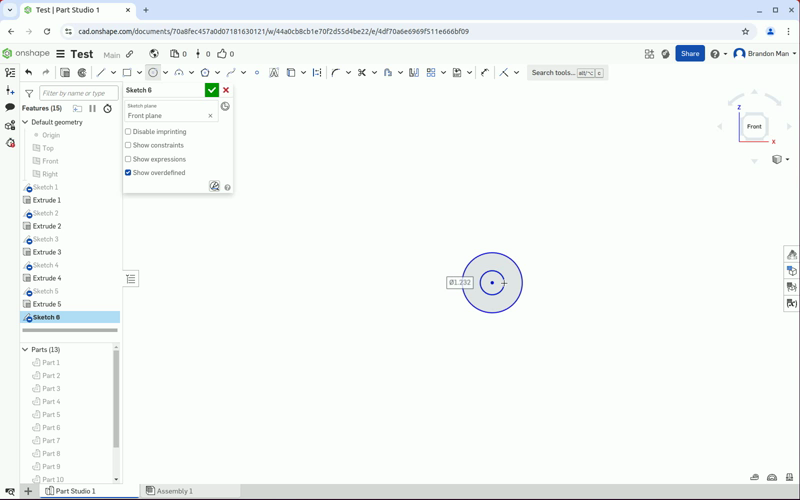
scroll(-6)
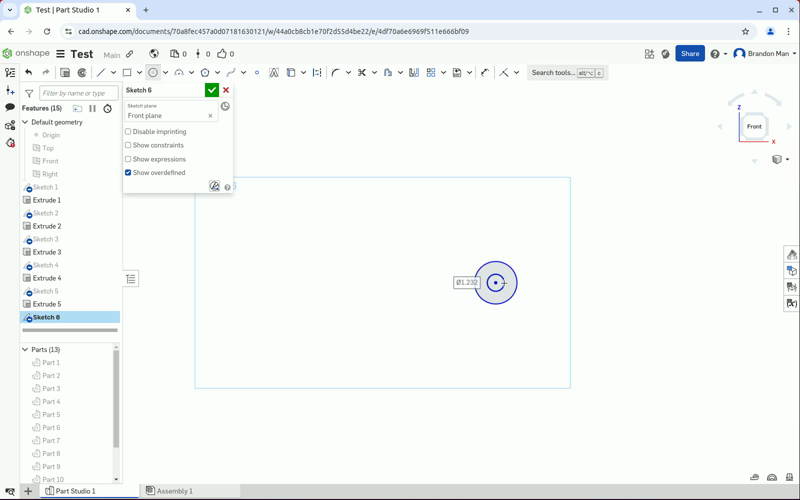
scroll(-6)
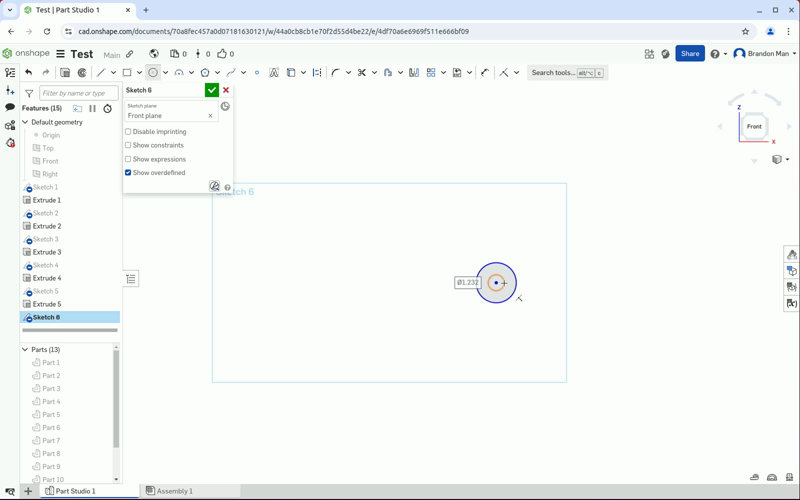
scroll(-6)
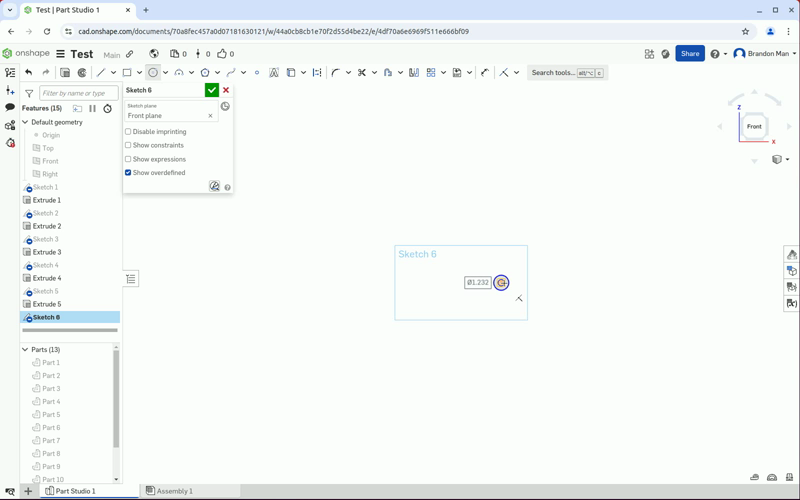
key(esc)
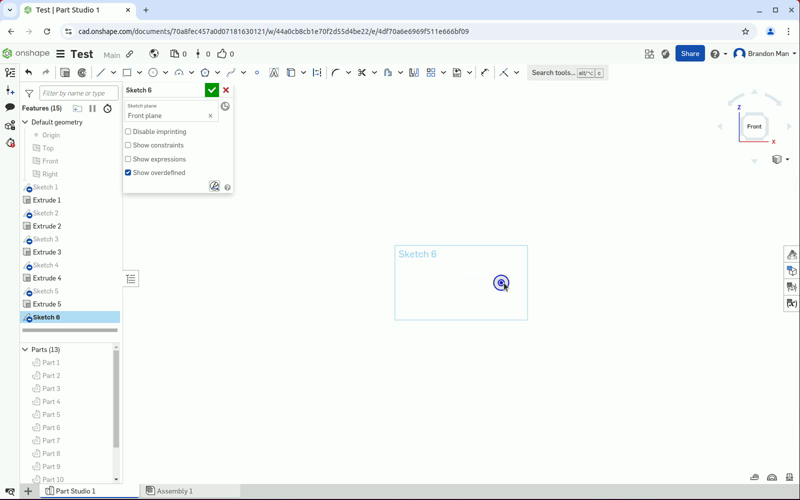
mouse_move(496, 282)
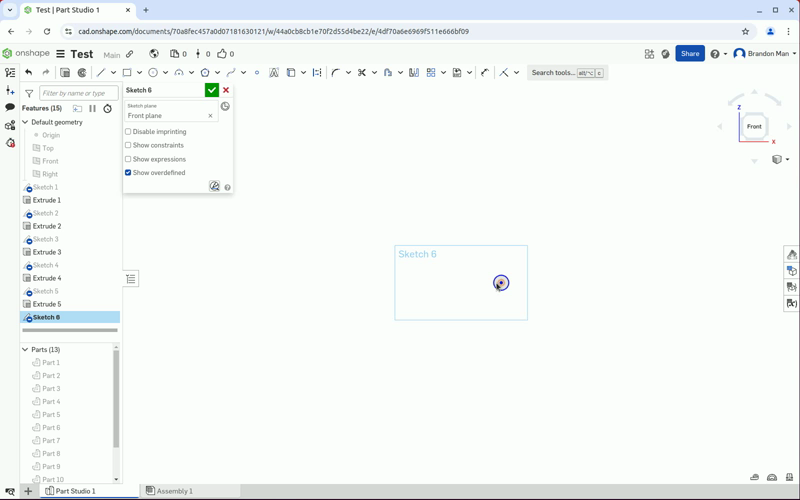
scroll(6)
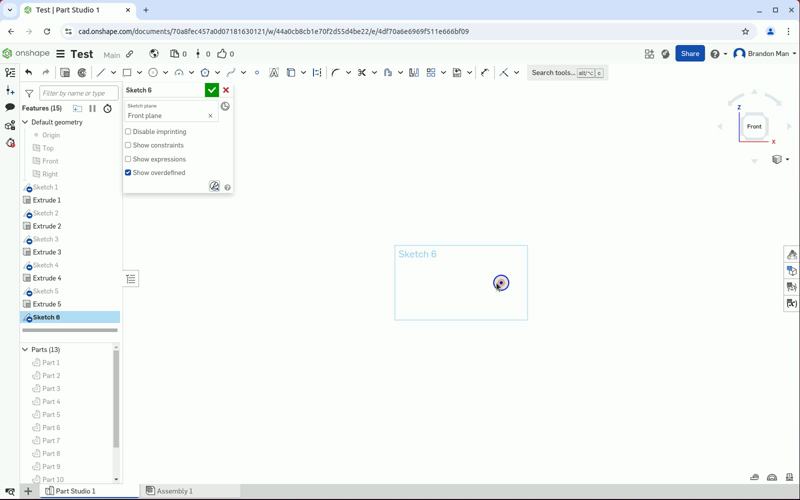
scroll(6)
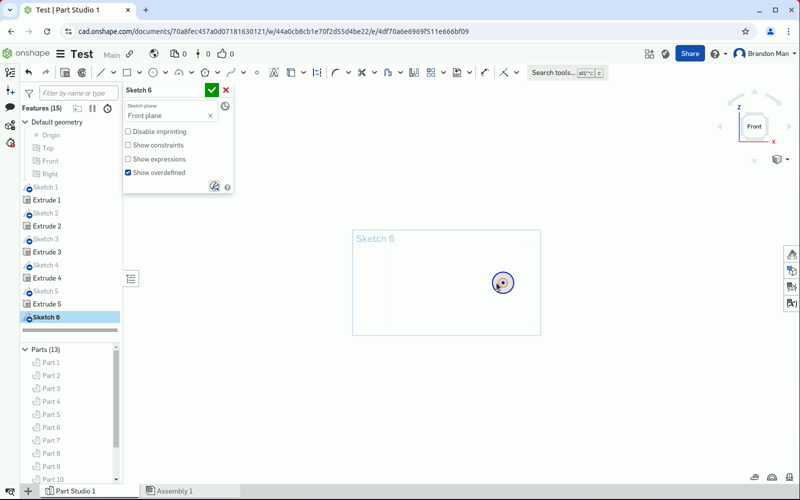
scroll(6)
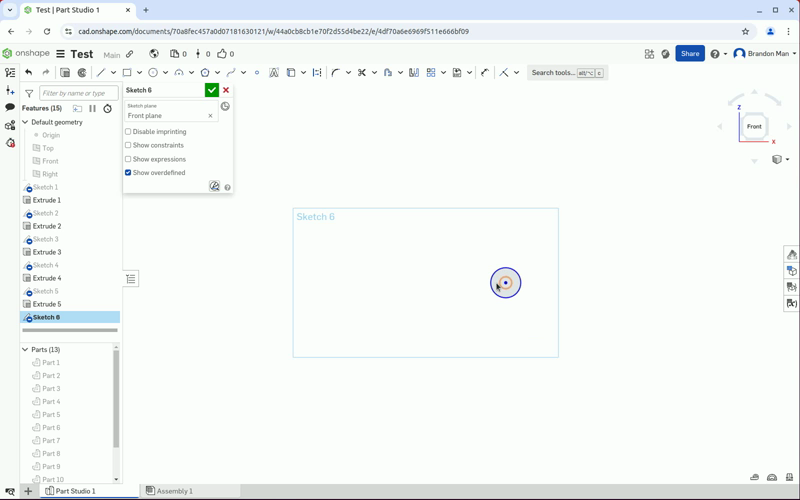
scroll(6)
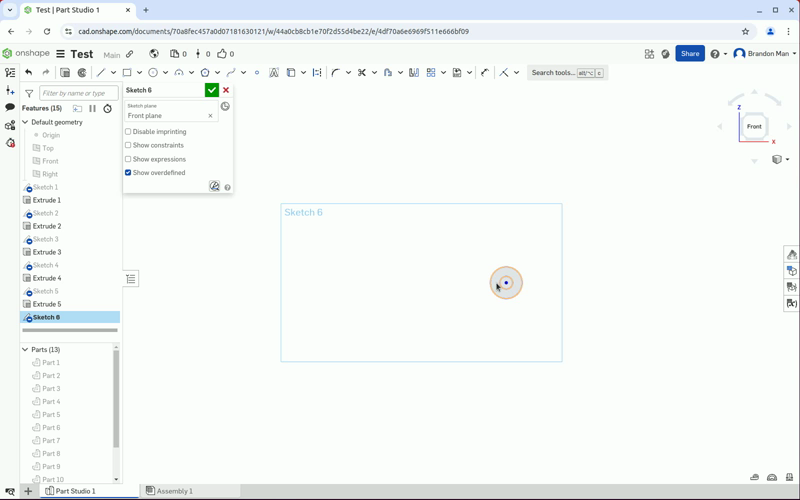
scroll(6)
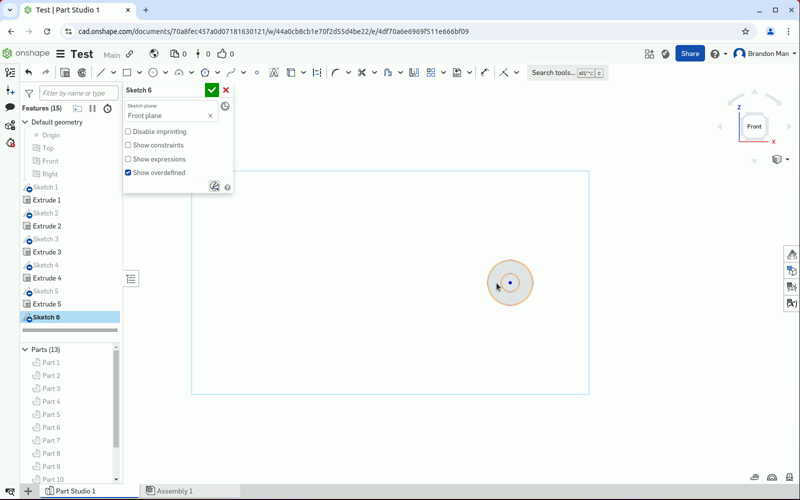
scroll(6)
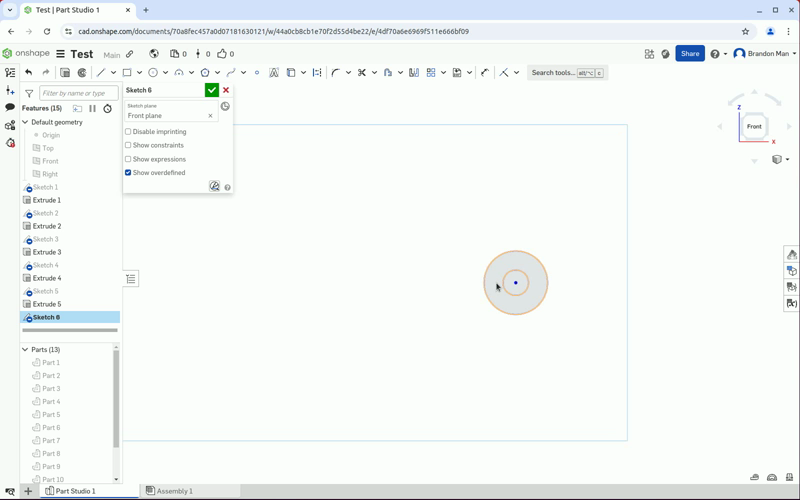
scroll(6)
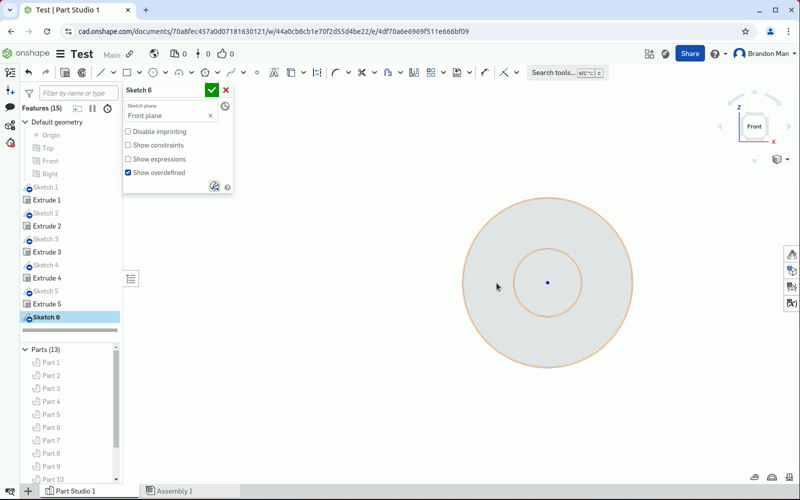
click(496, 282)
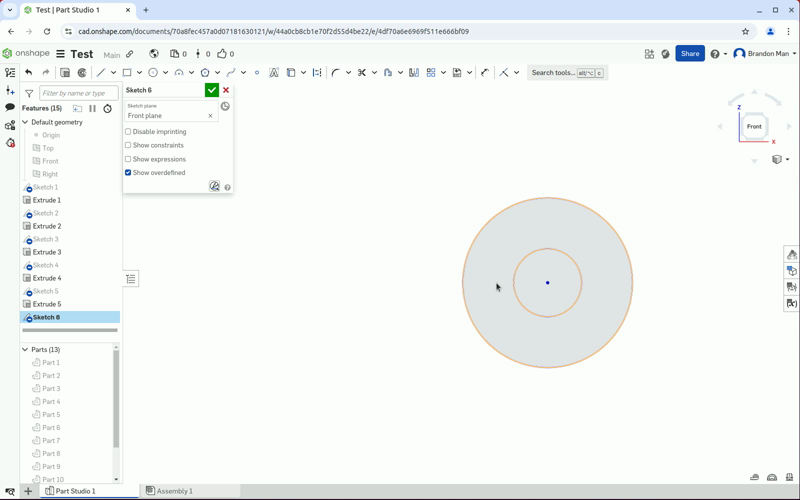
scroll(-6)
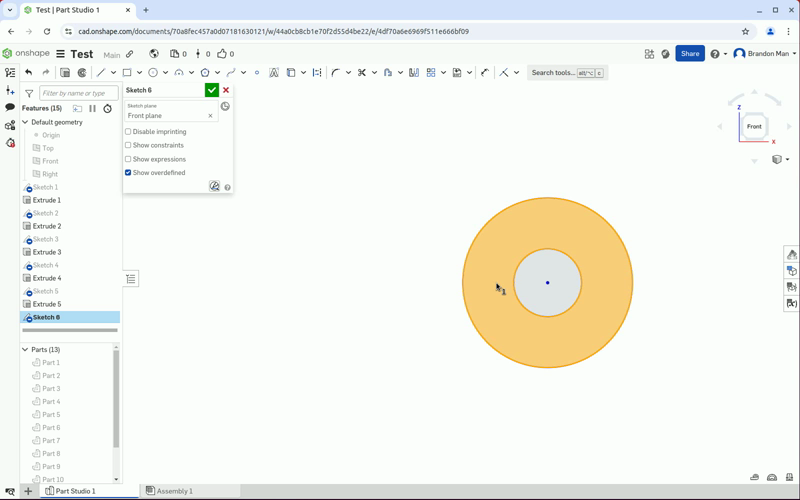
scroll(-6)
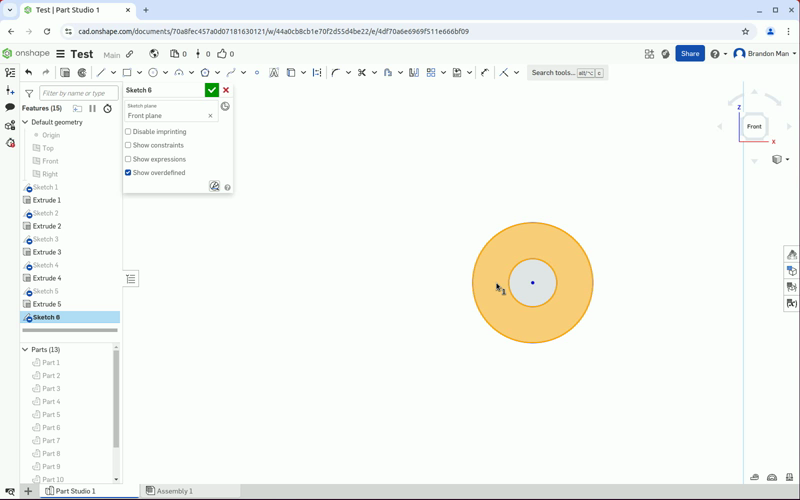
scroll(-6)
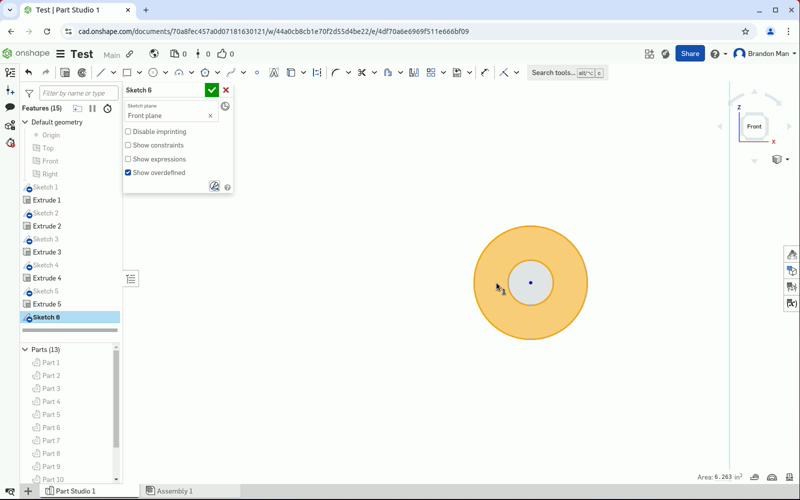
scroll(-6)
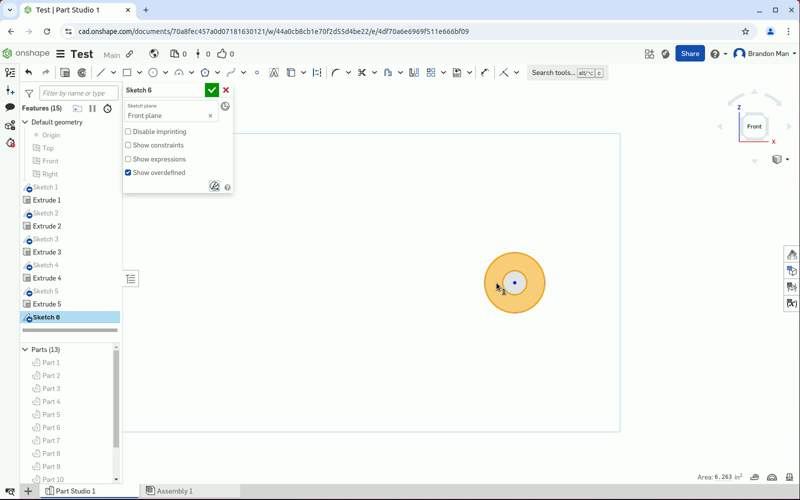
scroll(-6)
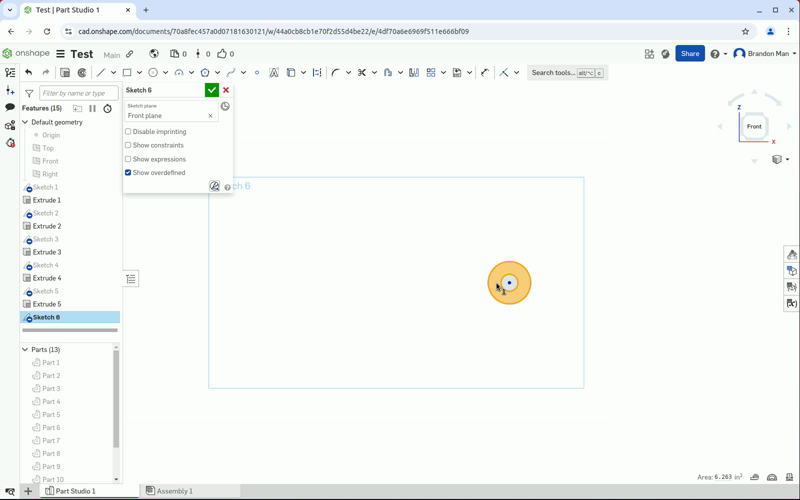
scroll(-6)
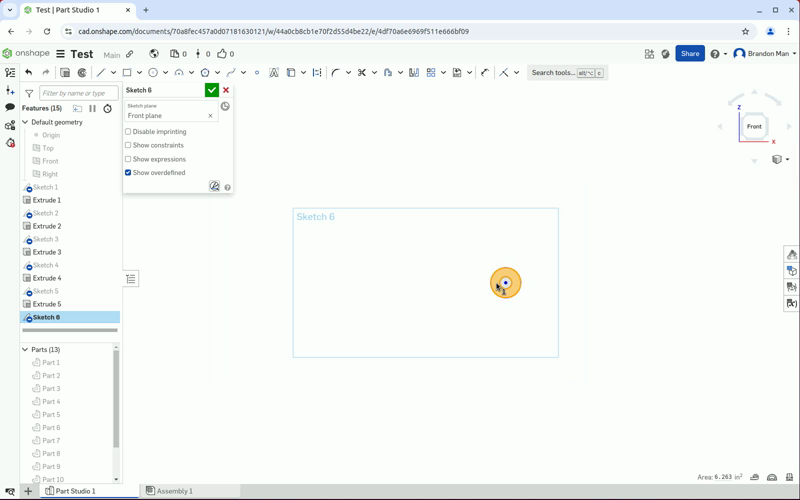
scroll(-6)
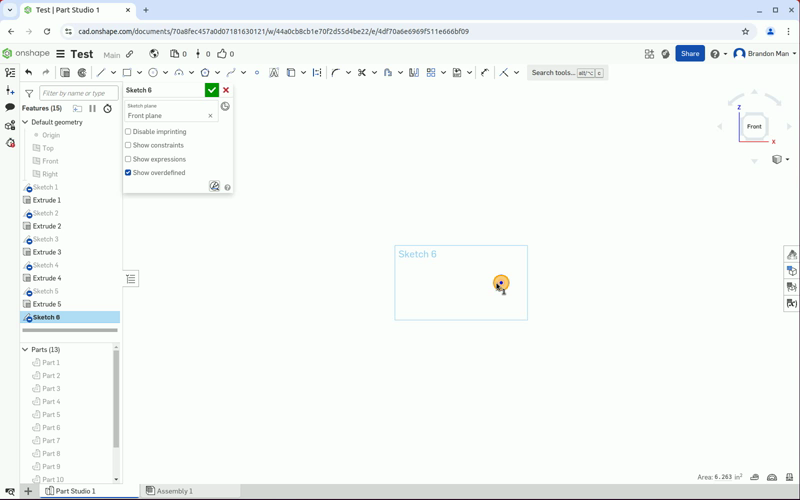
mouse_move(69, 352)
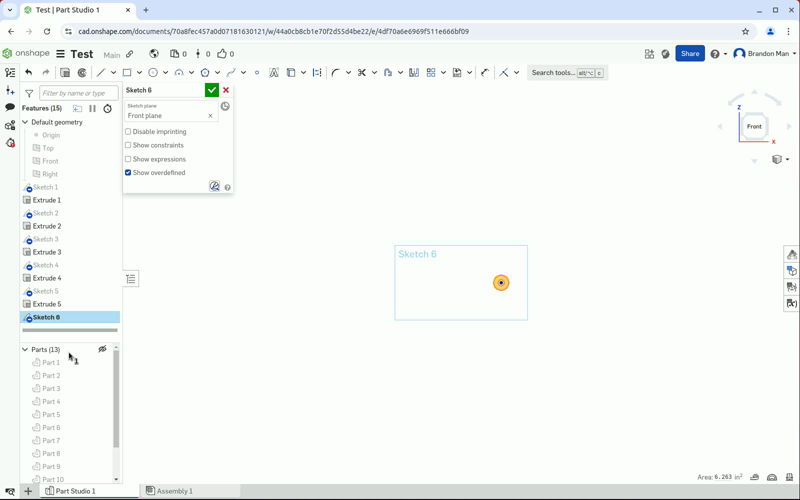
key(shift+y)
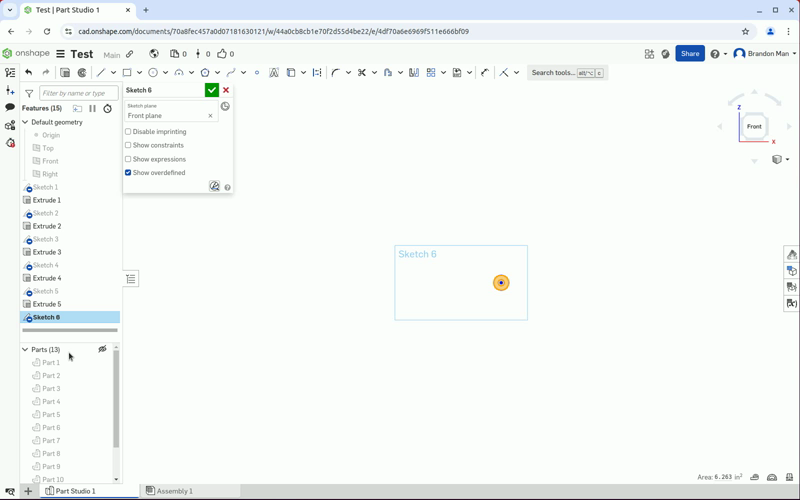
key(shift+e)
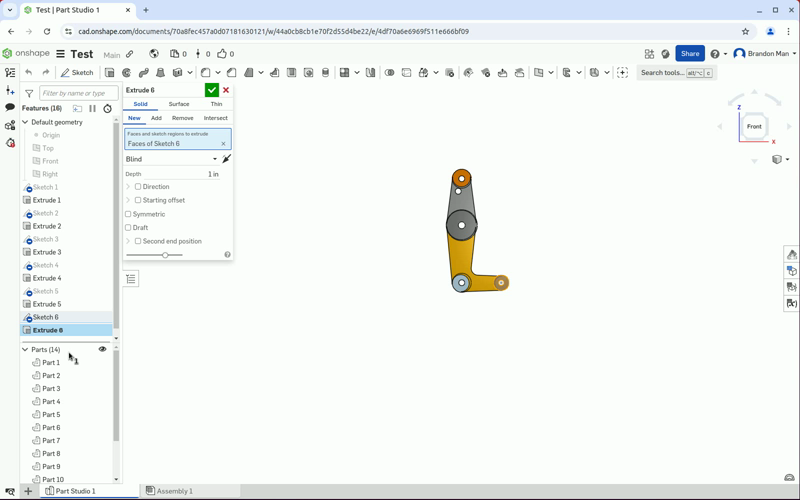
mouse_move(143, 106)
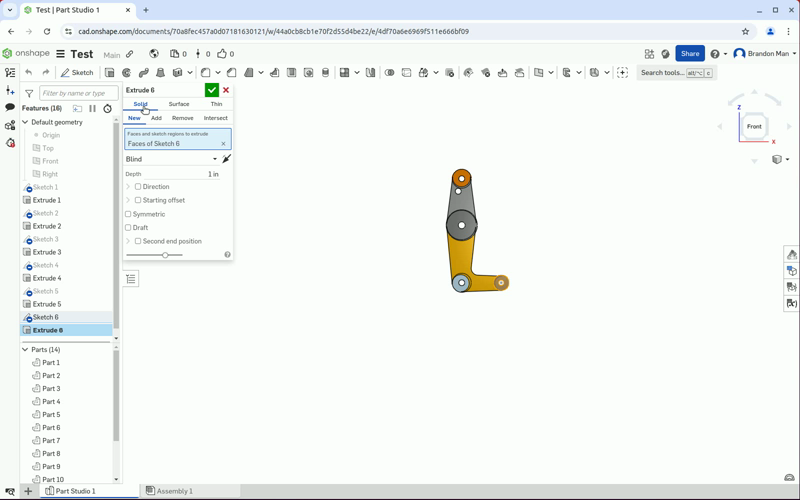
click(143, 106)
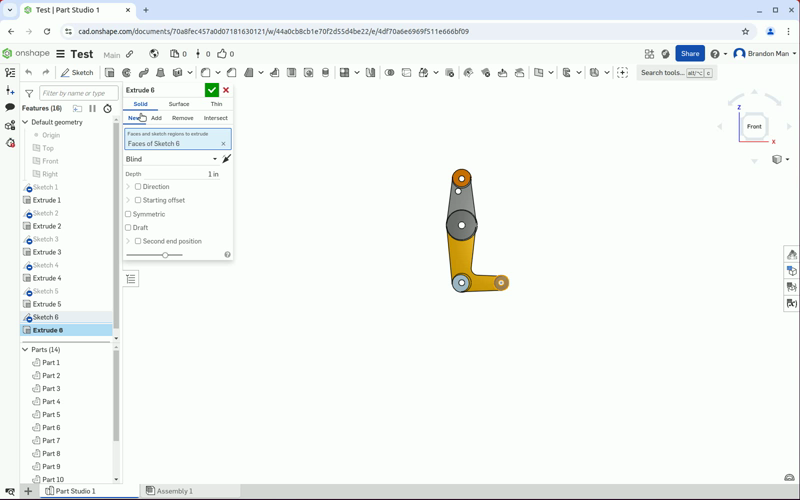
mouse_move(137, 120)
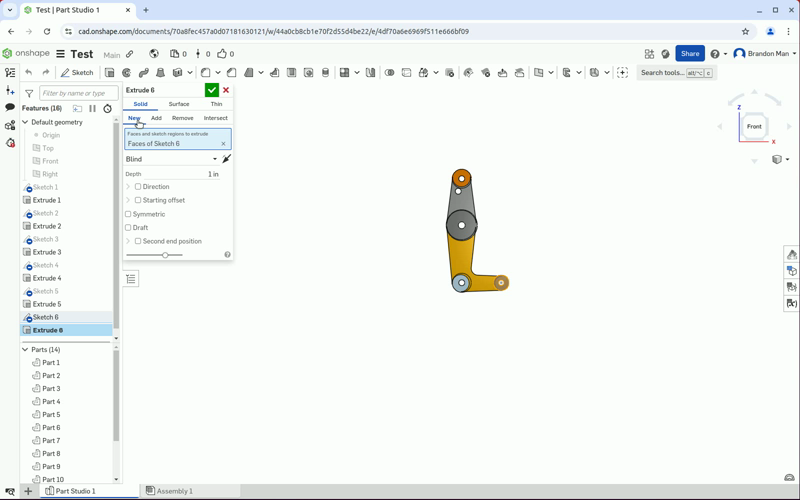
click(137, 120)
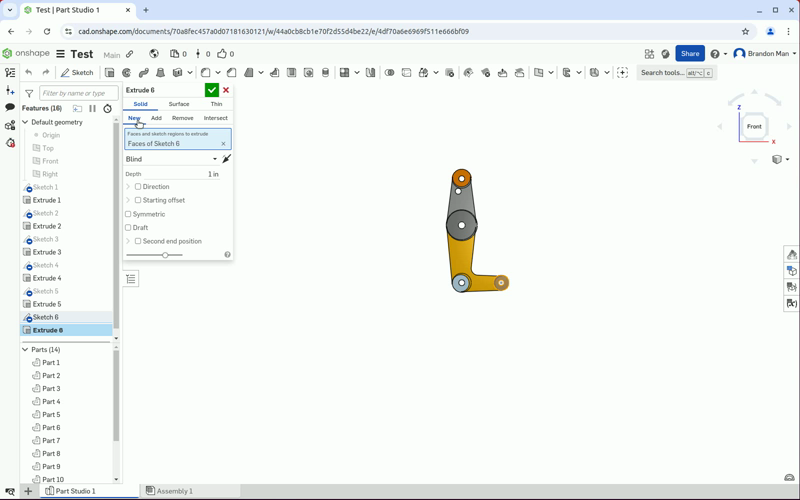
key(tab, 4)
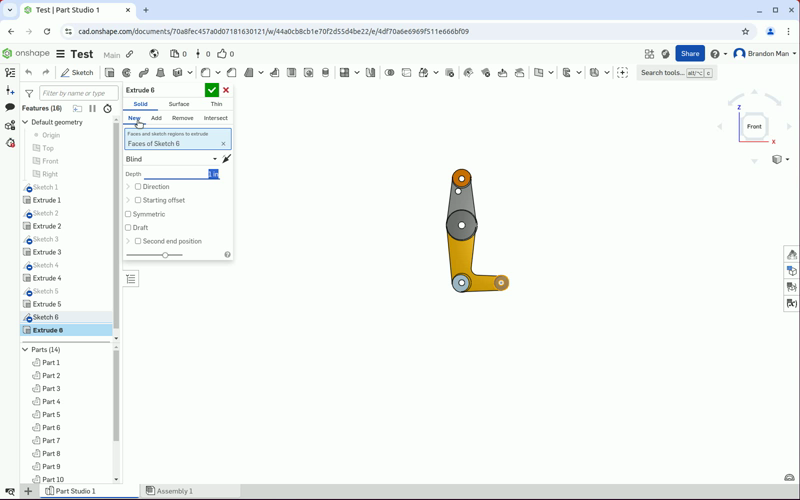
text(0.481)
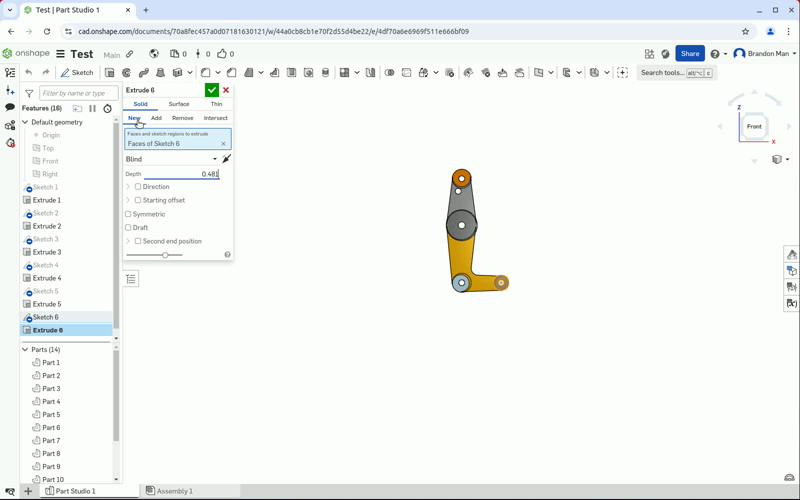
key(enter)
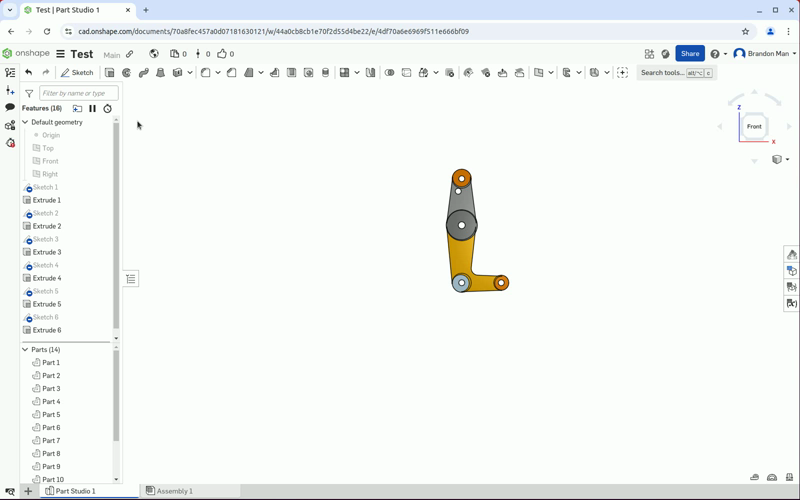
key(shift+h)
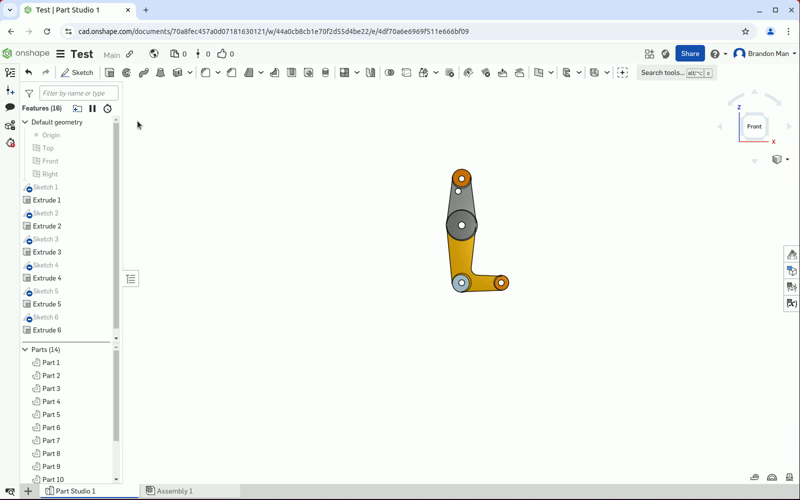
key(shift+h)
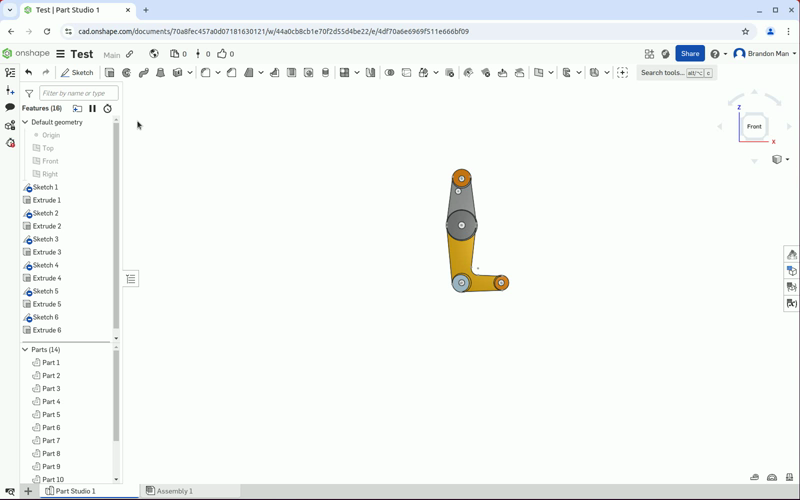
key(shift+7)
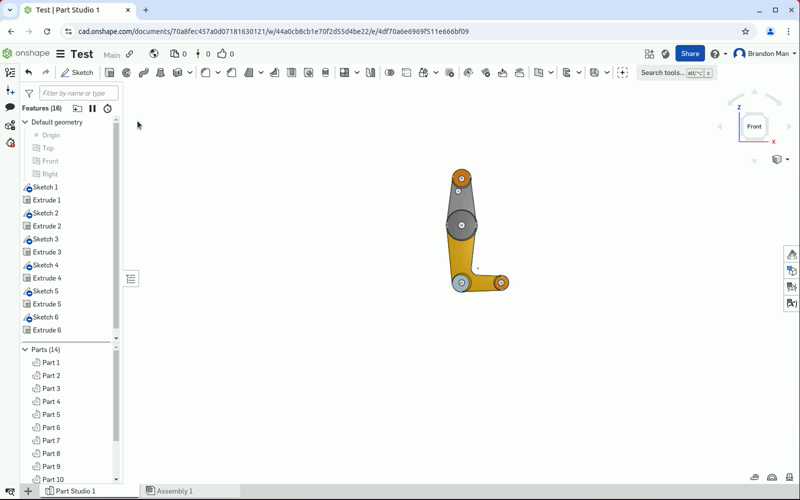
key(left, 2)
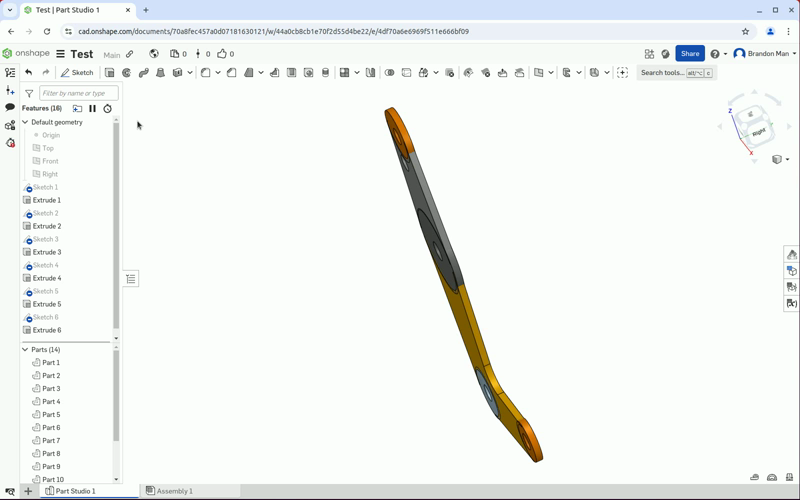
key(down, 2)
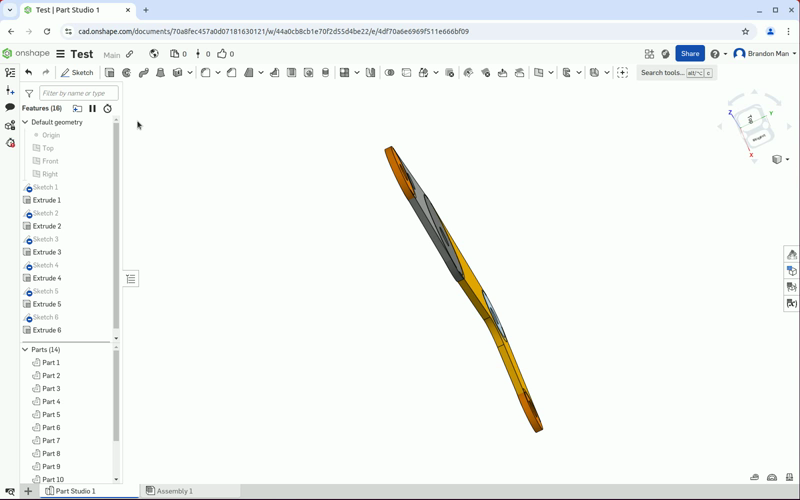
key(up, 2)
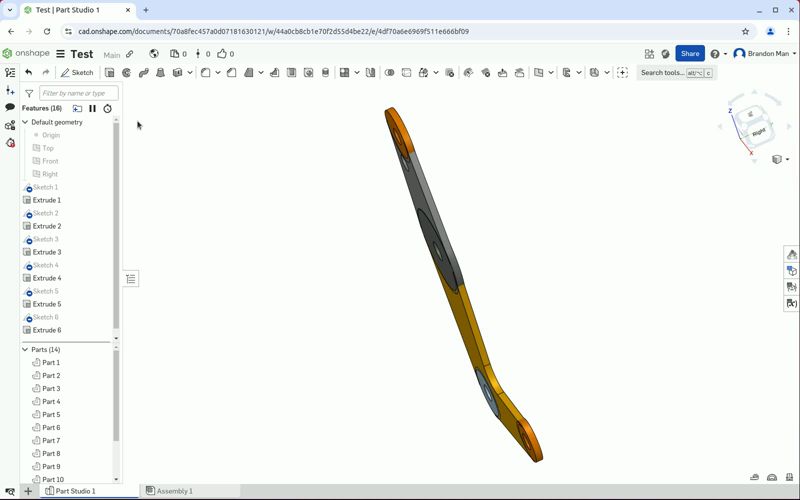
key(right, 2)
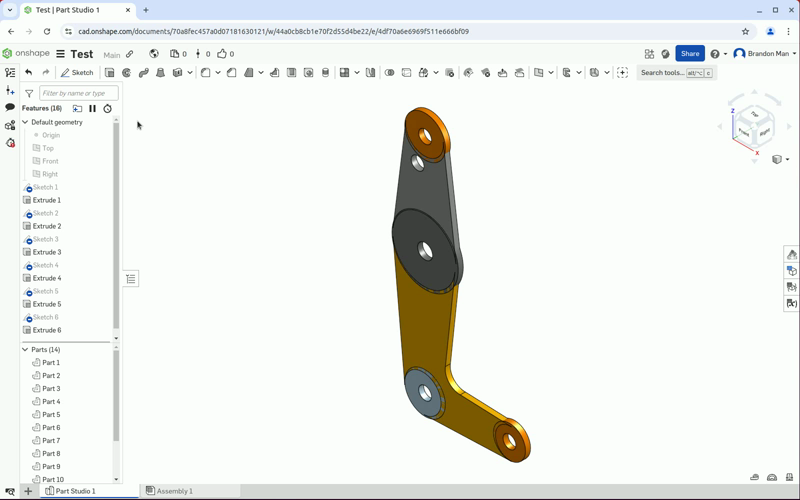
mouse_move(69, 189)
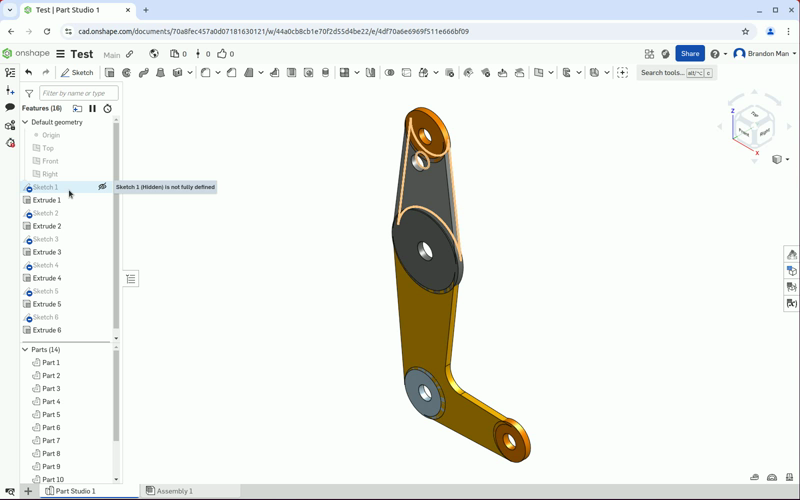
click(69, 189)